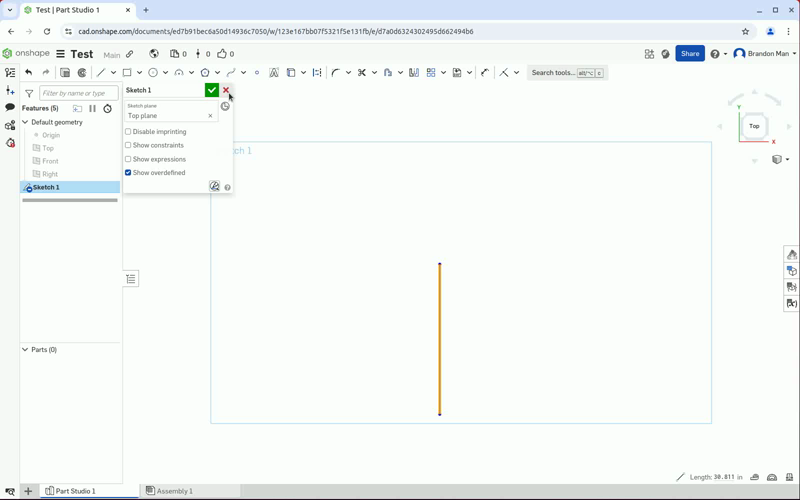
key(shift+h)
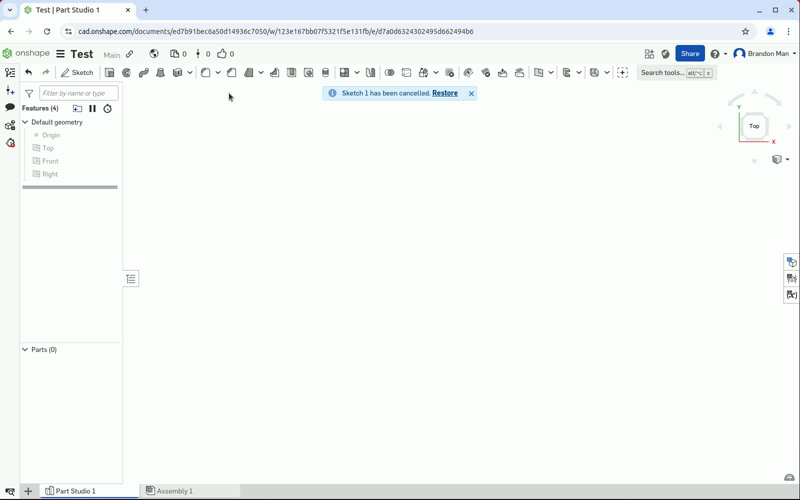
mouse_move(73, 352)
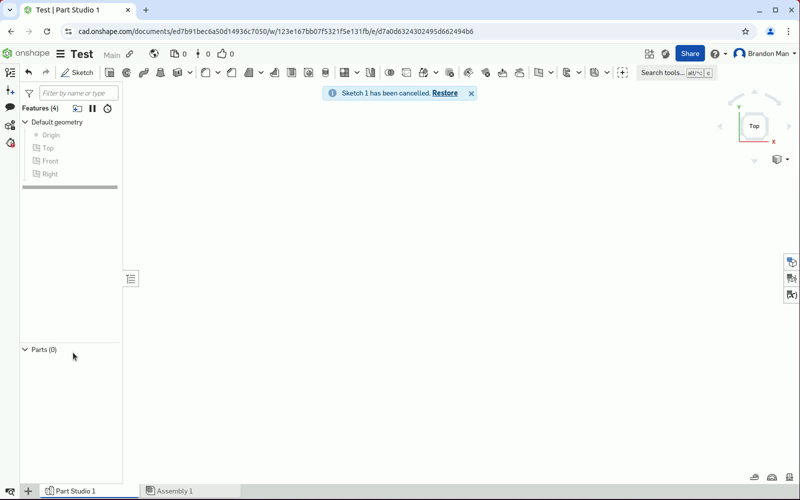
key(y)
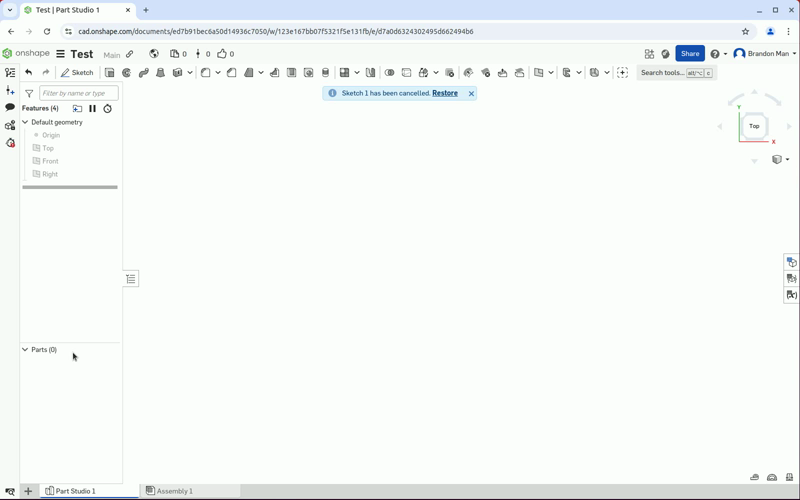
key(shift+p)
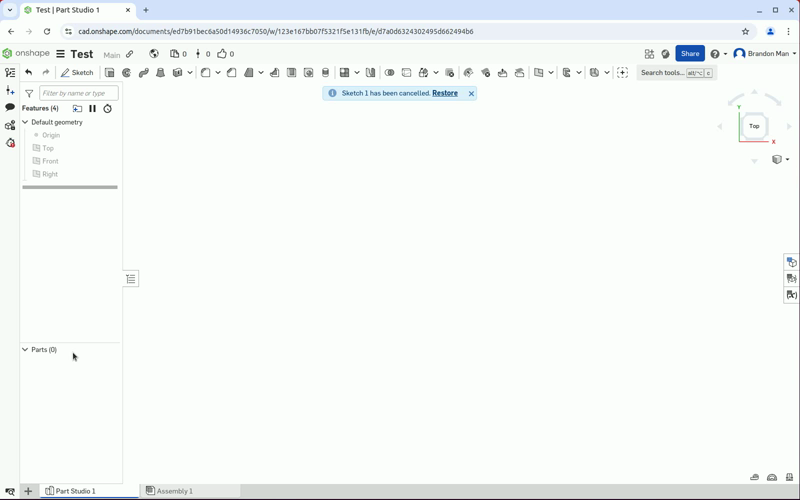
key(space)
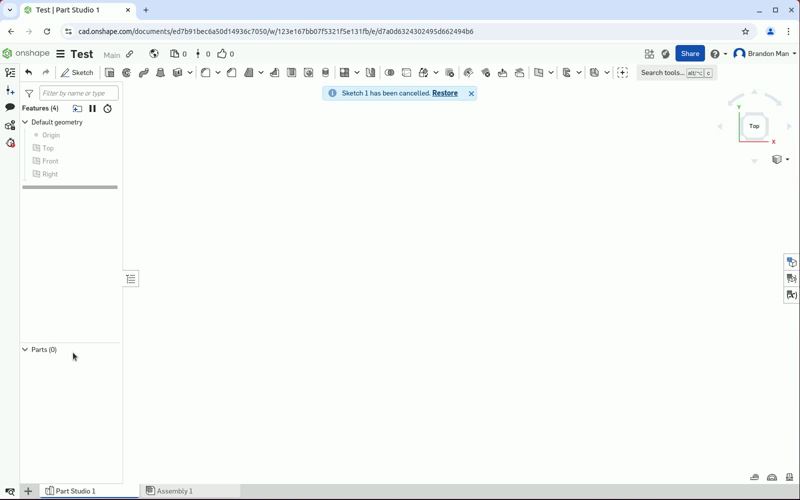
key_down(shift)
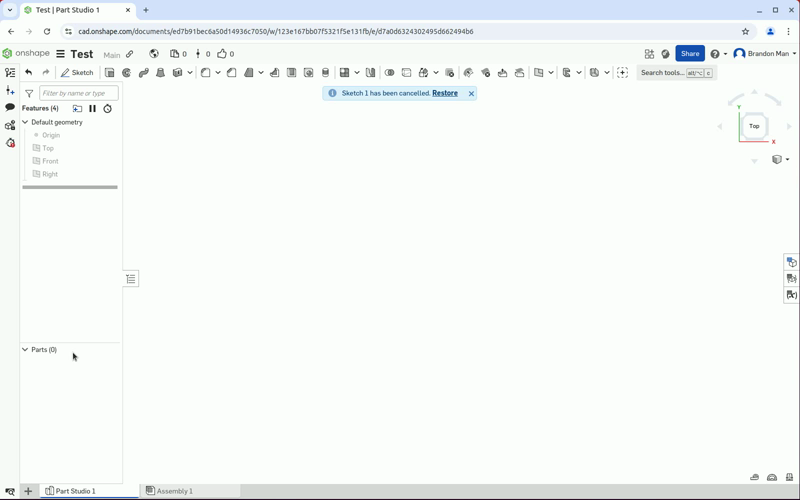
key(up)
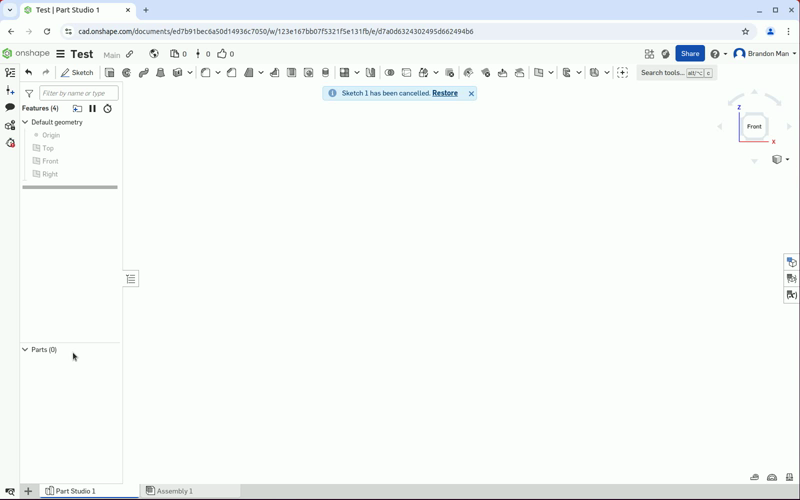
key_up(shift)
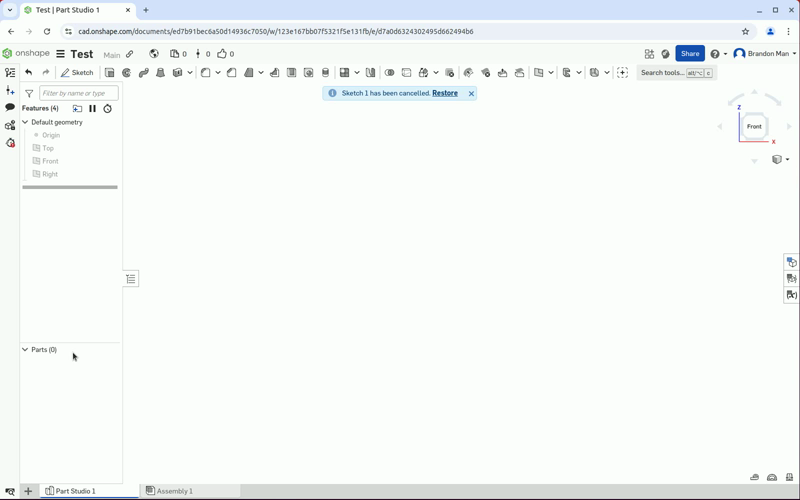
mouse_move(73, 352)
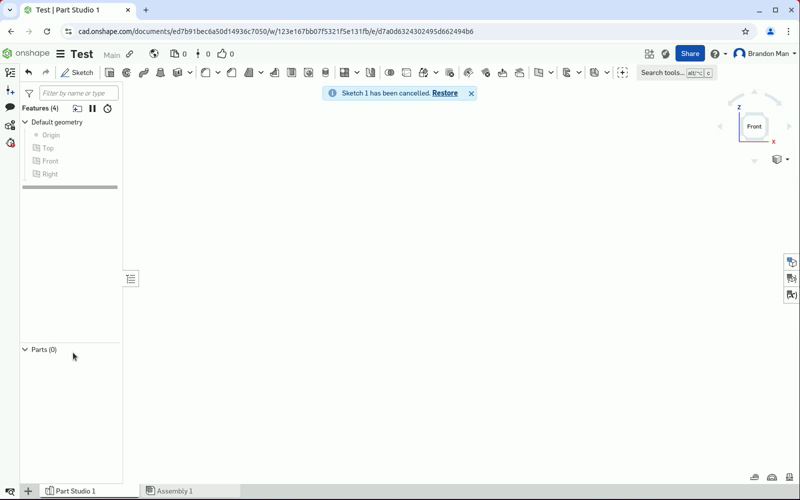
key(shift+y)
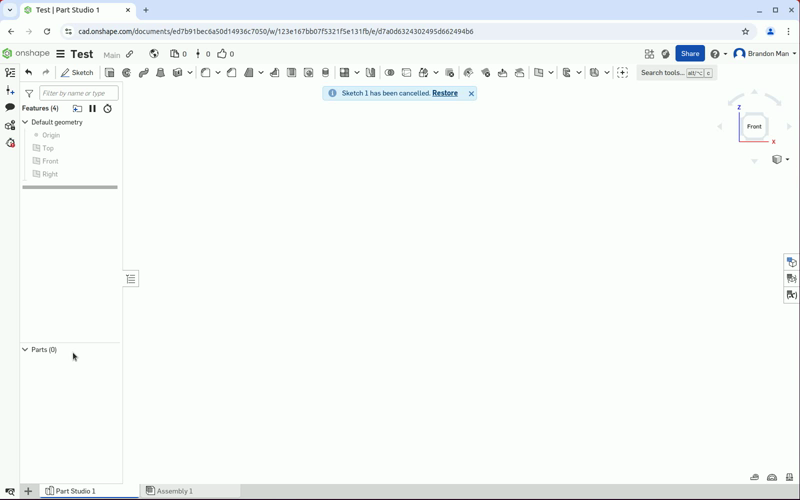
key(shift+s)
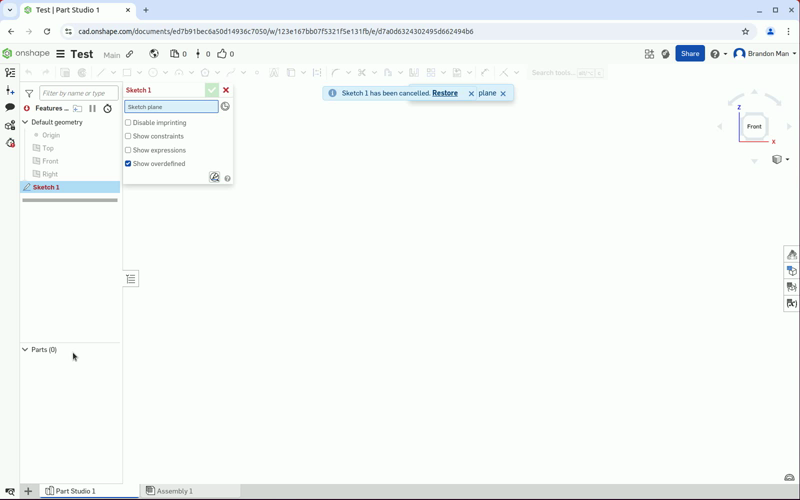
mouse_move(73, 163)
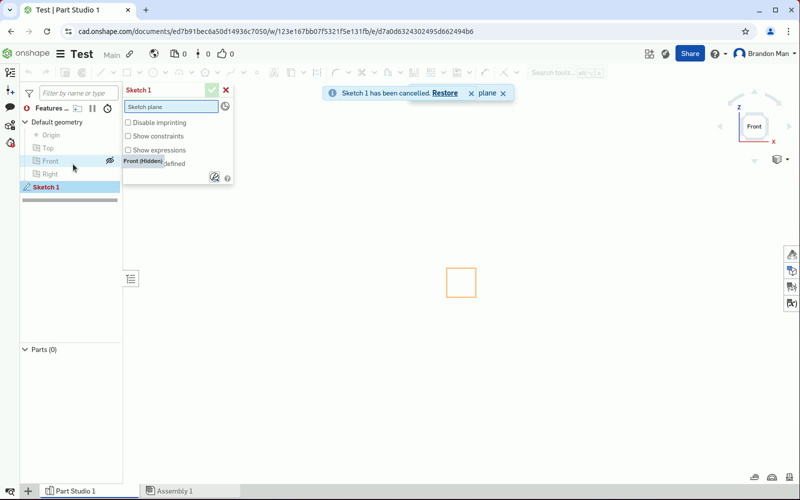
click(73, 163)
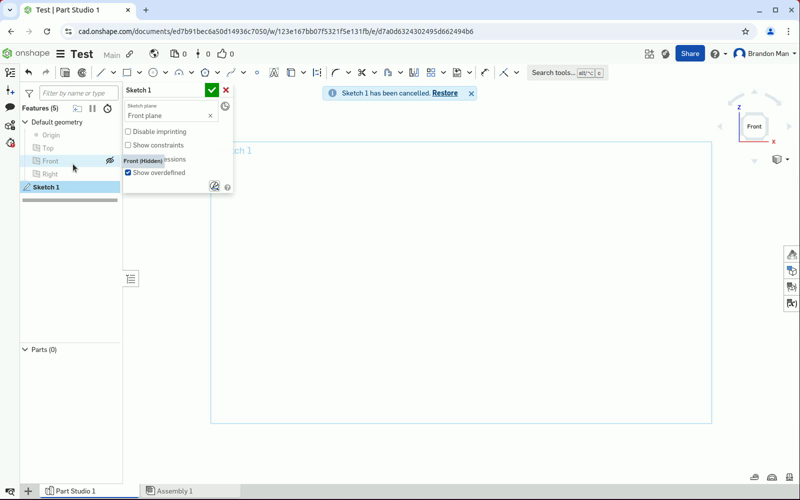
mouse_move(73, 352)
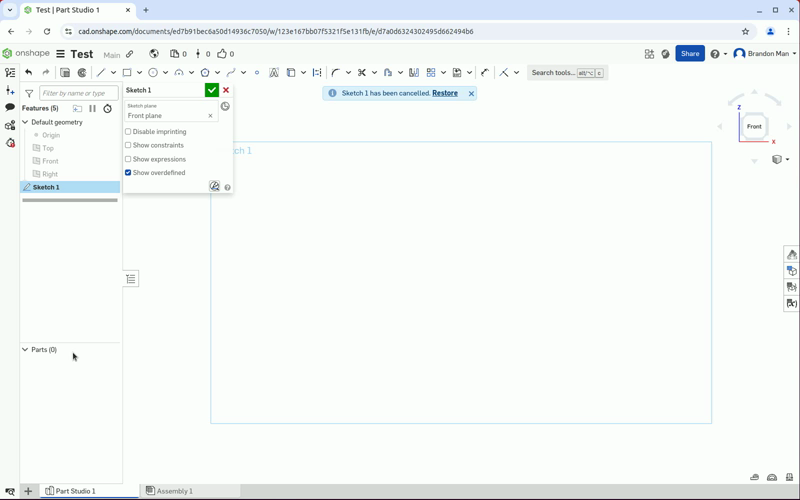
key(y)
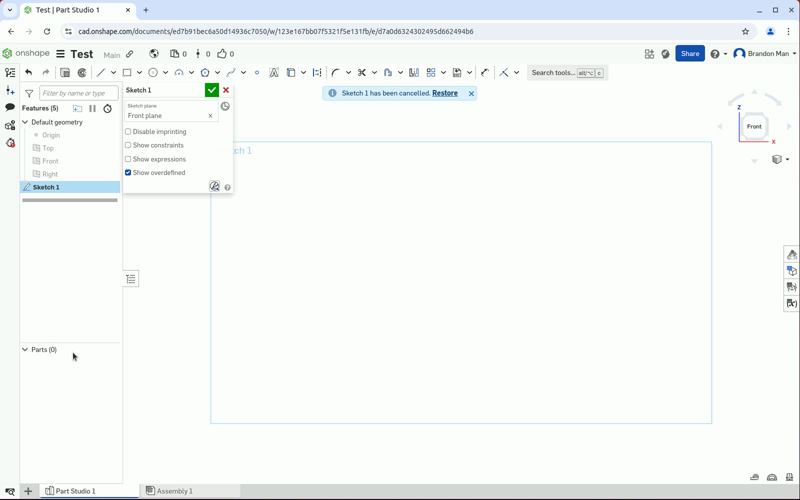
key(l)
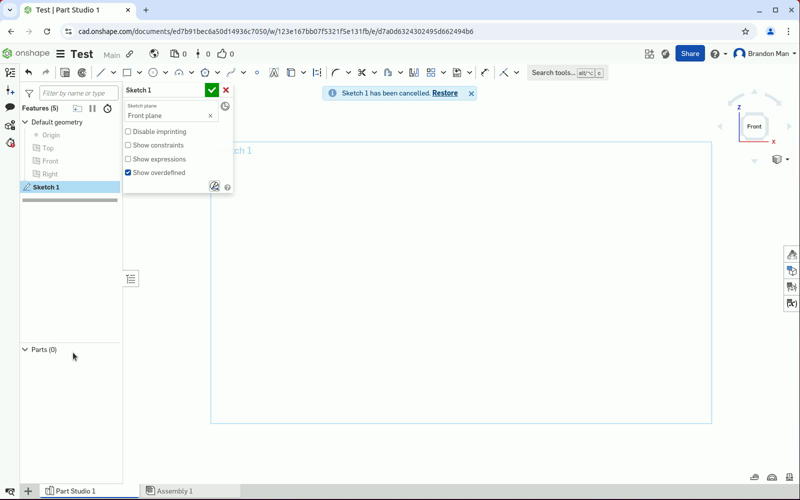
key_down(shift)
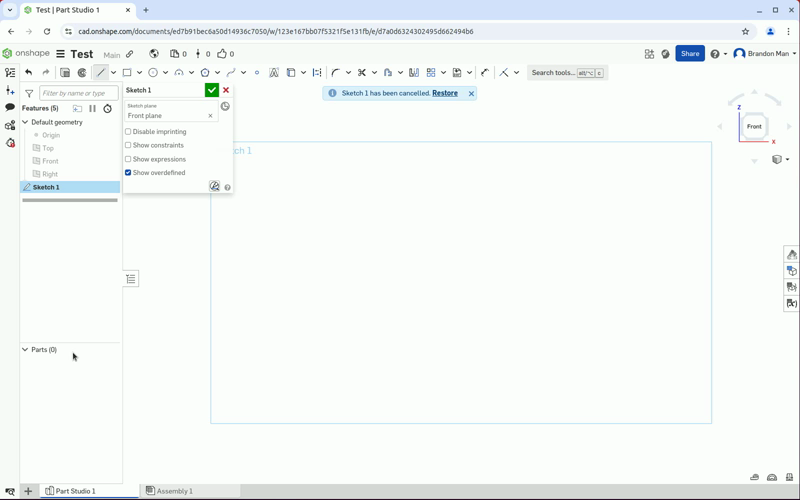
mouse_move(441, 281)
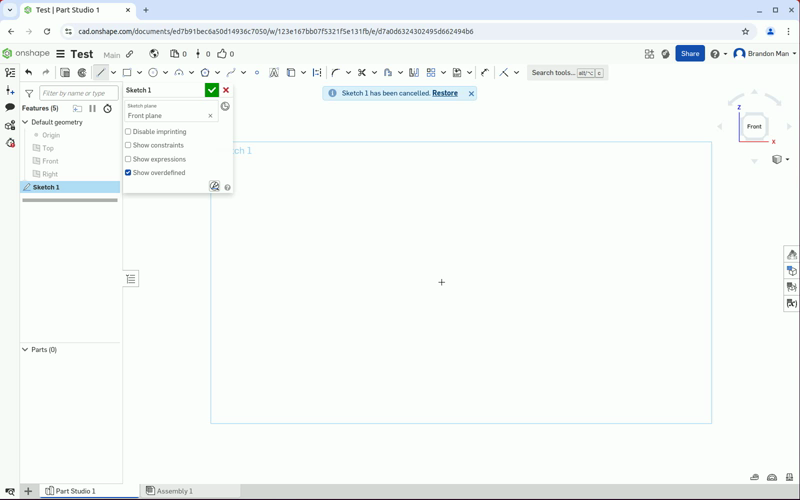
click(441, 281)
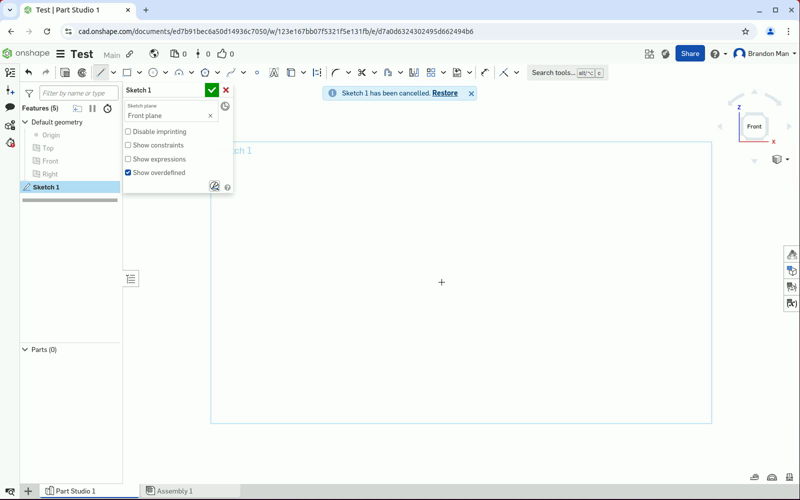
key_up(shift)
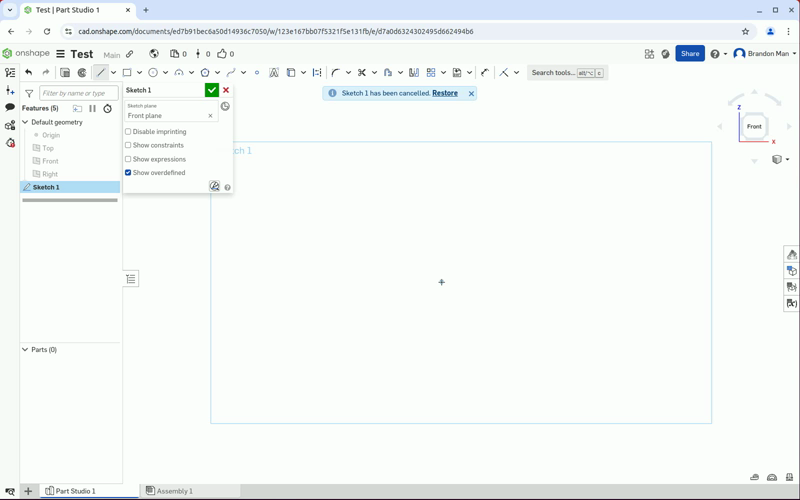
key_down(shift)
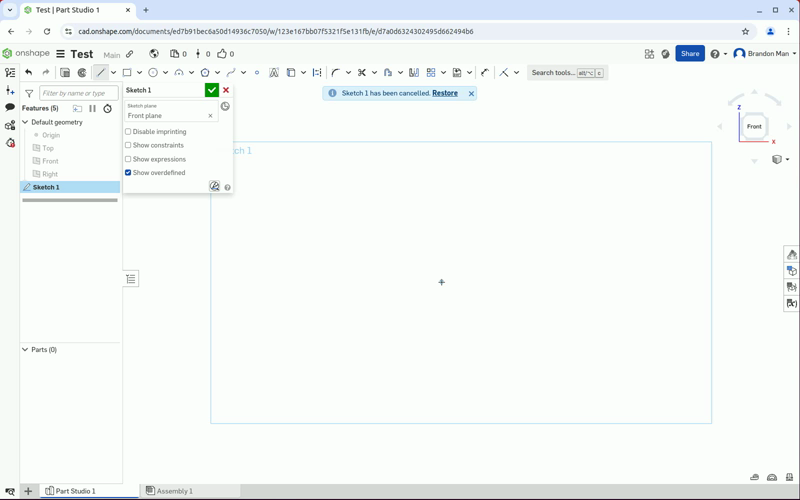
mouse_move(471, 281)
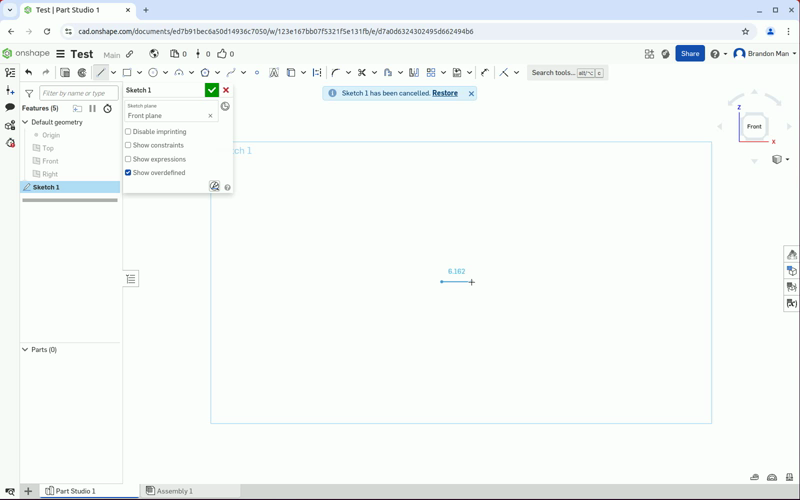
mouse_move(449, 281)
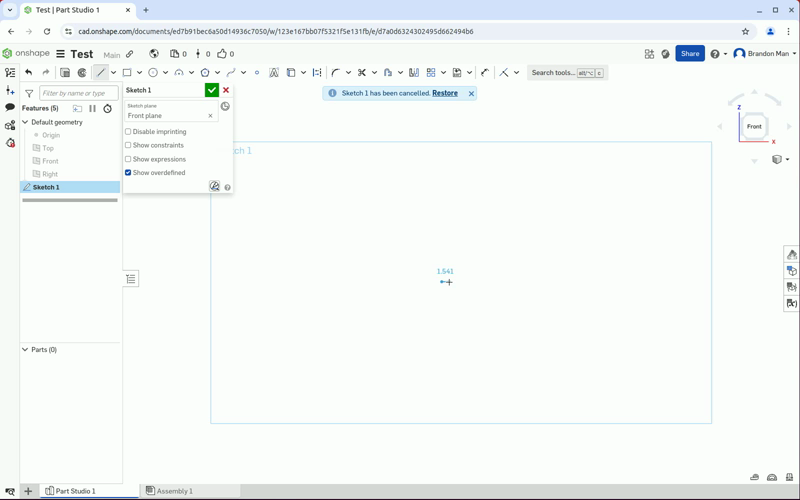
scroll(6)
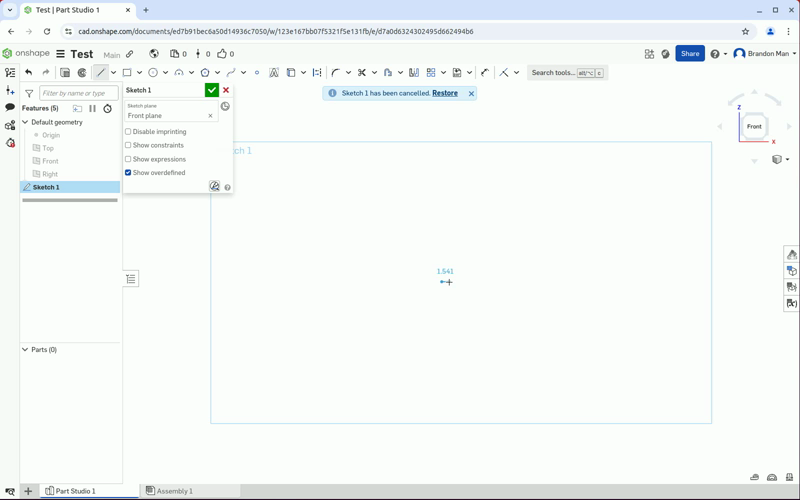
scroll(6)
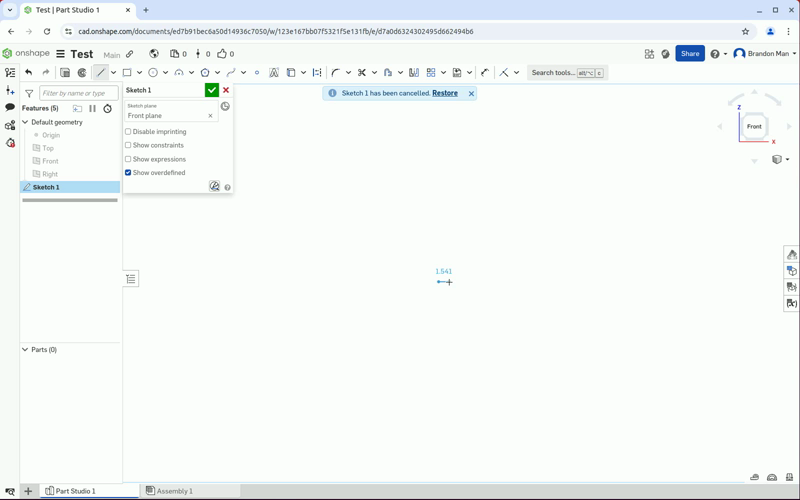
scroll(6)
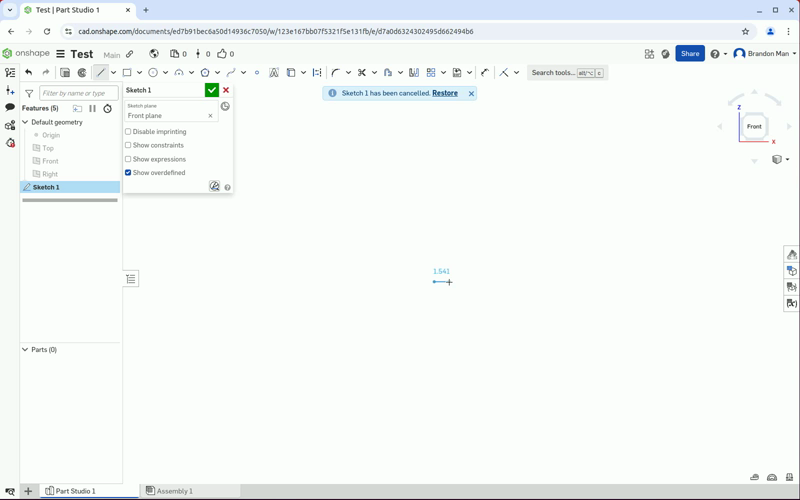
scroll(6)
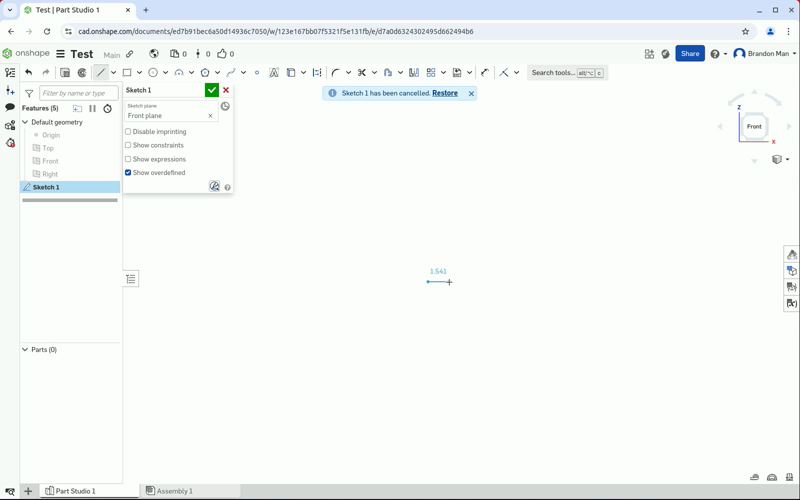
scroll(6)
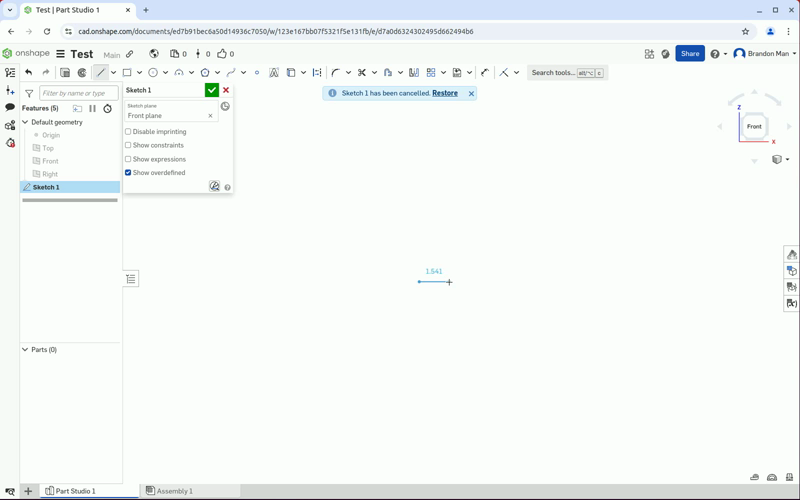
scroll(6)
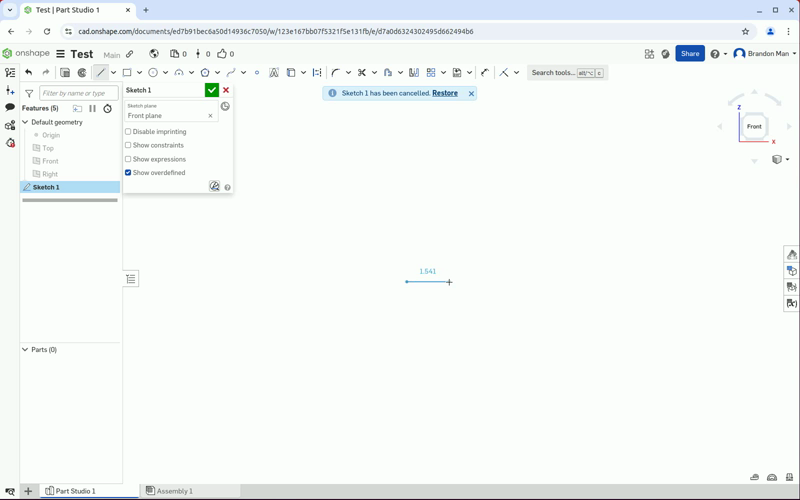
scroll(6)
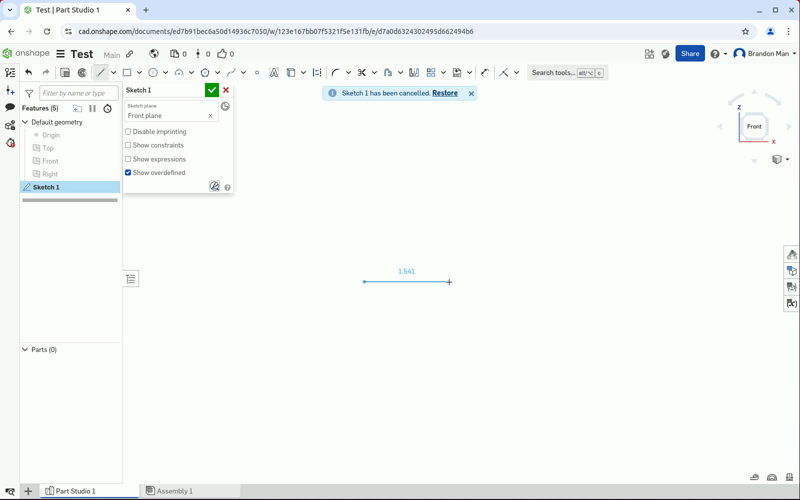
click(449, 281)
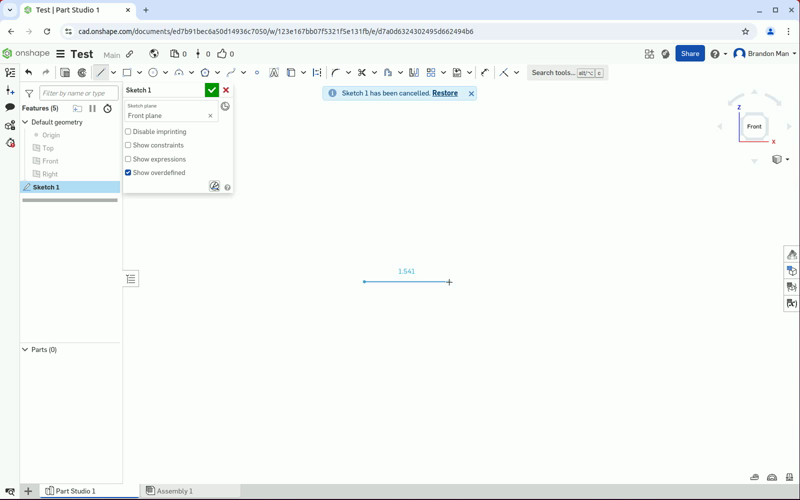
scroll(-6)
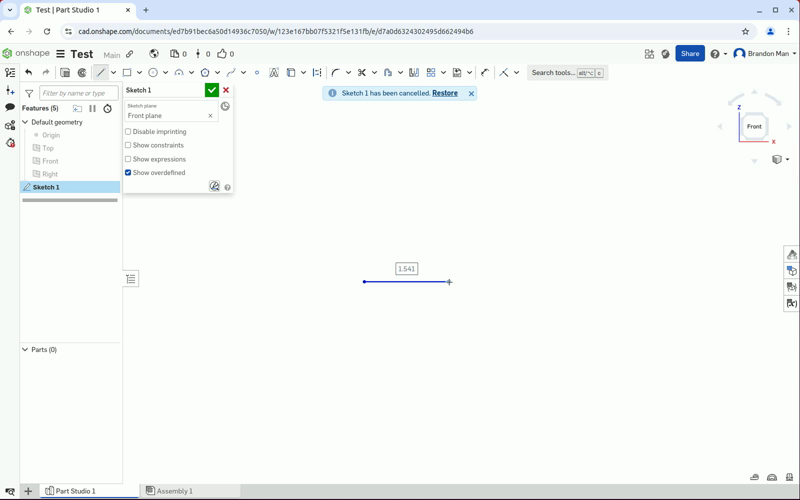
scroll(-6)
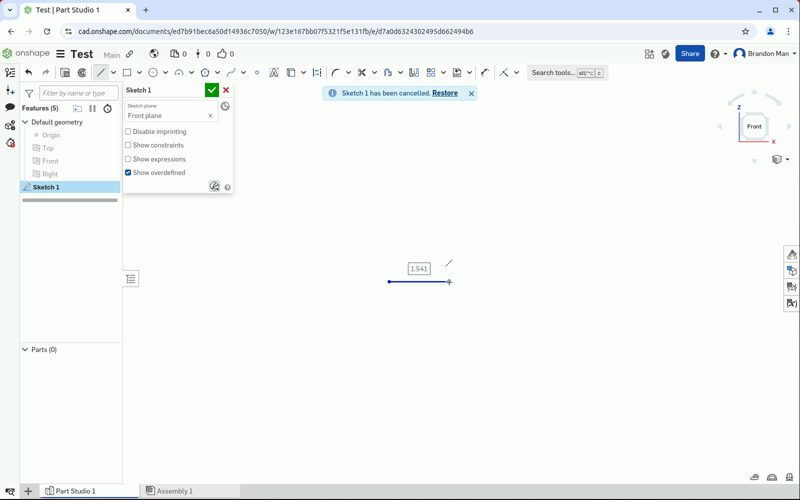
scroll(-6)
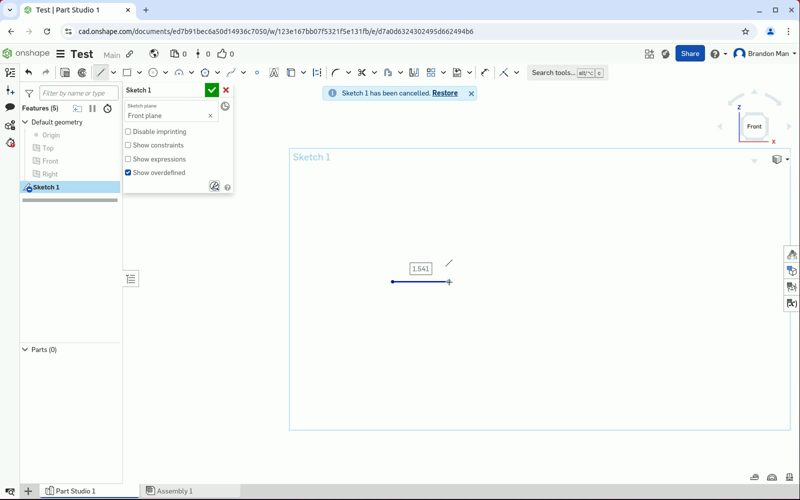
scroll(-6)
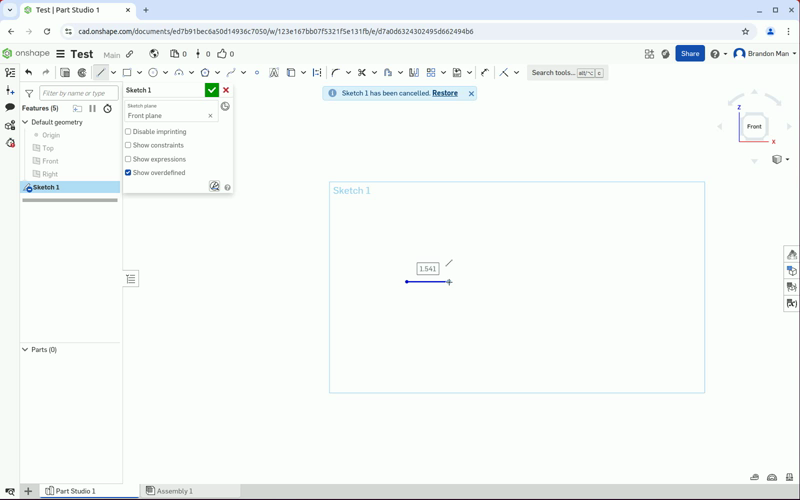
scroll(-6)
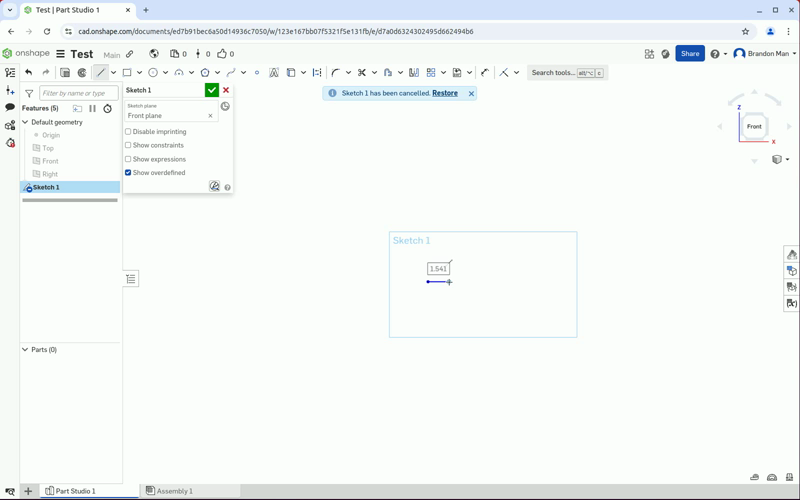
scroll(-6)
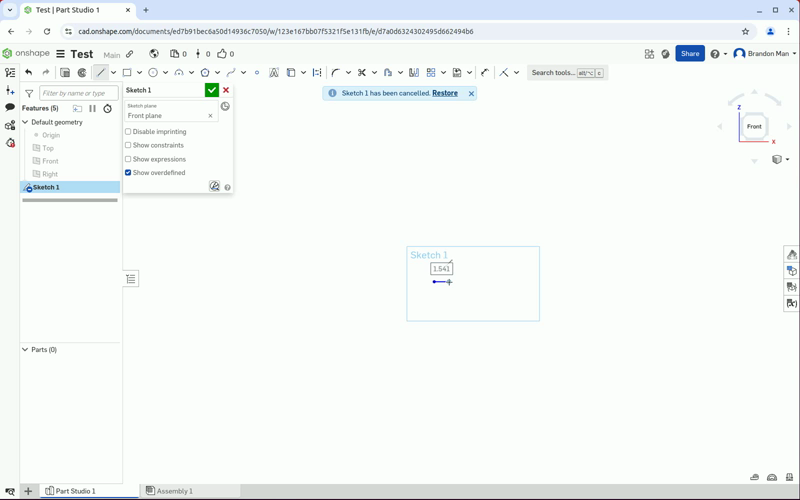
scroll(-6)
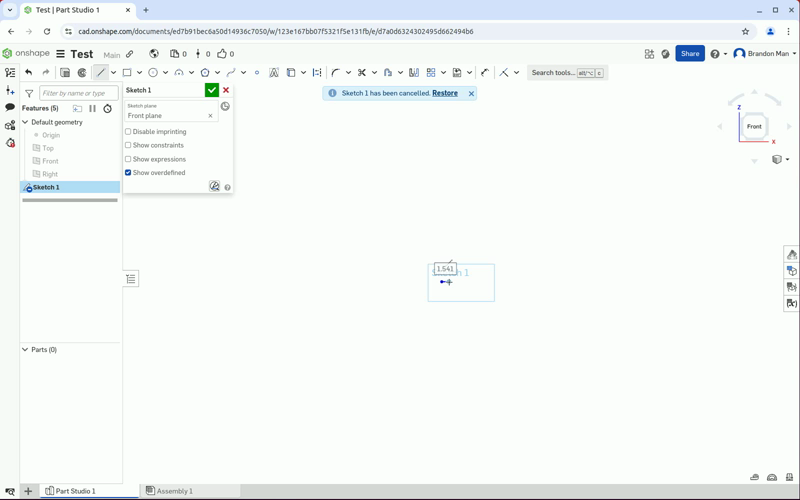
key_up(shift)
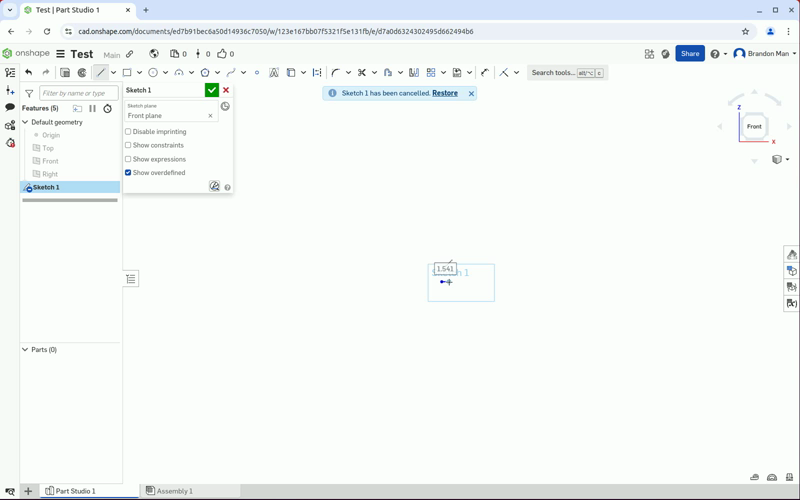
key_down(shift)
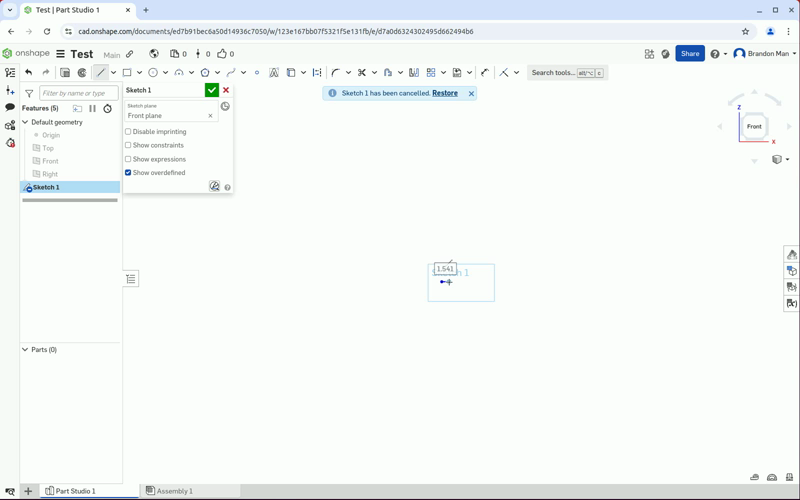
mouse_move(506, 258)
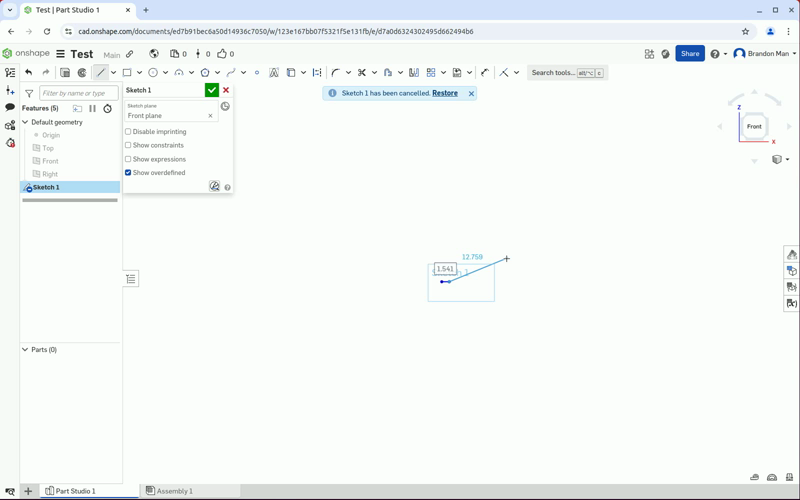
click(506, 258)
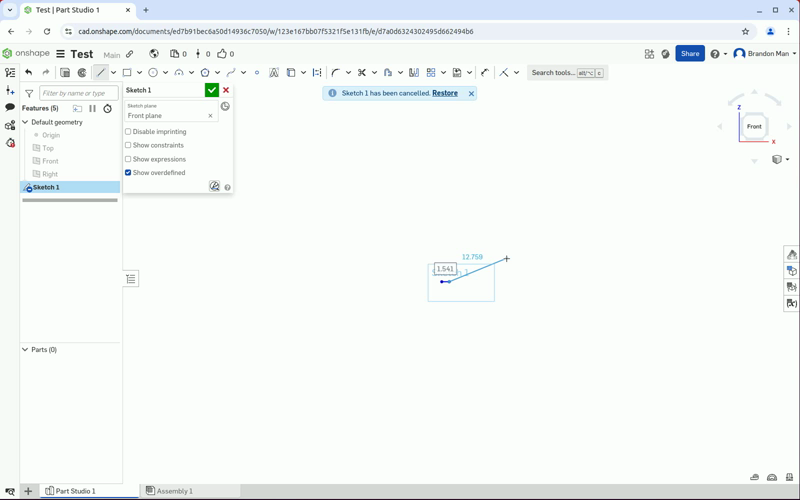
key_up(shift)
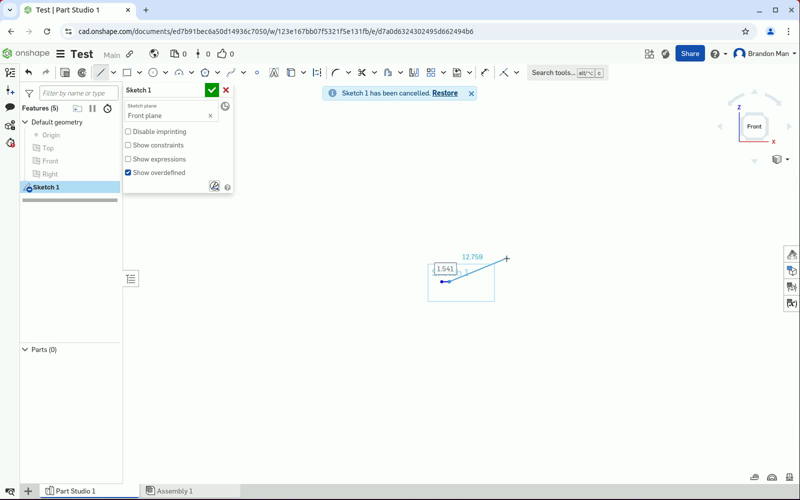
key_down(shift)
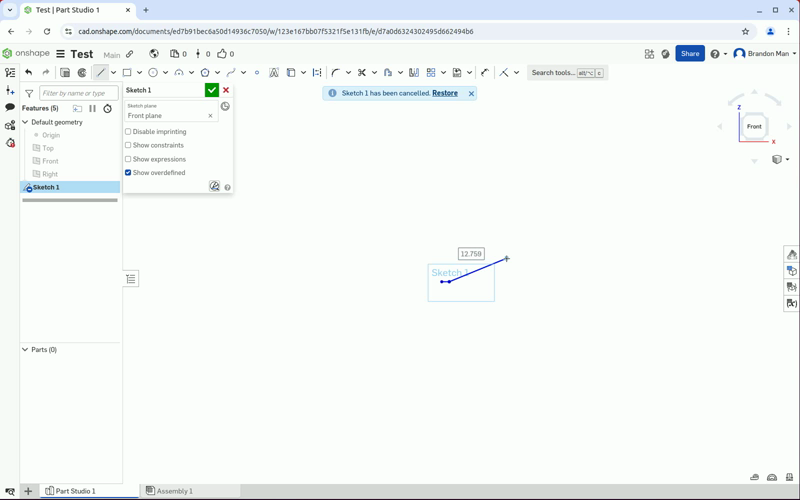
mouse_move(536, 258)
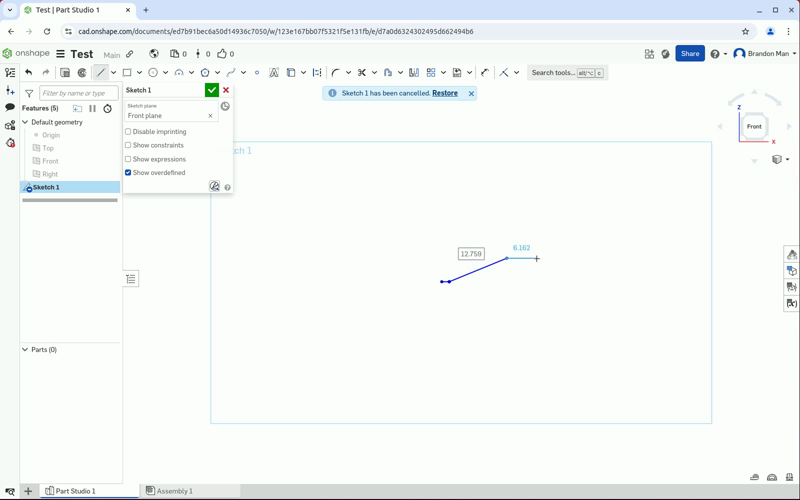
mouse_move(508, 257)
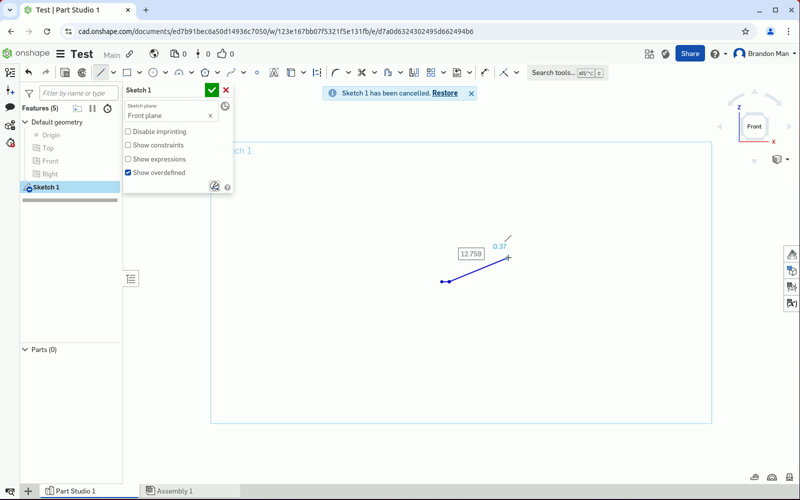
scroll(6)
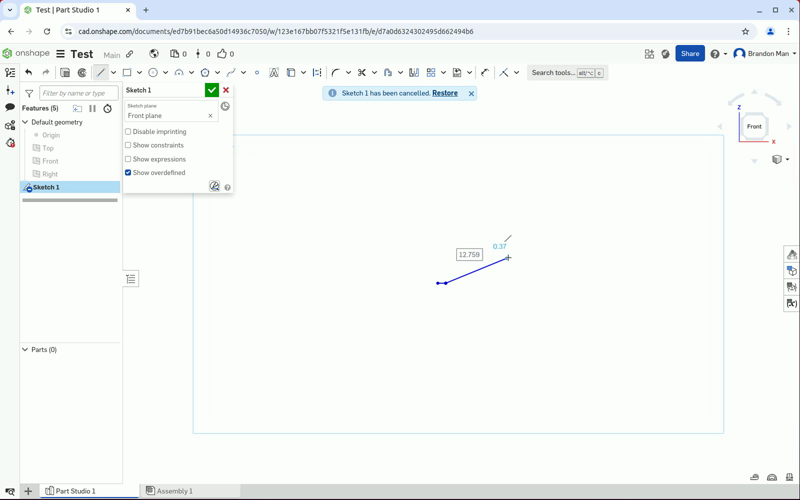
scroll(6)
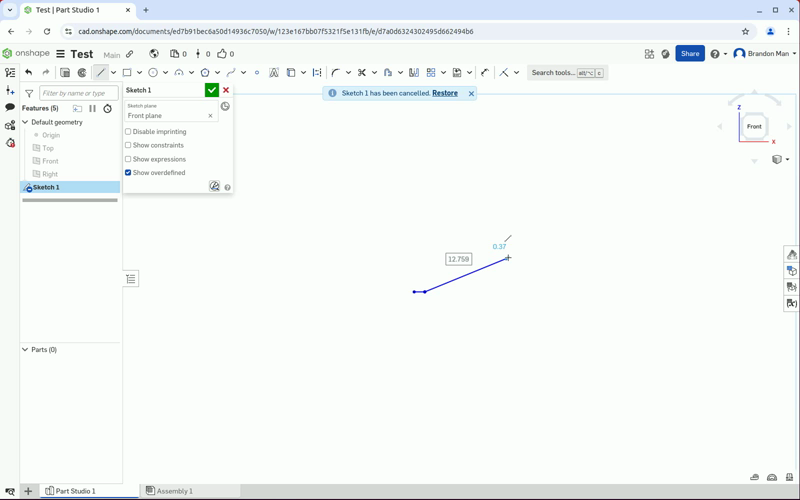
scroll(6)
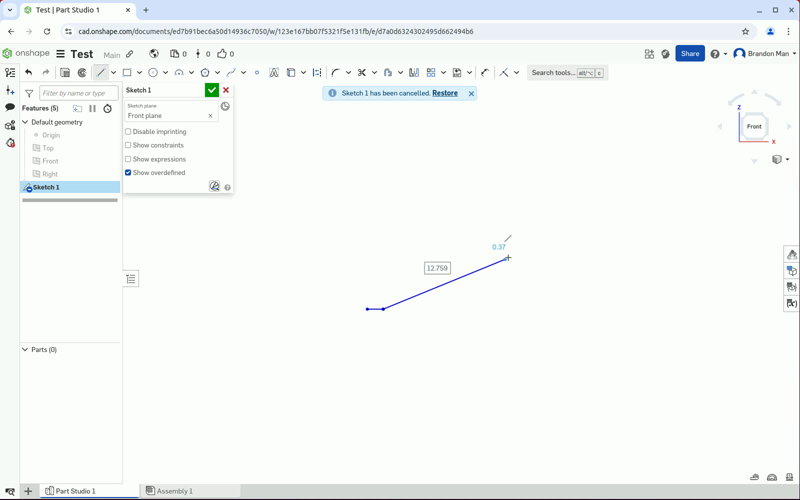
scroll(6)
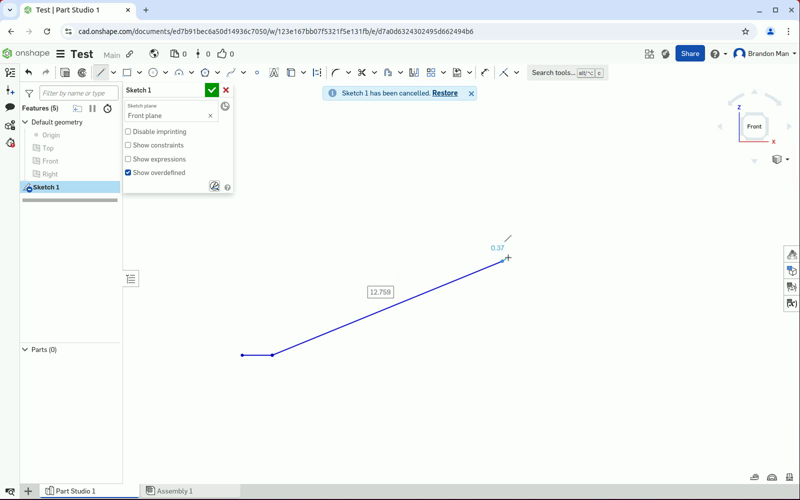
scroll(6)
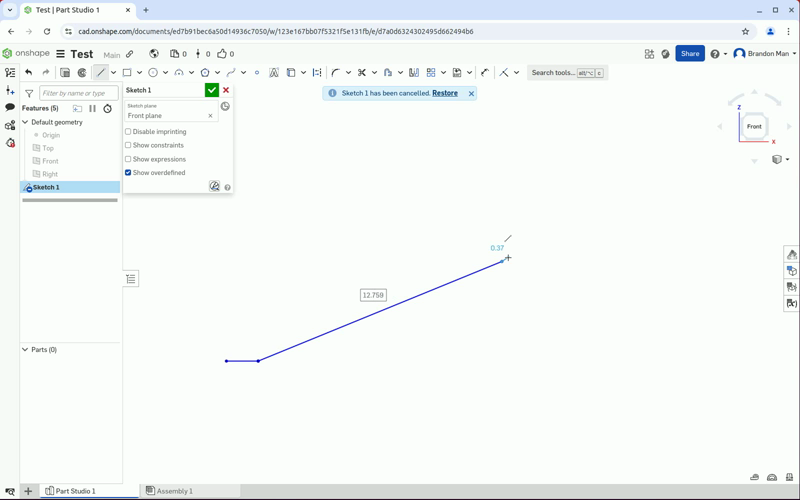
scroll(6)
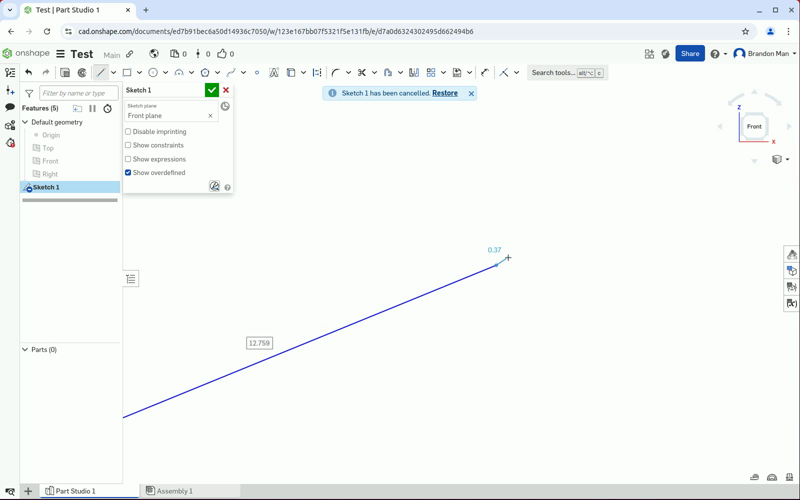
scroll(6)
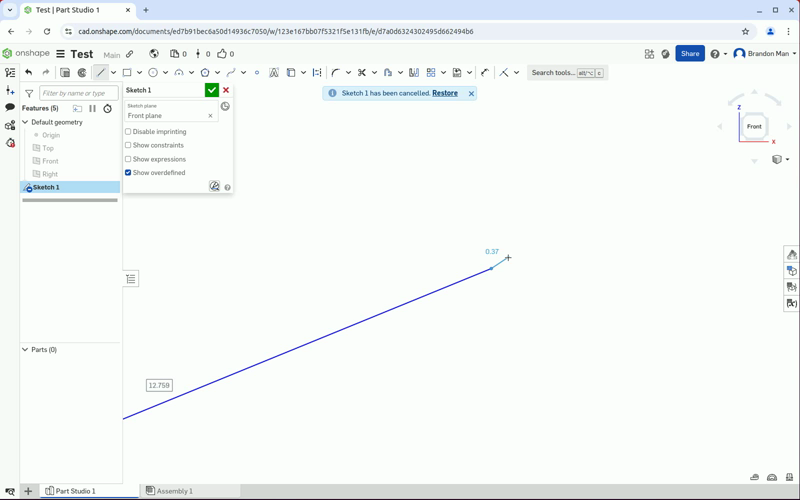
click(508, 257)
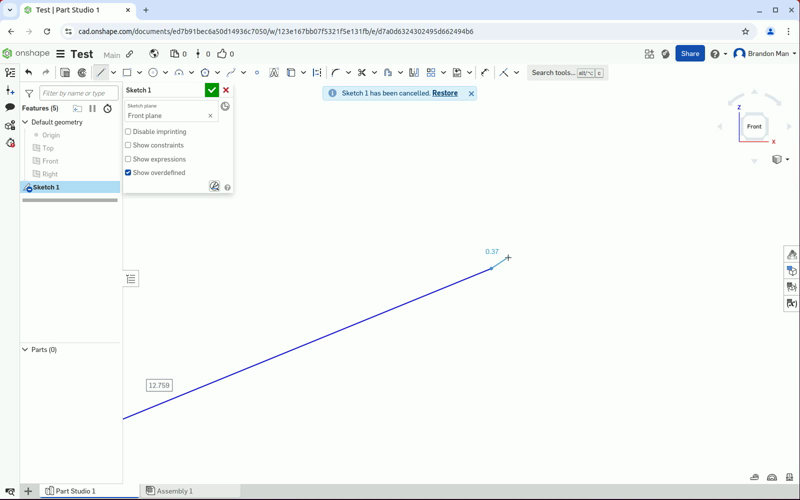
scroll(-6)
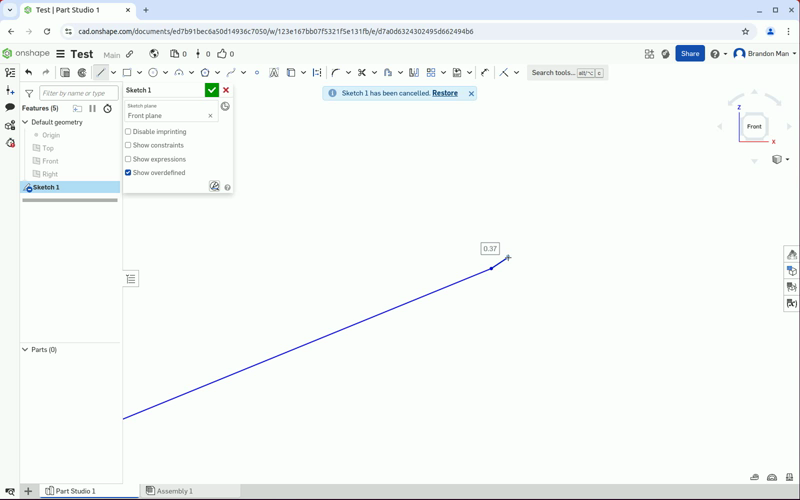
scroll(-6)
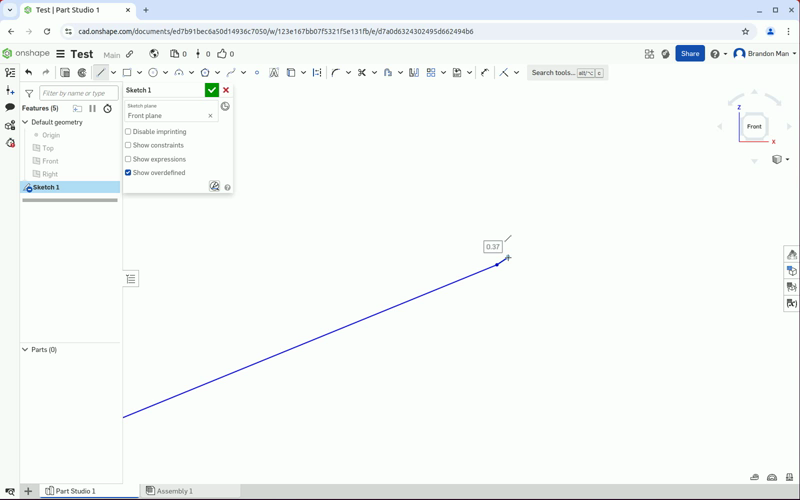
scroll(-6)
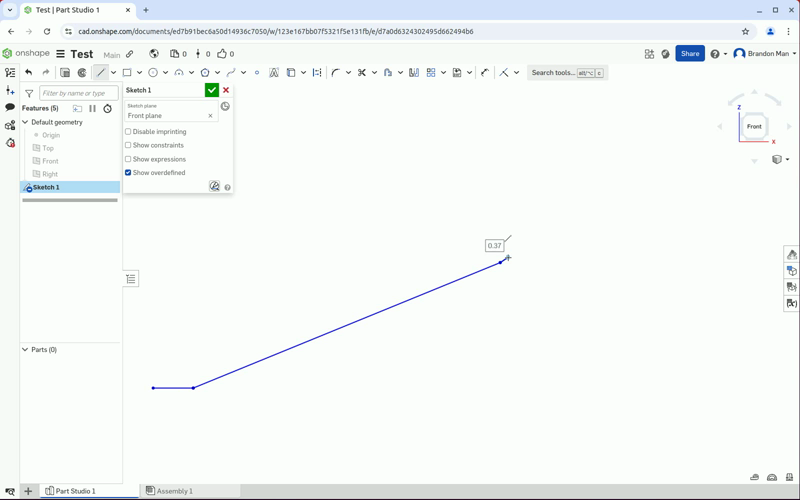
scroll(-6)
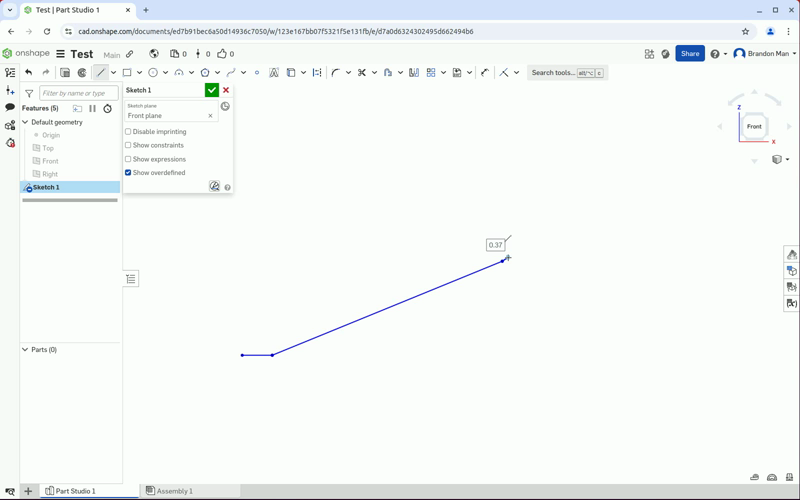
scroll(-6)
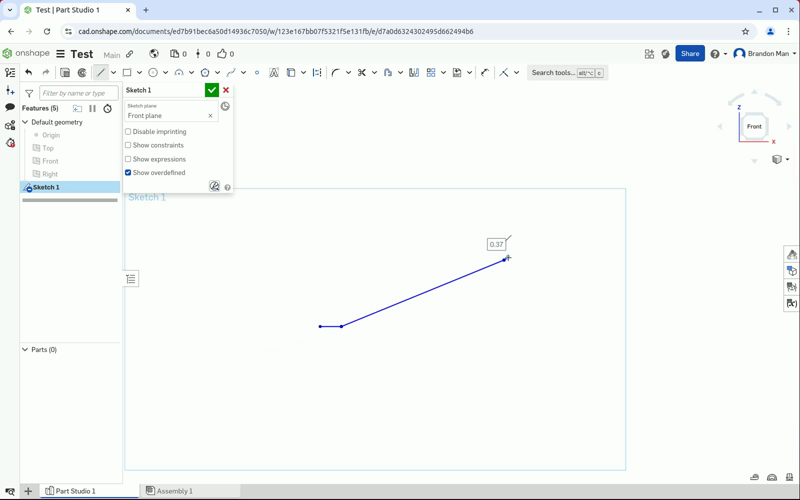
scroll(-6)
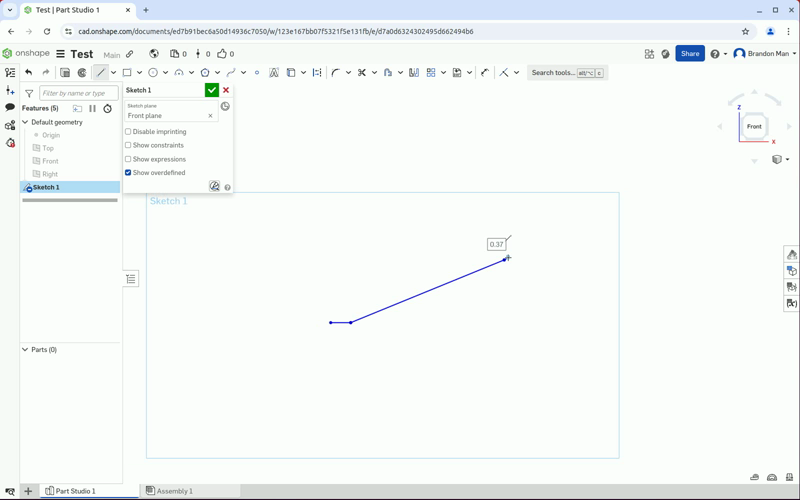
scroll(-6)
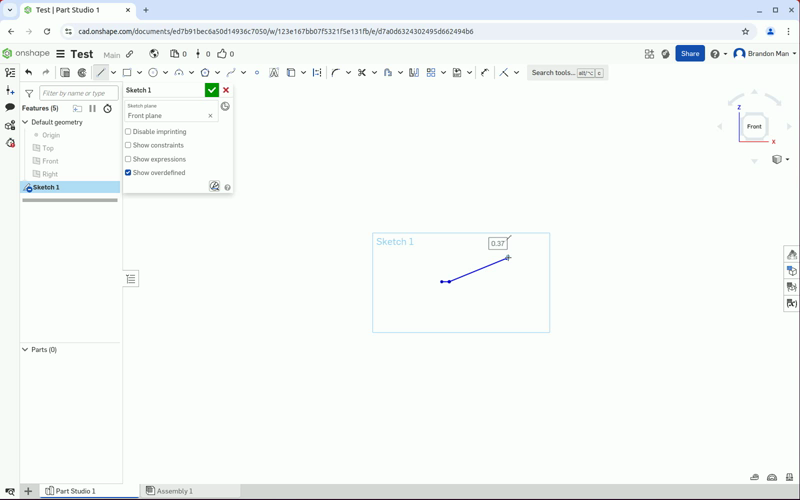
key_up(shift)
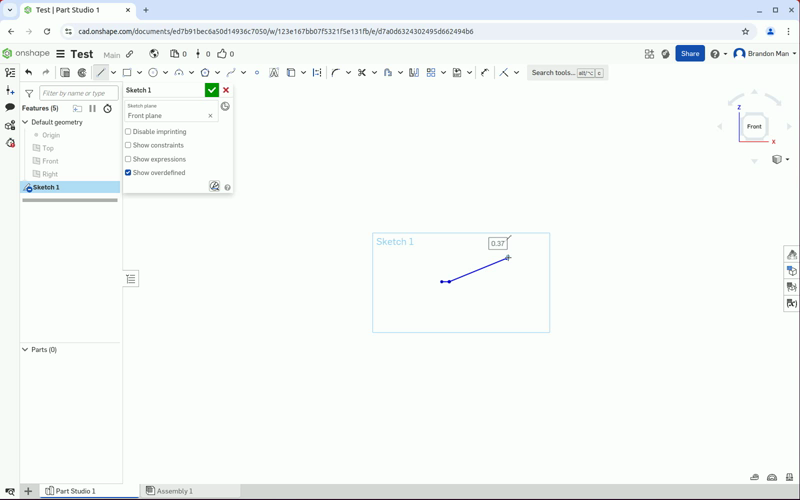
key_down(shift)
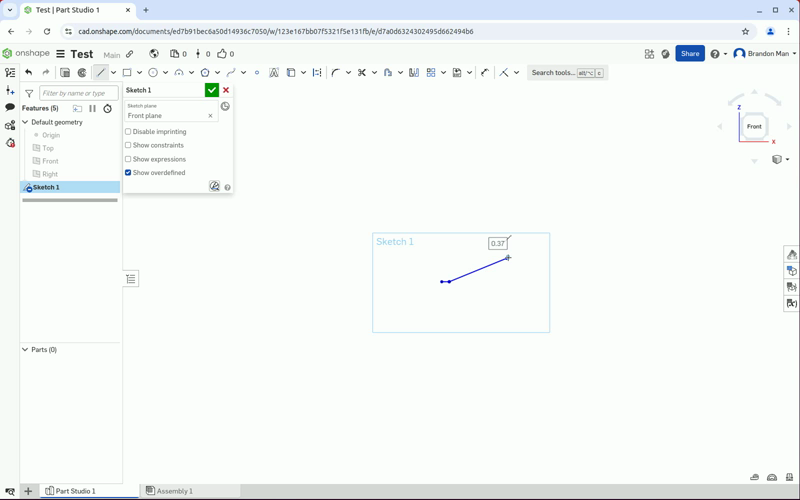
mouse_move(538, 257)
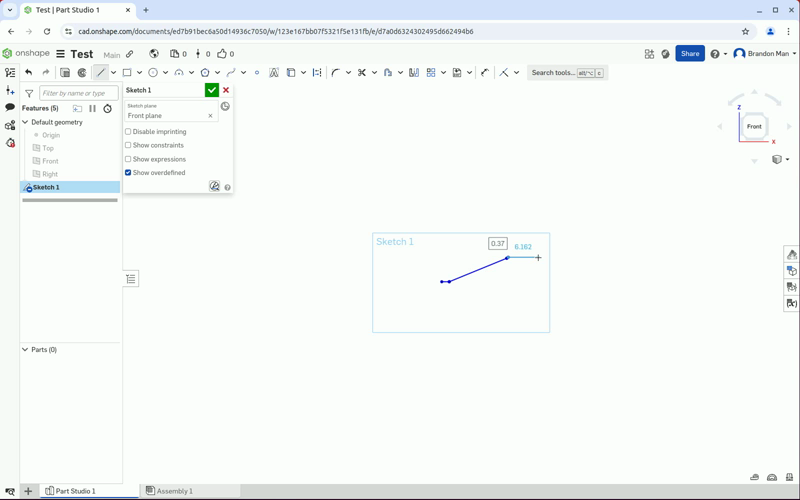
mouse_move(508, 254)
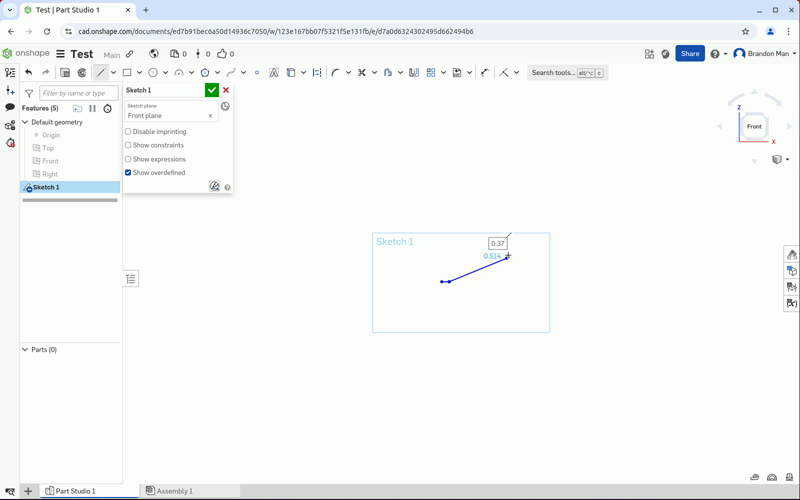
scroll(6)
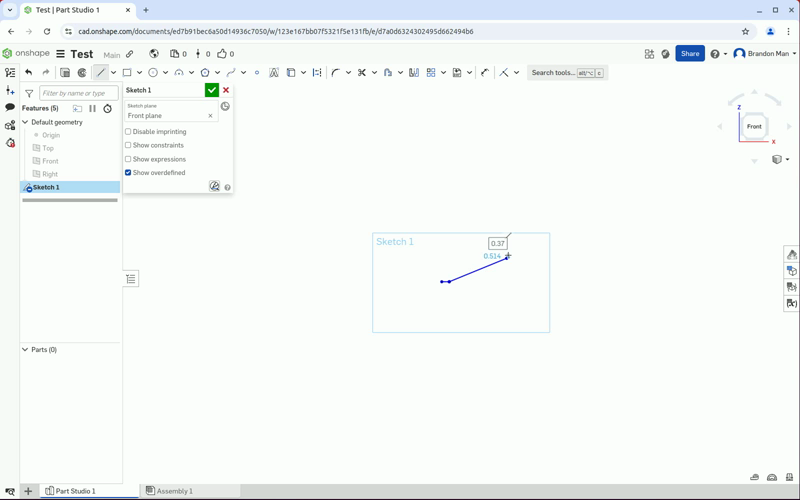
scroll(6)
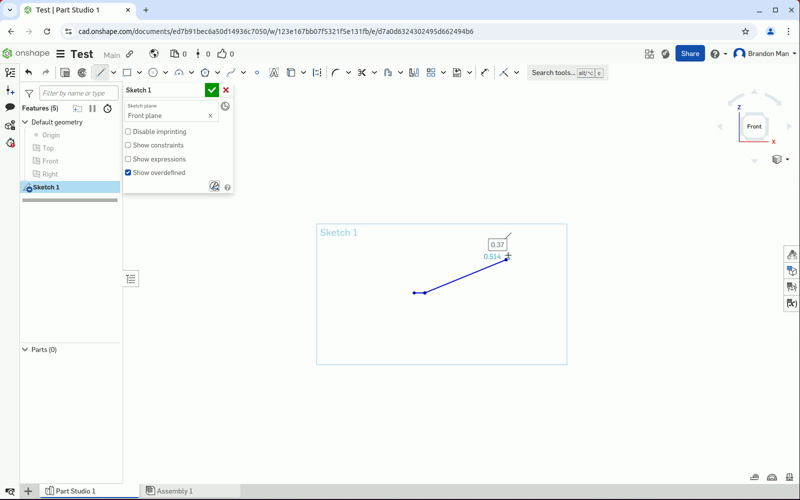
scroll(6)
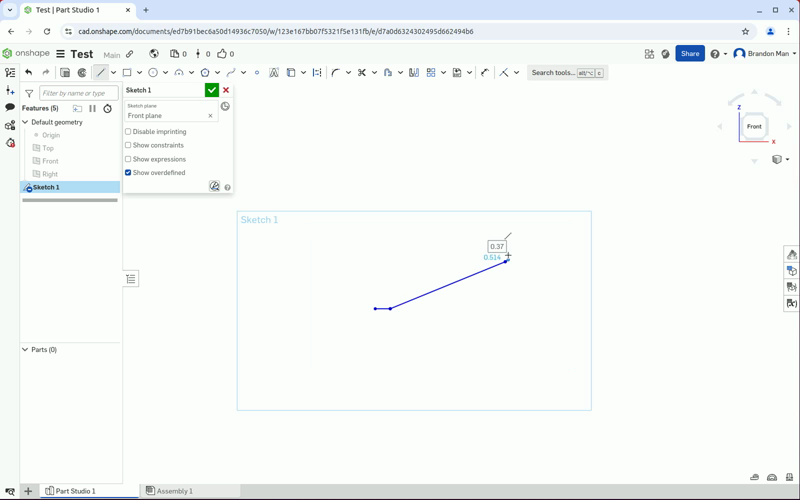
scroll(6)
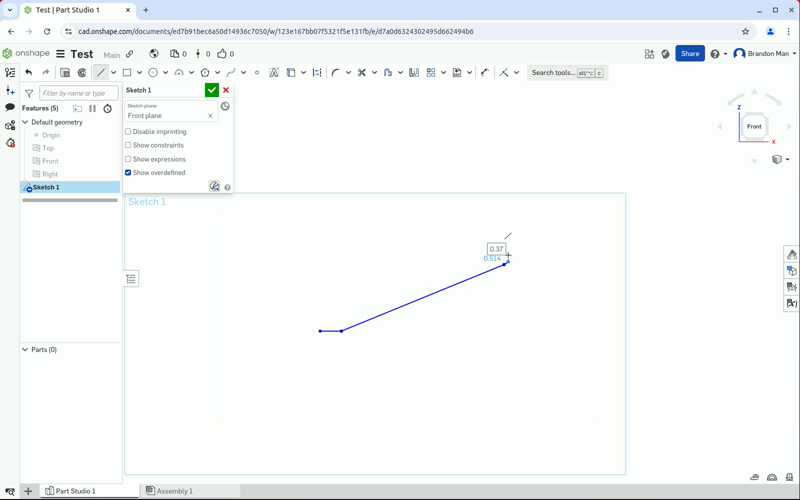
scroll(6)
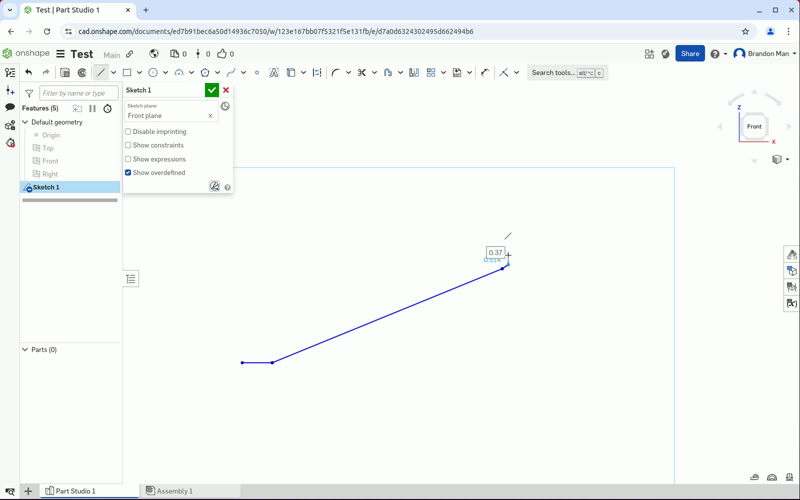
scroll(6)
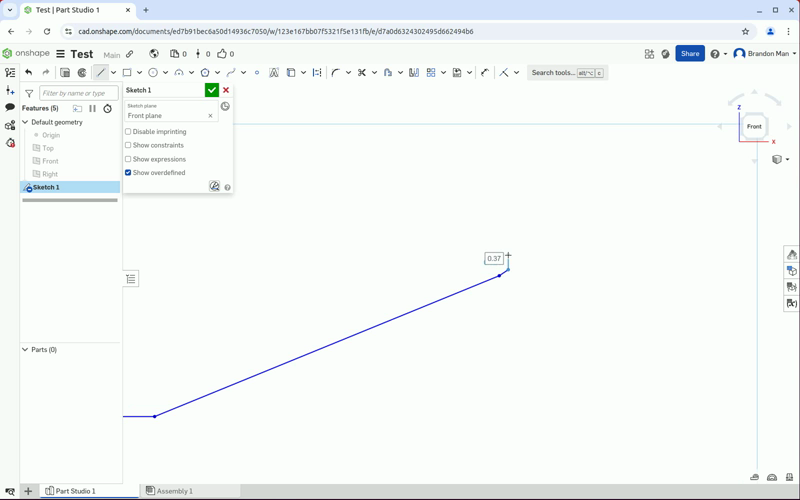
scroll(6)
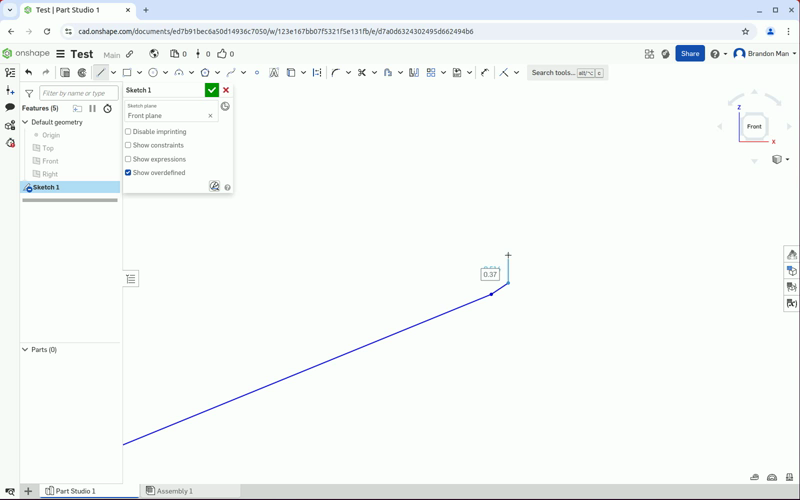
click(508, 254)
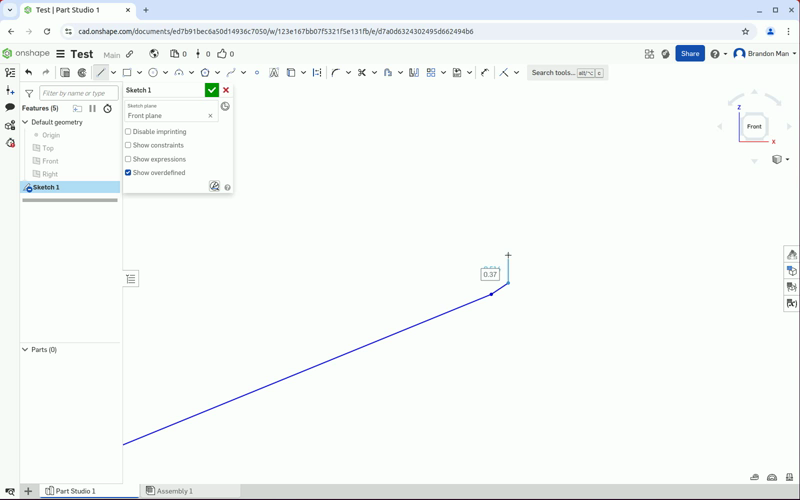
scroll(-6)
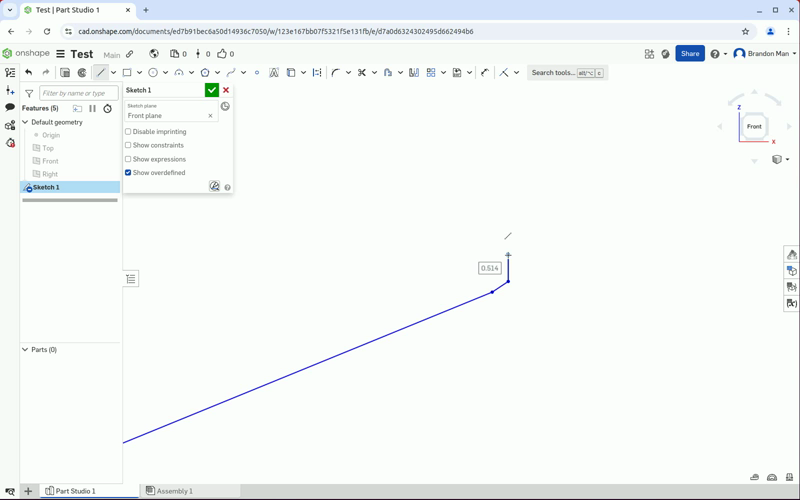
scroll(-6)
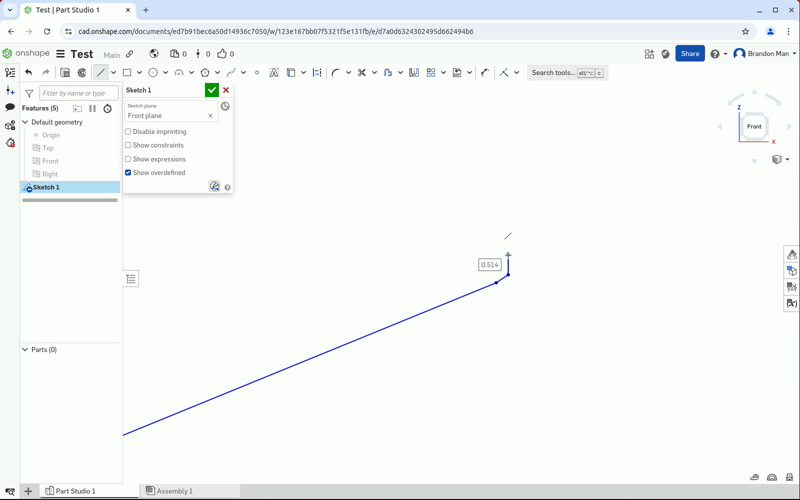
scroll(-6)
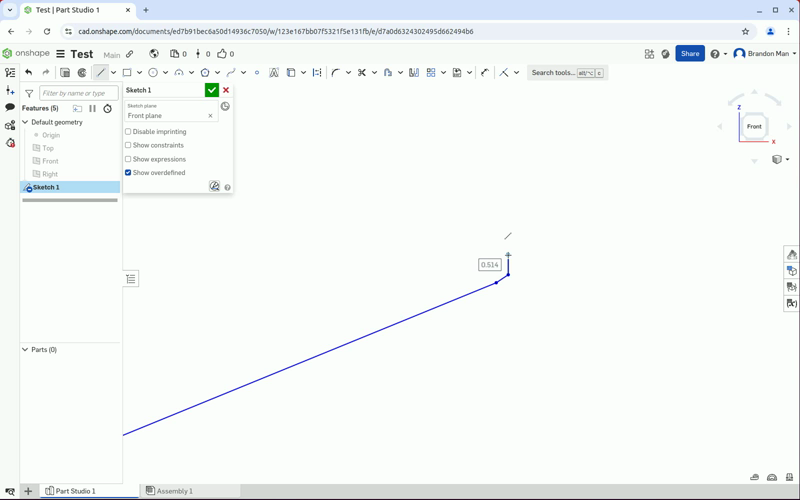
scroll(-6)
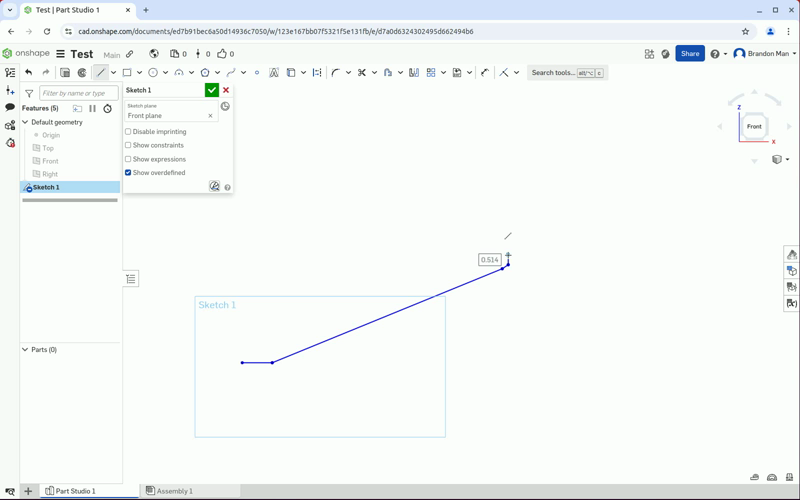
scroll(-6)
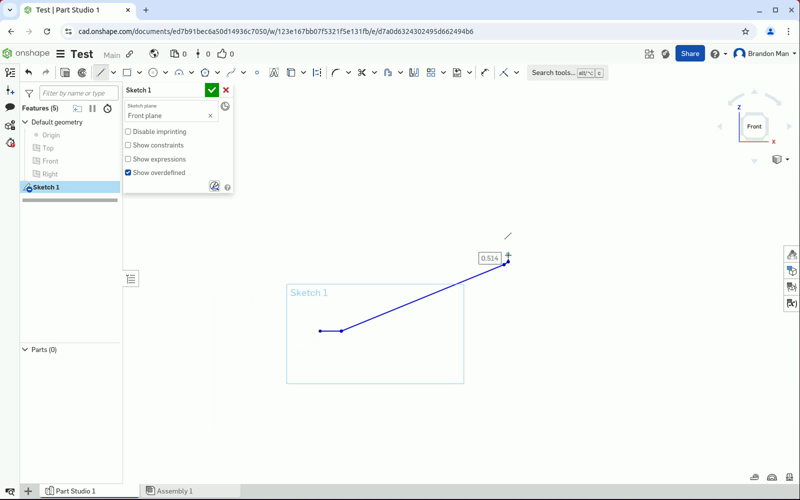
scroll(-6)
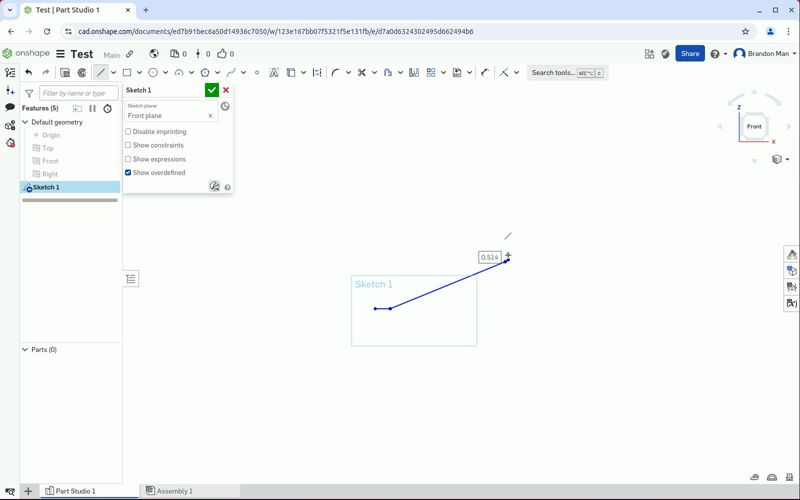
scroll(-6)
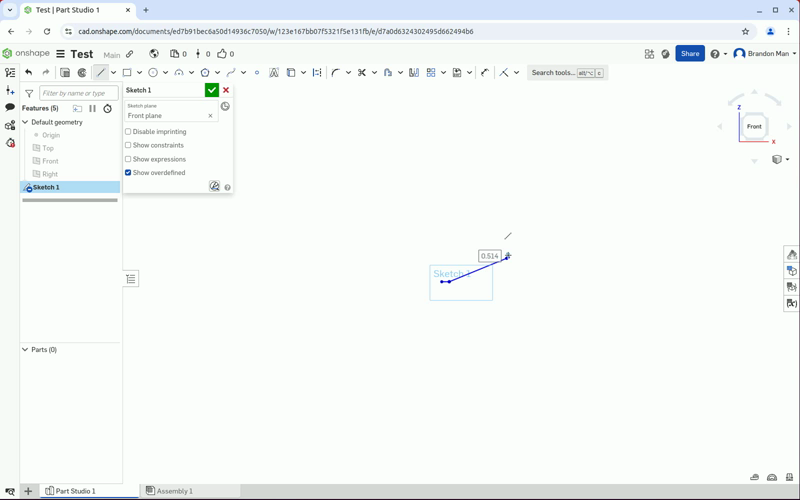
key_up(shift)
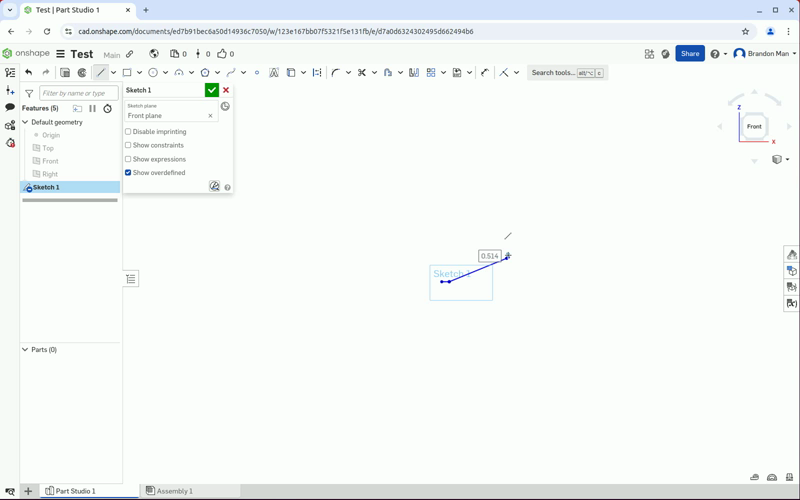
key_down(shift)
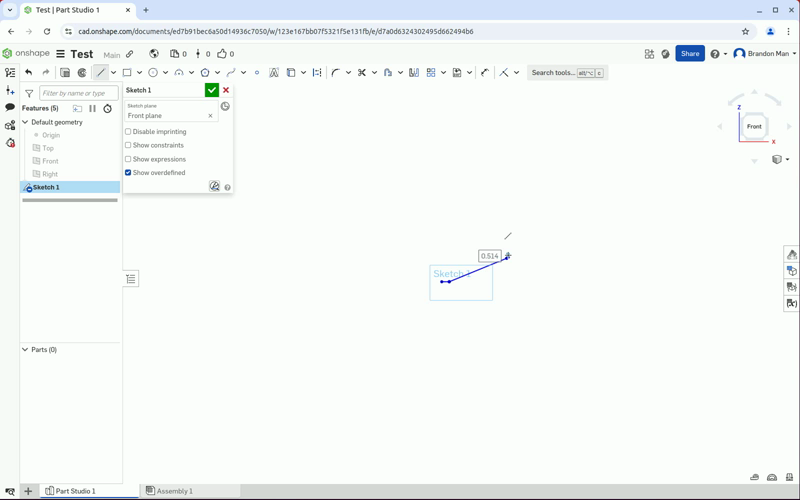
mouse_move(441, 281)
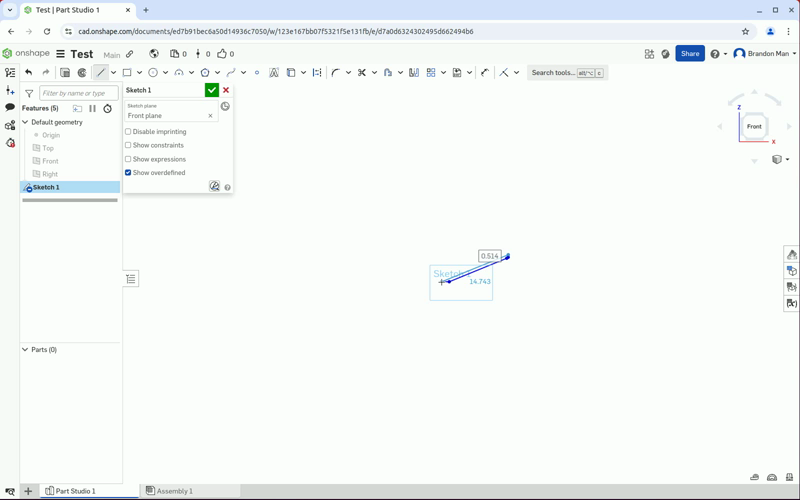
key_up(shift)
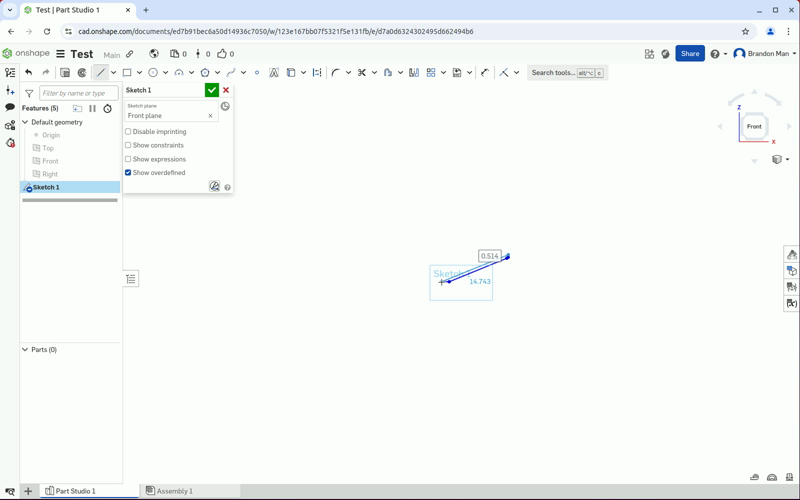
click(441, 281)
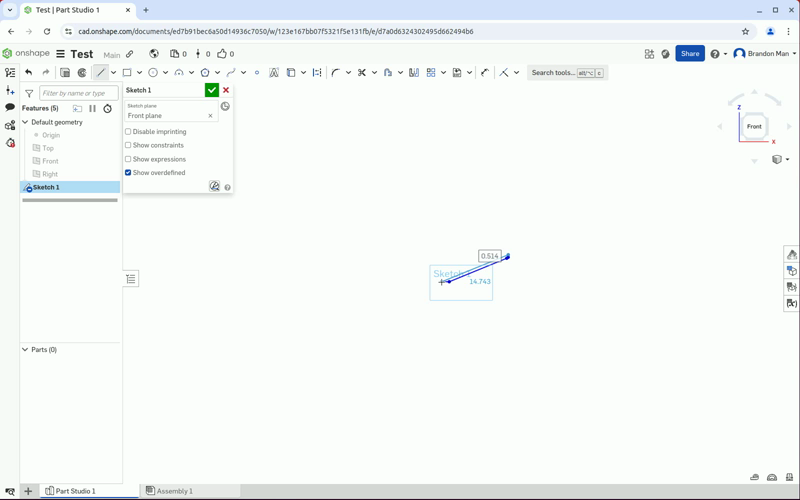
key(esc)
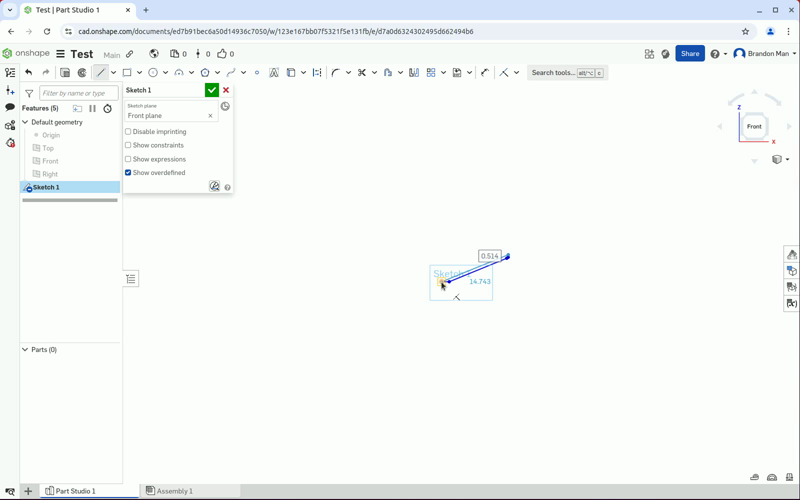
mouse_move(459, 275)
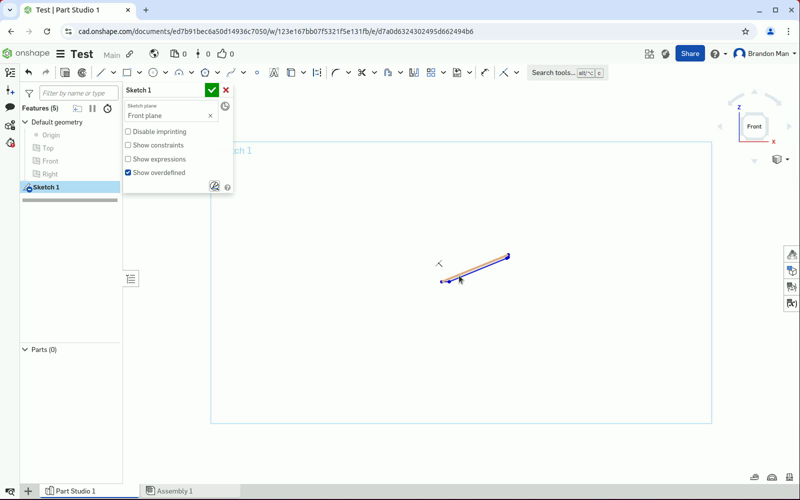
scroll(6)
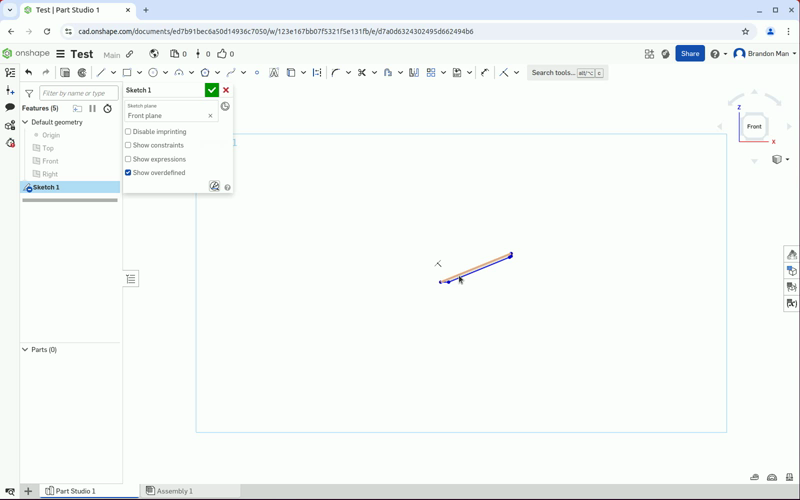
scroll(6)
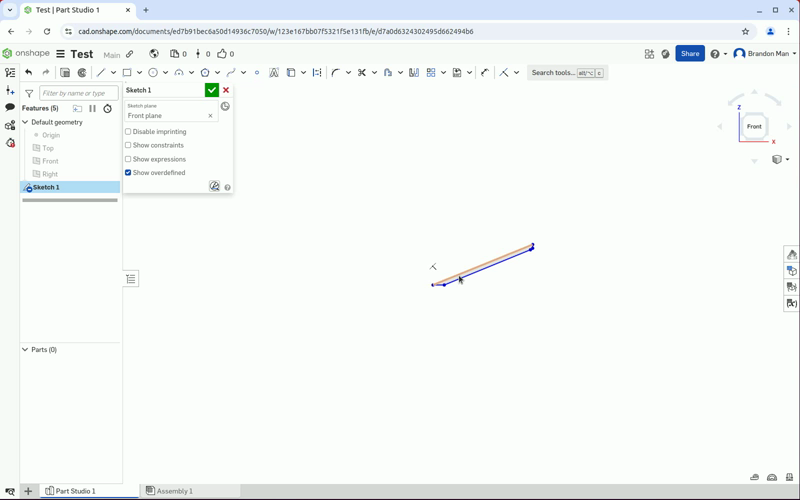
scroll(6)
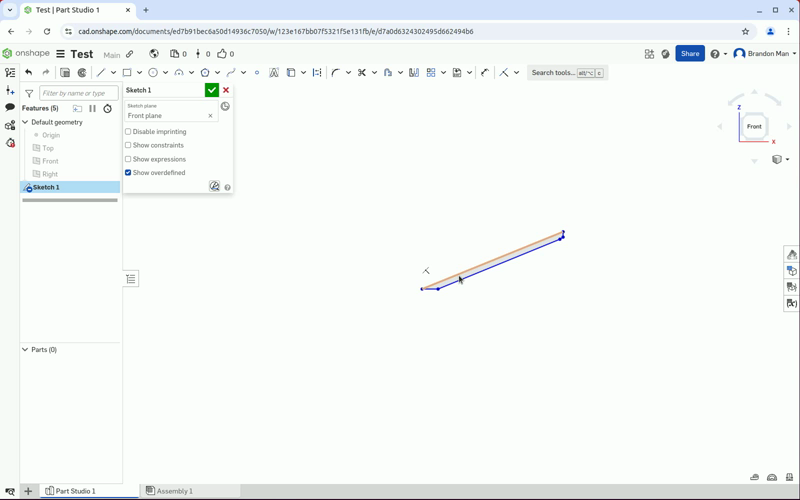
scroll(6)
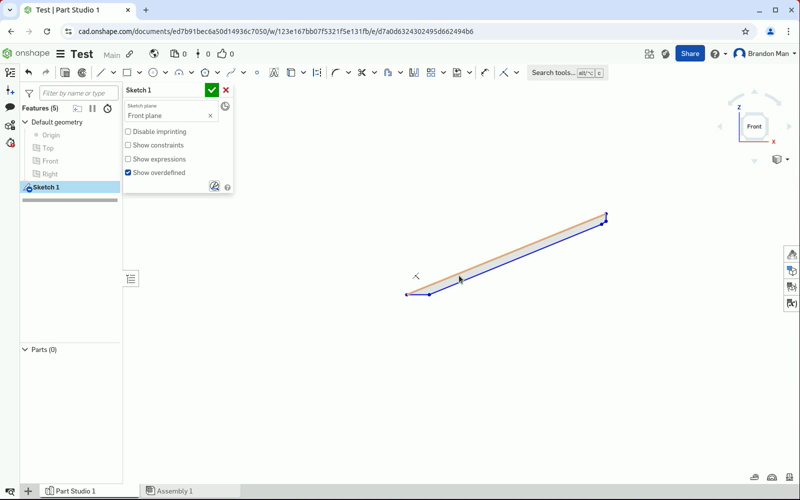
scroll(6)
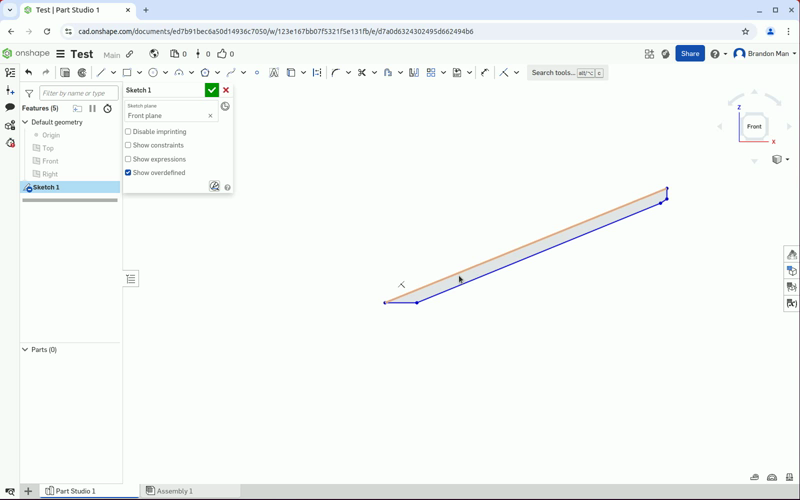
scroll(6)
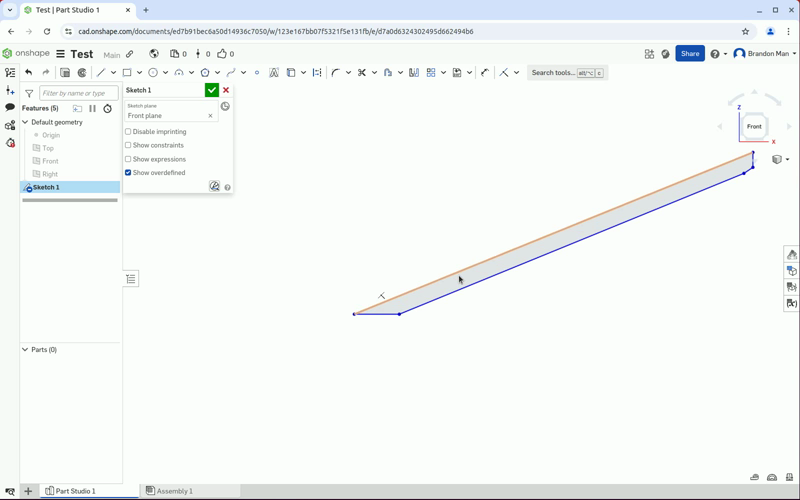
scroll(6)
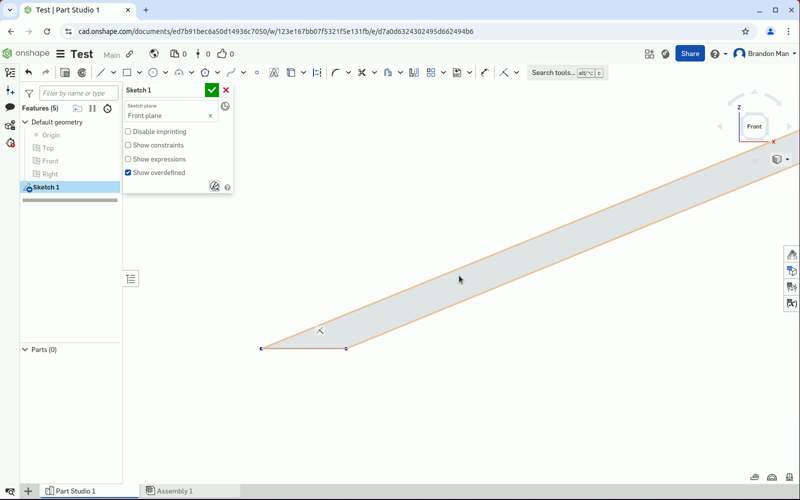
click(459, 275)
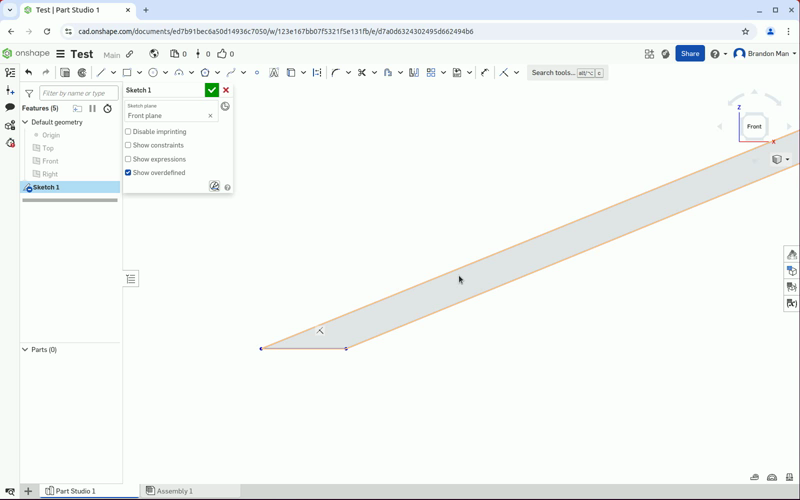
scroll(-6)
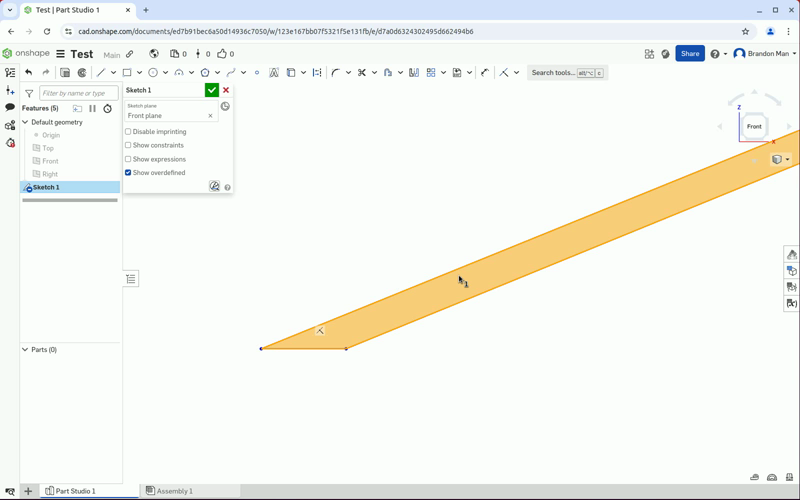
scroll(-6)
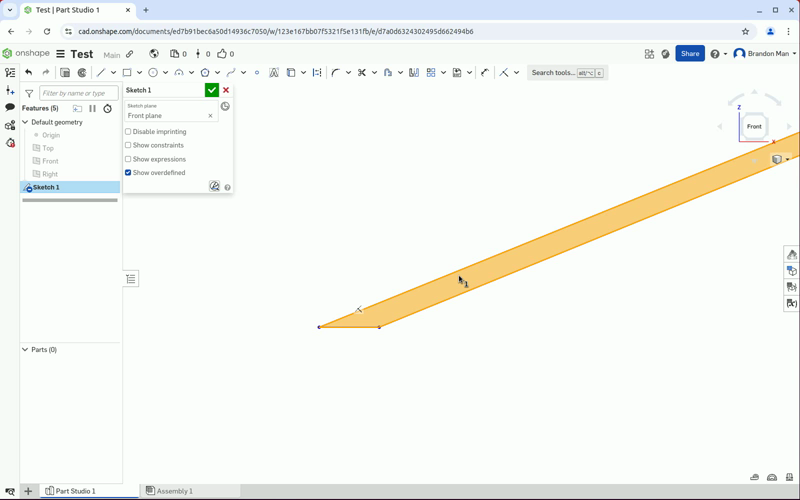
scroll(-6)
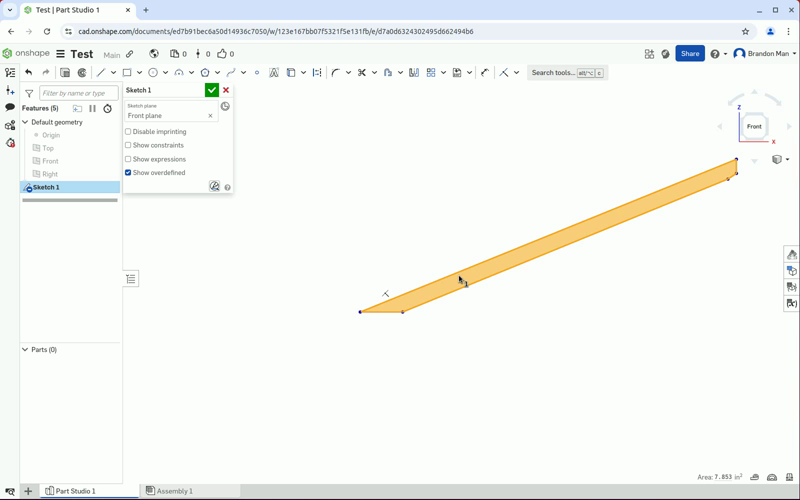
scroll(-6)
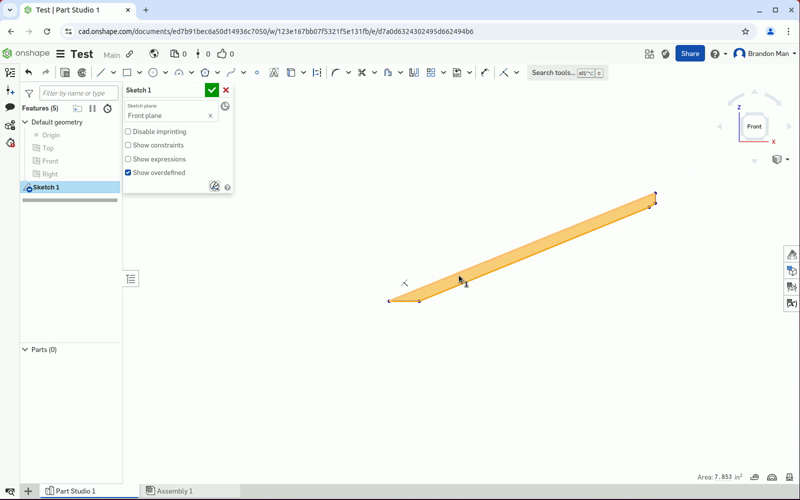
scroll(-6)
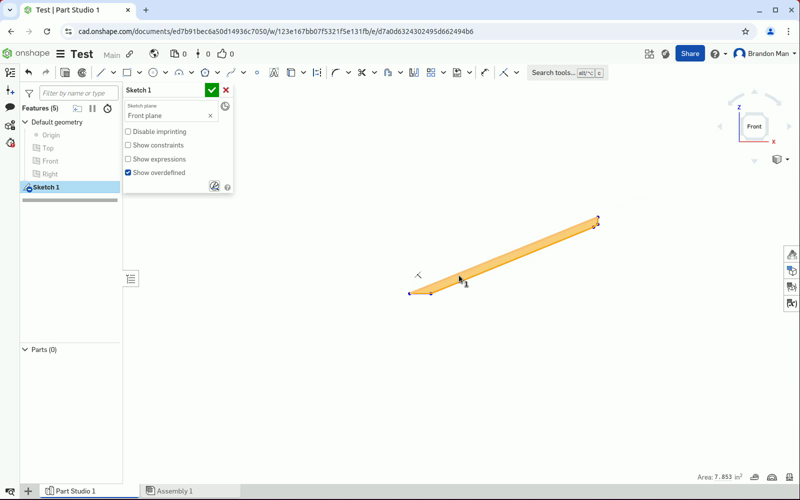
scroll(-6)
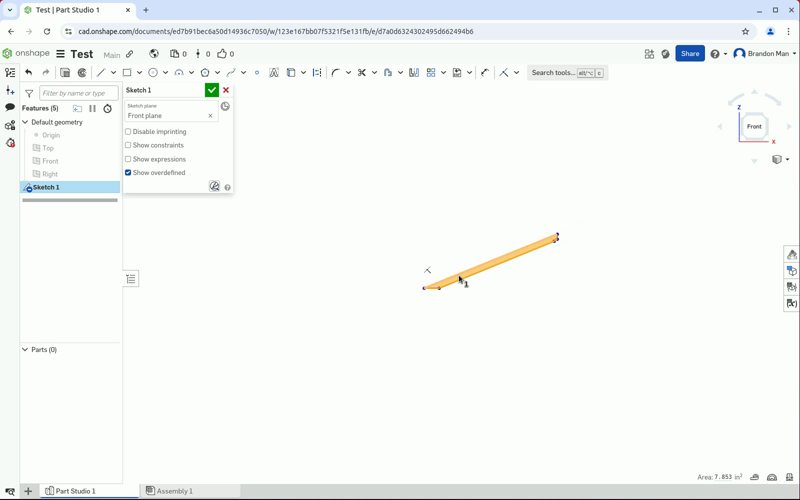
scroll(-6)
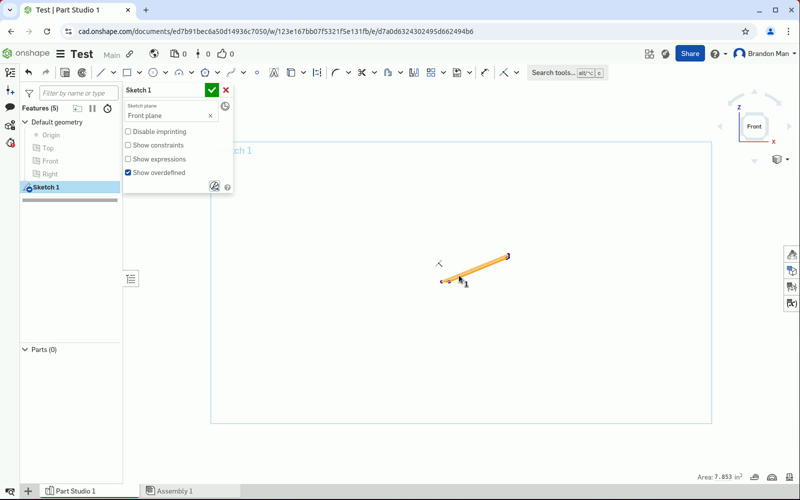
mouse_move(73, 352)
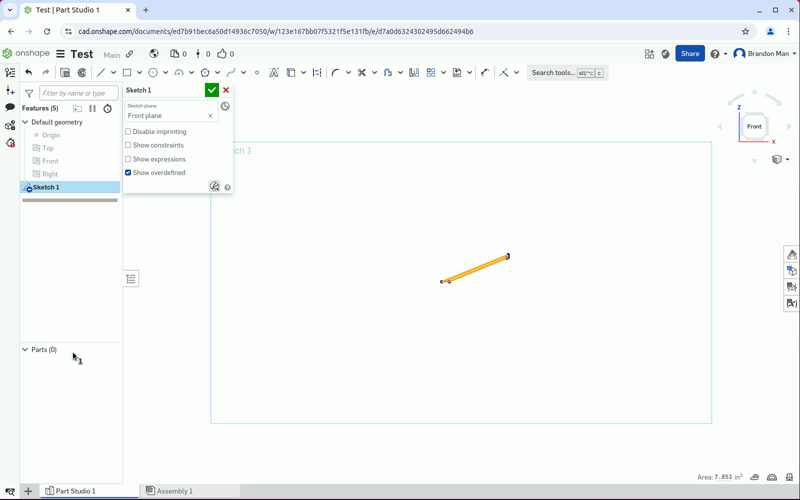
key(shift+y)
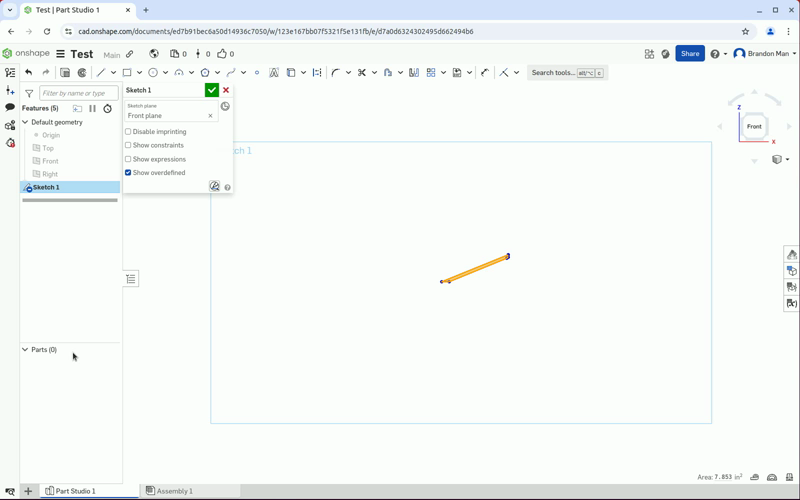
key(shift+e)
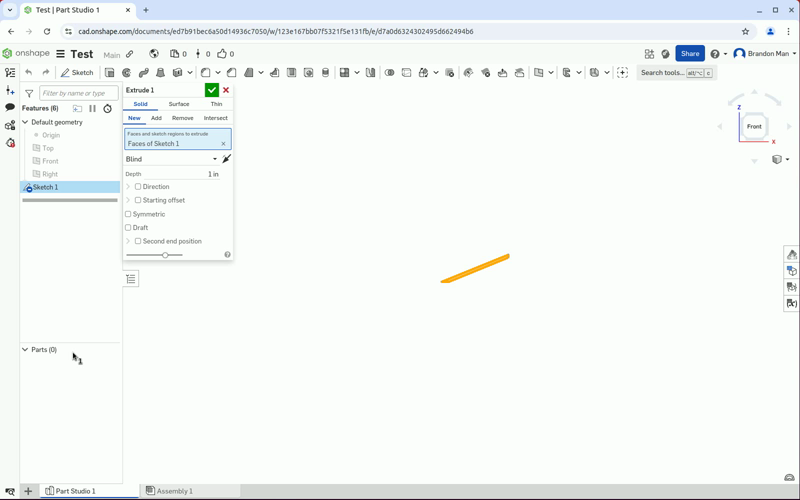
mouse_move(143, 106)
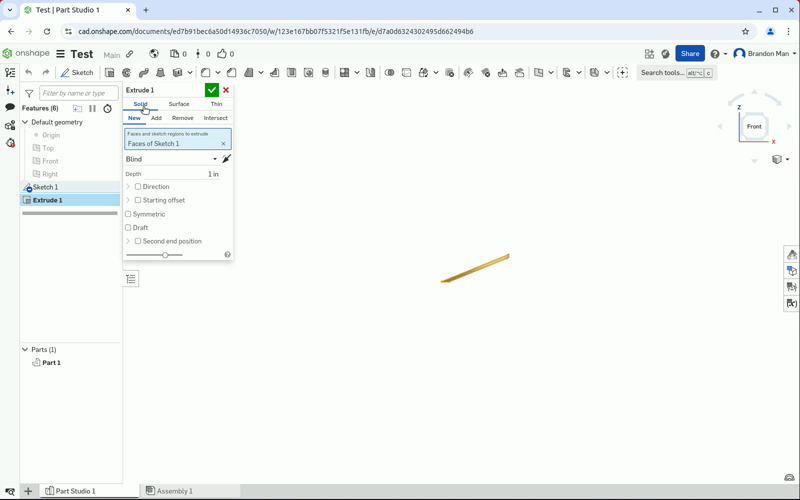
click(143, 106)
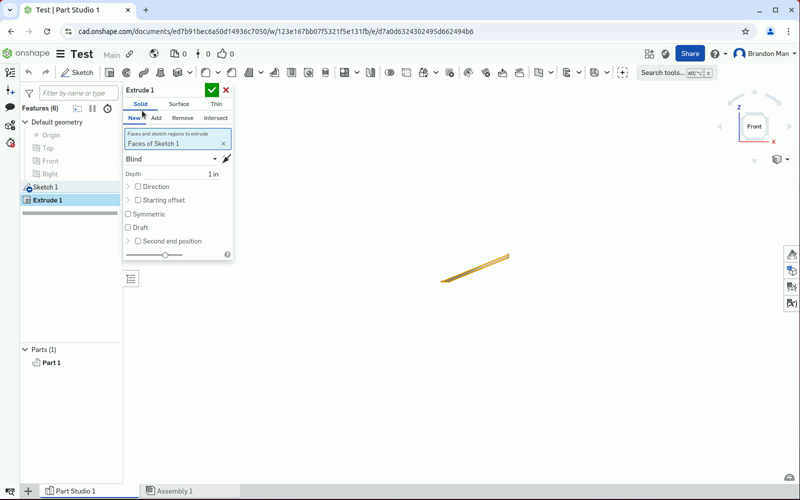
mouse_move(137, 120)
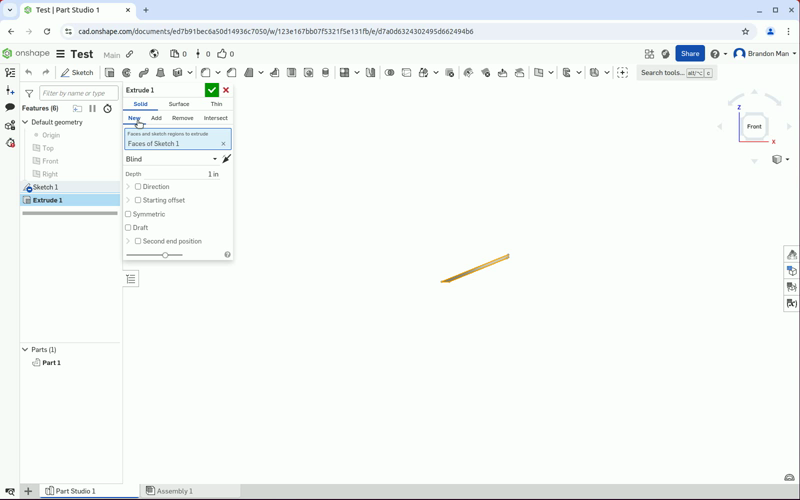
click(137, 120)
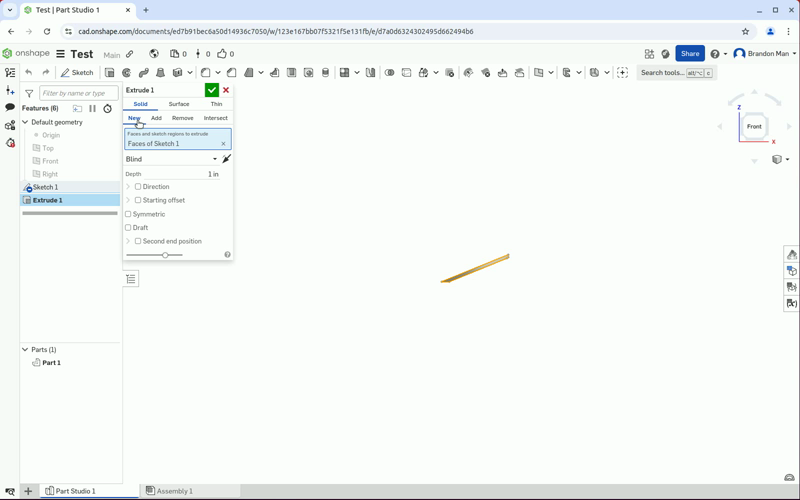
key(tab, 4)
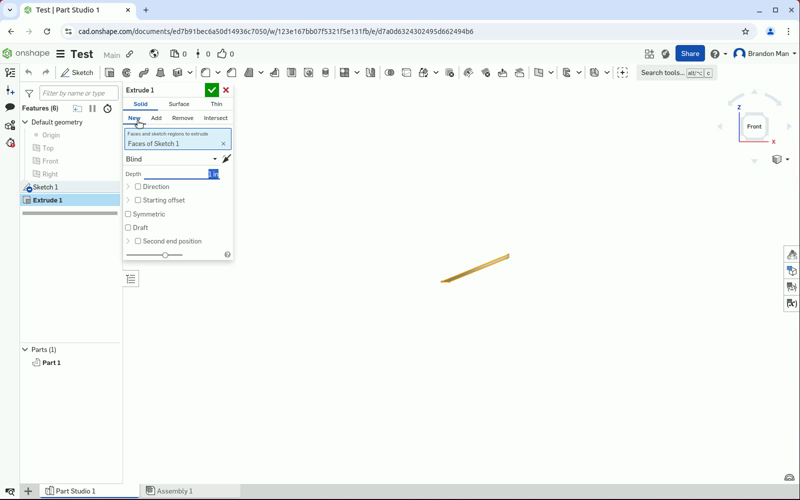
text(0.241)
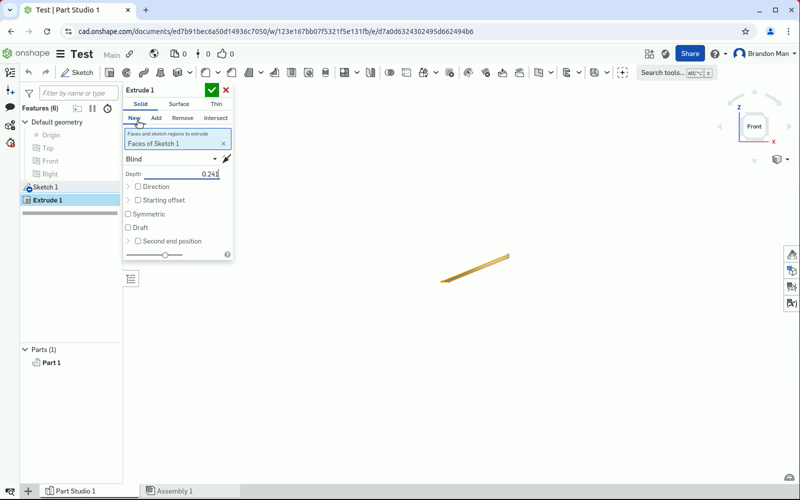
key(enter)
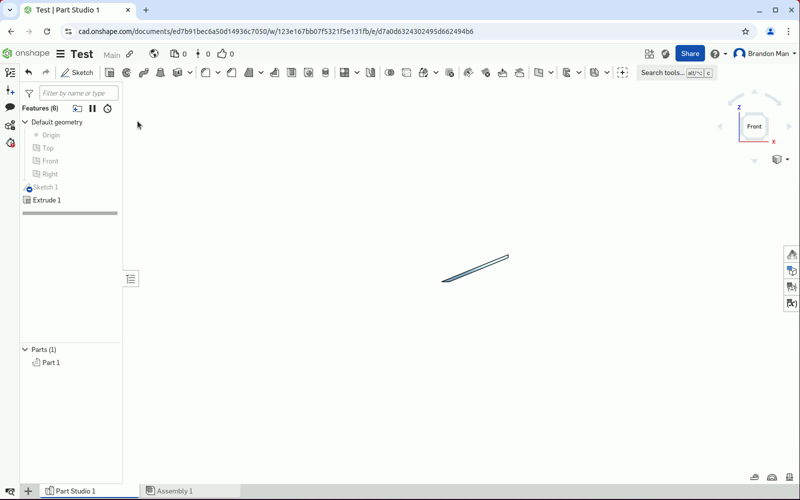
key(shift+h)
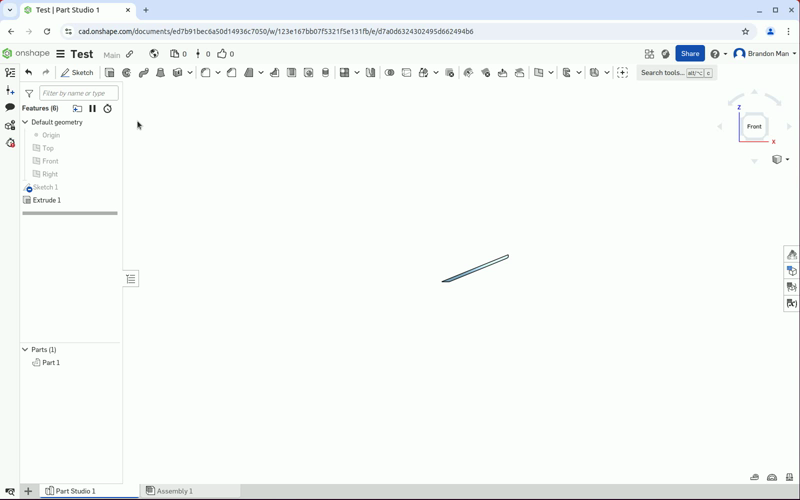
key(shift+h)
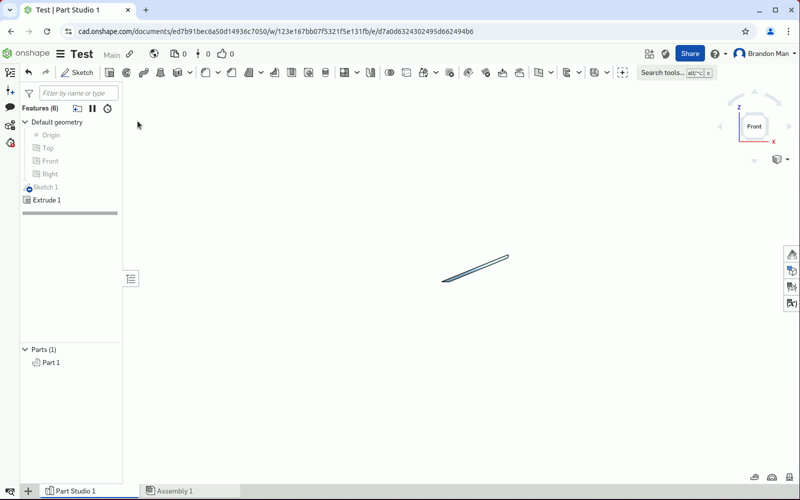
mouse_move(73, 189)
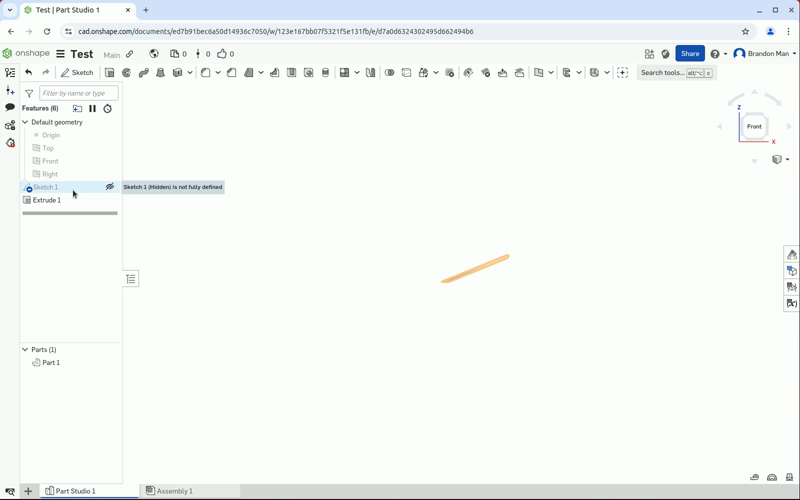
click(73, 189)
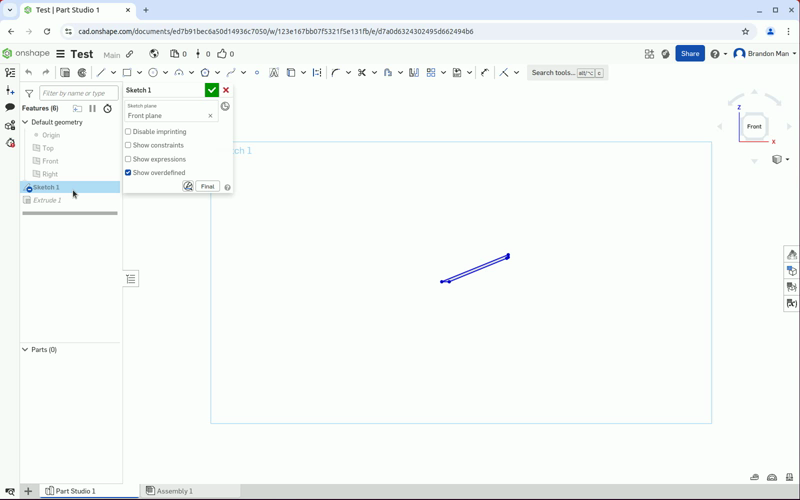
mouse_move(229, 92)
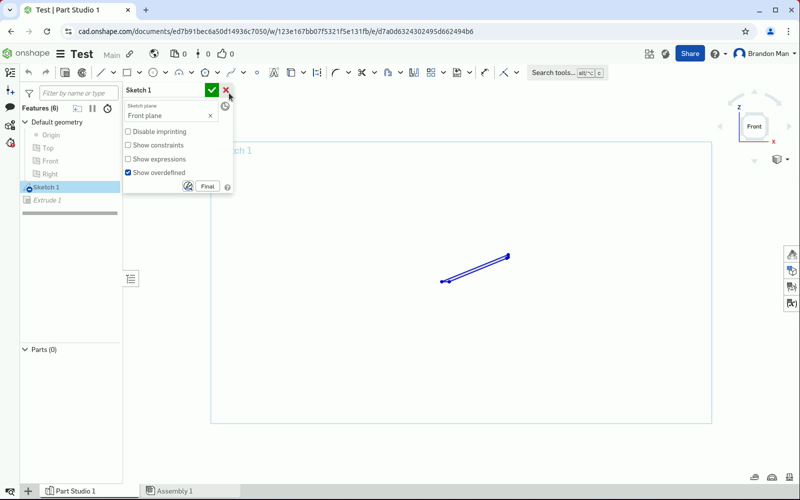
click(229, 92)
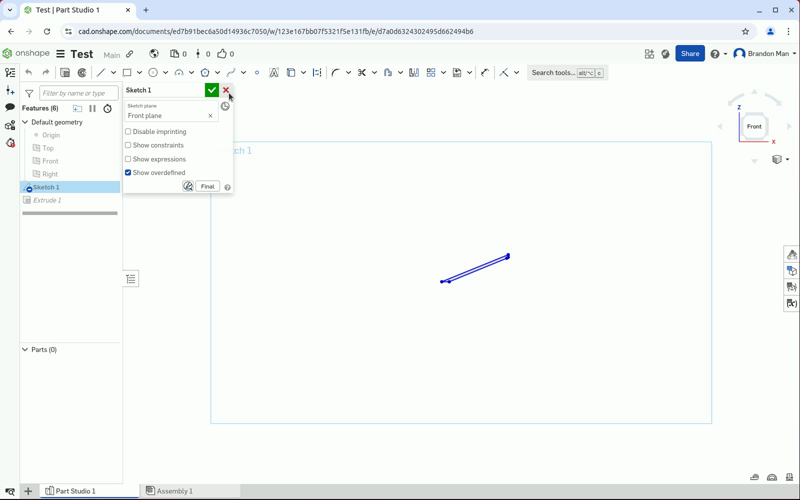
key(shift+s)
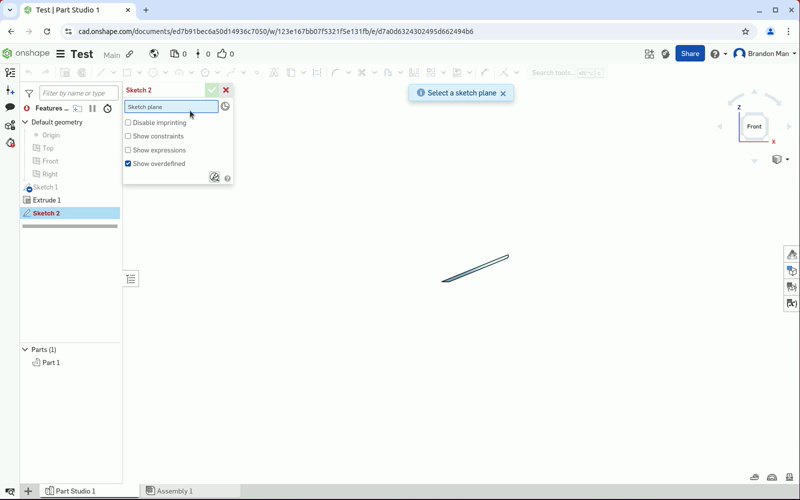
mouse_move(73, 163)
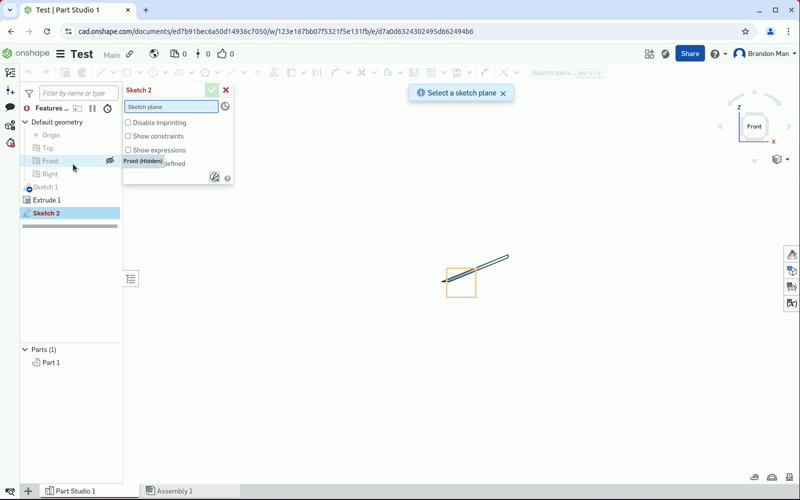
click(73, 163)
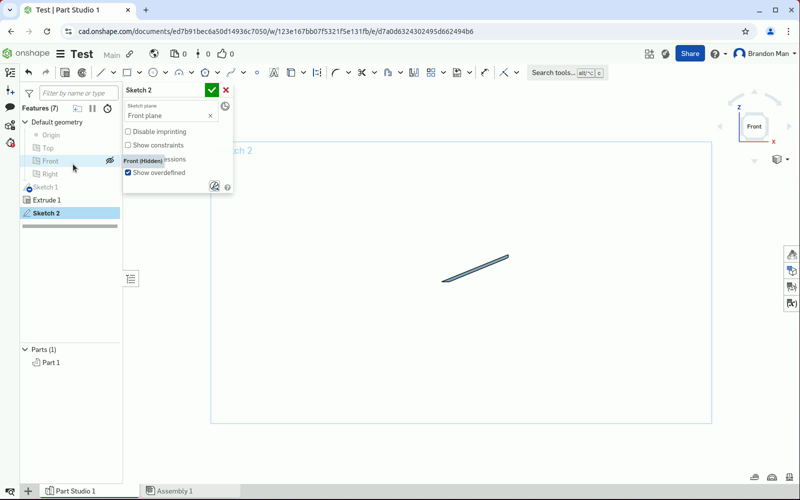
mouse_move(73, 352)
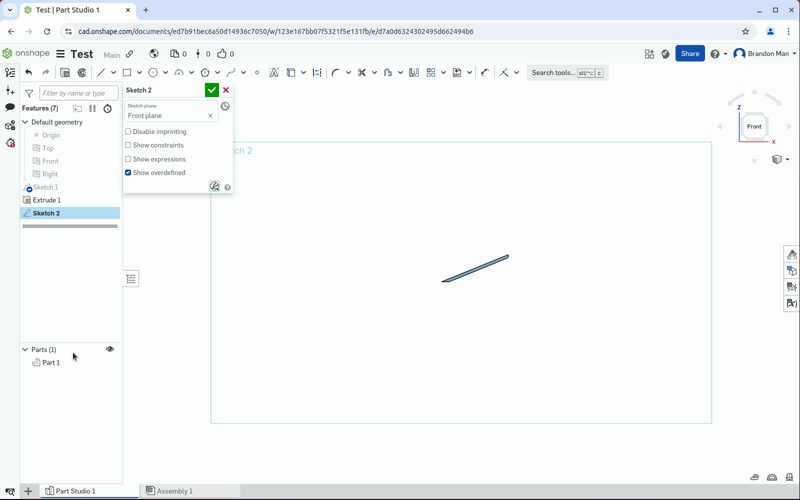
key(y)
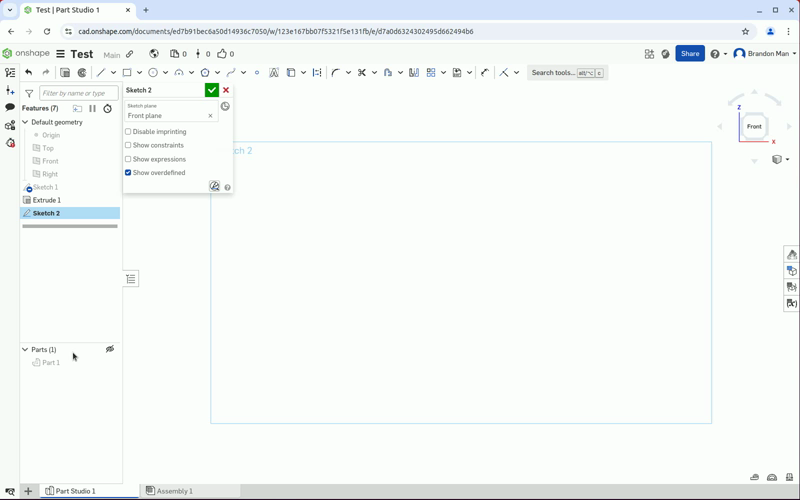
key(l)
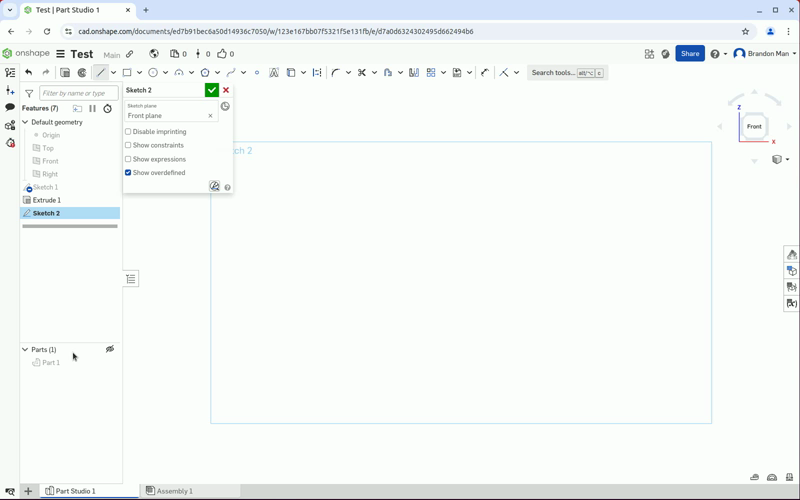
key_down(shift)
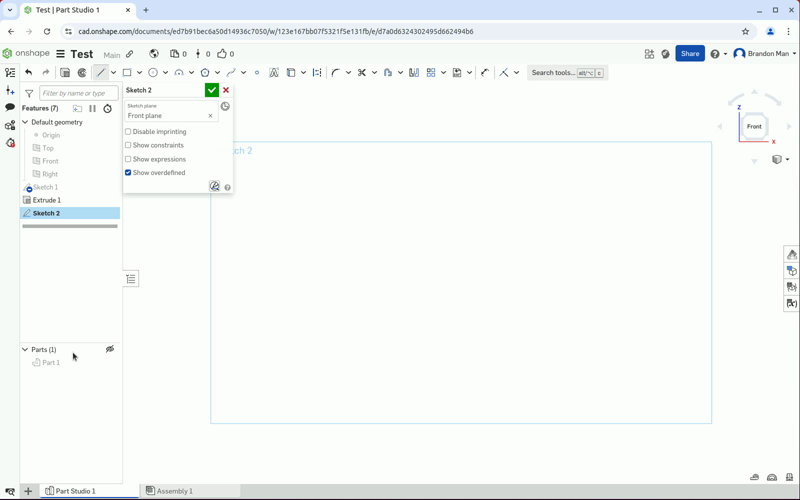
mouse_move(506, 281)
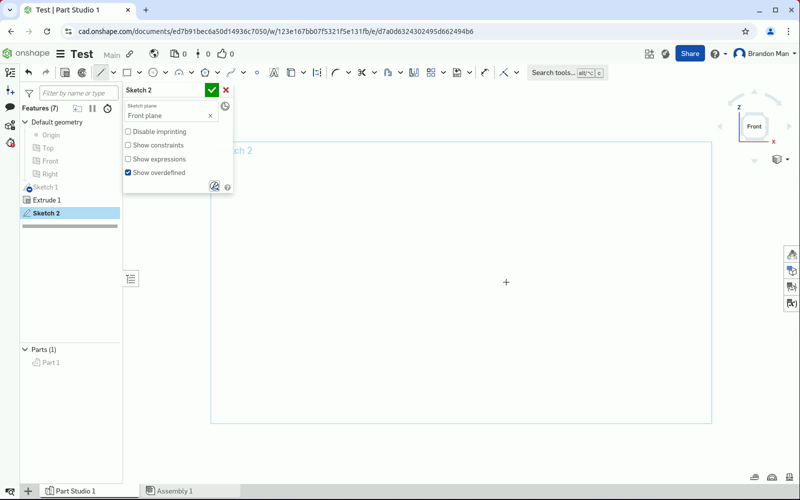
click(506, 281)
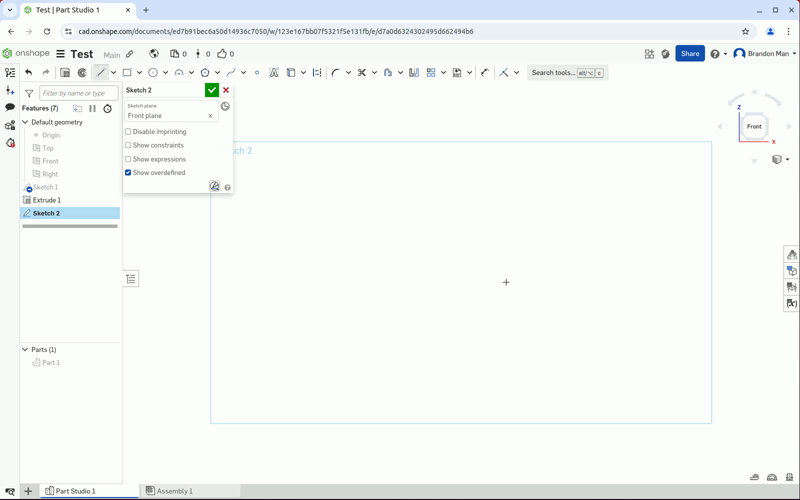
key_up(shift)
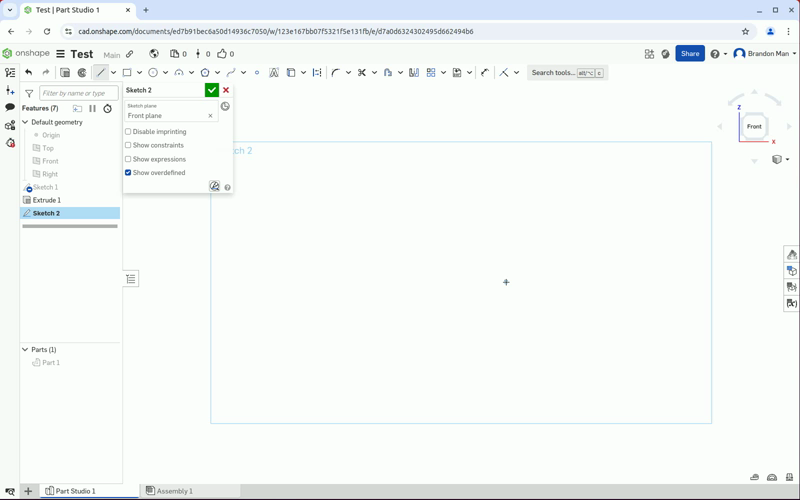
key_down(shift)
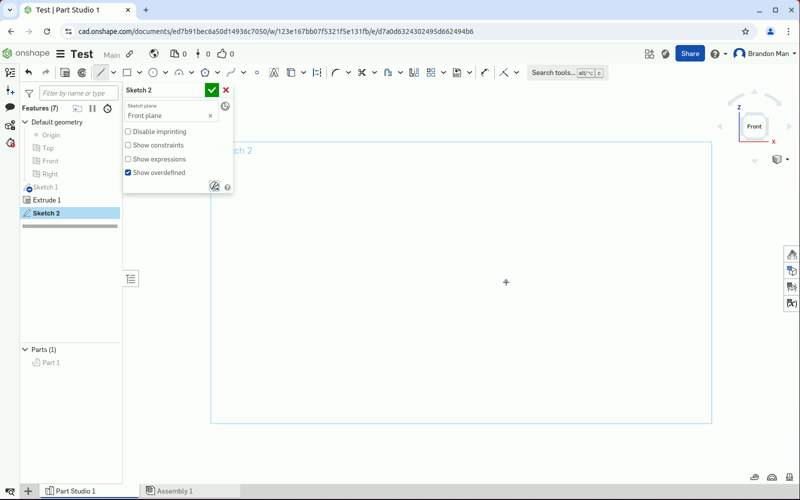
mouse_move(536, 281)
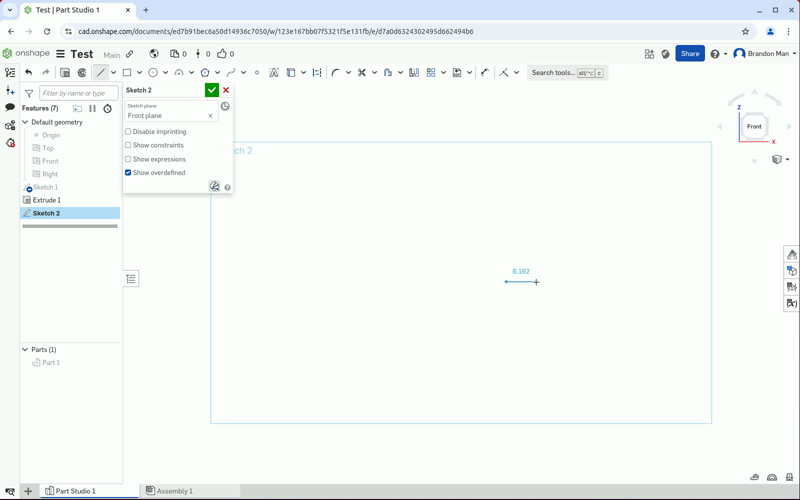
mouse_move(507, 281)
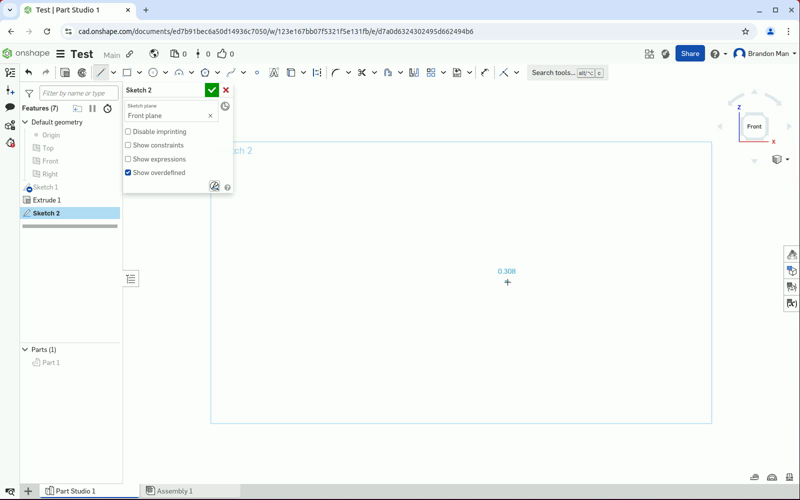
scroll(6)
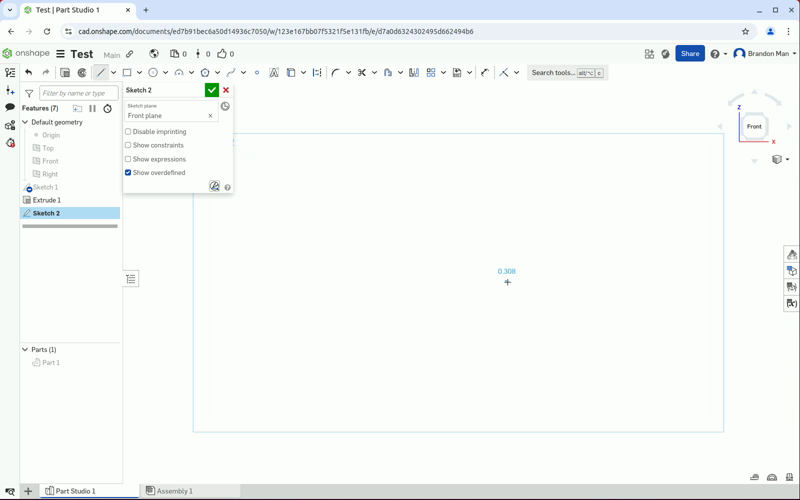
scroll(6)
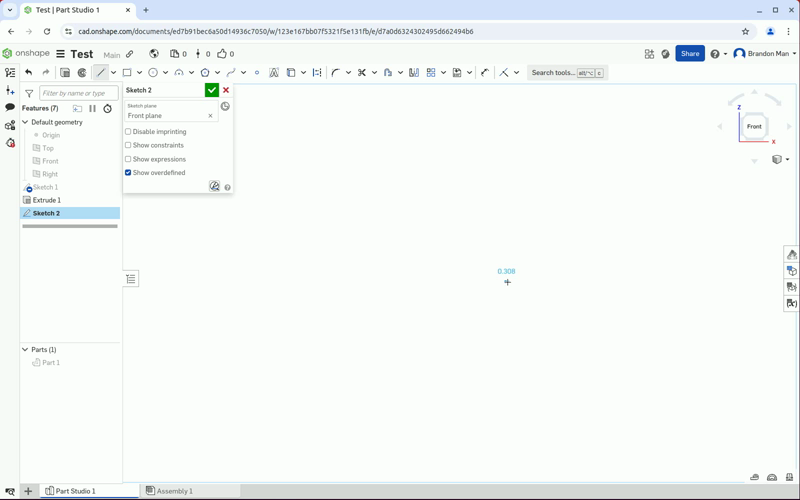
scroll(6)
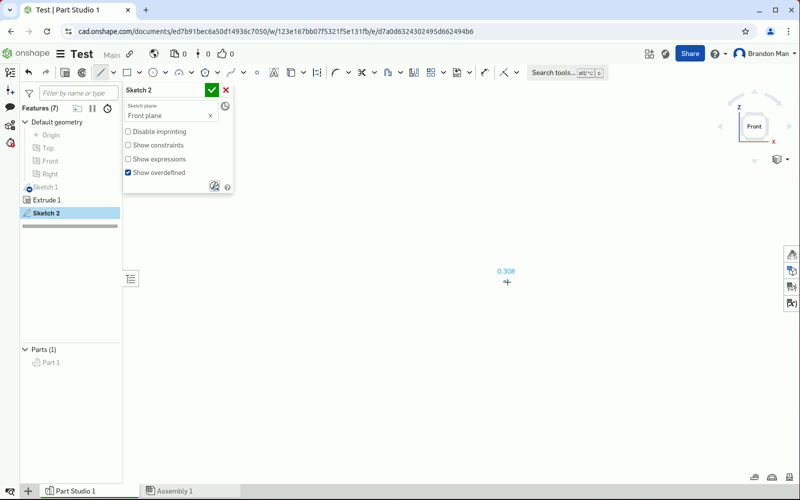
scroll(6)
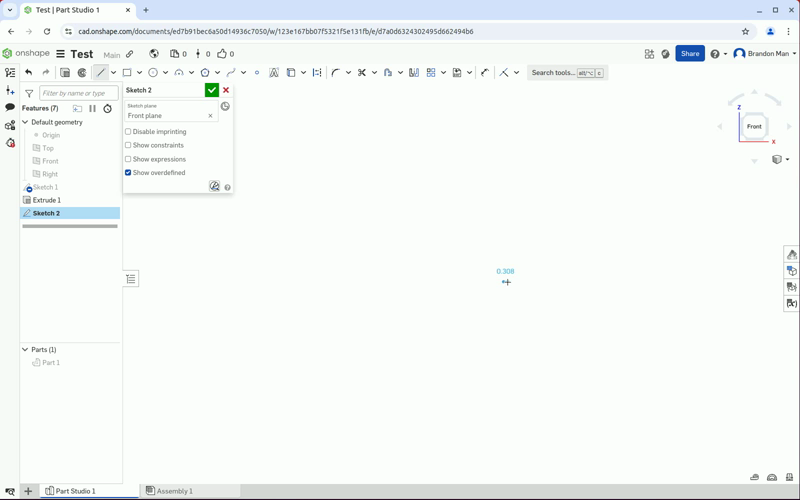
scroll(6)
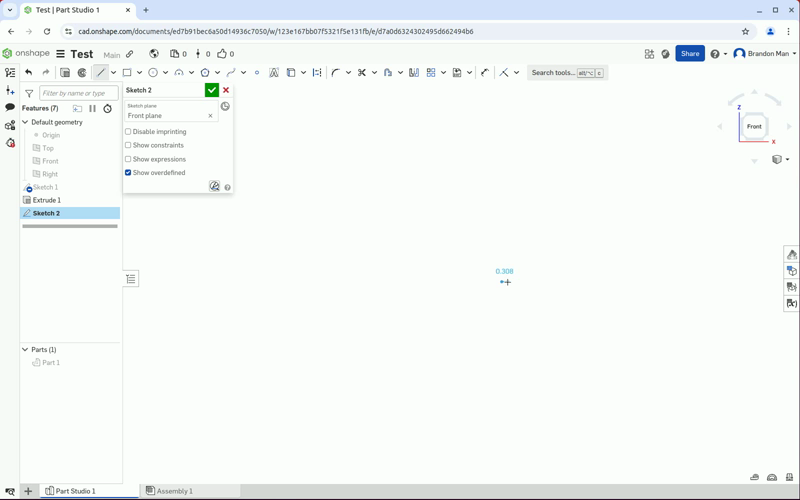
scroll(6)
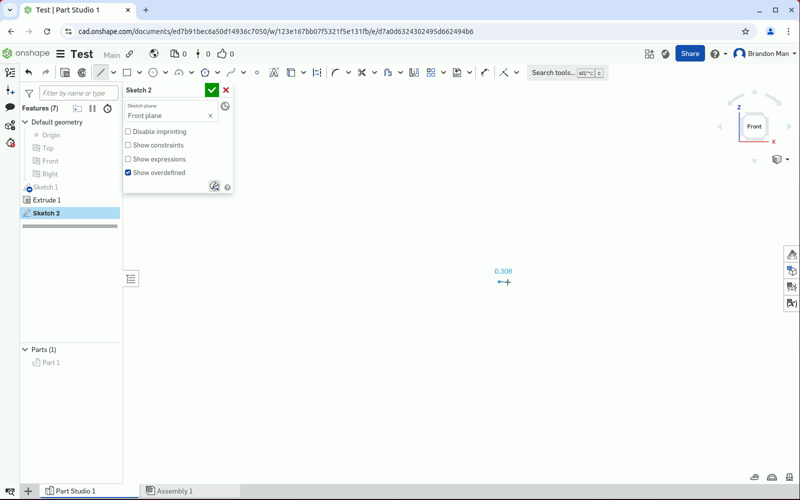
scroll(6)
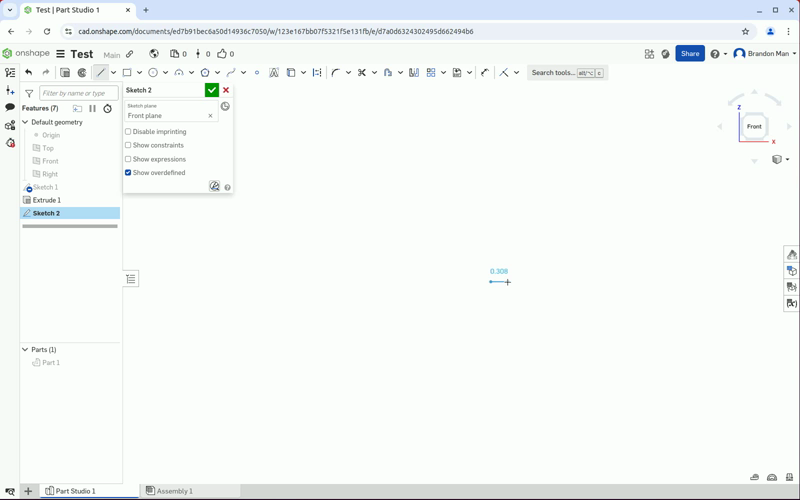
click(507, 281)
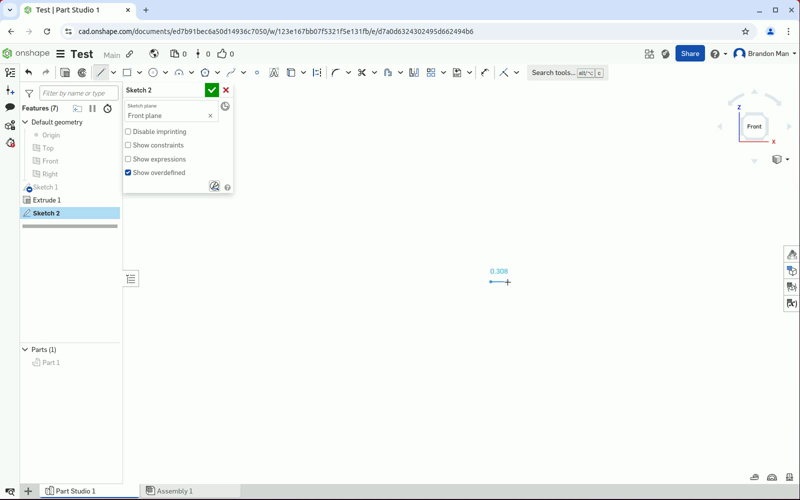
scroll(-6)
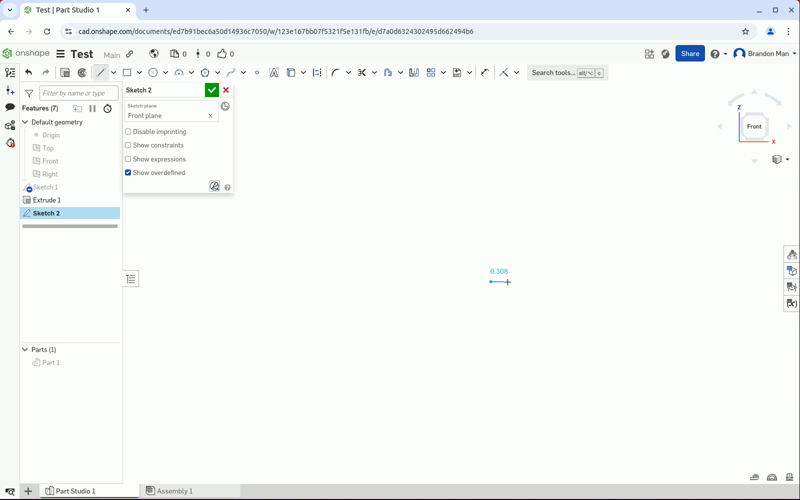
scroll(-6)
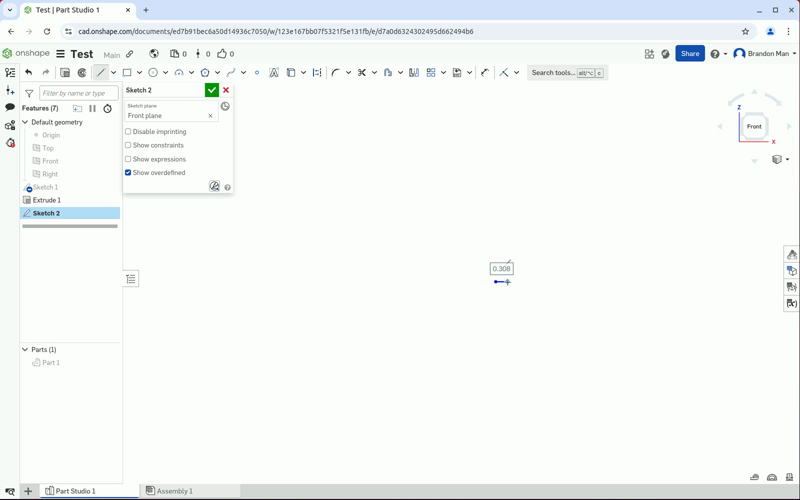
scroll(-6)
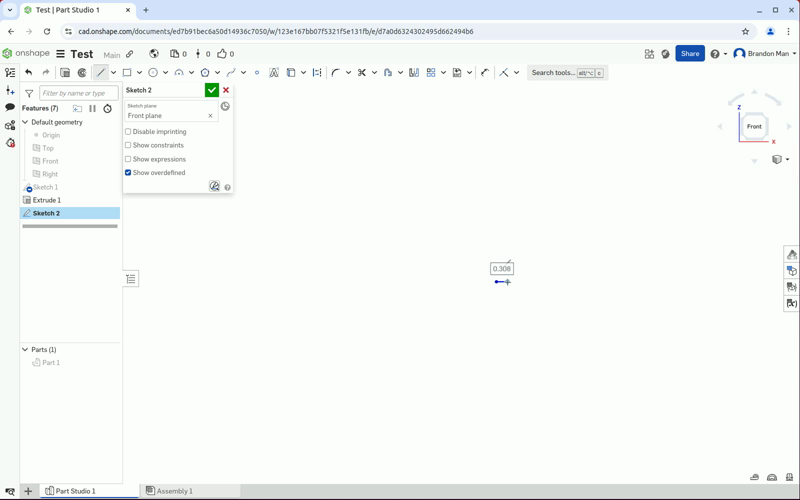
scroll(-6)
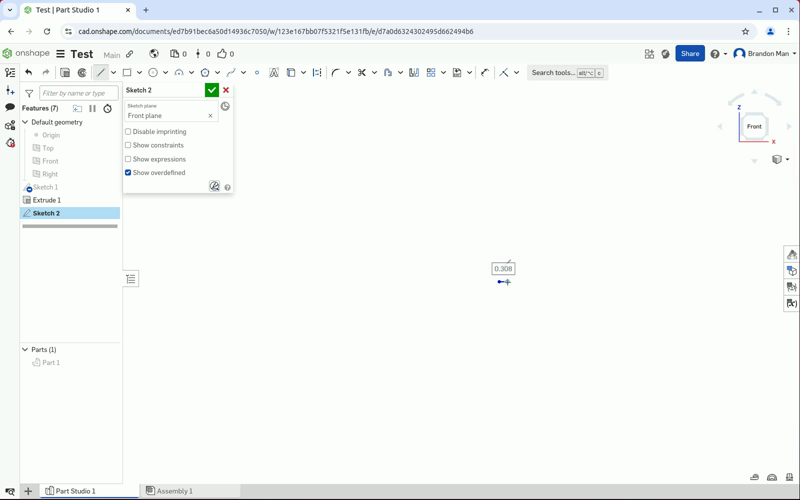
scroll(-6)
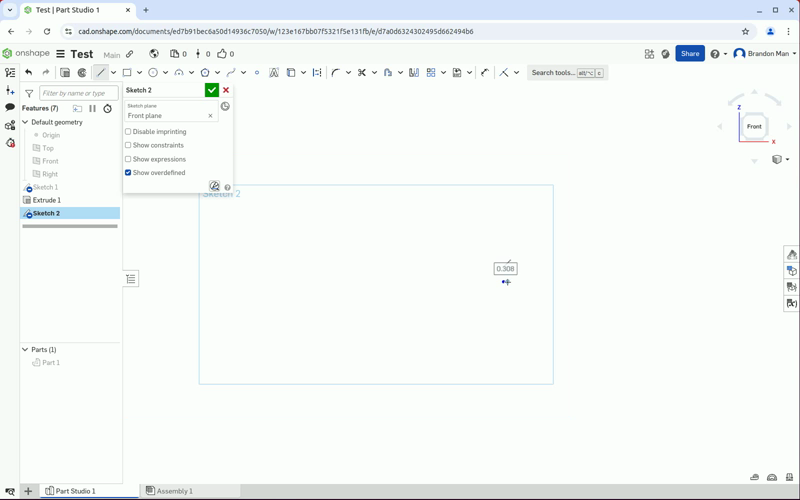
scroll(-6)
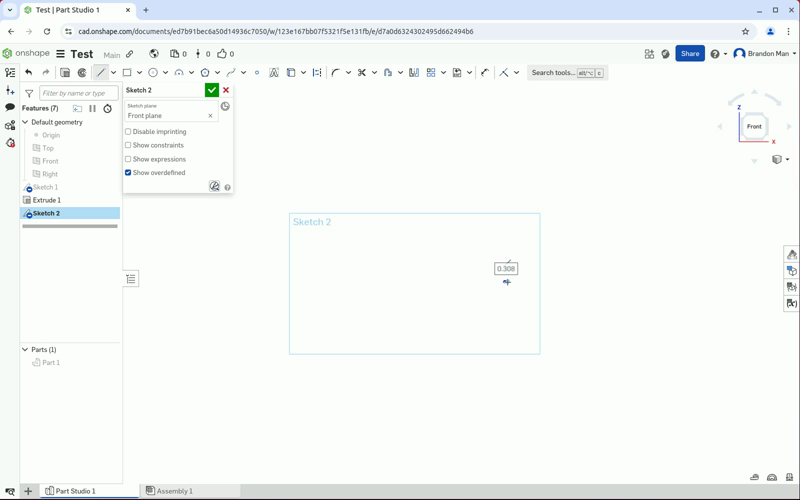
scroll(-6)
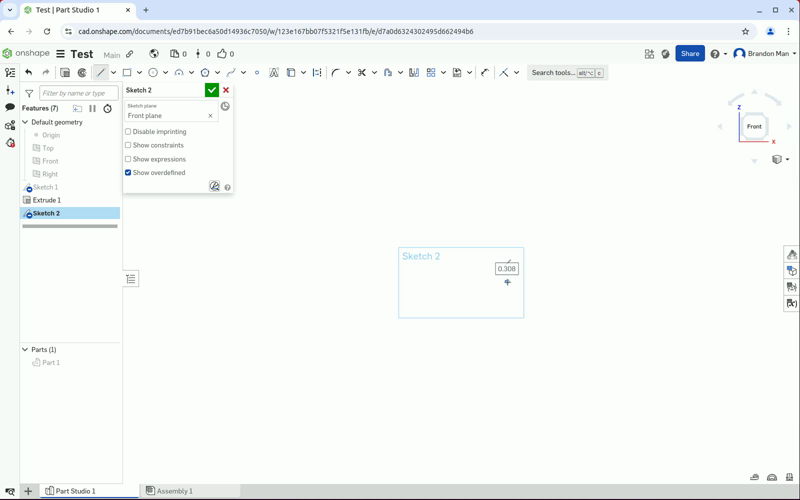
key_up(shift)
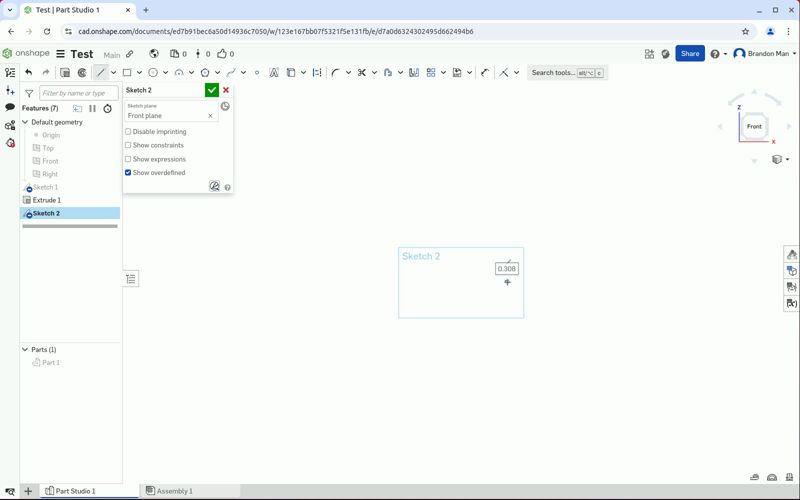
key_down(shift)
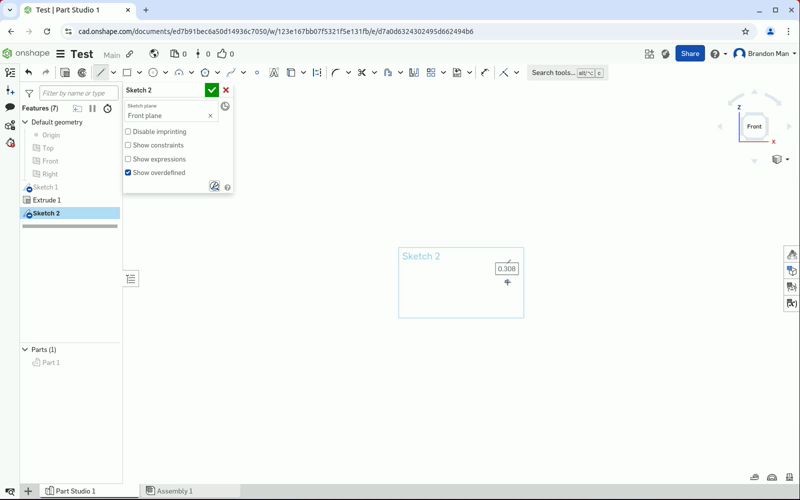
mouse_move(537, 281)
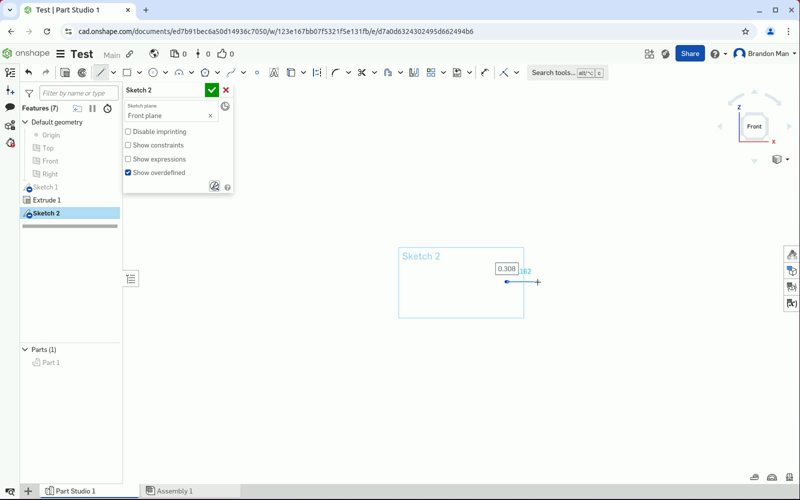
mouse_move(509, 281)
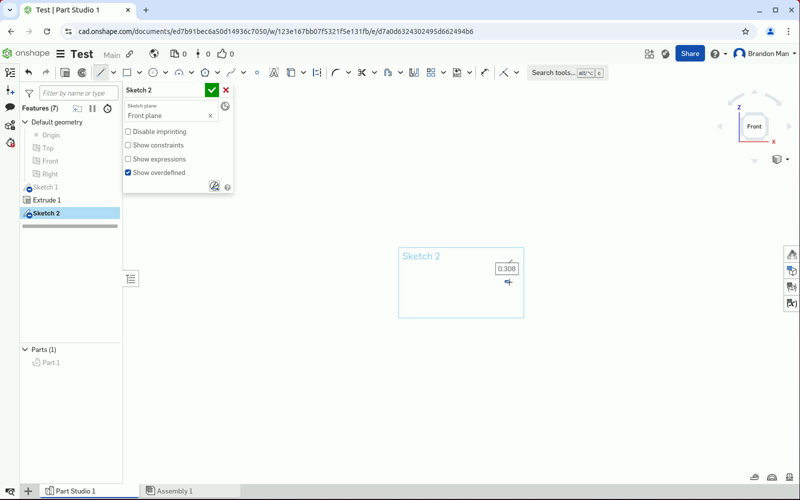
scroll(6)
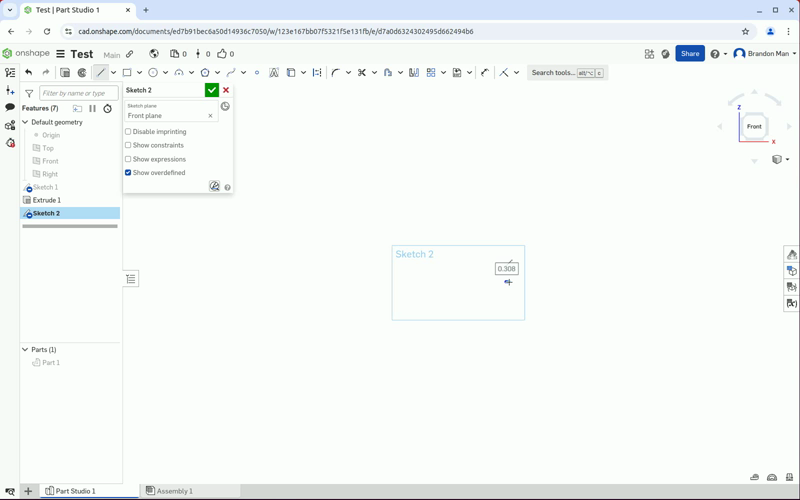
scroll(6)
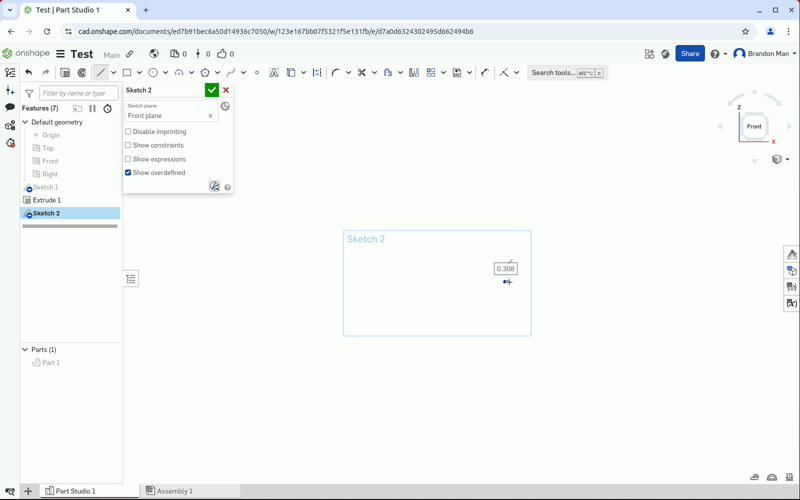
scroll(6)
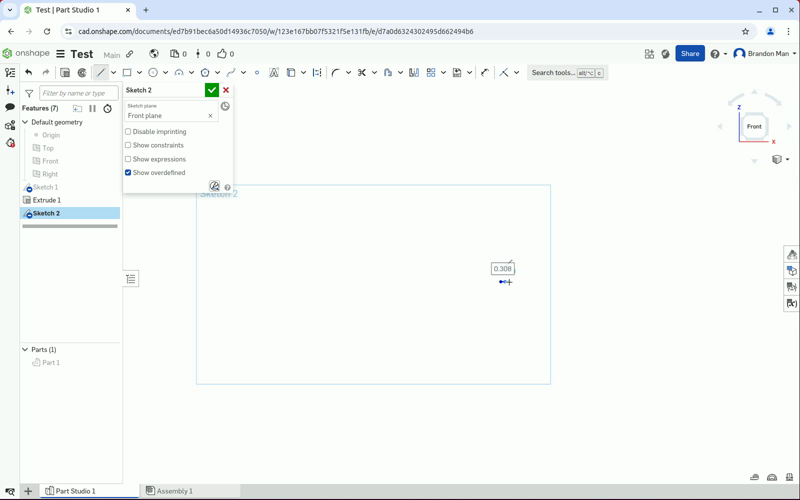
scroll(6)
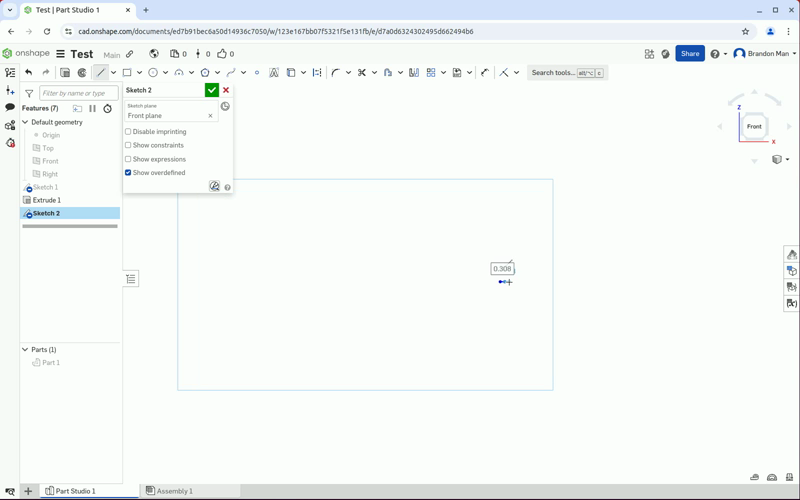
scroll(6)
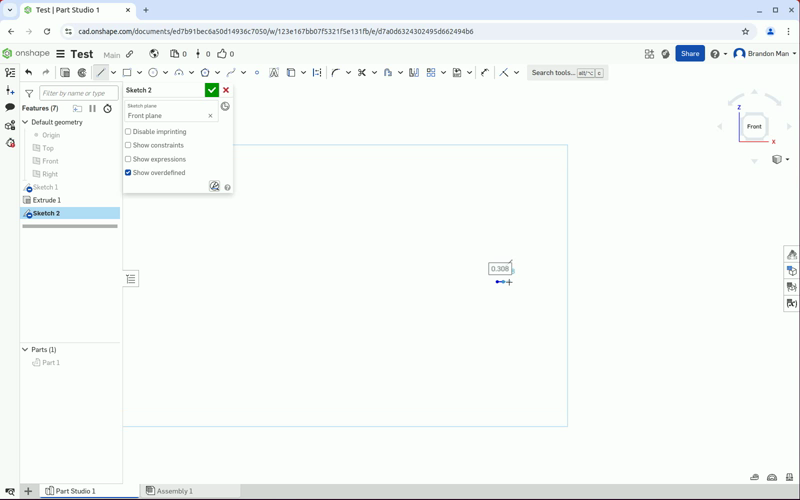
scroll(6)
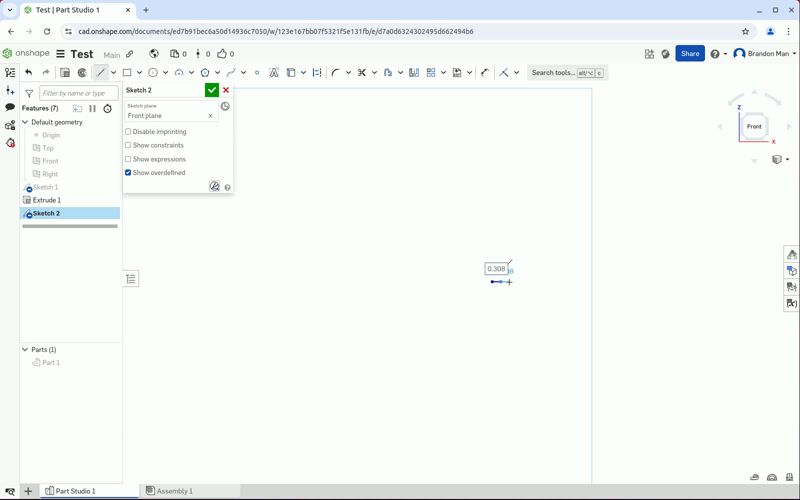
scroll(6)
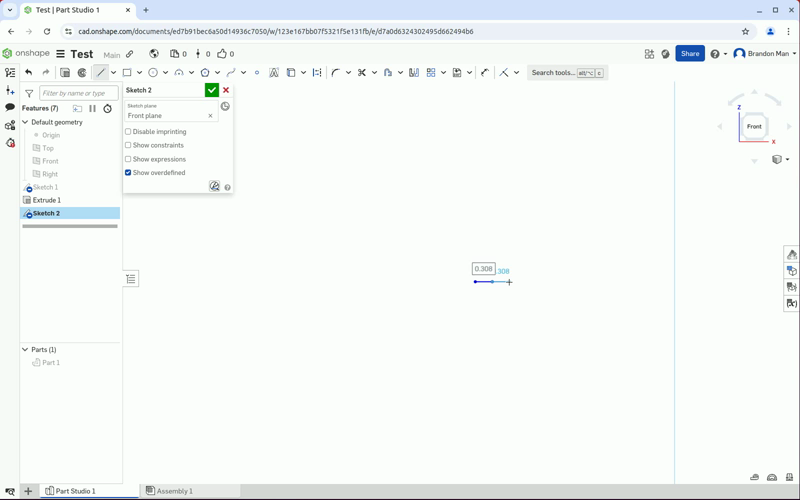
click(509, 281)
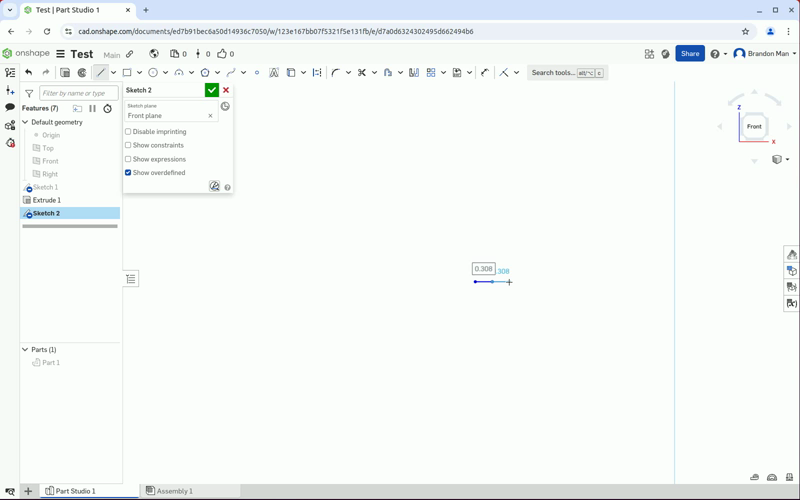
scroll(-6)
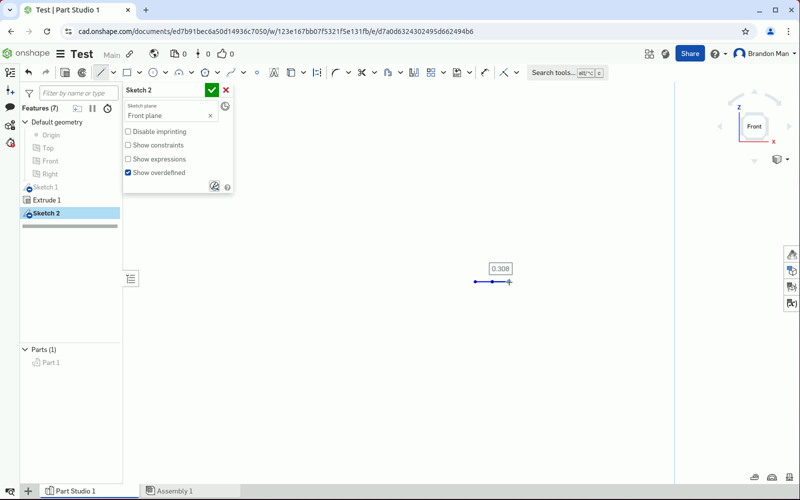
scroll(-6)
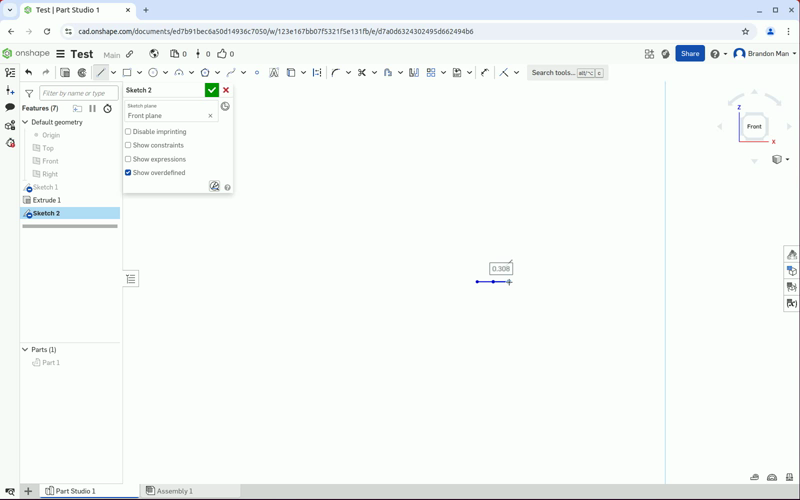
scroll(-6)
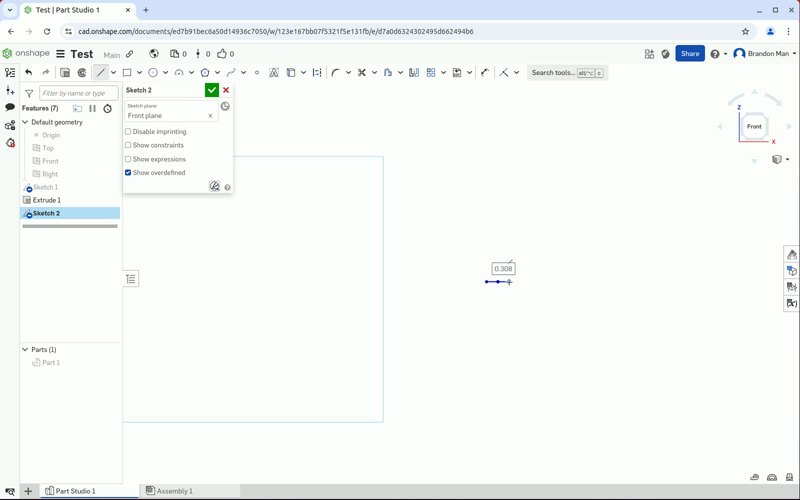
scroll(-6)
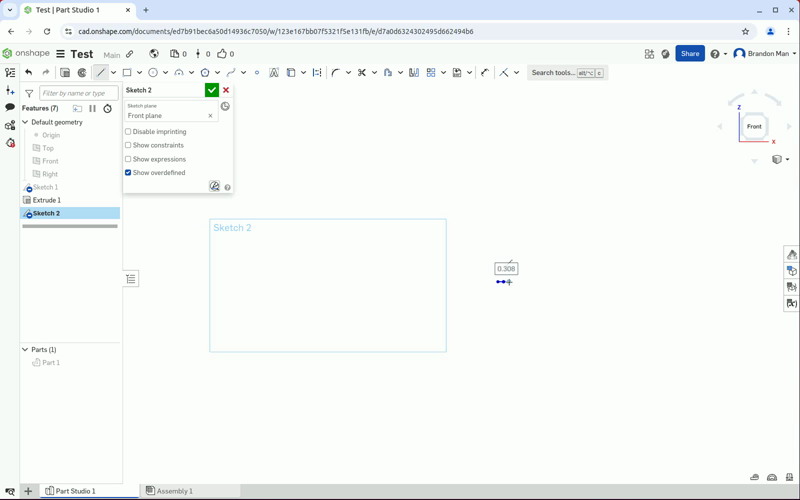
scroll(-6)
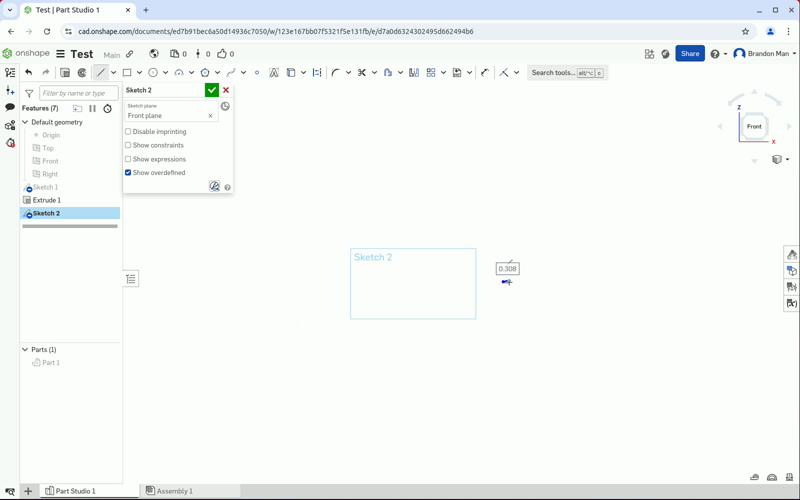
scroll(-6)
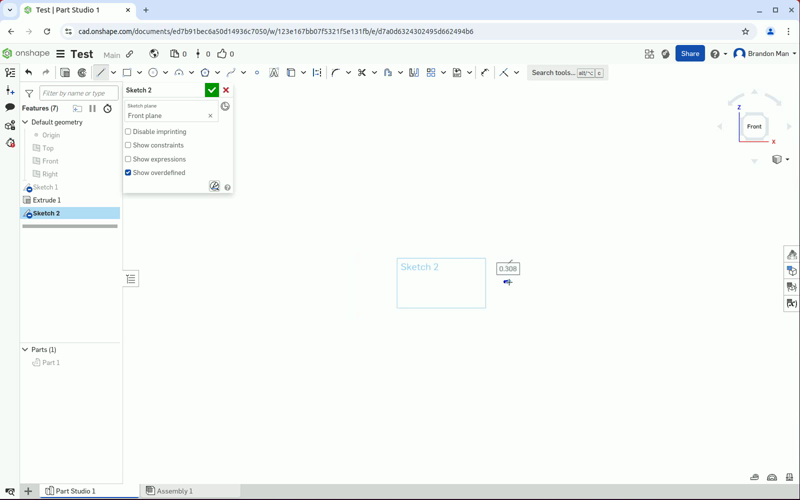
scroll(-6)
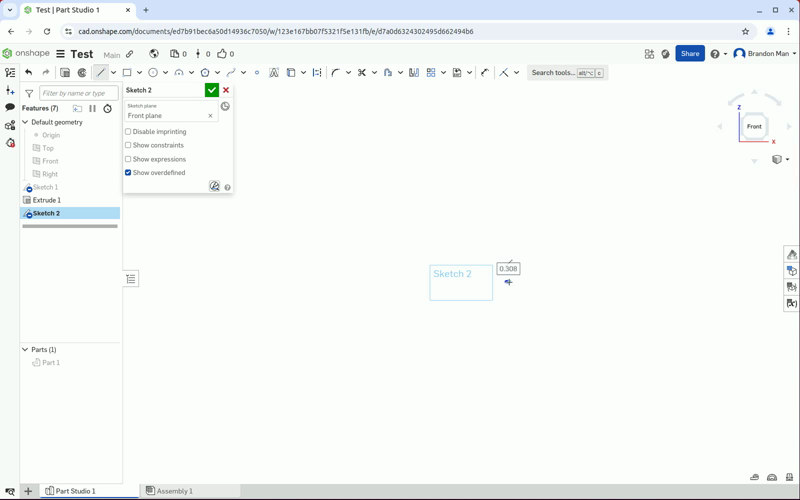
key_up(shift)
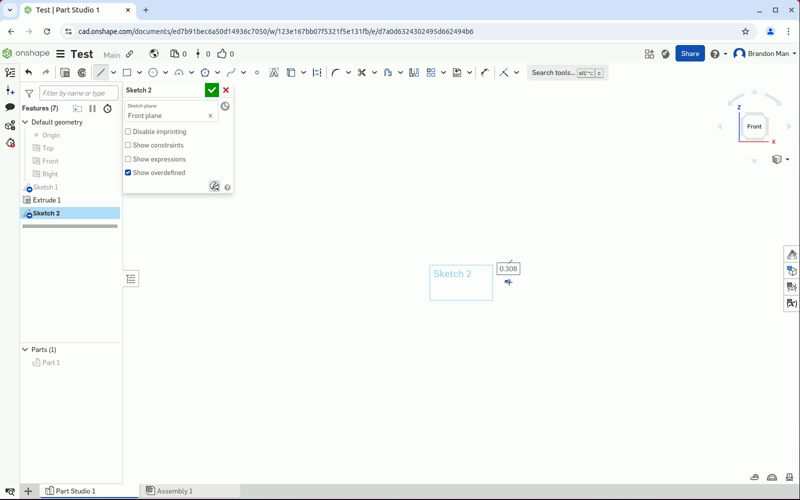
key_down(shift)
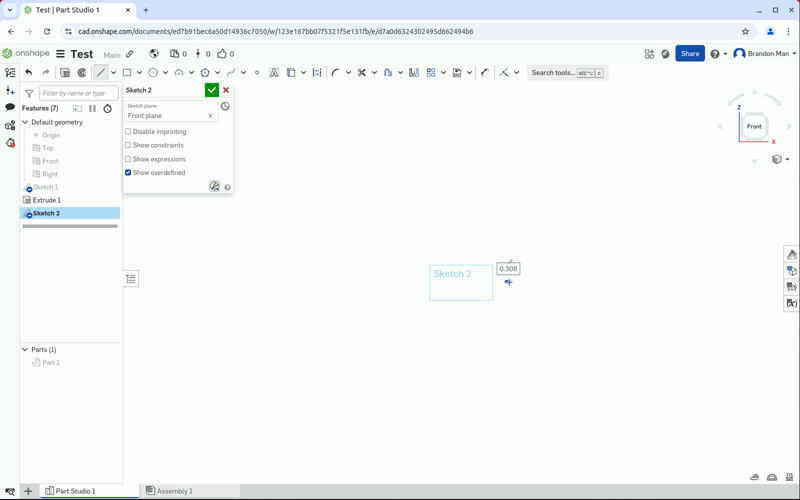
mouse_move(539, 281)
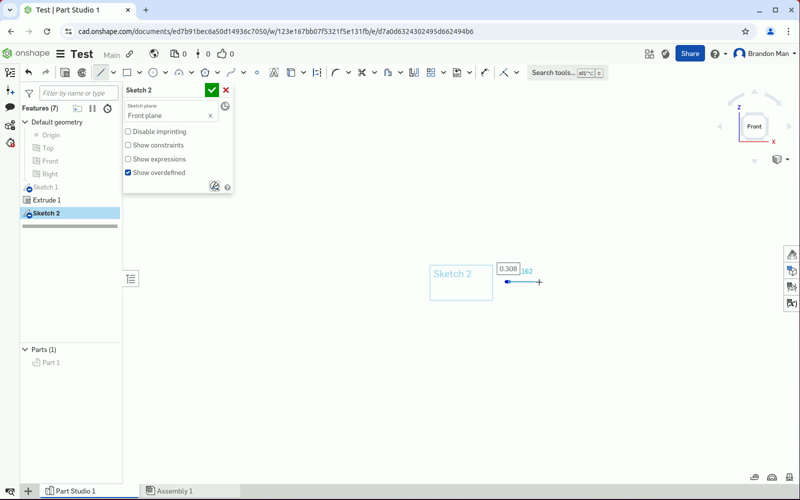
mouse_move(509, 256)
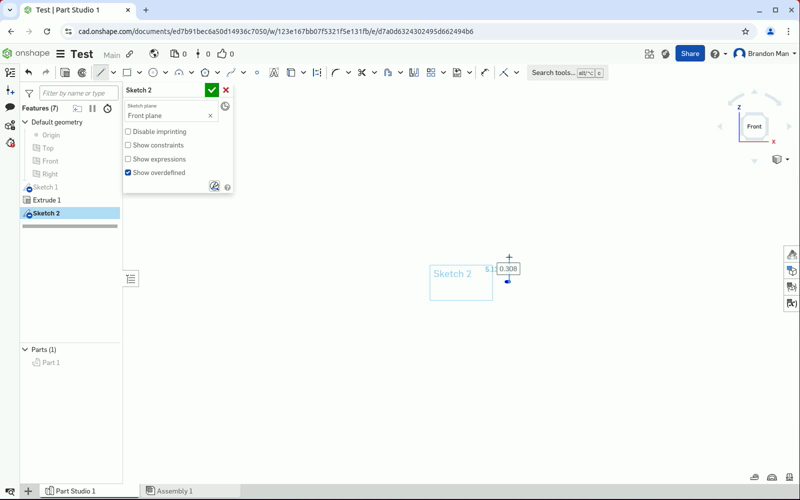
click(509, 256)
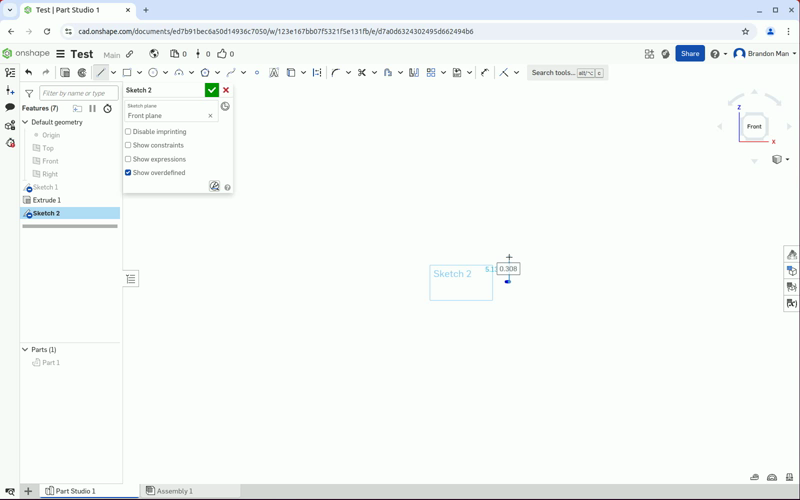
key_up(shift)
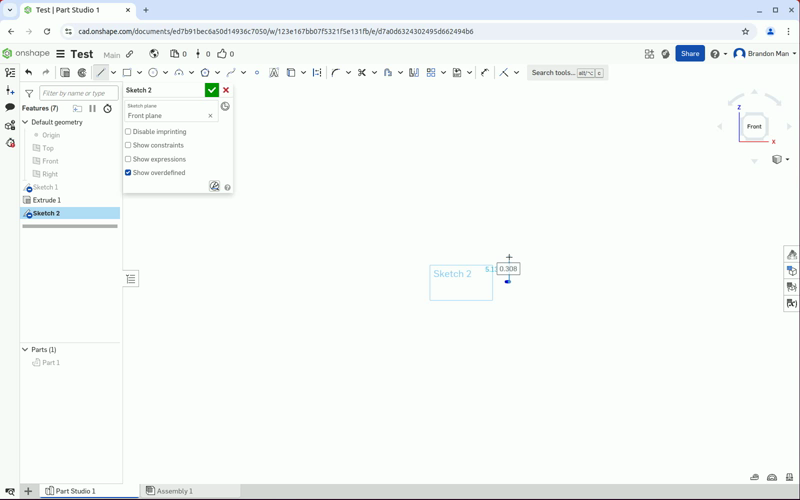
key_down(shift)
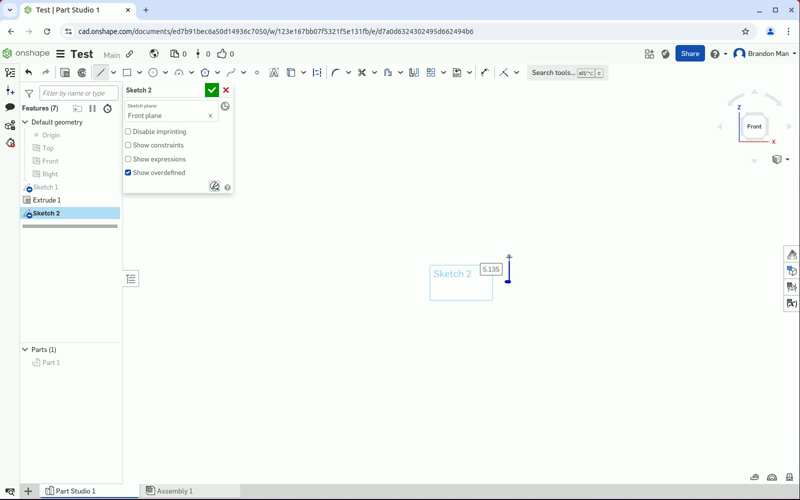
mouse_move(539, 256)
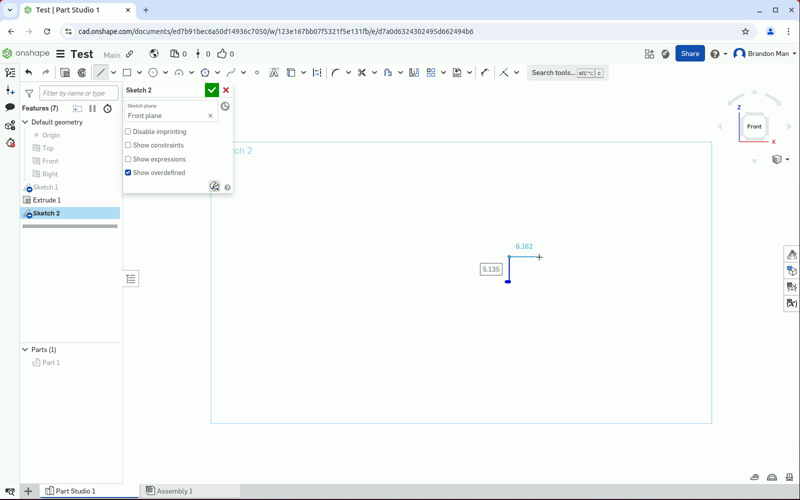
mouse_move(507, 256)
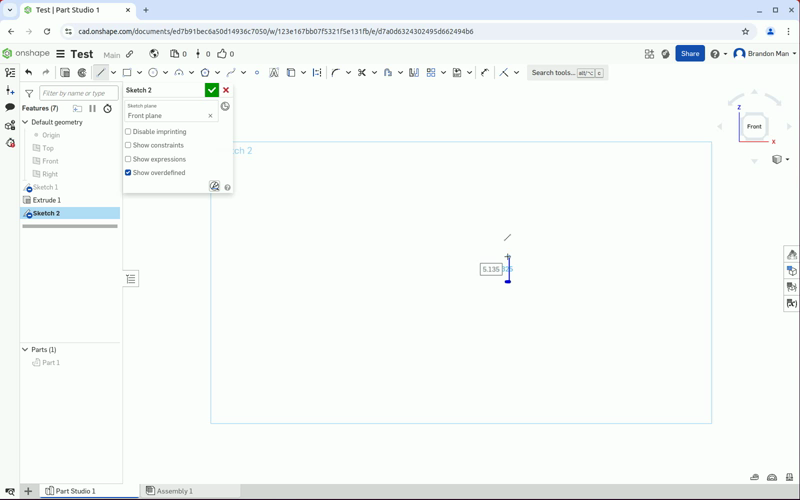
scroll(6)
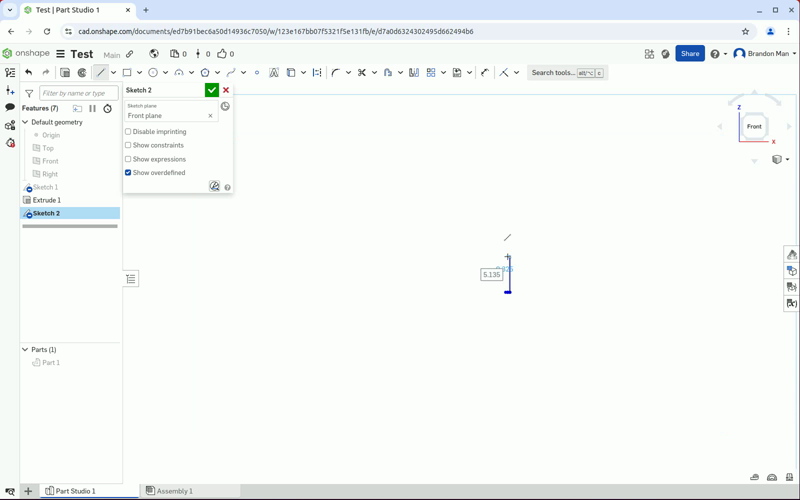
scroll(6)
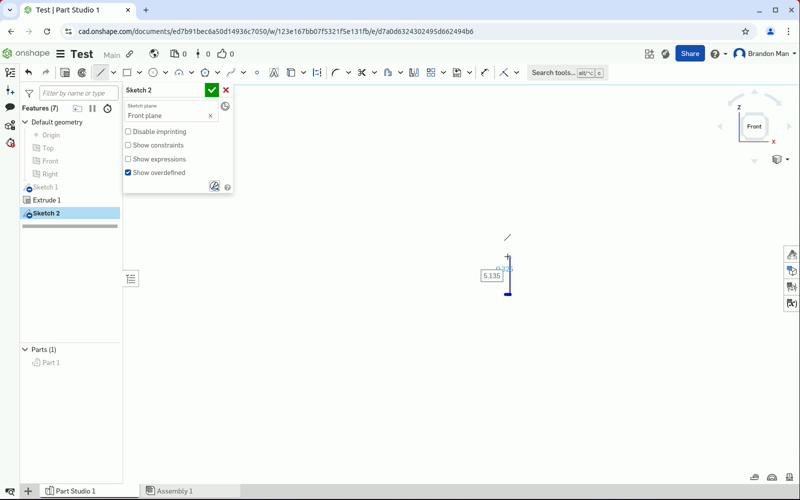
scroll(6)
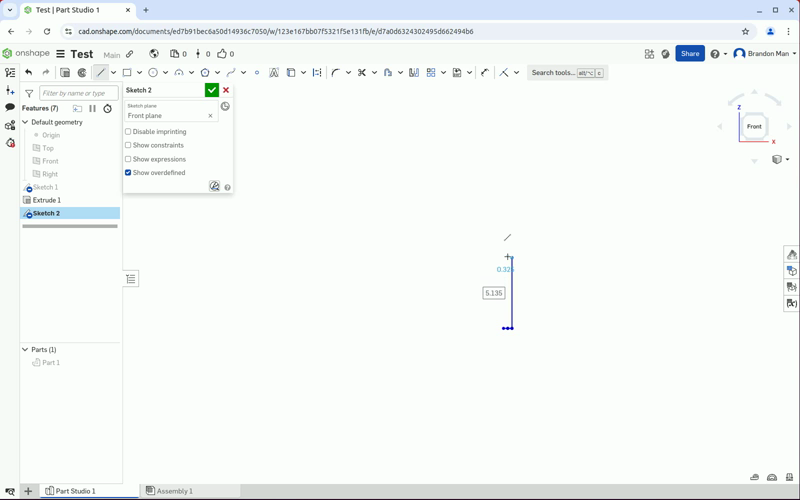
scroll(6)
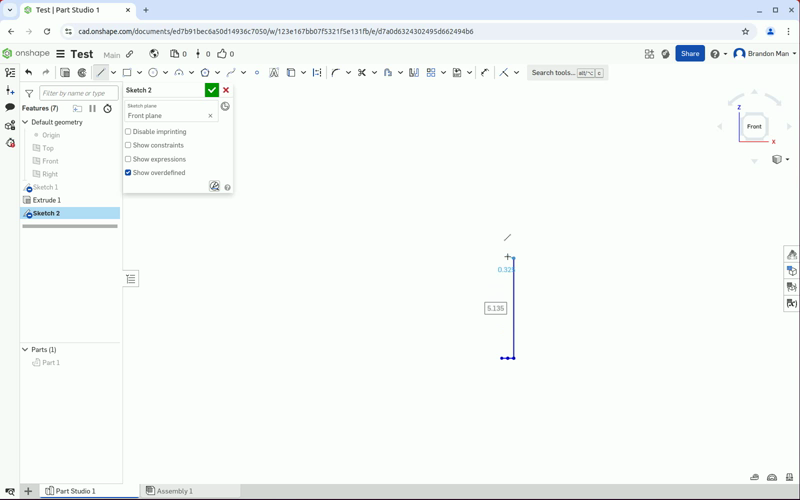
scroll(6)
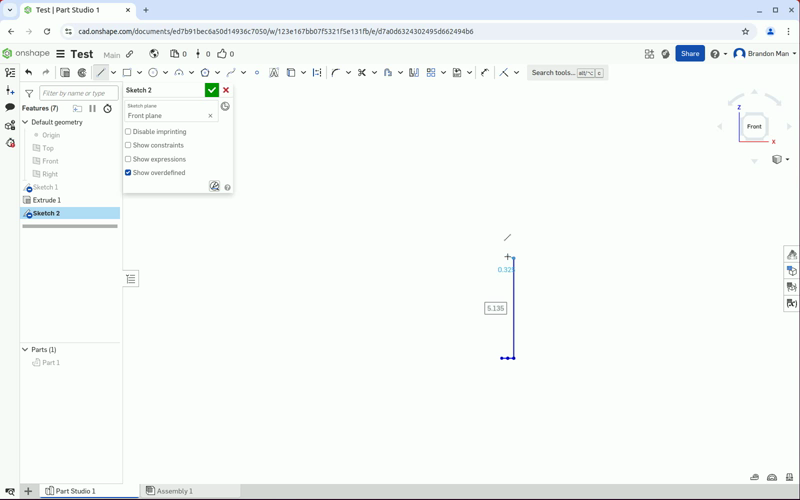
scroll(6)
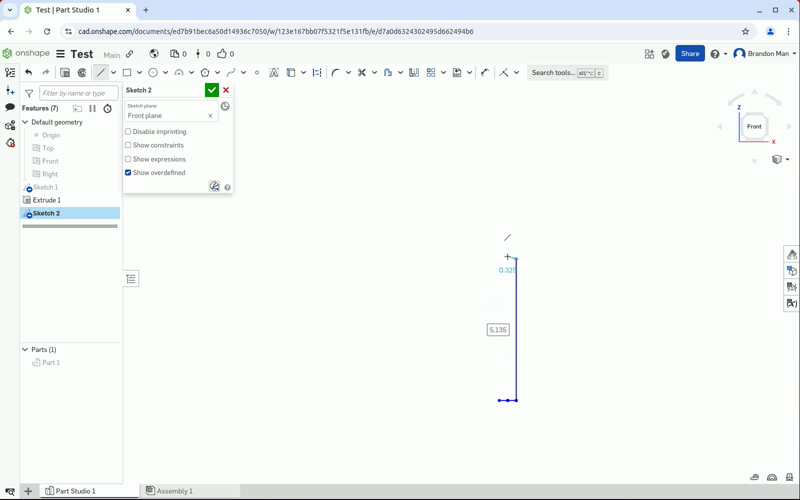
scroll(6)
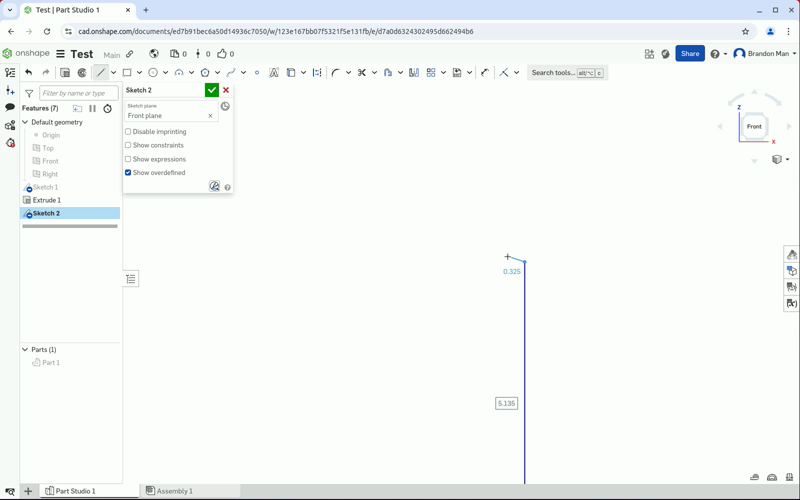
click(507, 256)
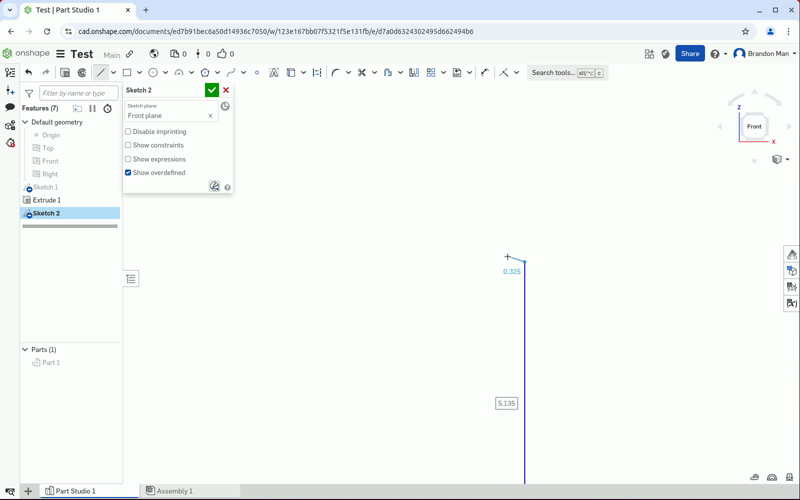
scroll(-6)
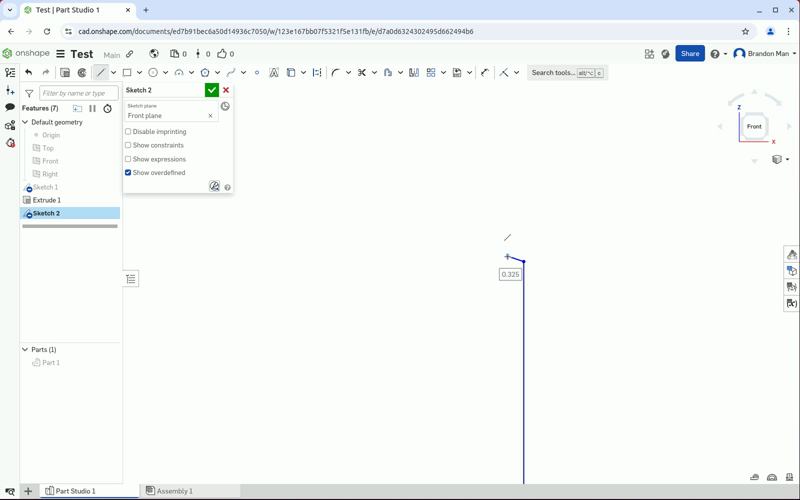
scroll(-6)
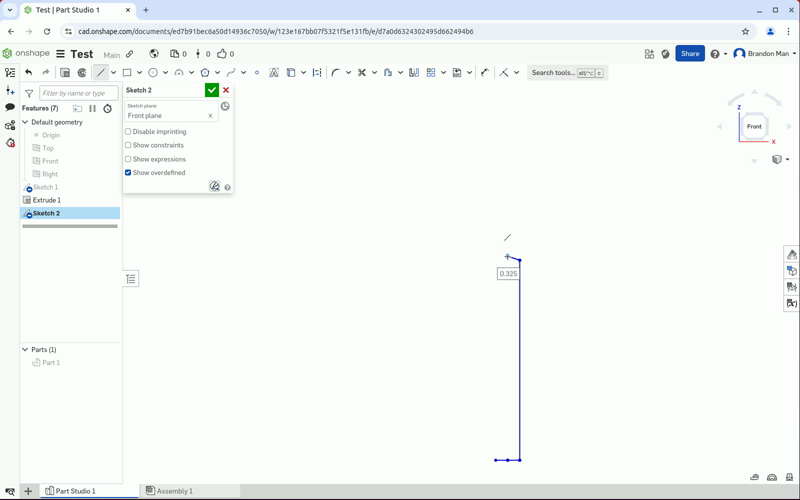
scroll(-6)
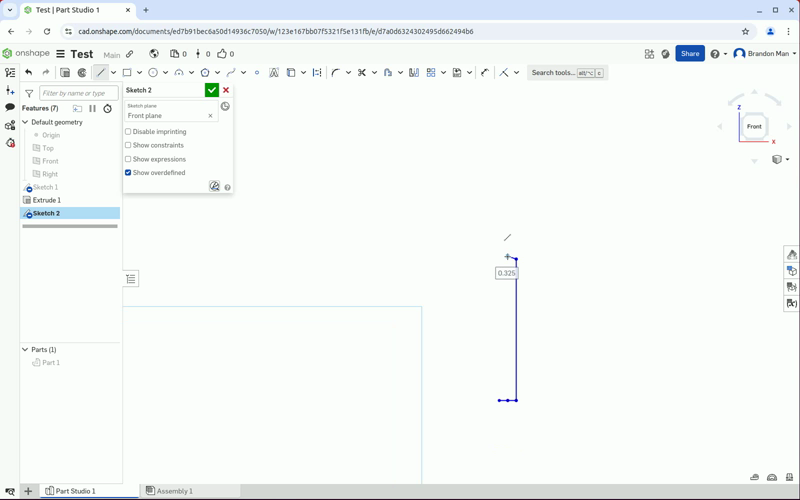
scroll(-6)
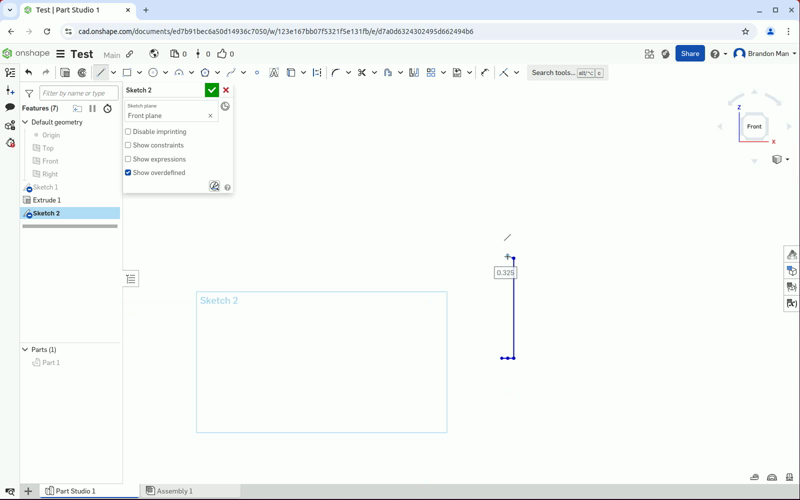
scroll(-6)
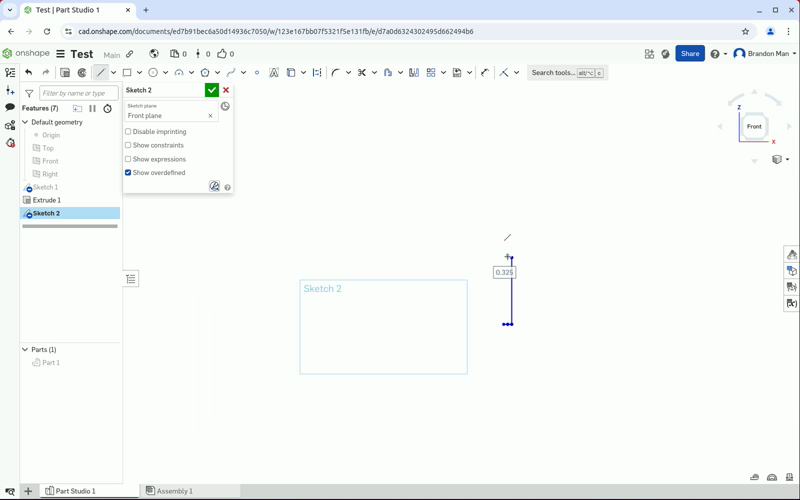
scroll(-6)
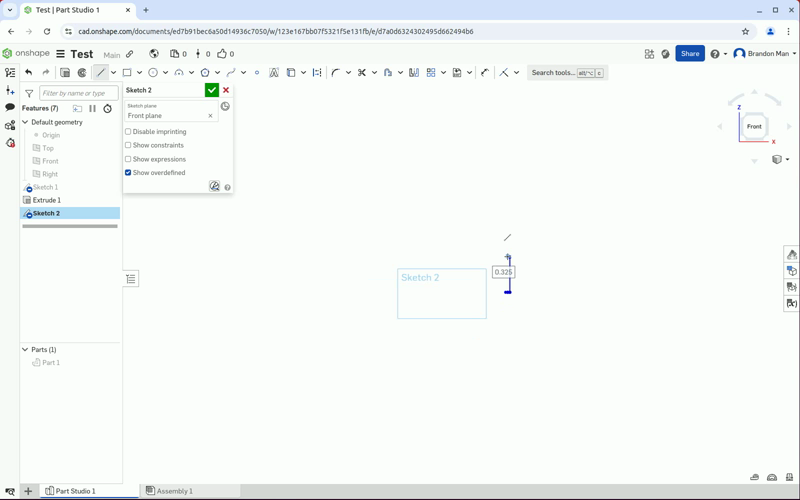
scroll(-6)
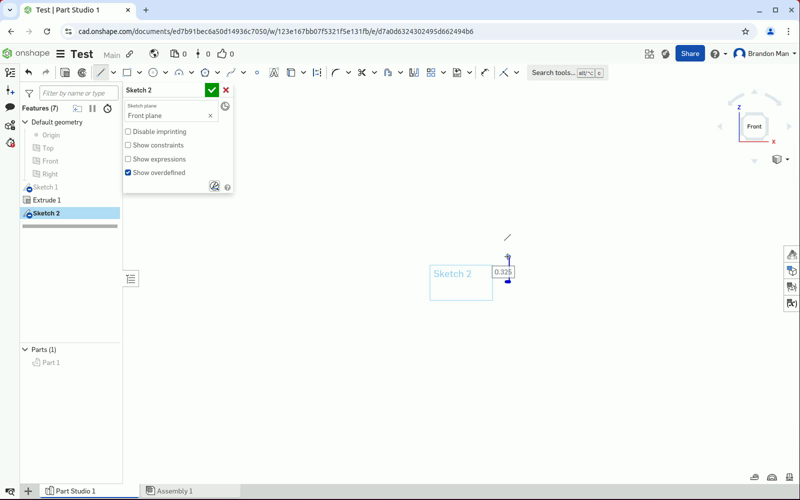
key_up(shift)
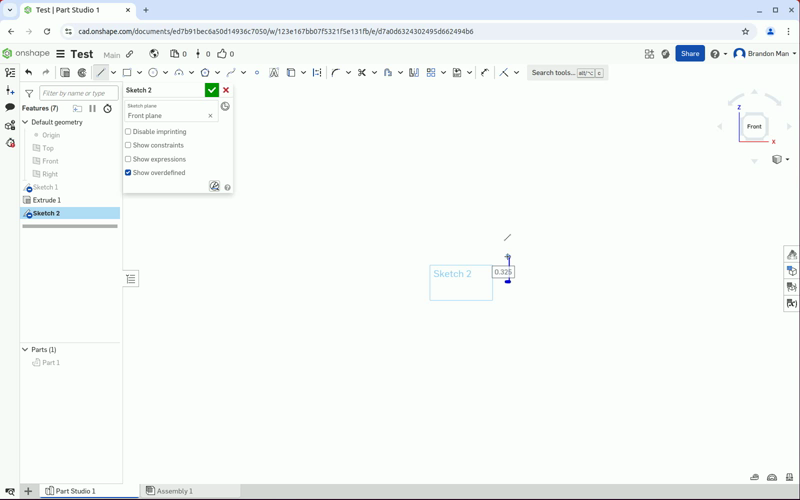
key_down(shift)
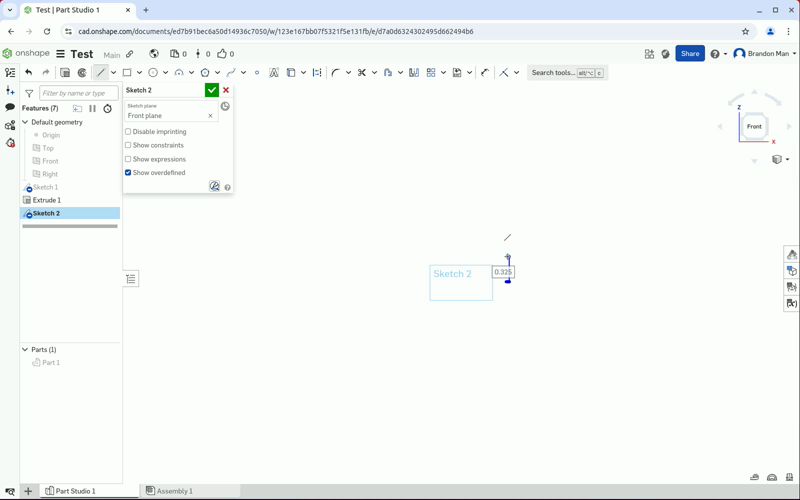
mouse_move(537, 256)
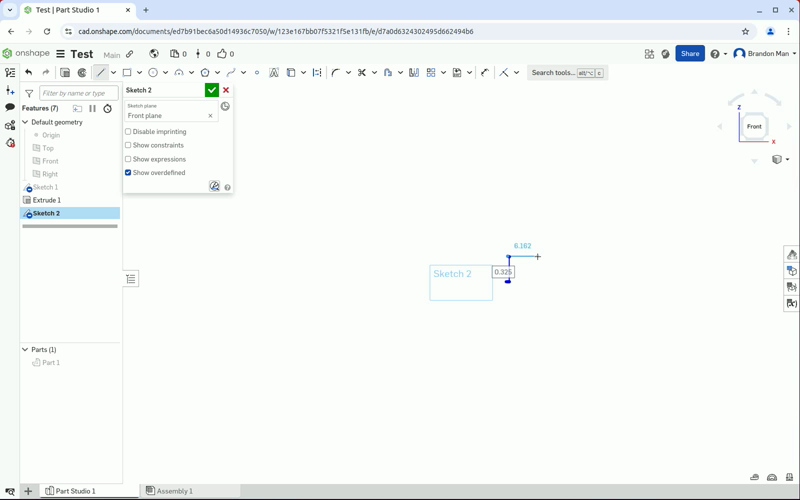
mouse_move(506, 256)
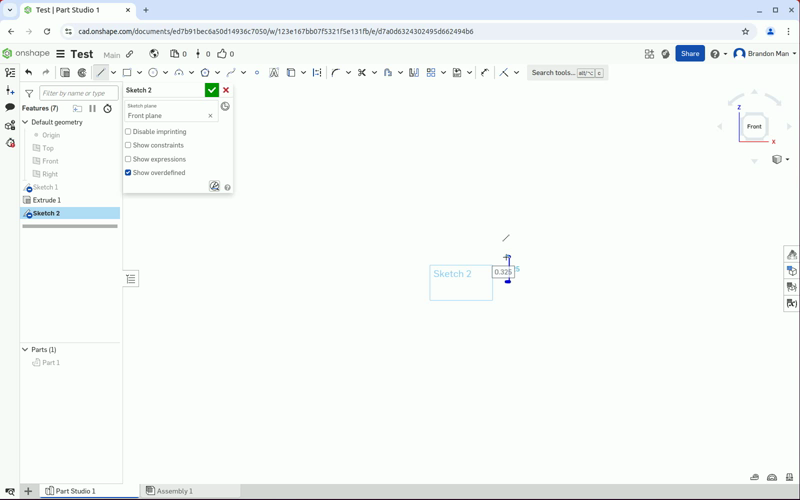
scroll(6)
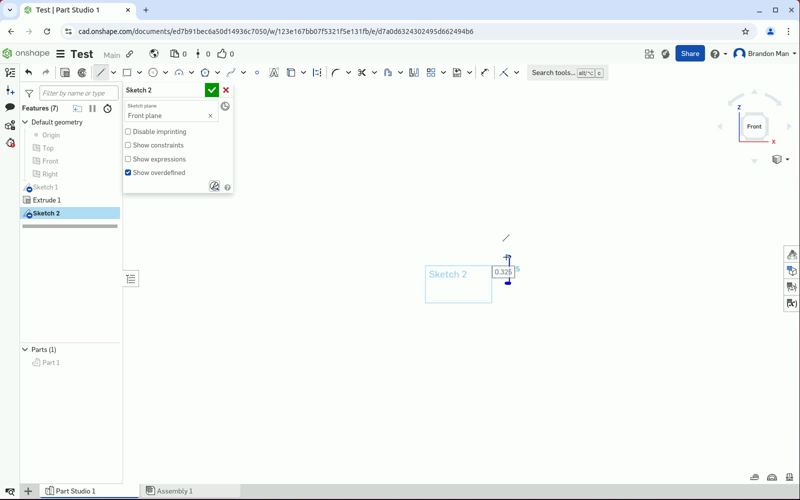
scroll(6)
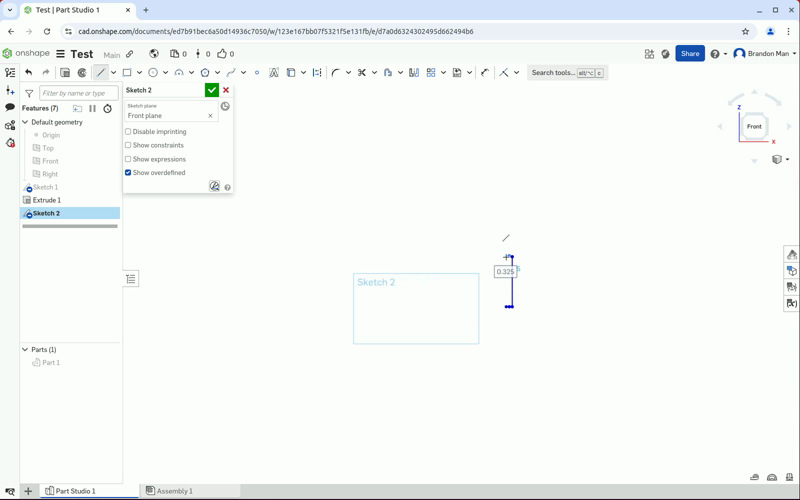
scroll(6)
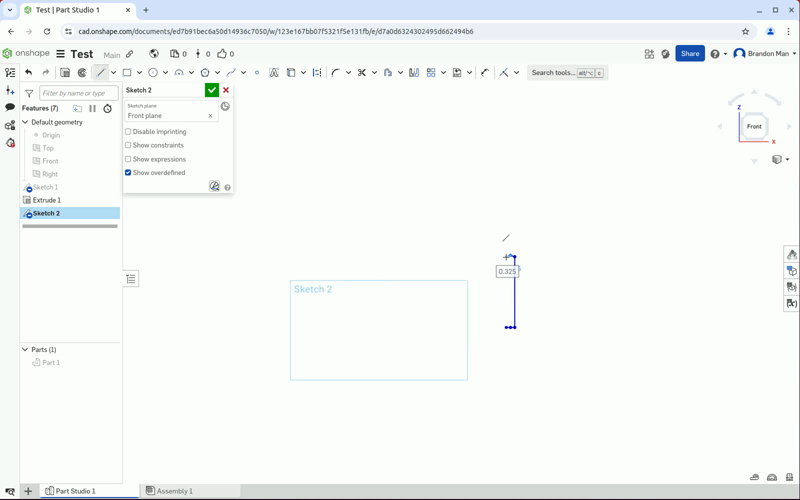
scroll(6)
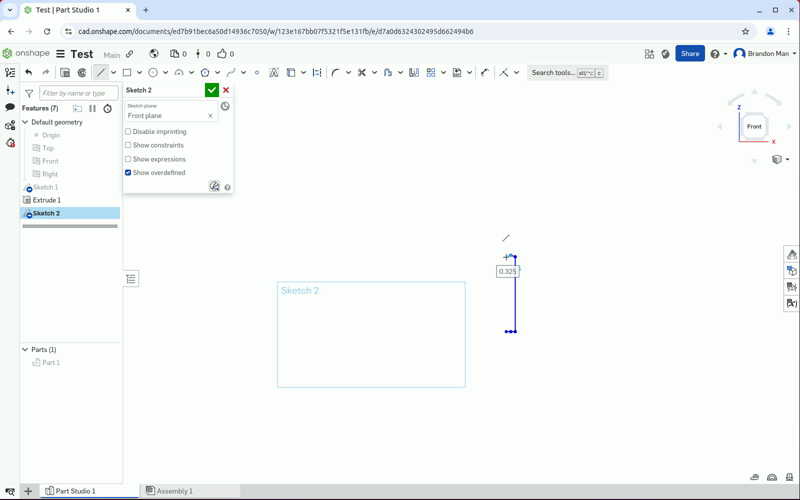
scroll(6)
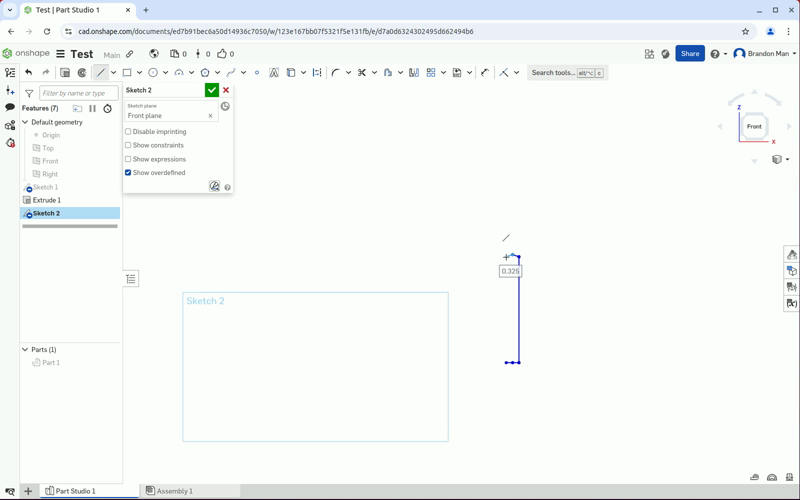
scroll(6)
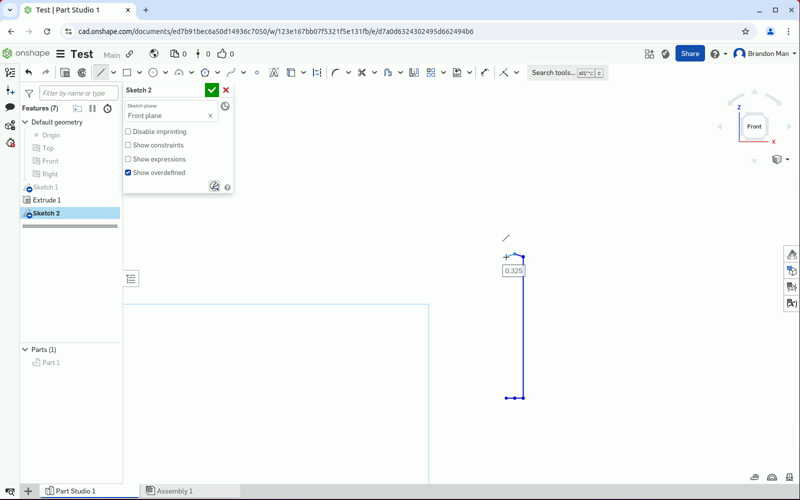
scroll(6)
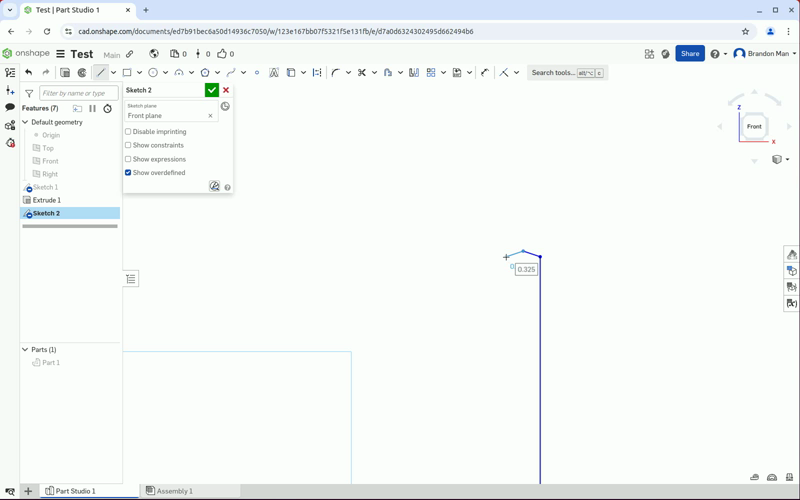
click(506, 256)
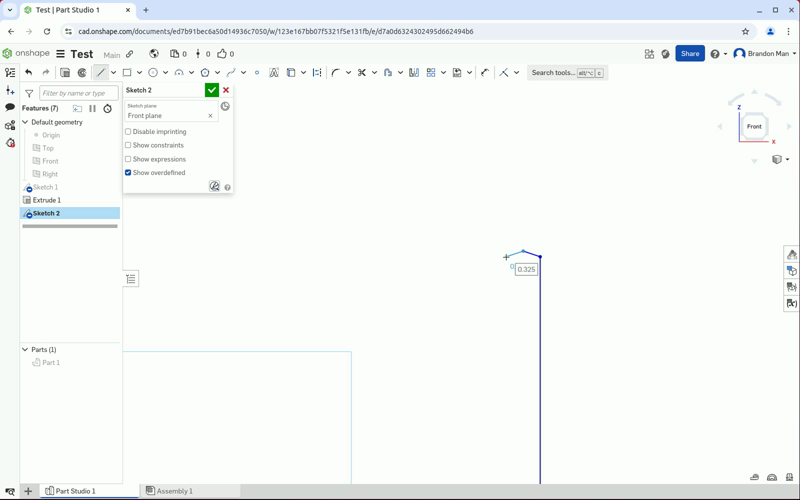
scroll(-6)
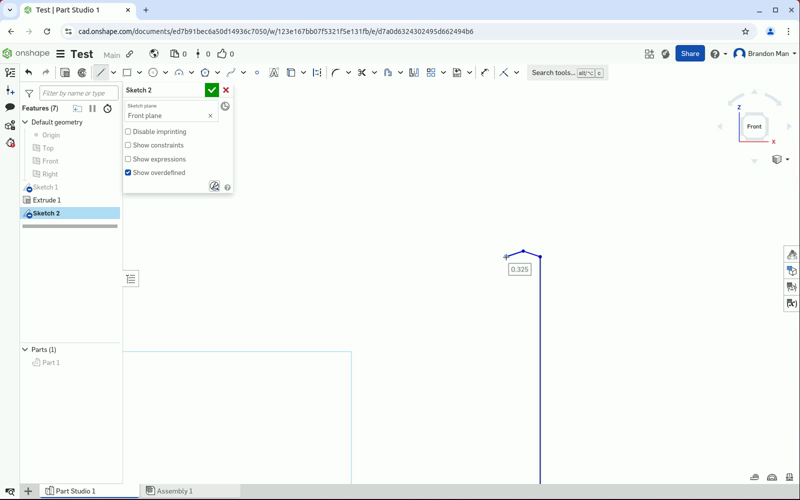
scroll(-6)
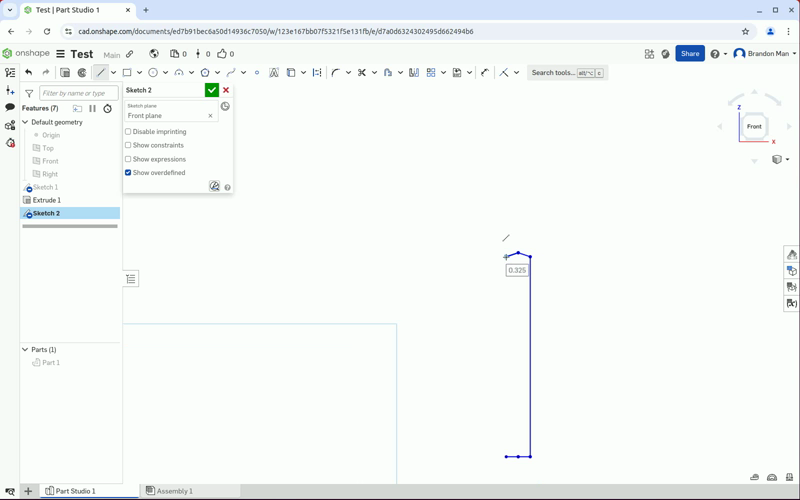
scroll(-6)
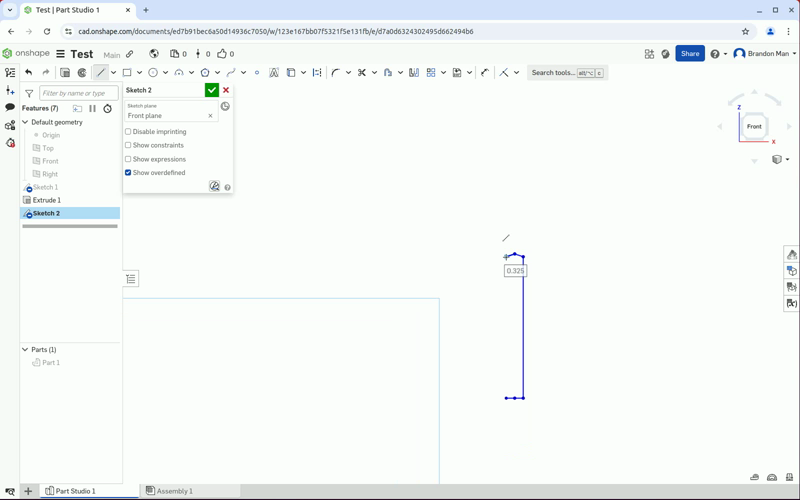
scroll(-6)
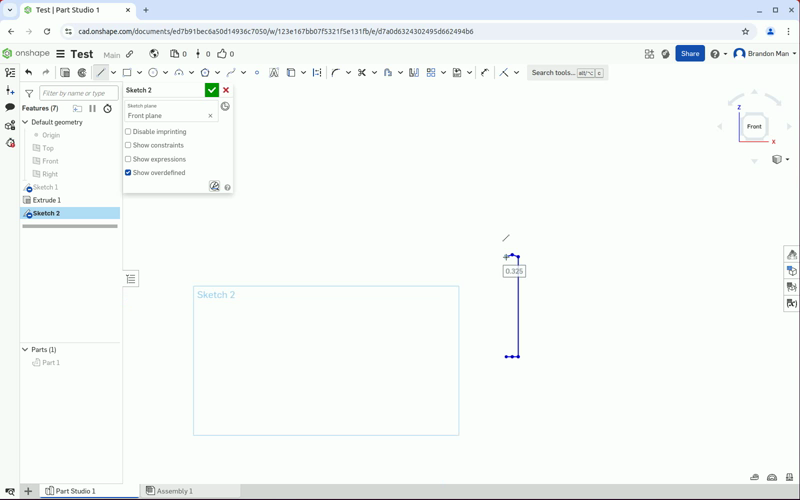
scroll(-6)
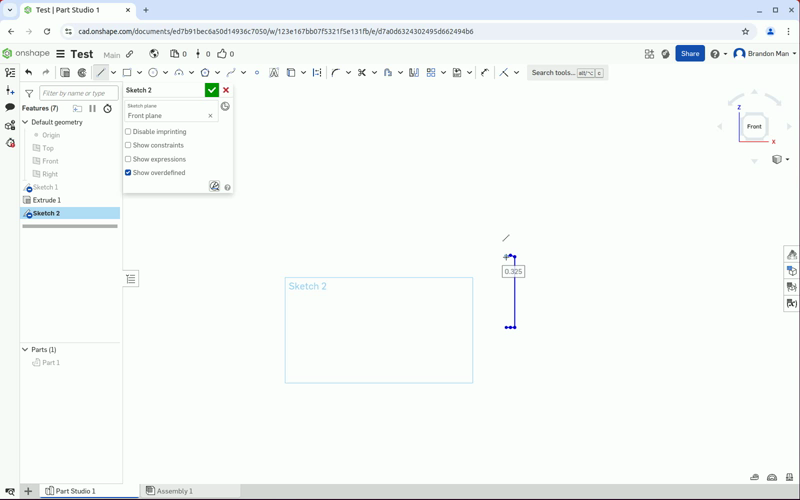
scroll(-6)
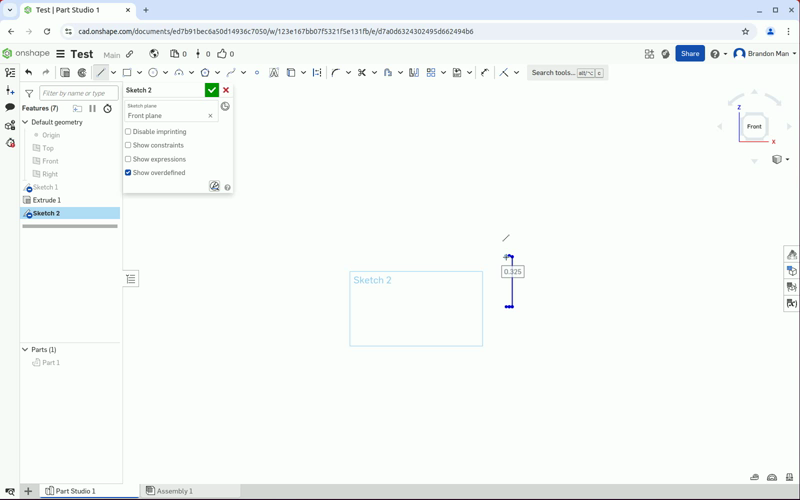
scroll(-6)
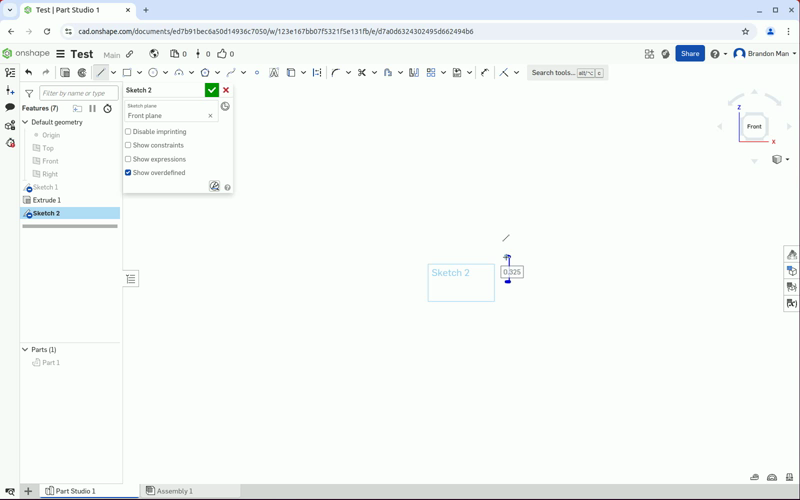
key_up(shift)
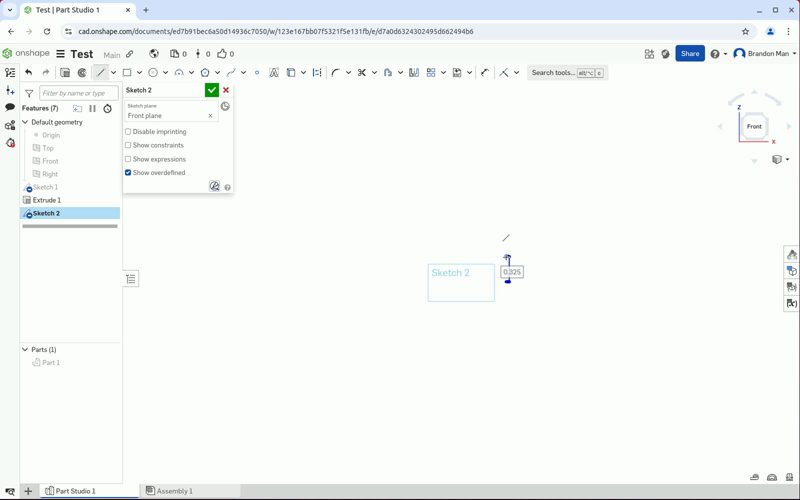
mouse_move(536, 256)
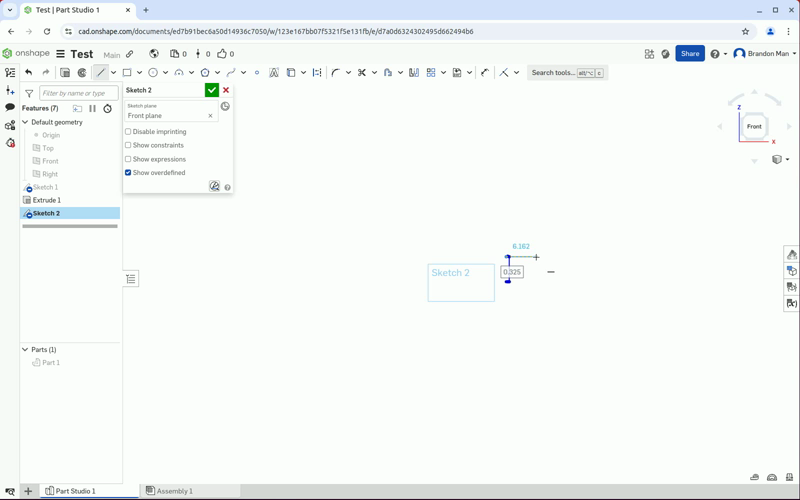
key_down(shift)
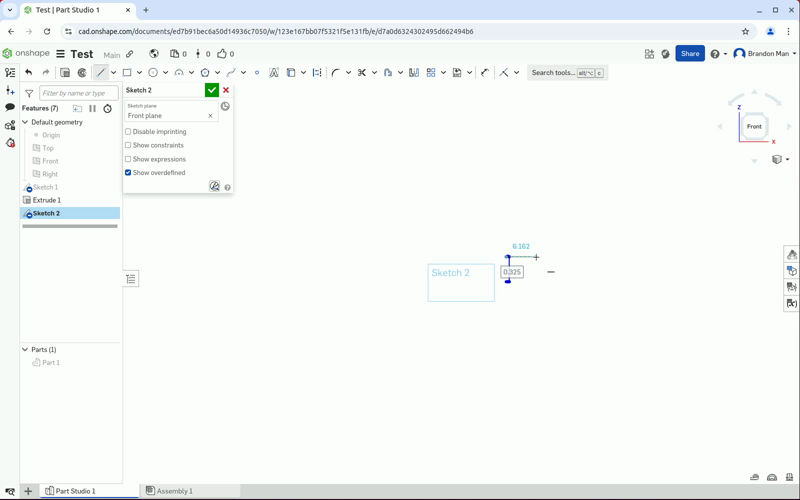
mouse_move(506, 281)
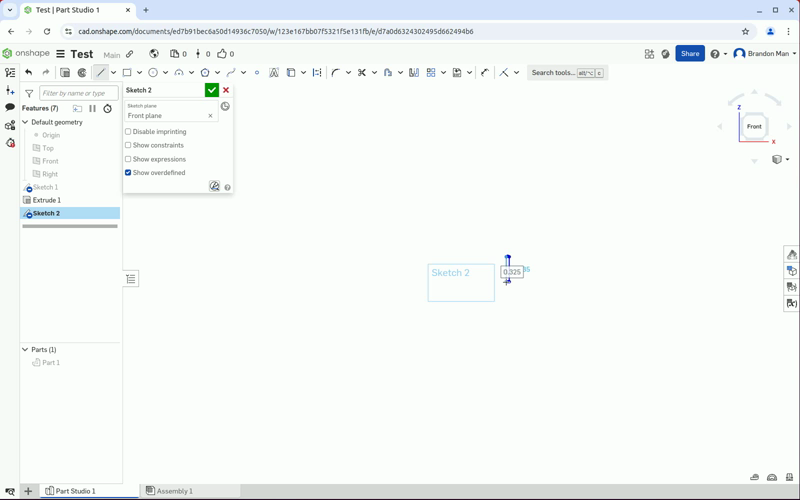
scroll(6)
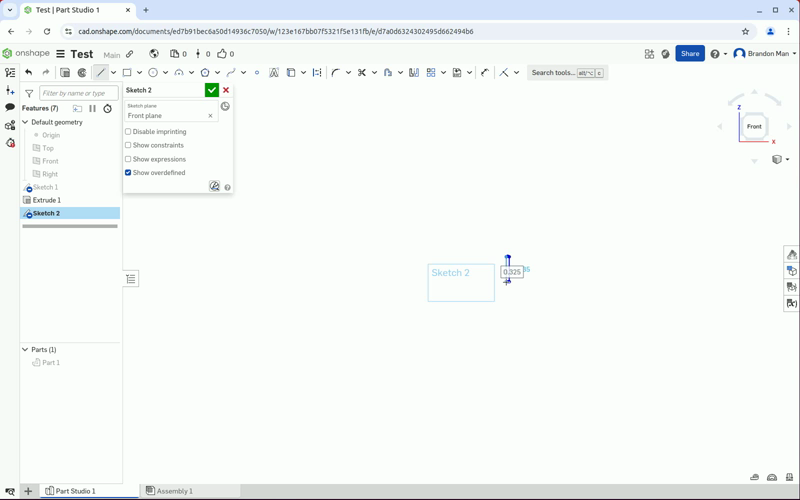
scroll(6)
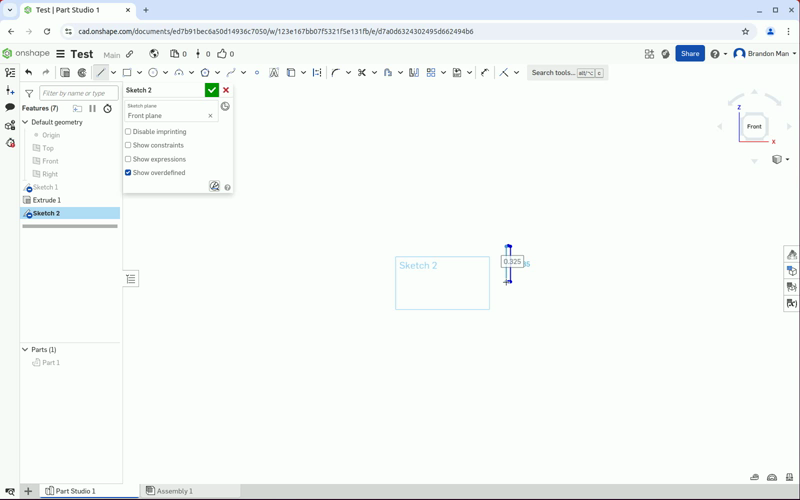
scroll(6)
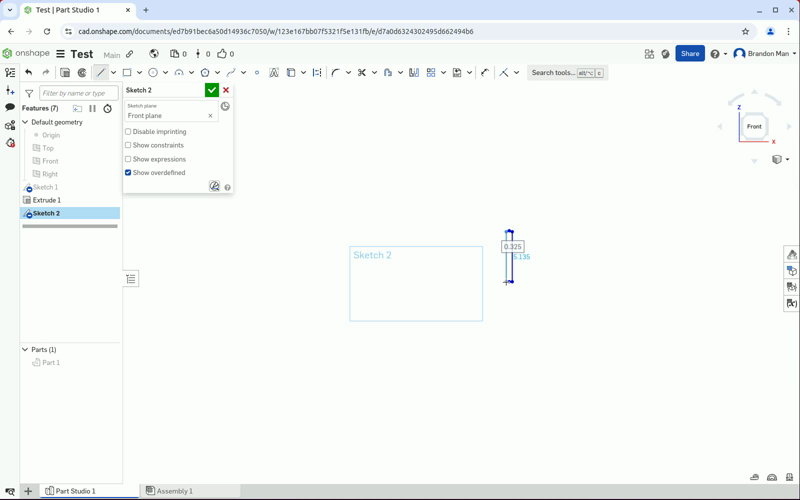
scroll(6)
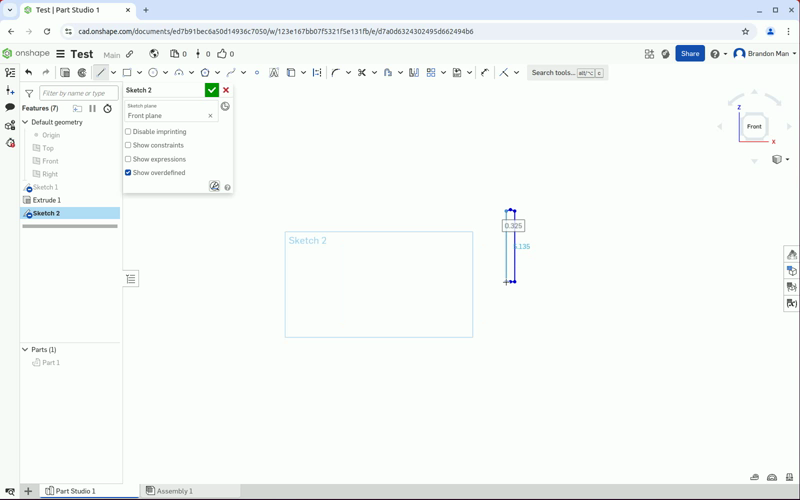
scroll(6)
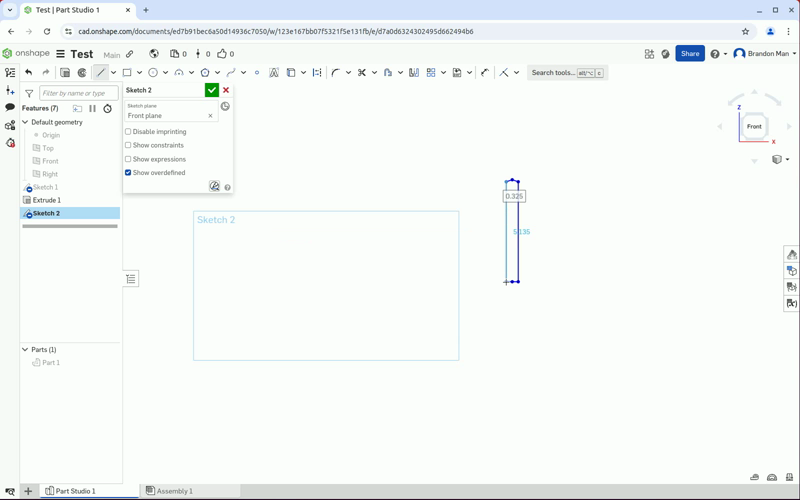
scroll(6)
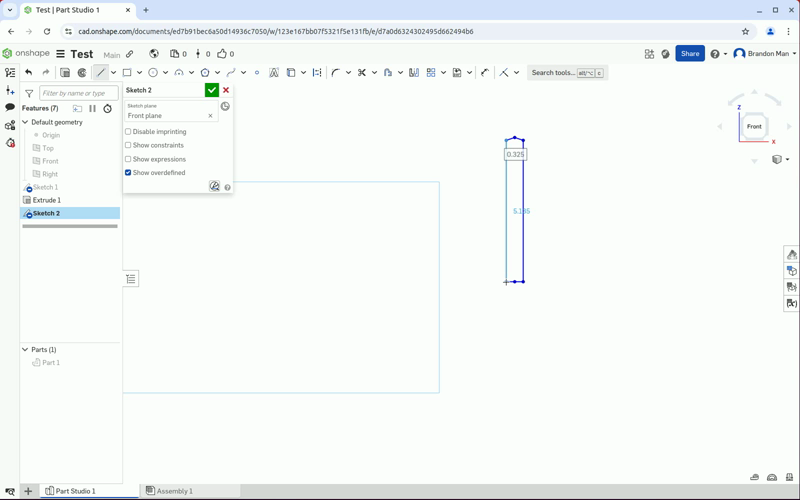
scroll(6)
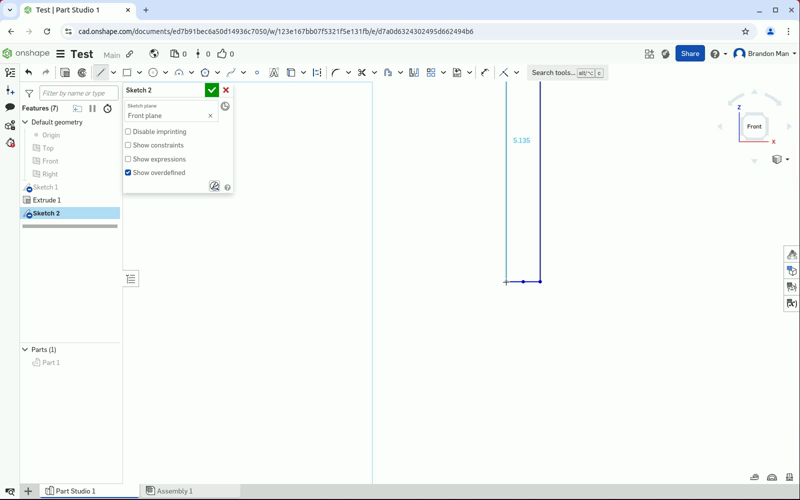
key_up(shift)
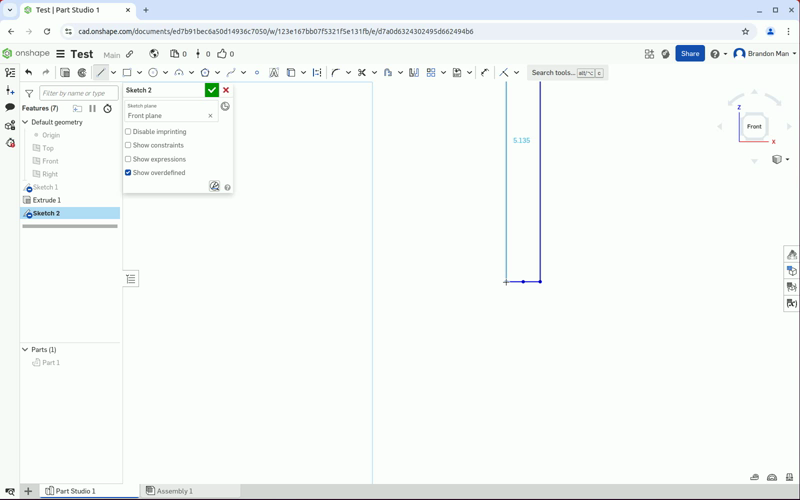
click(506, 281)
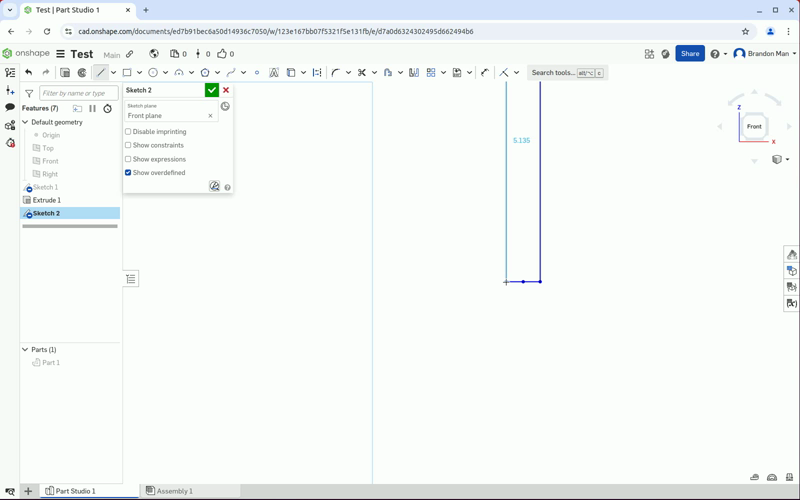
scroll(-6)
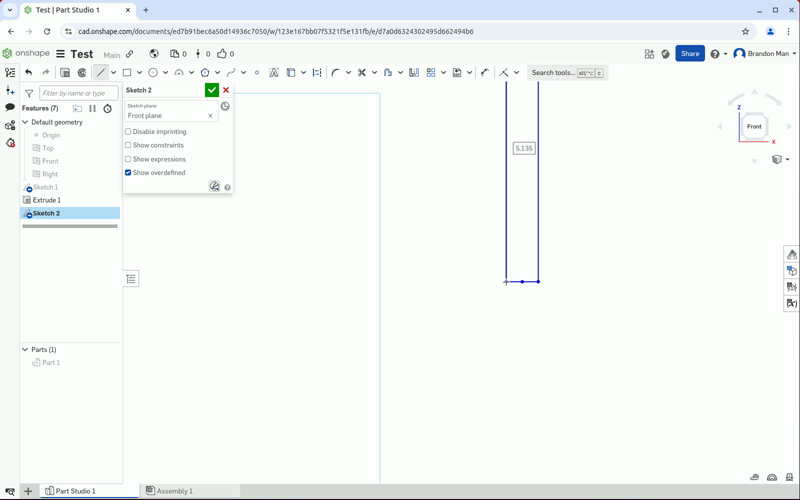
scroll(-6)
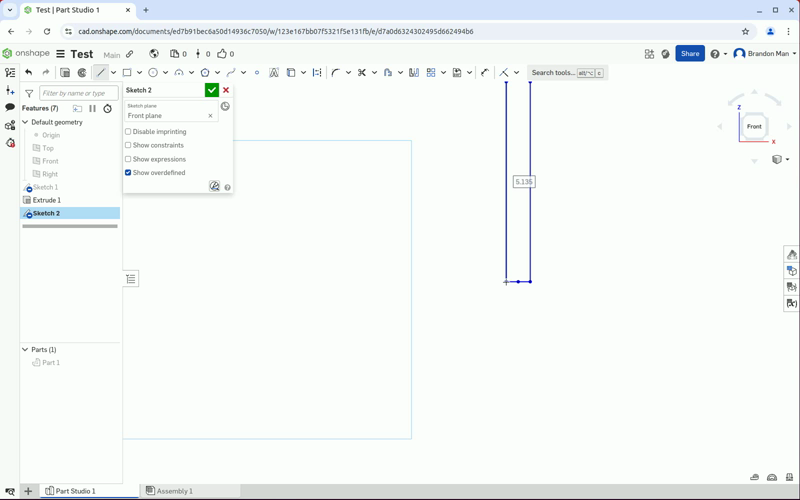
scroll(-6)
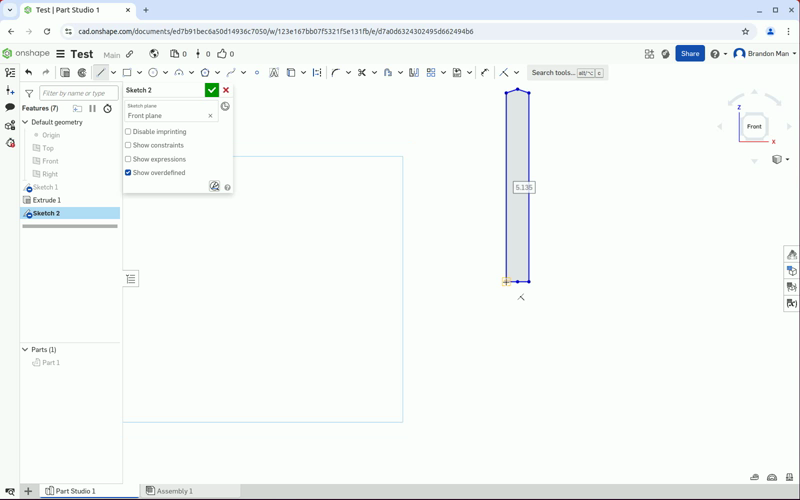
scroll(-6)
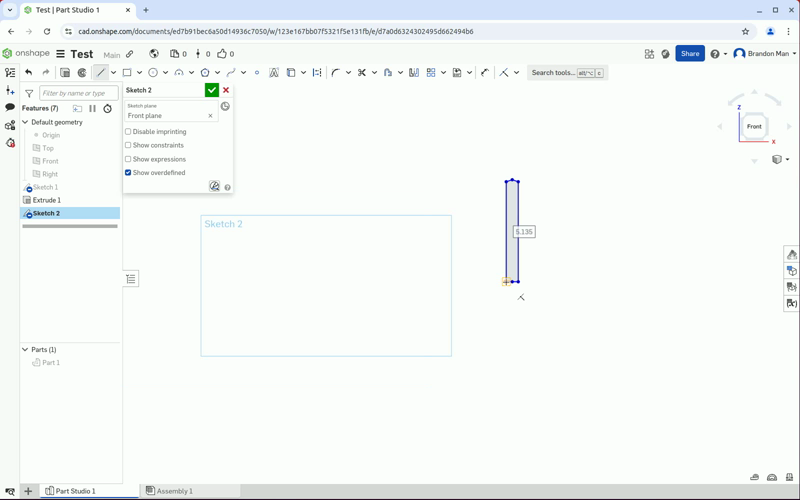
scroll(-6)
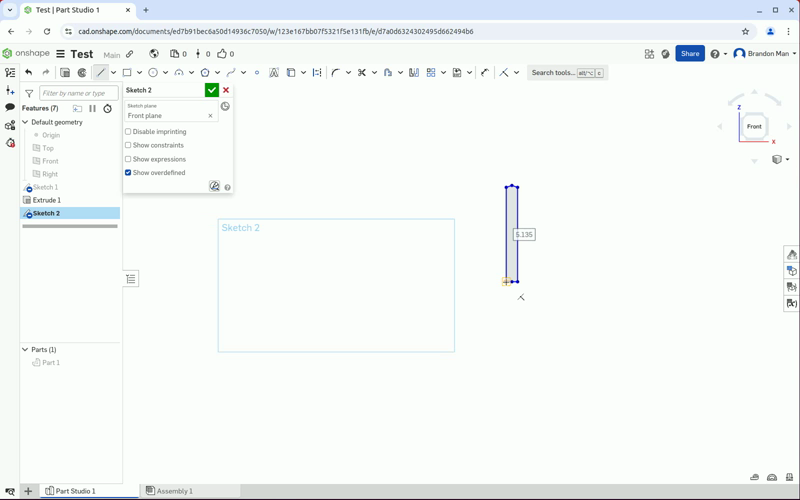
scroll(-6)
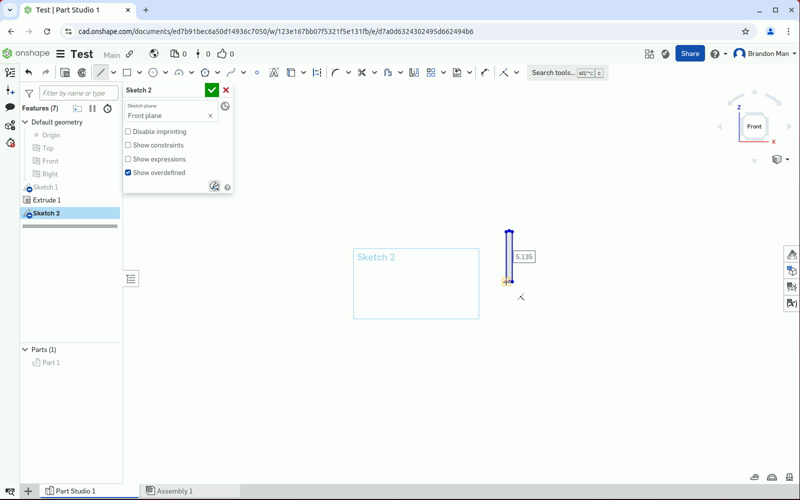
scroll(-6)
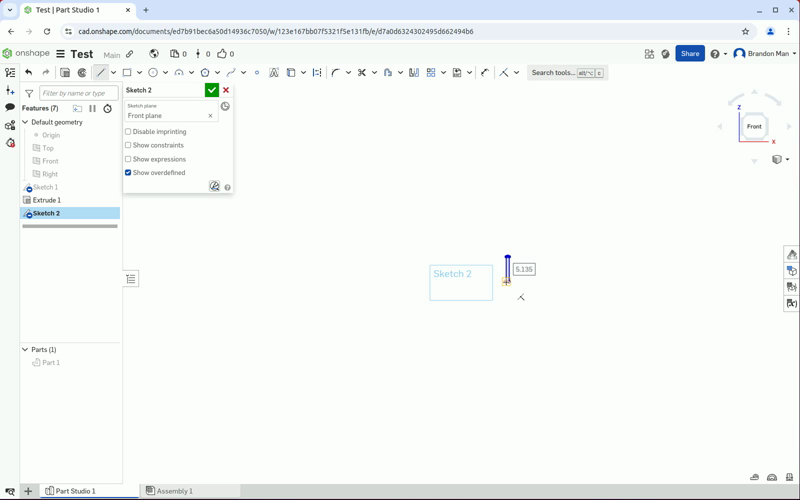
key(esc)
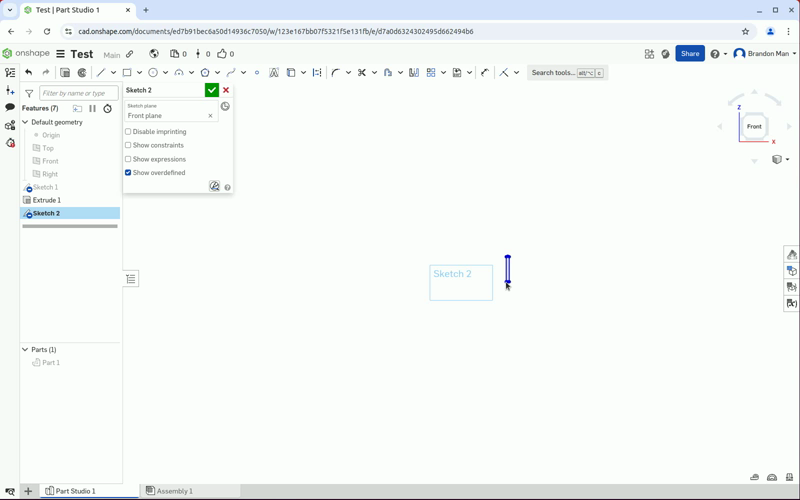
mouse_move(506, 256)
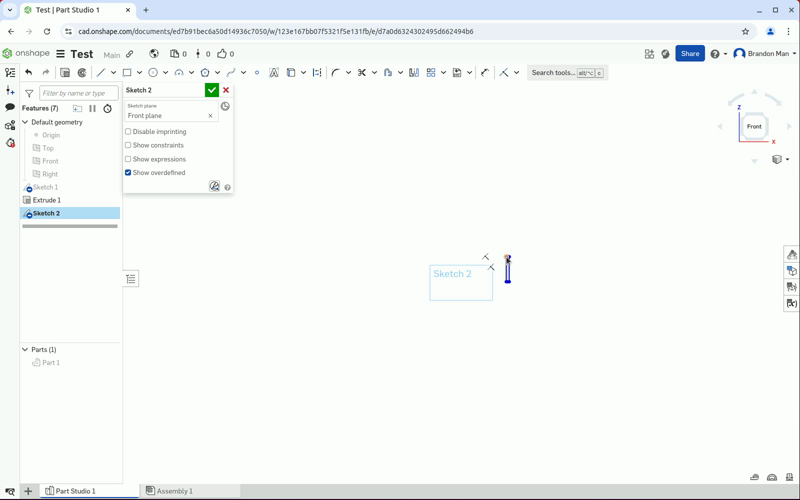
scroll(6)
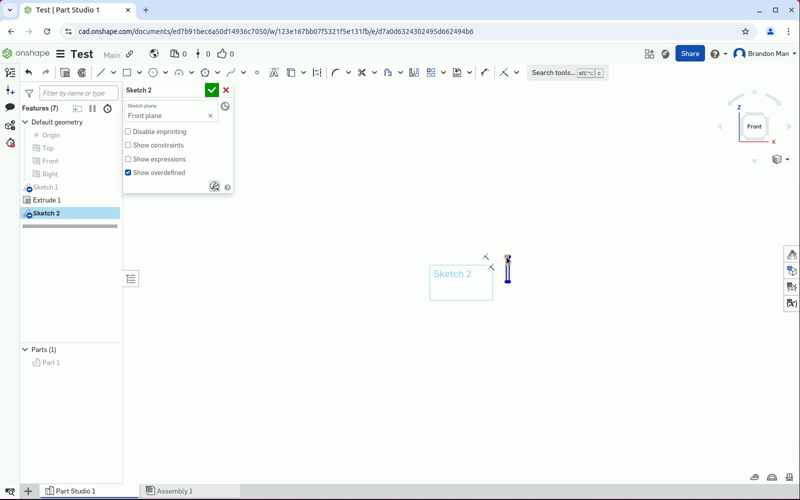
scroll(6)
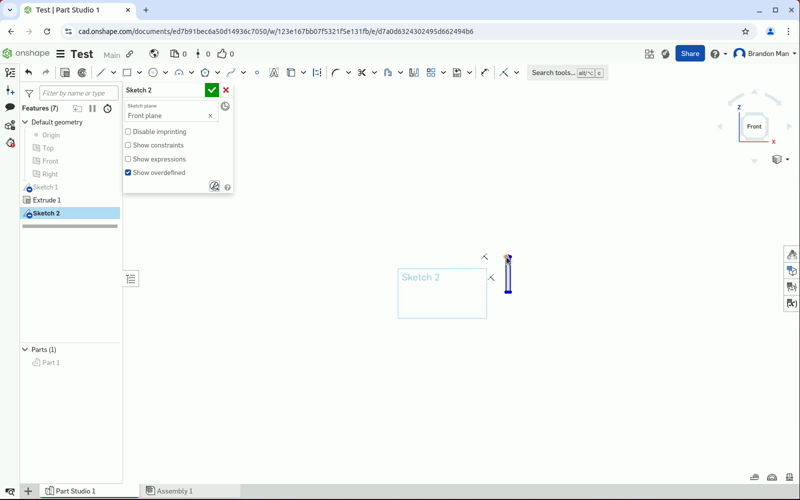
scroll(6)
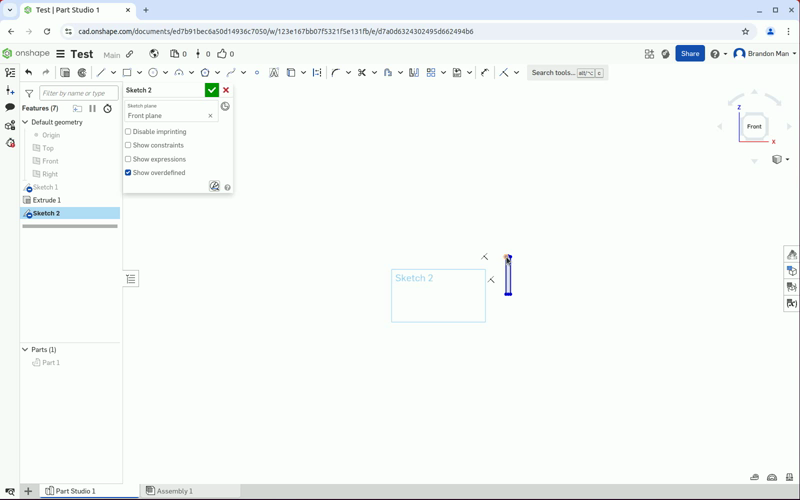
scroll(6)
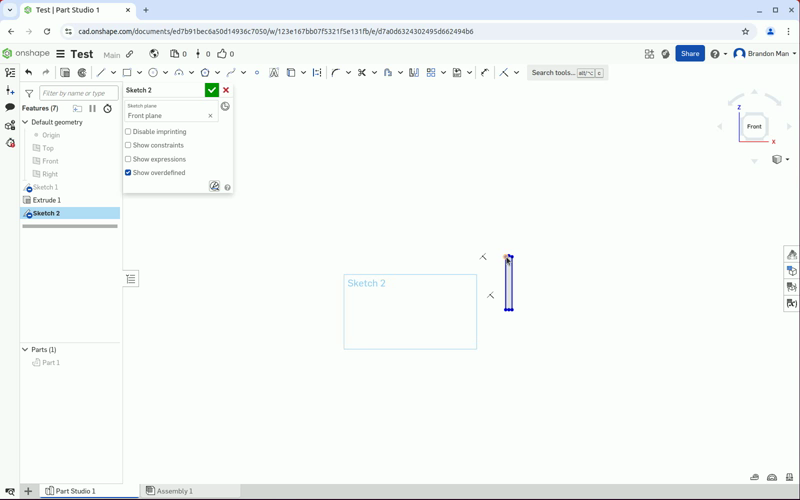
scroll(6)
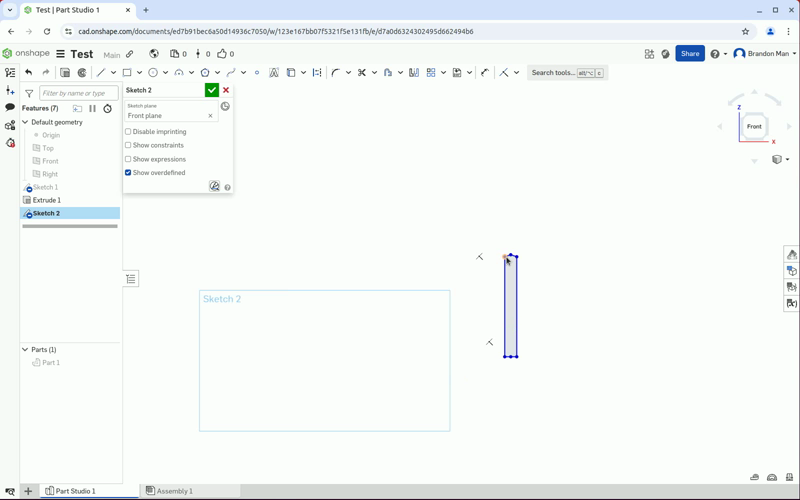
scroll(6)
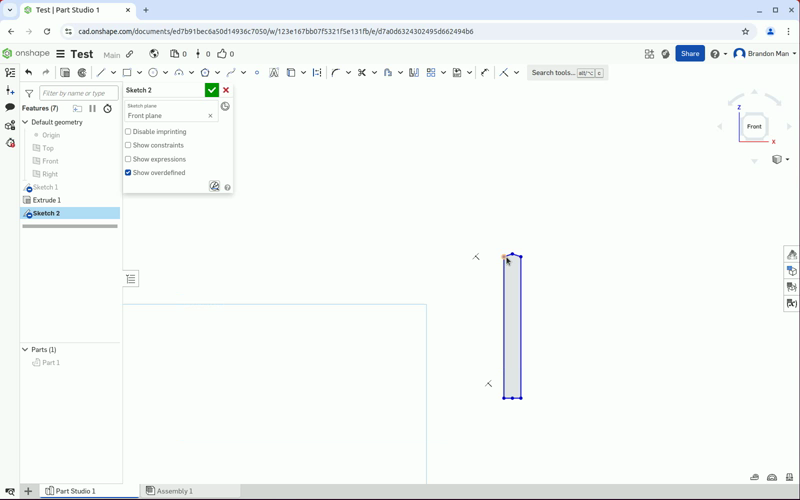
scroll(6)
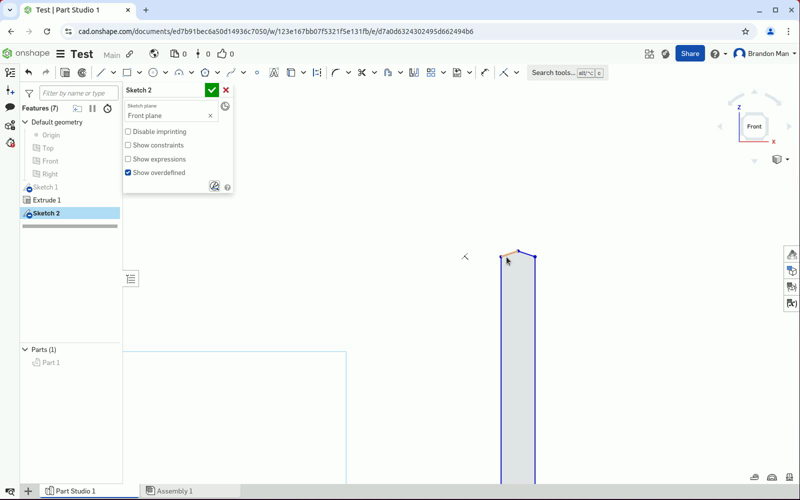
click(506, 256)
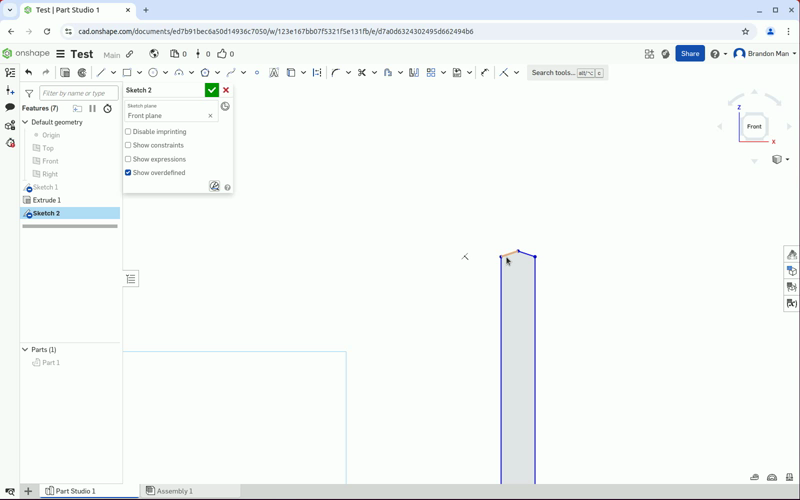
scroll(-6)
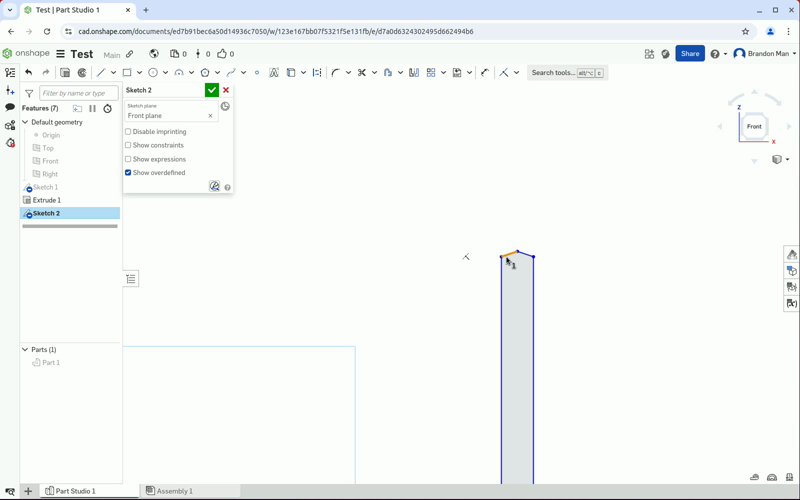
scroll(-6)
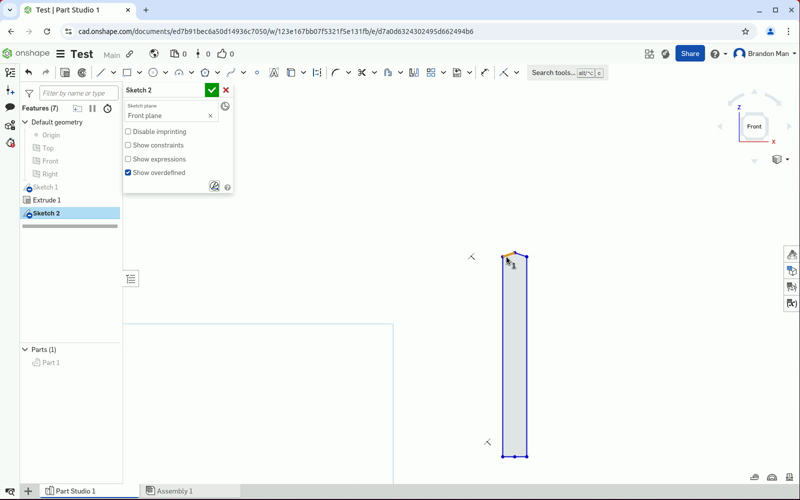
scroll(-6)
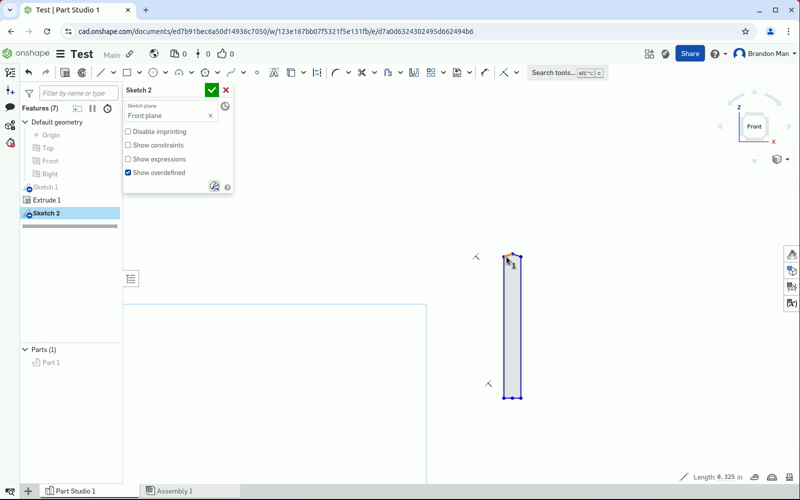
scroll(-6)
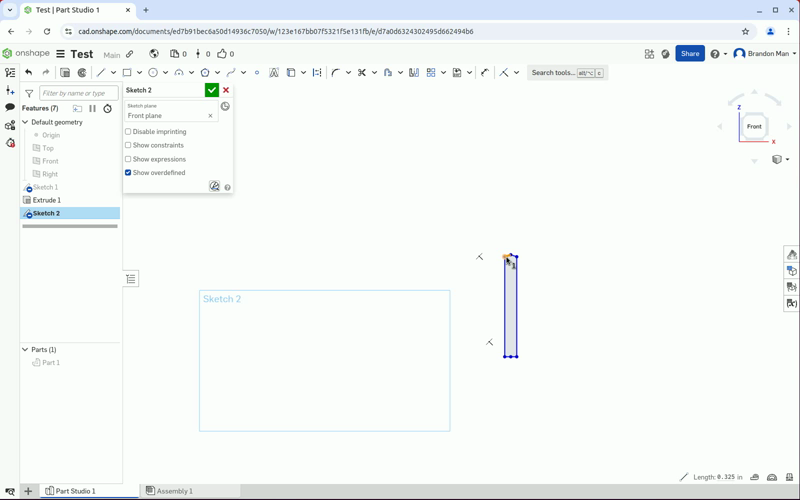
scroll(-6)
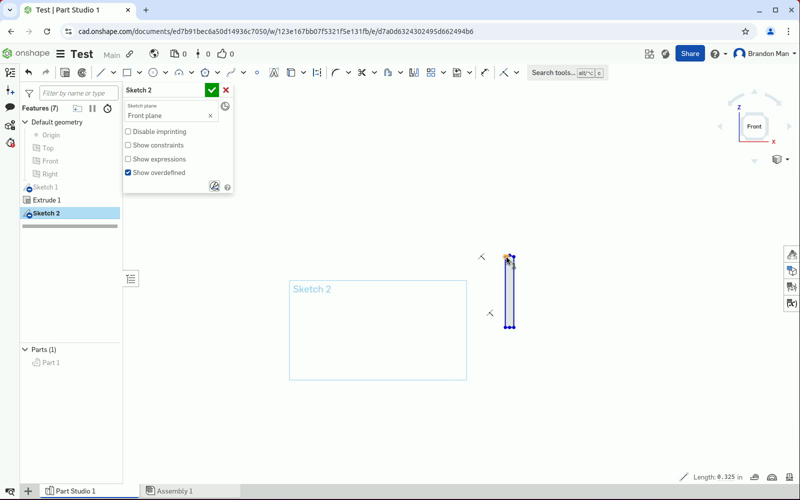
scroll(-6)
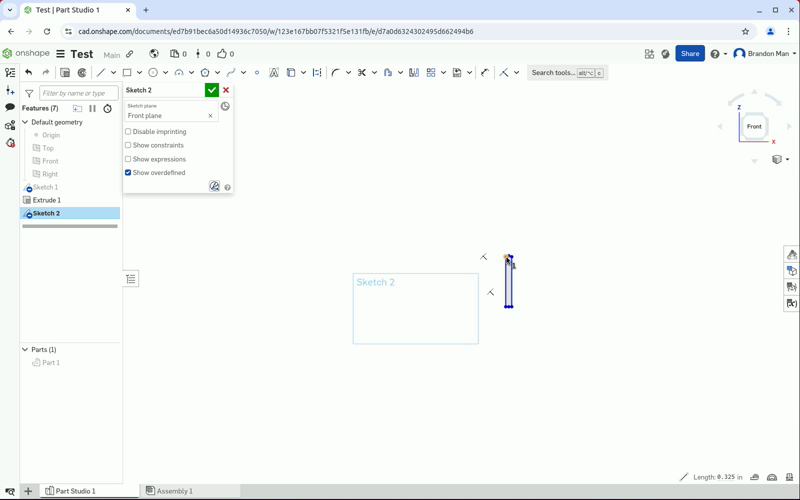
scroll(-6)
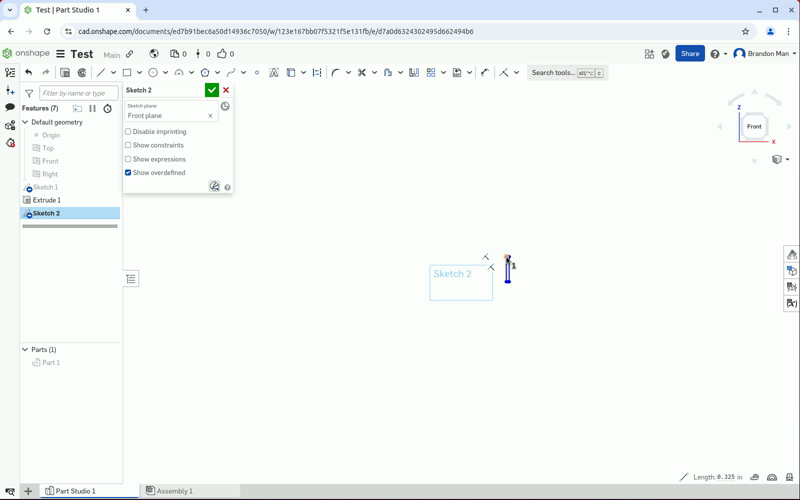
mouse_move(73, 352)
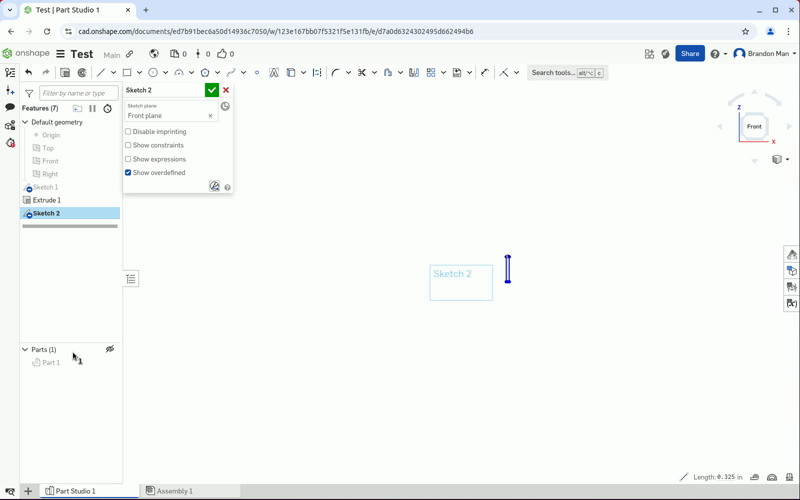
key(shift+y)
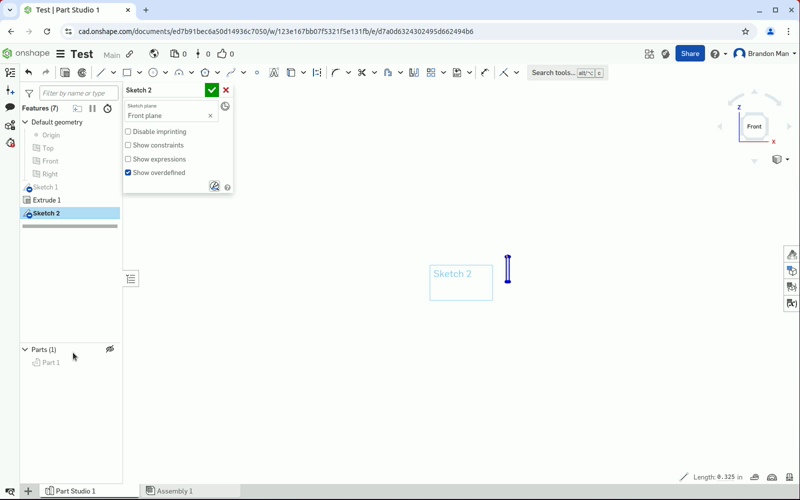
key(shift+e)
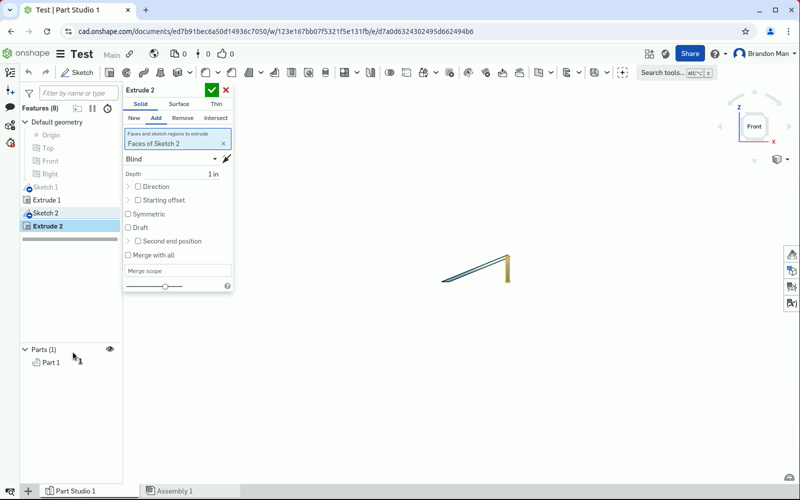
mouse_move(143, 106)
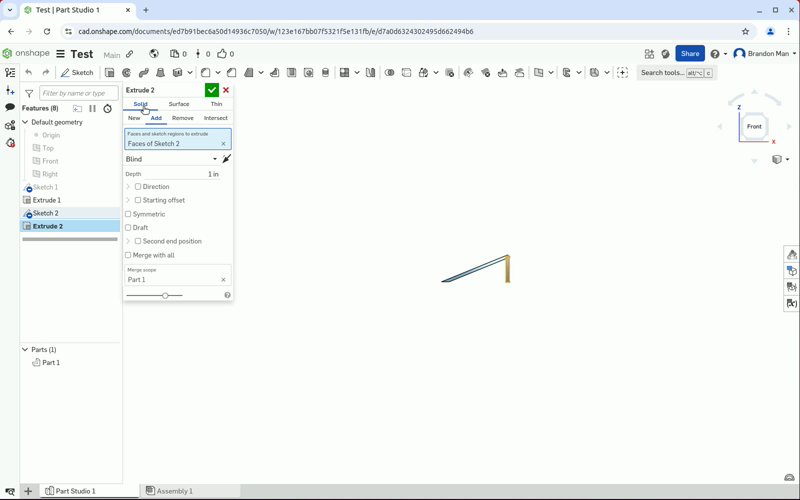
click(143, 106)
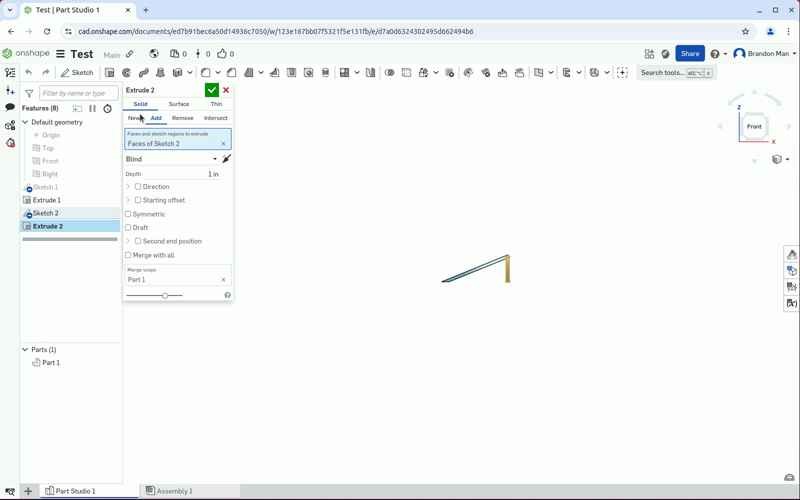
mouse_move(137, 120)
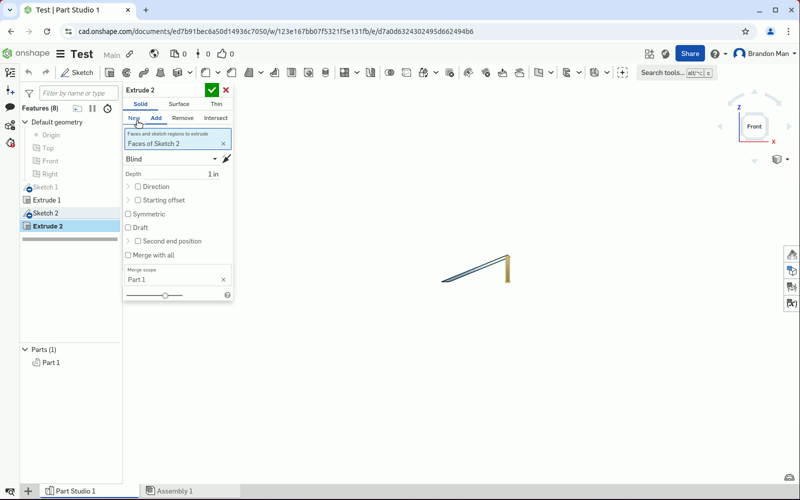
click(137, 120)
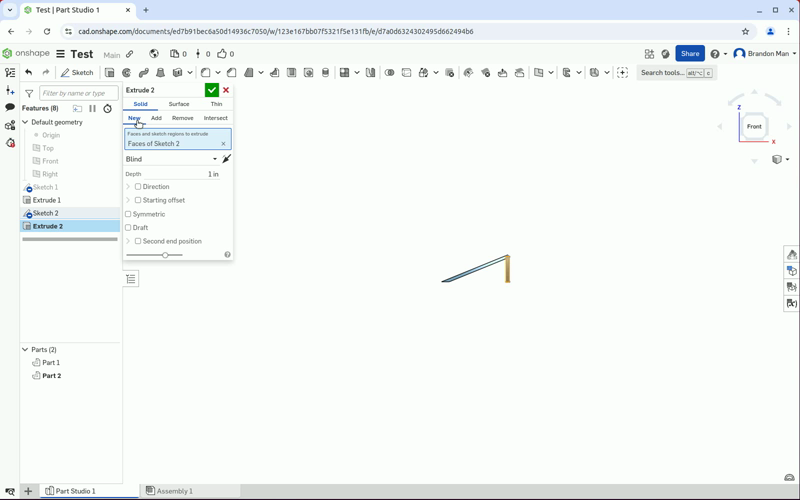
key(tab, 4)
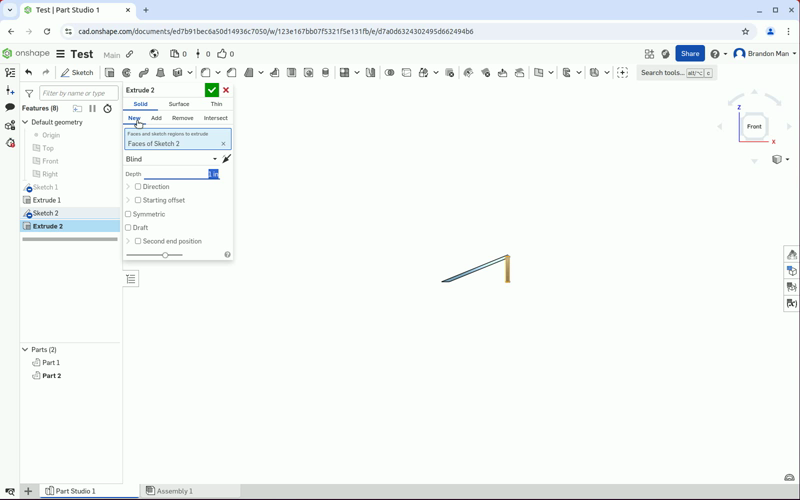
text(0.241)
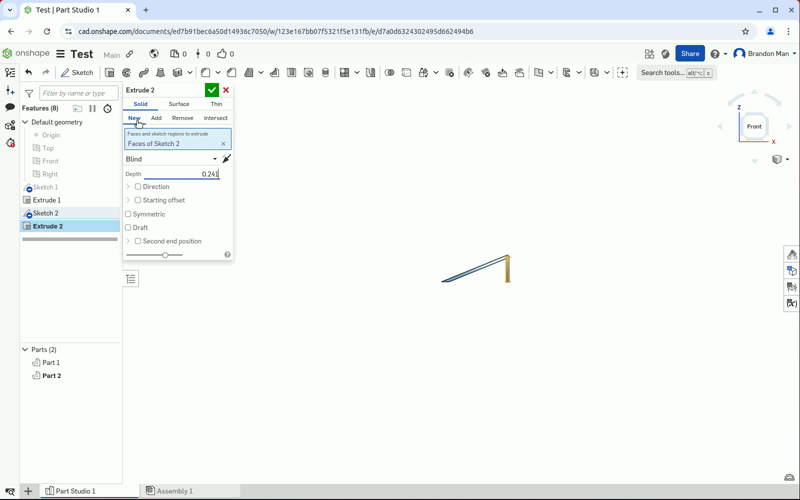
key(enter)
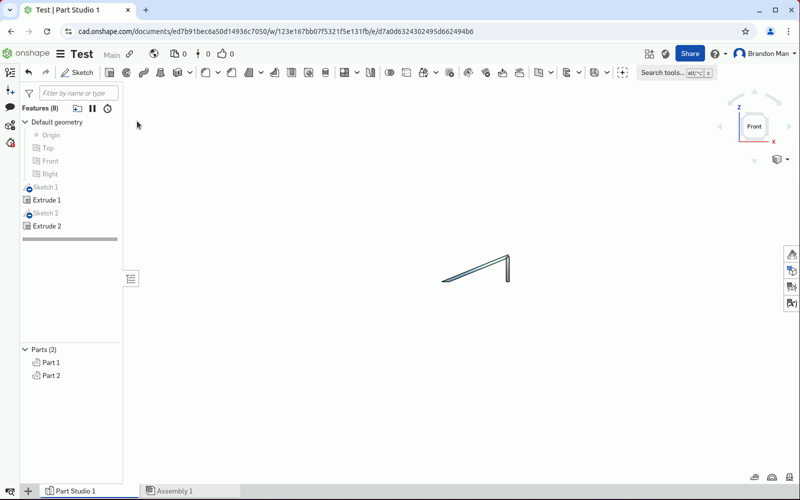
key(shift+h)
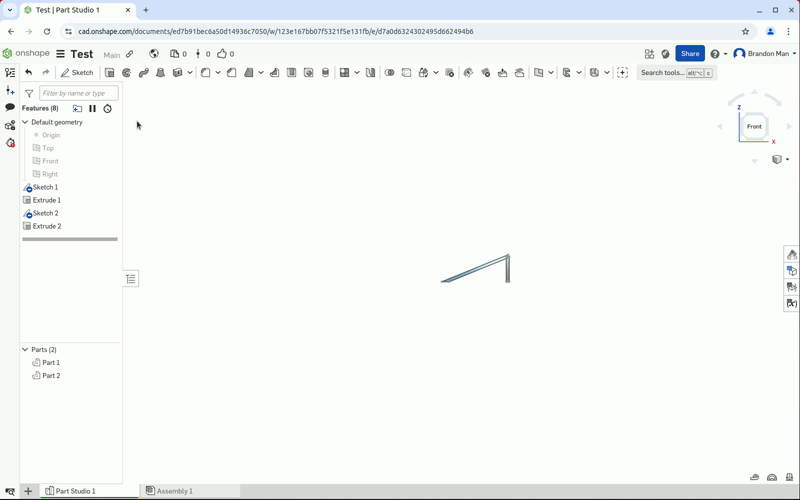
key(shift+h)
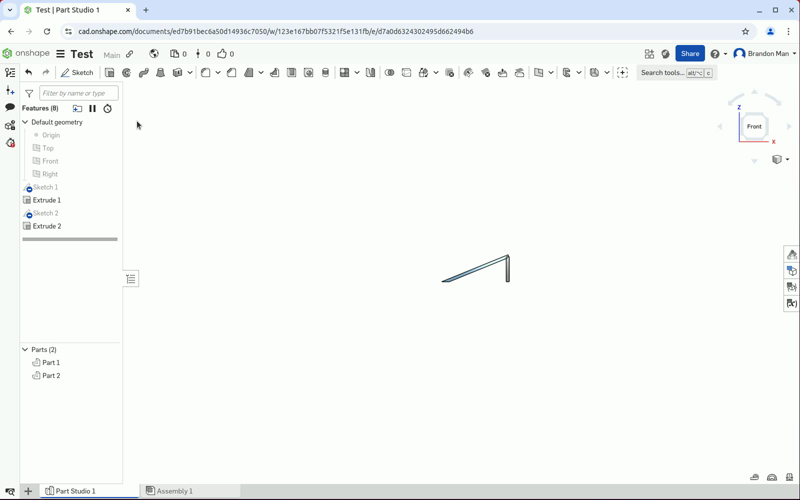
mouse_move(73, 189)
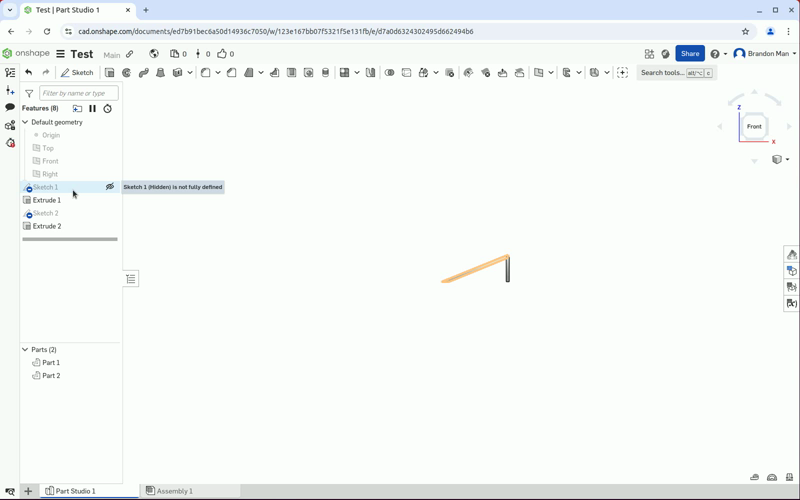
click(73, 189)
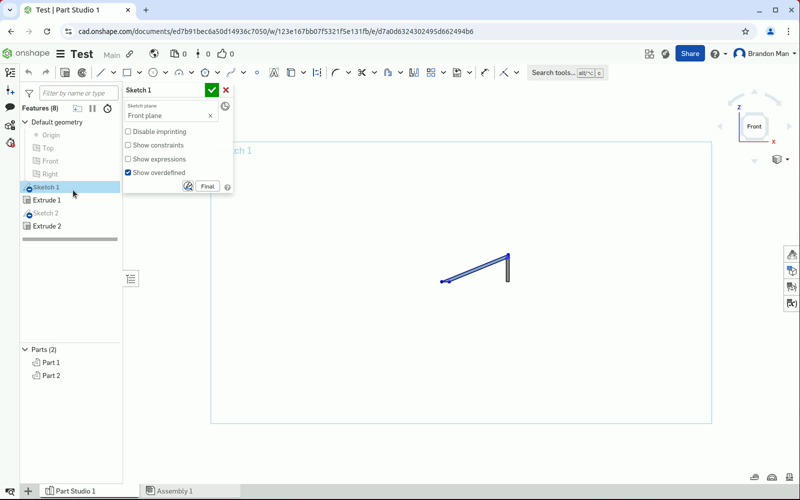
mouse_move(229, 92)
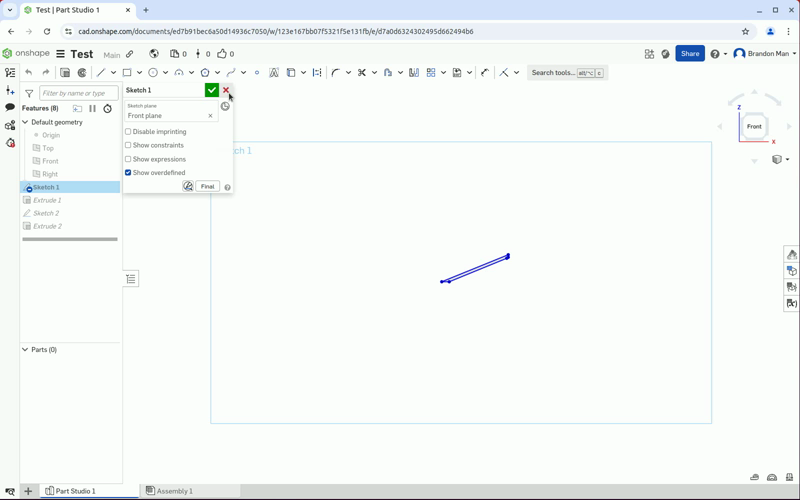
click(229, 92)
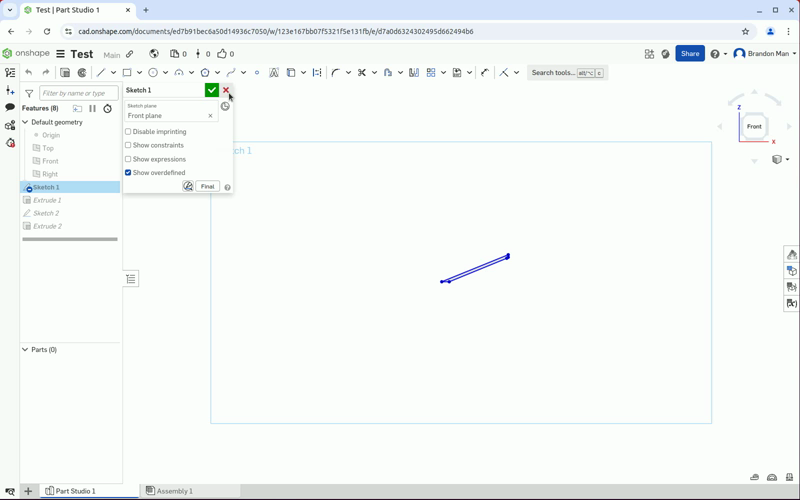
key(shift+s)
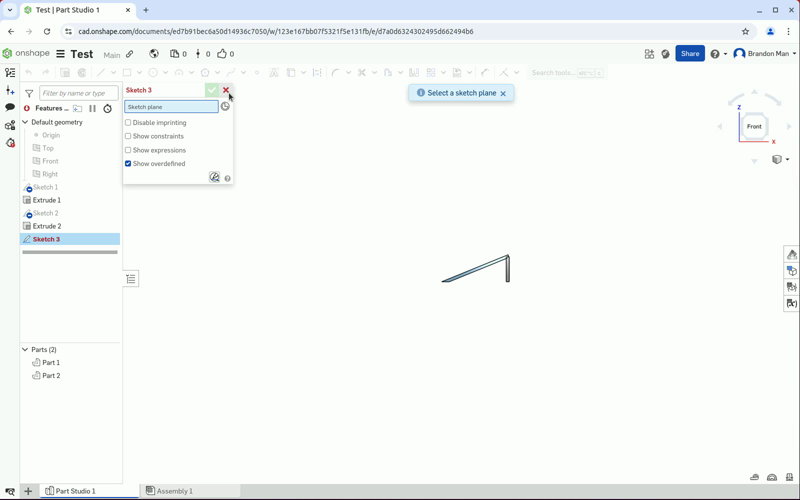
mouse_move(73, 163)
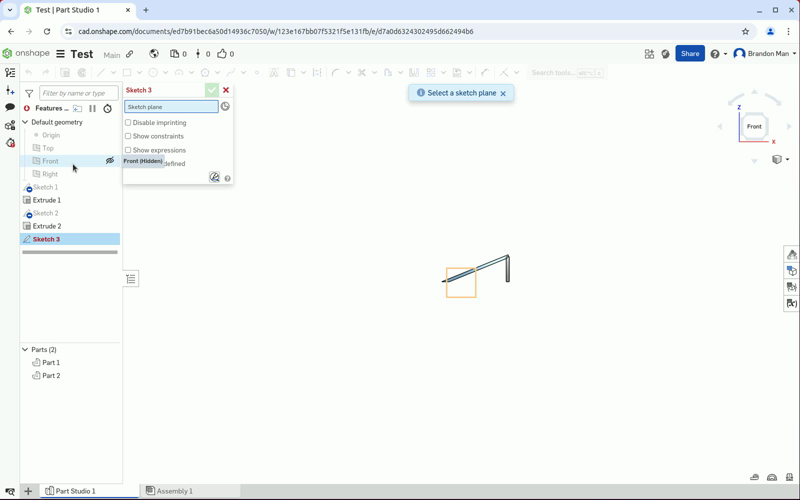
click(73, 163)
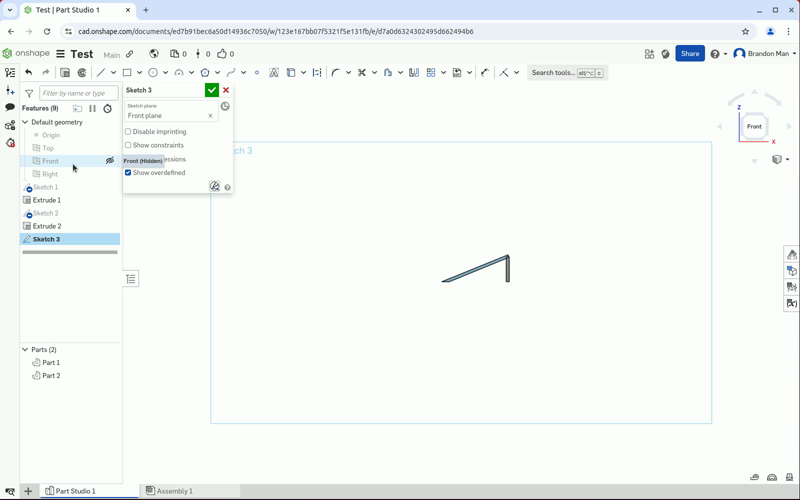
mouse_move(73, 352)
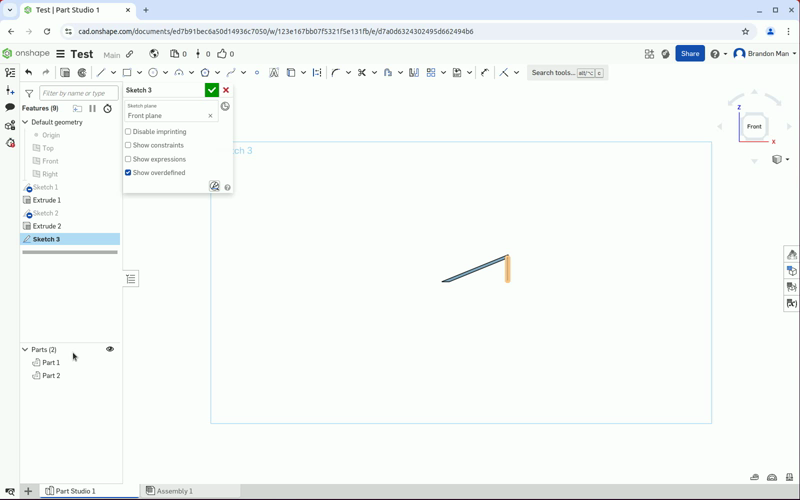
key(y)
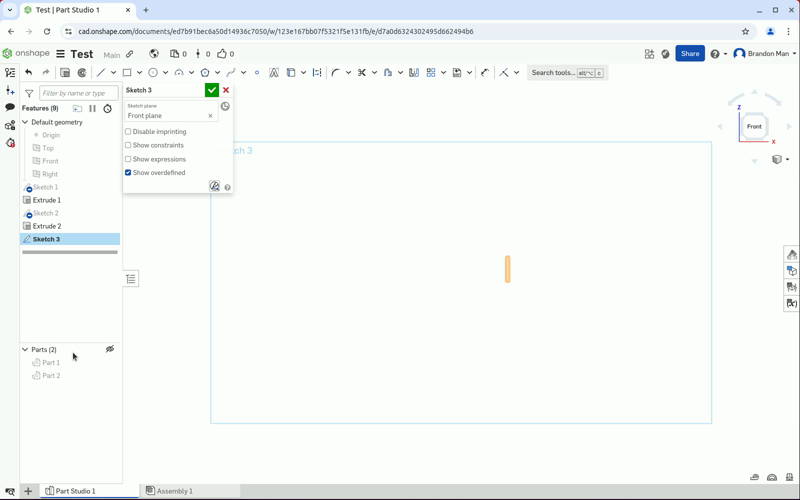
key(l)
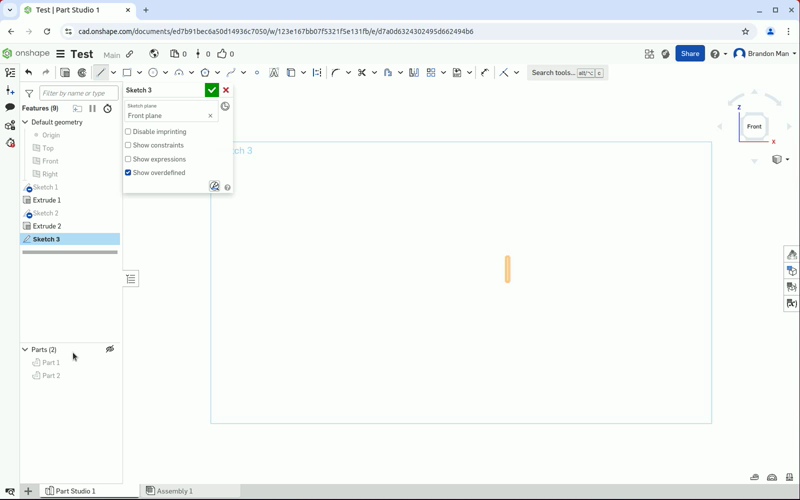
key_down(shift)
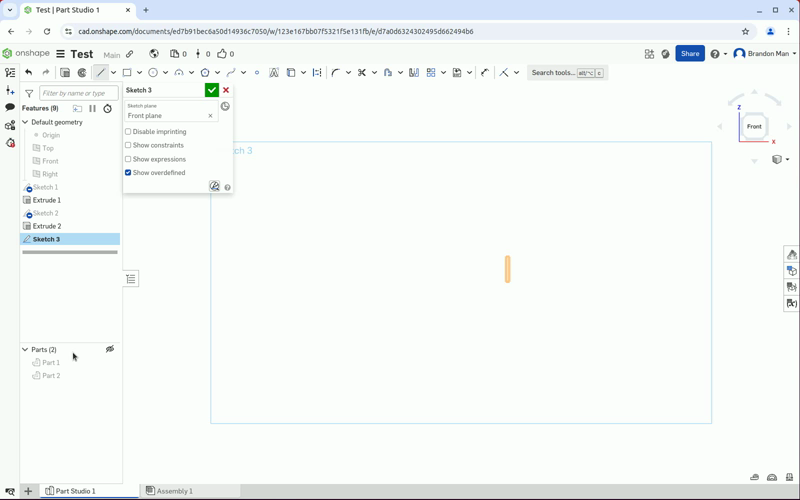
mouse_move(507, 257)
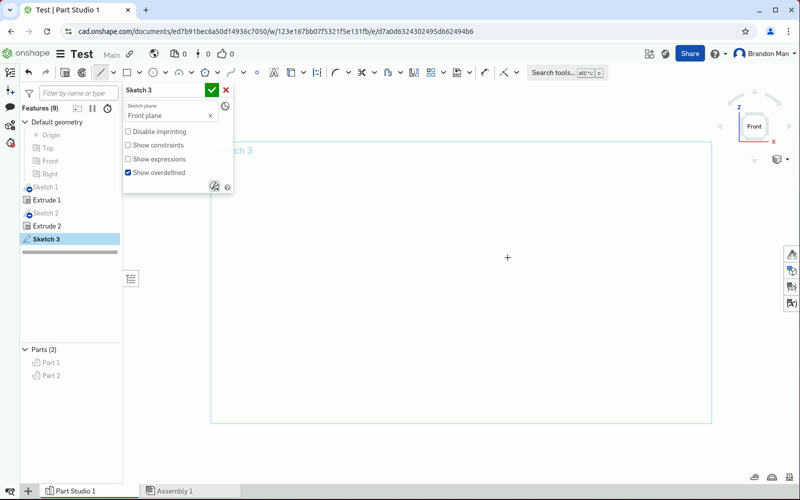
click(507, 257)
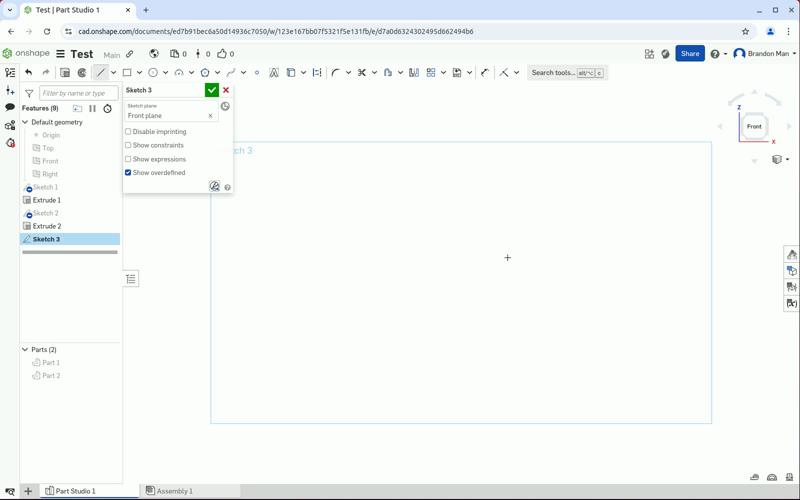
key_up(shift)
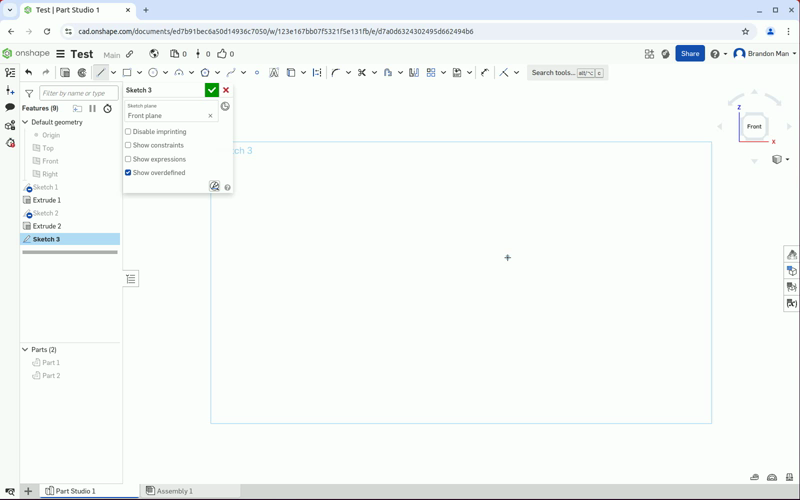
key_down(shift)
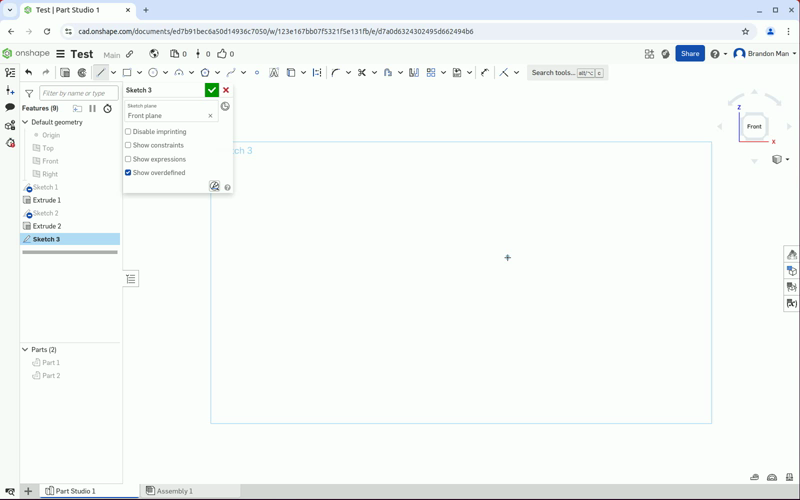
mouse_move(537, 257)
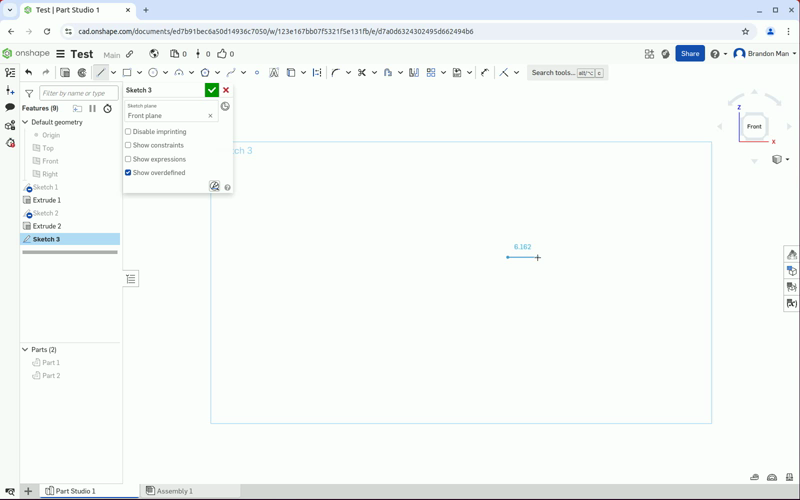
mouse_move(509, 257)
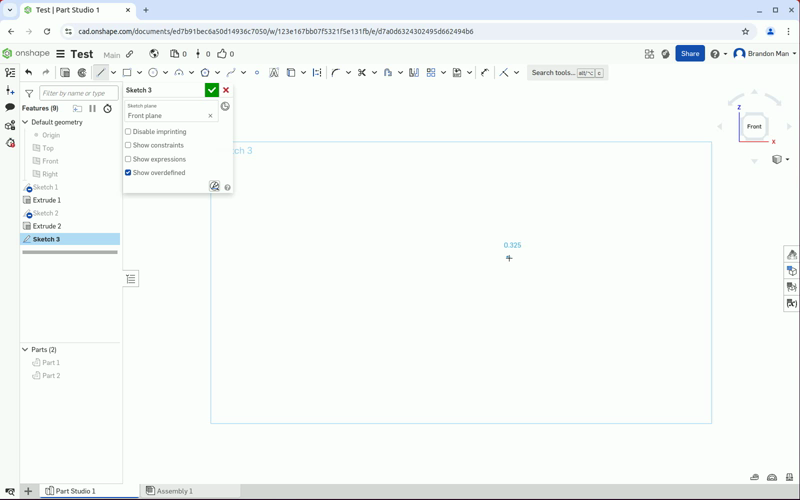
scroll(6)
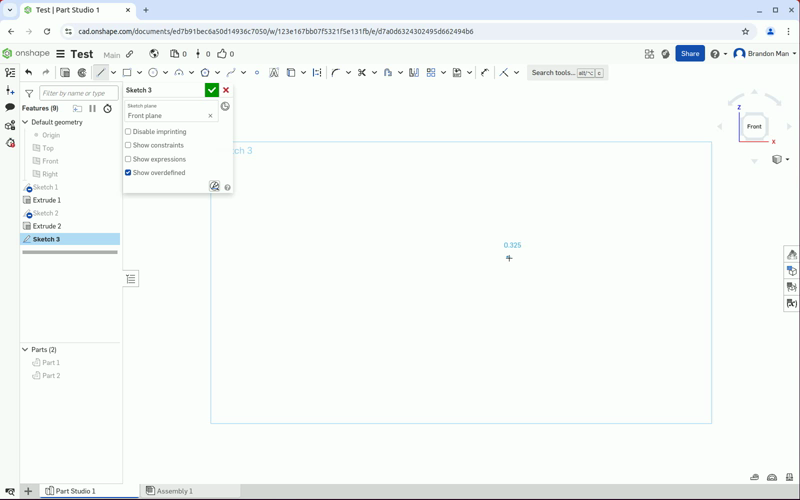
scroll(6)
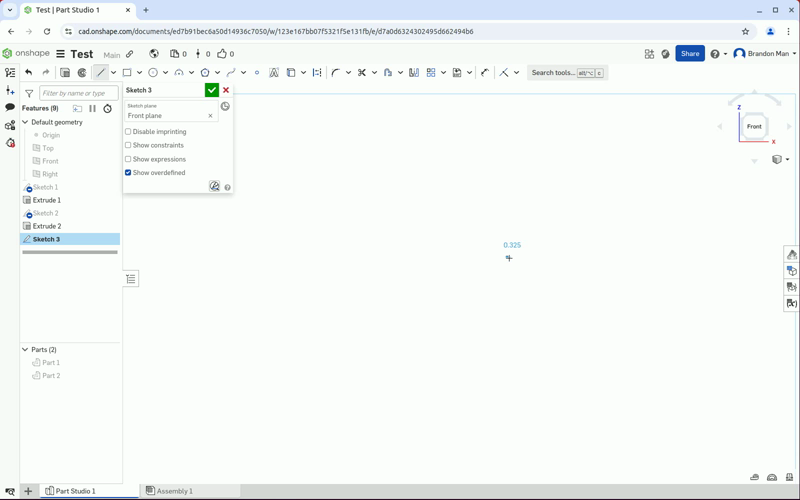
scroll(6)
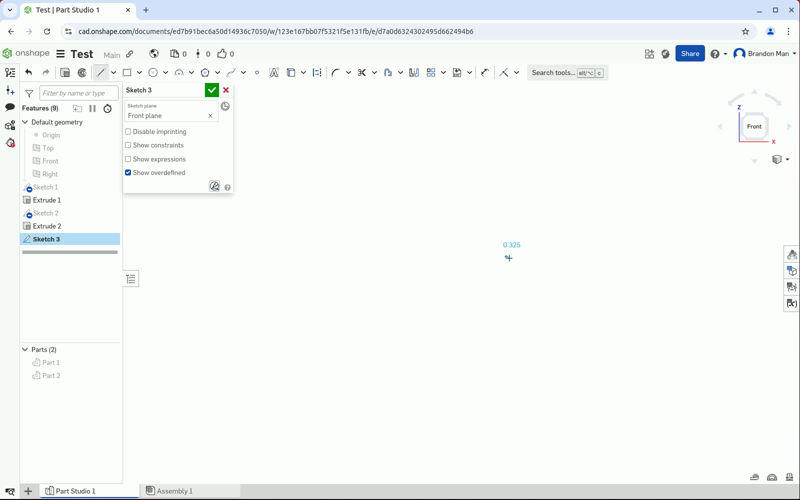
scroll(6)
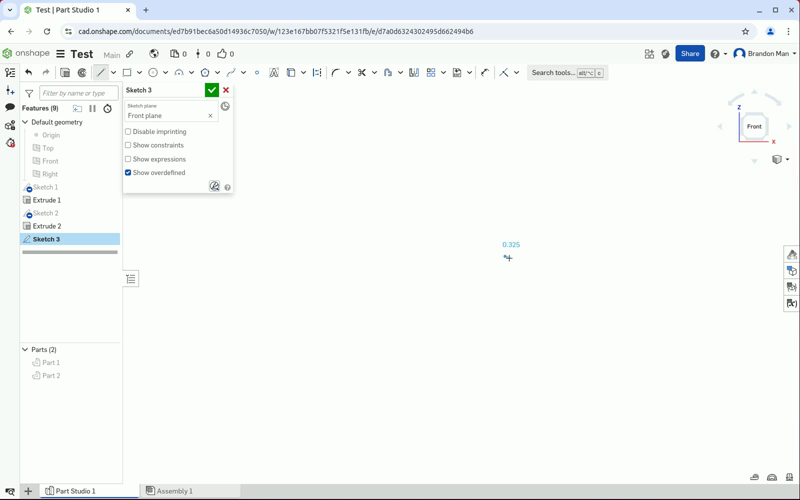
scroll(6)
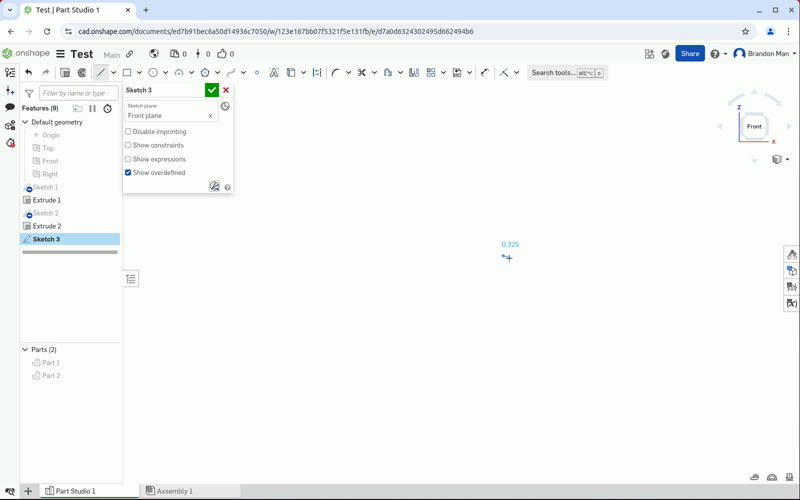
scroll(6)
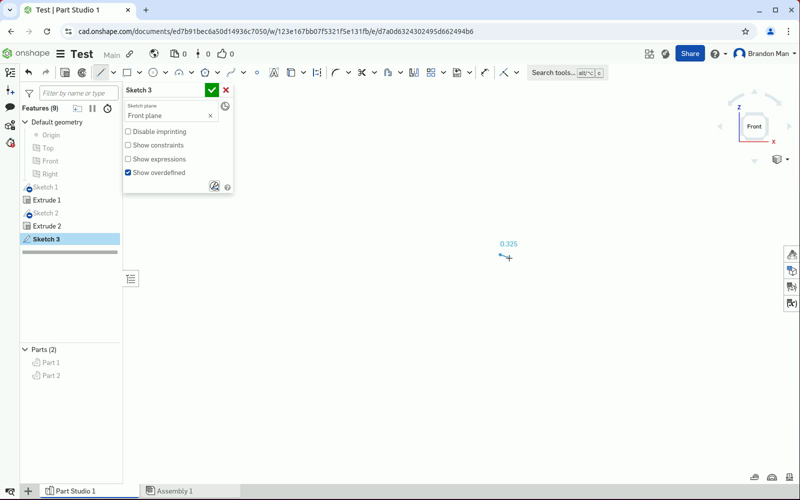
scroll(6)
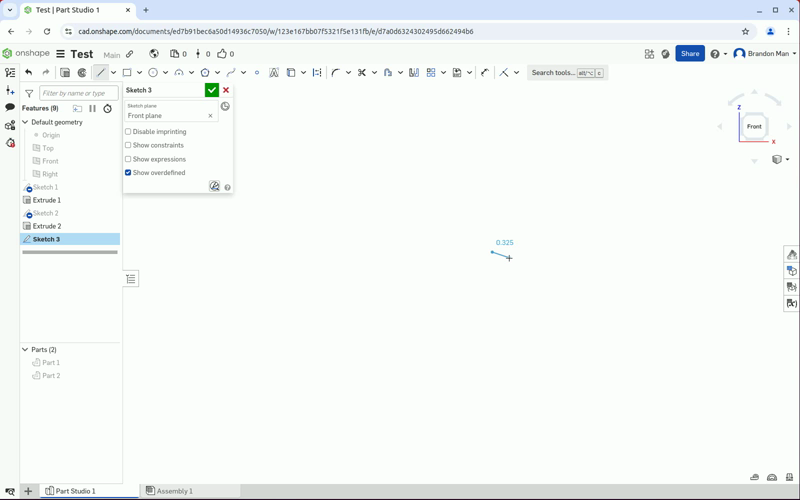
click(509, 257)
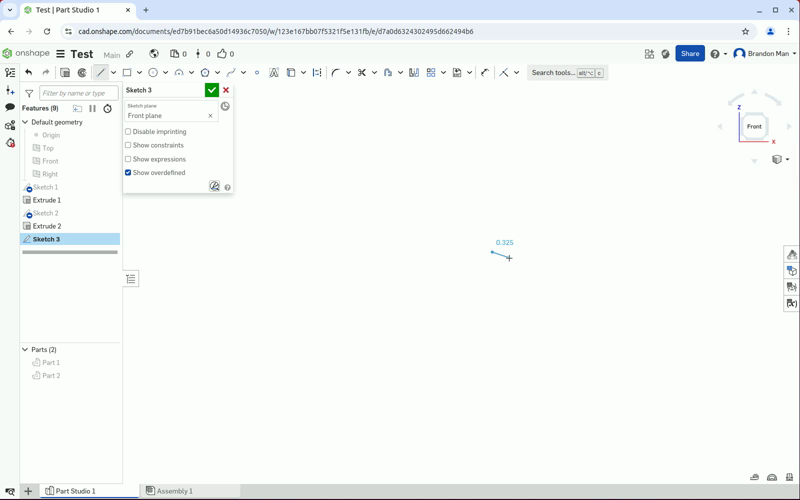
scroll(-6)
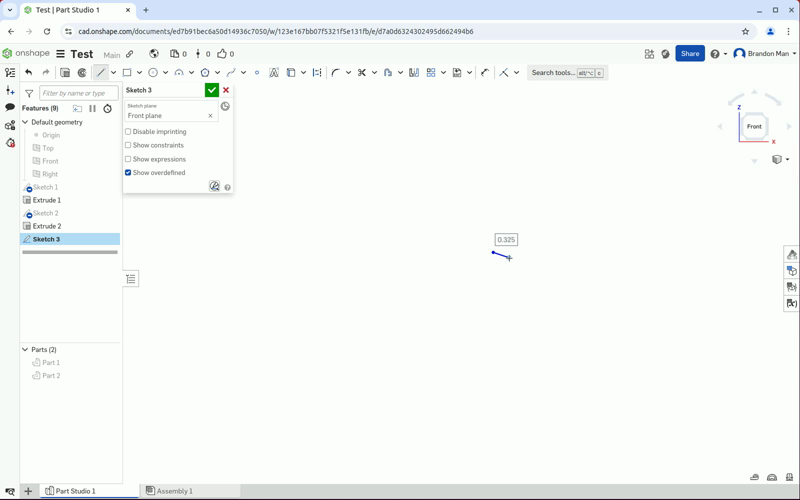
scroll(-6)
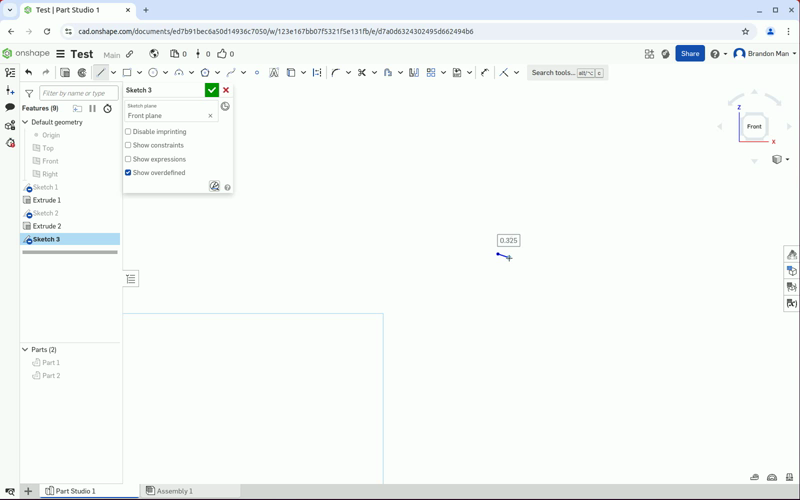
scroll(-6)
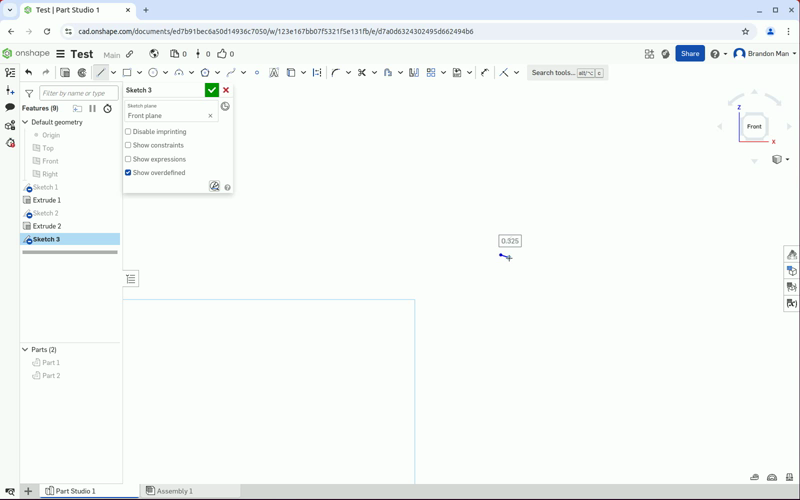
scroll(-6)
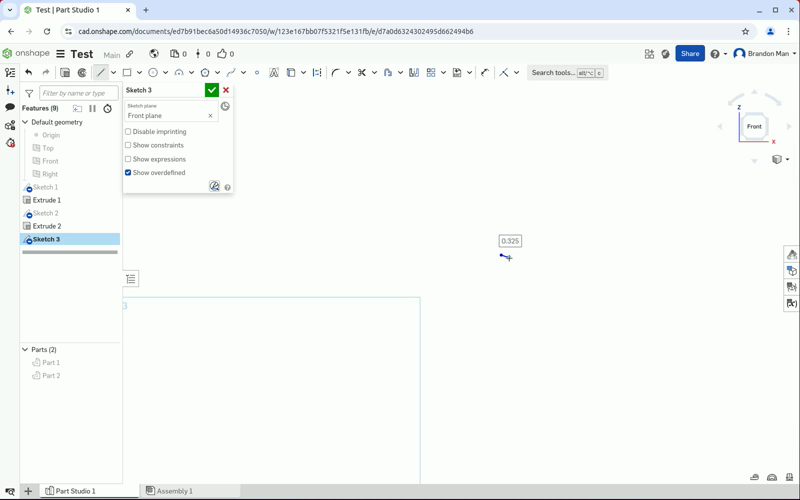
scroll(-6)
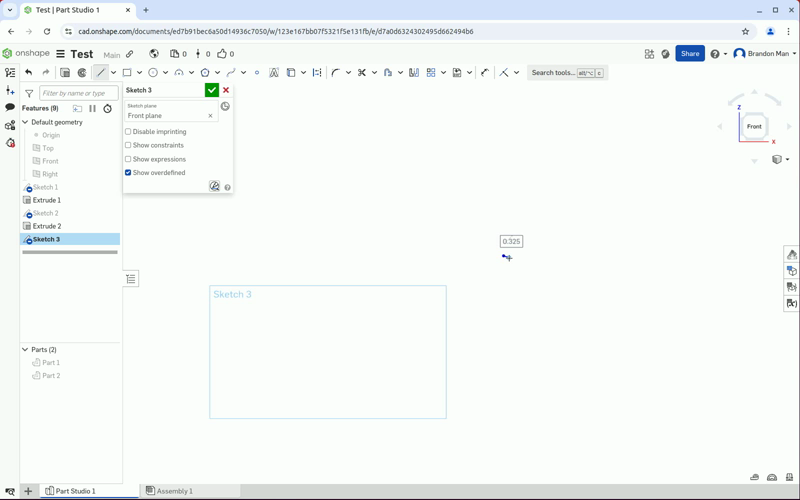
scroll(-6)
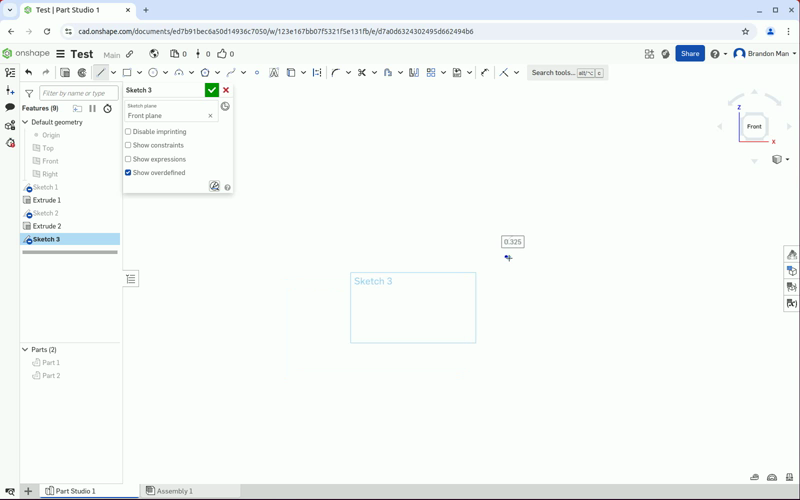
scroll(-6)
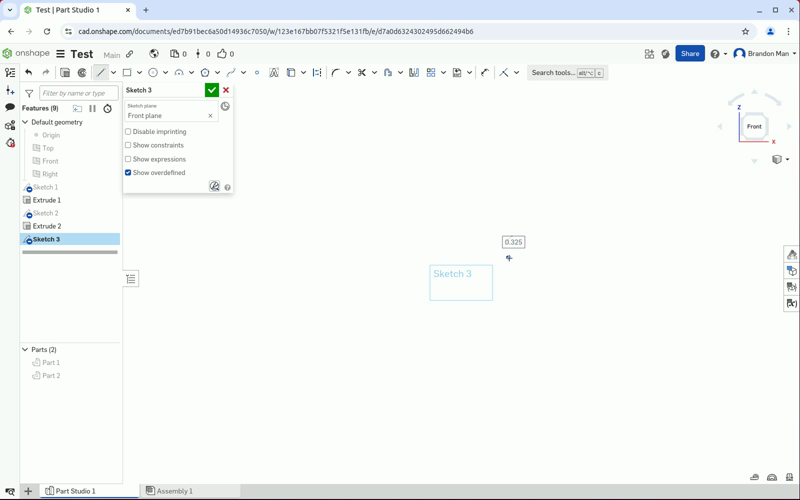
key_up(shift)
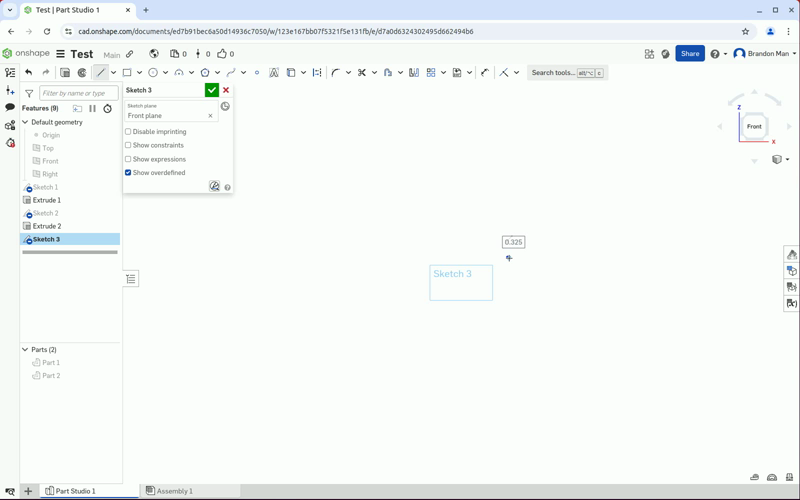
key_down(shift)
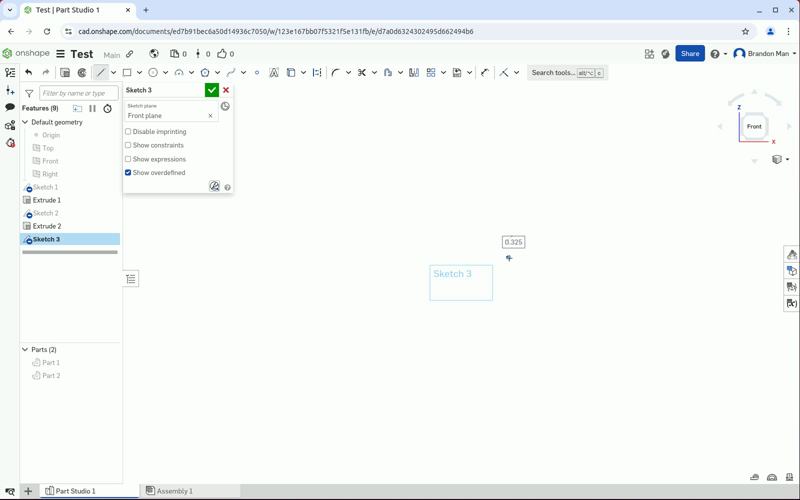
mouse_move(566, 281)
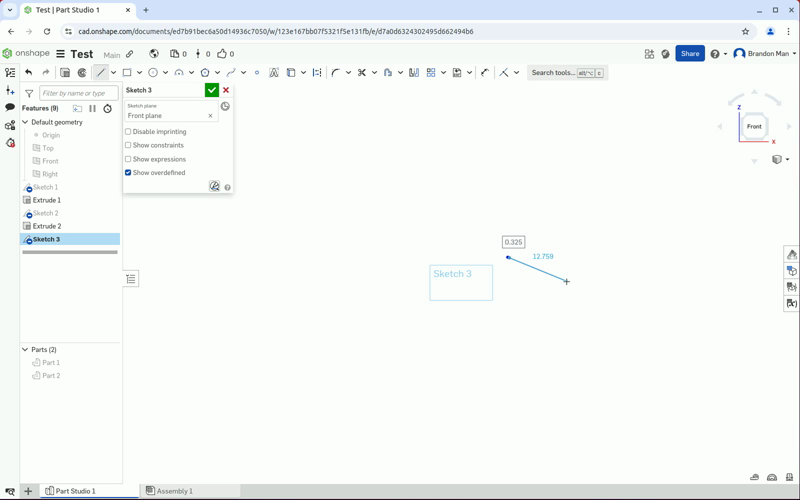
click(566, 281)
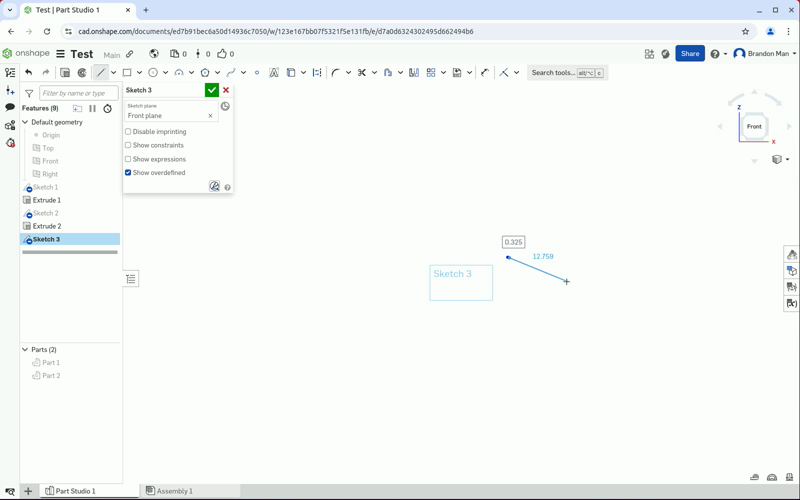
key_up(shift)
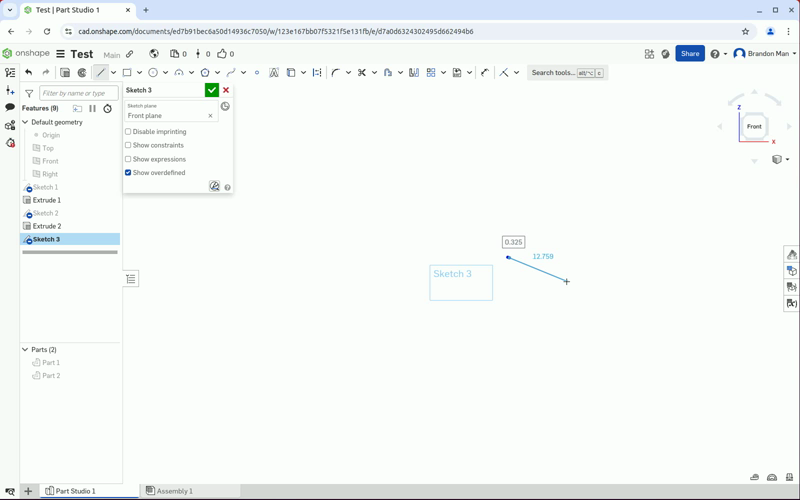
key_down(shift)
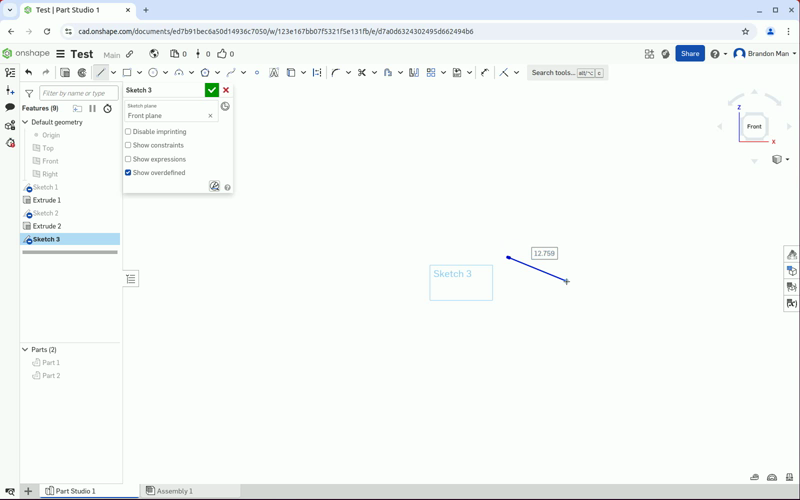
mouse_move(589, 281)
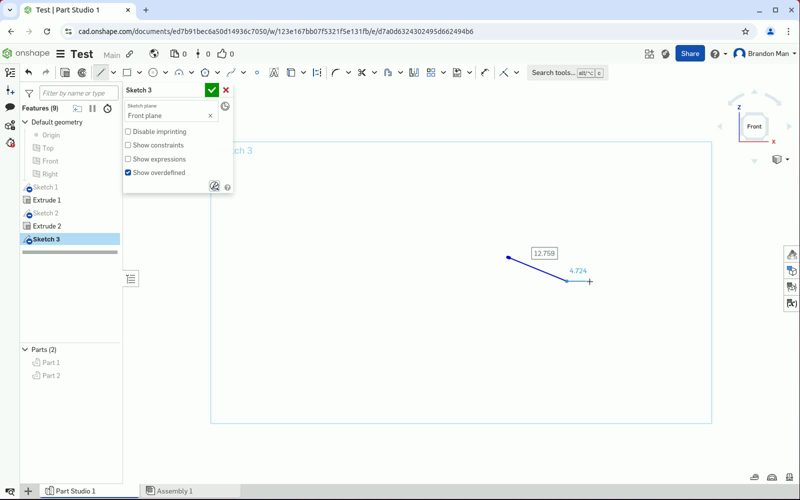
mouse_move(573, 281)
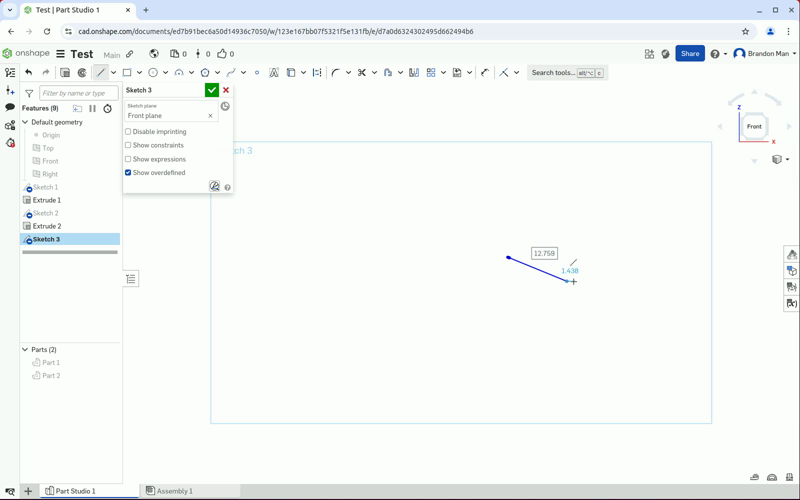
scroll(6)
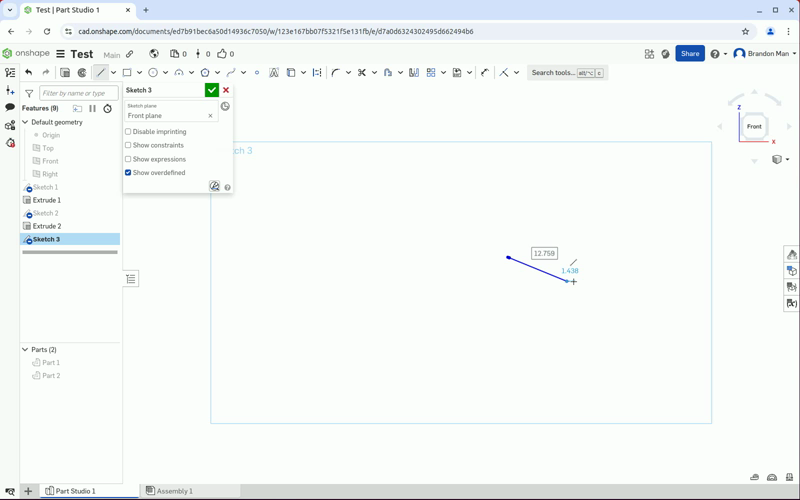
scroll(6)
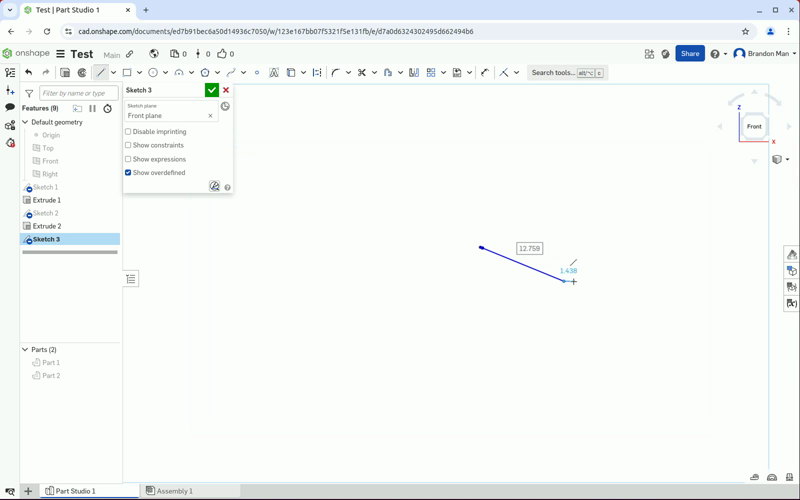
scroll(6)
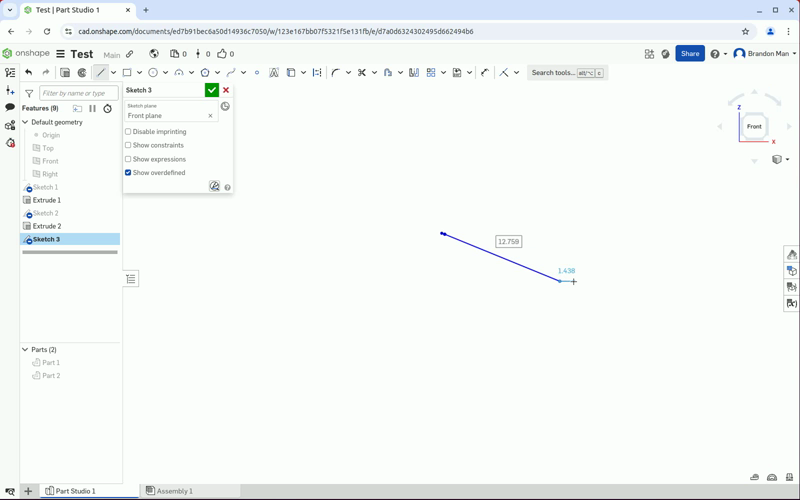
scroll(6)
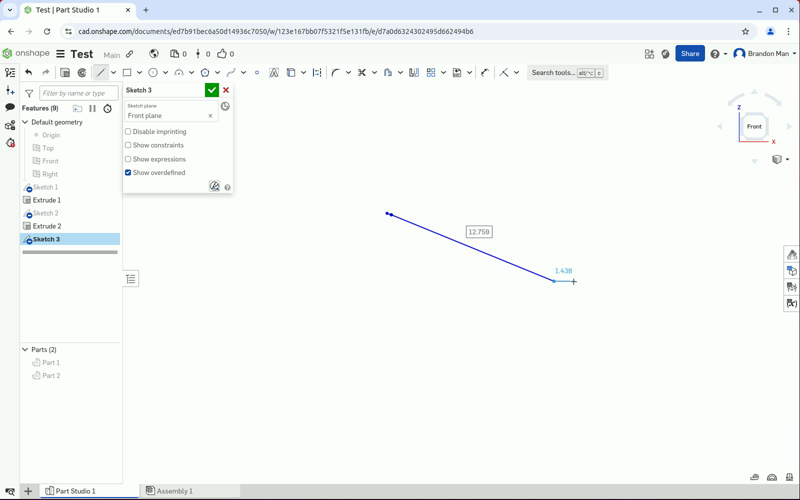
scroll(6)
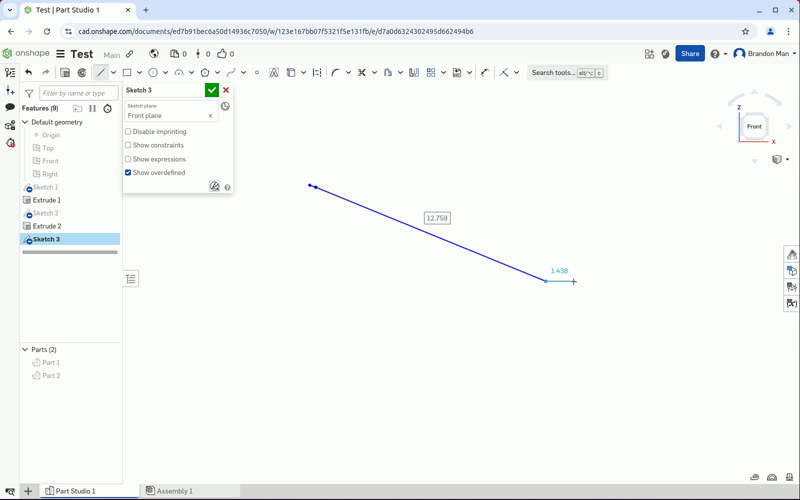
scroll(6)
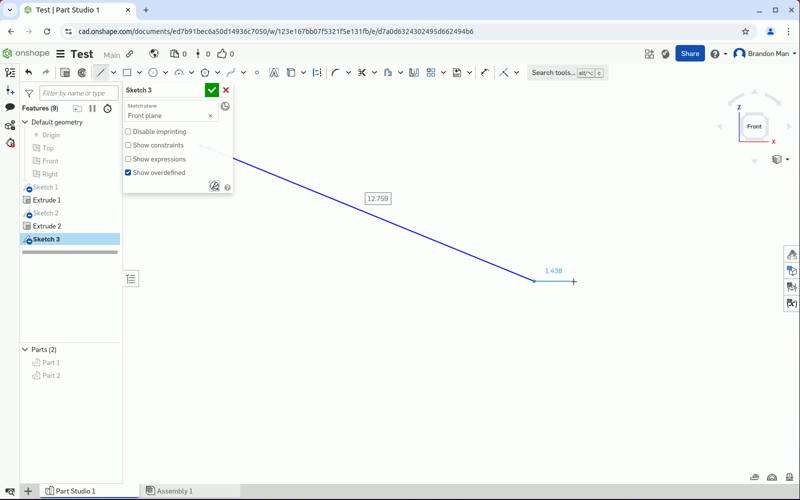
scroll(6)
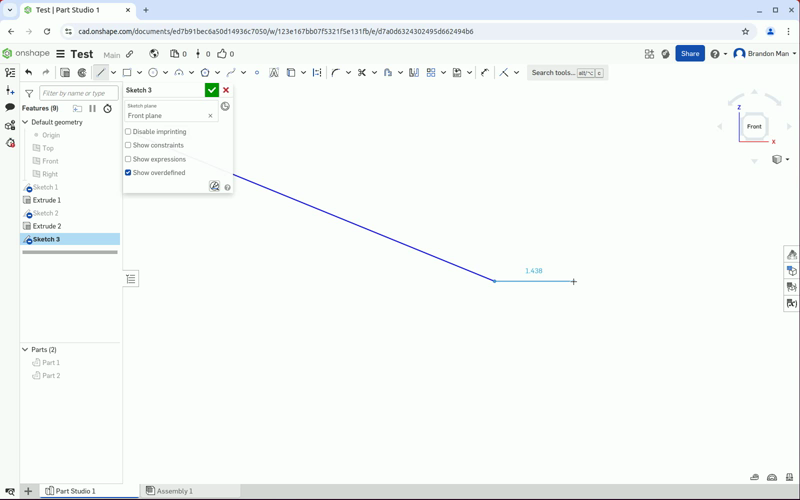
click(573, 281)
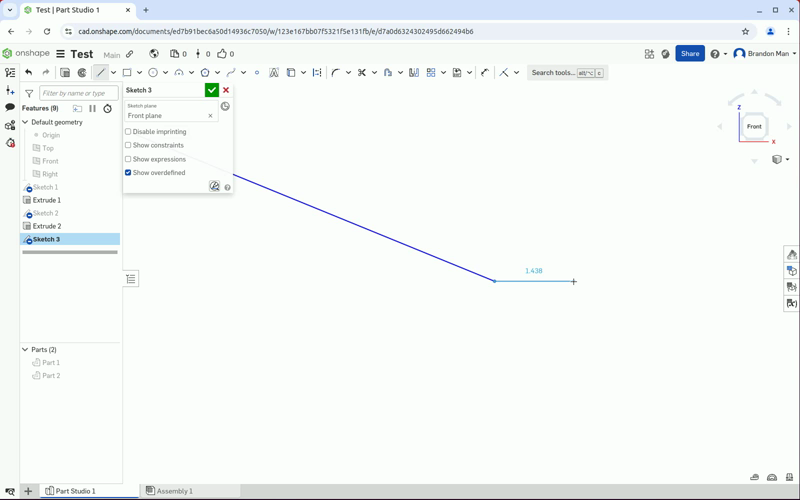
scroll(-6)
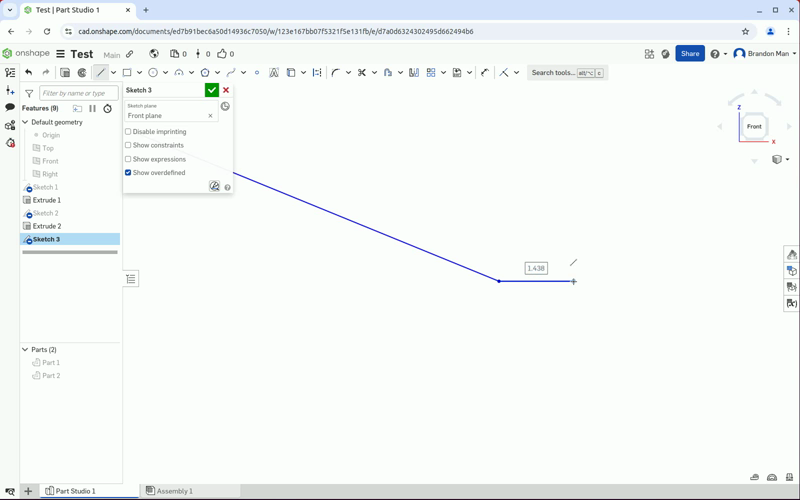
scroll(-6)
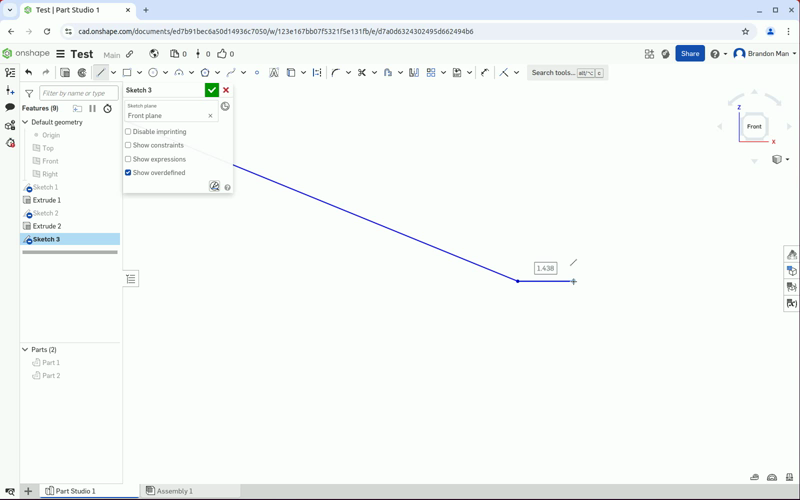
scroll(-6)
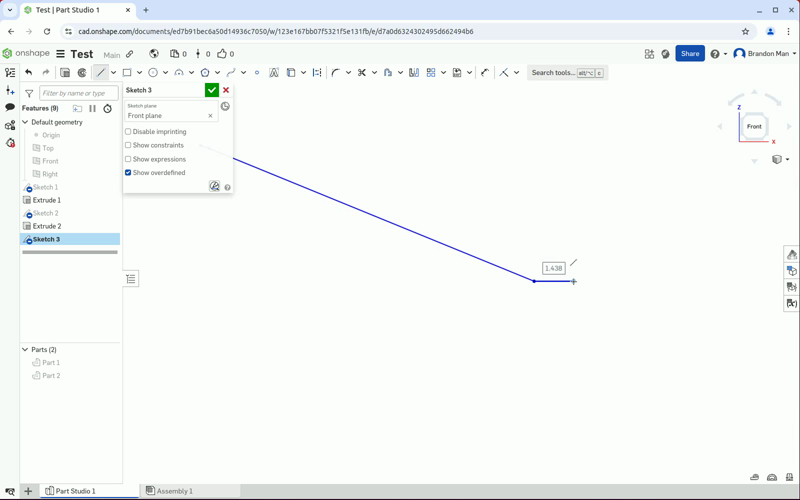
scroll(-6)
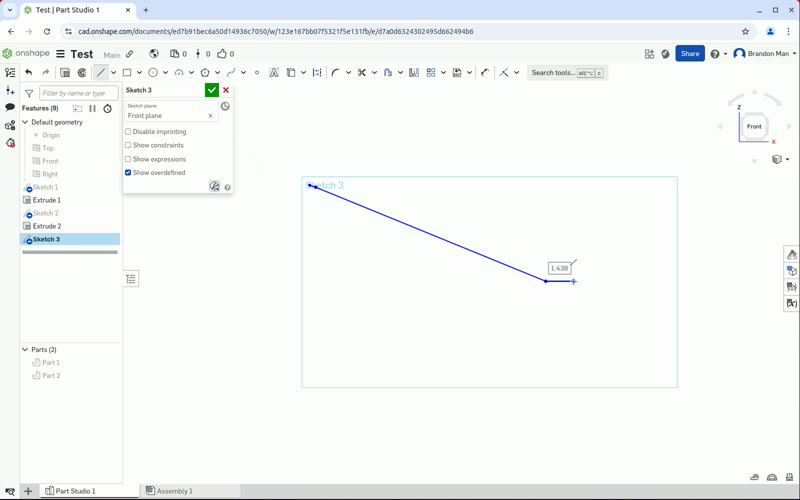
scroll(-6)
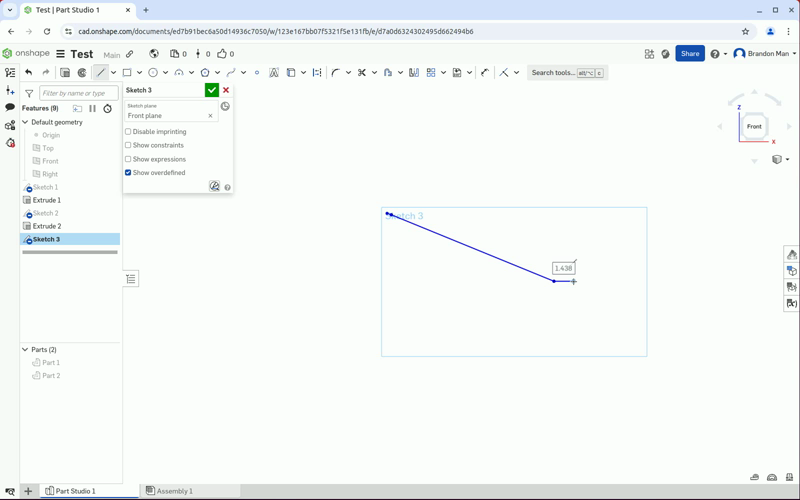
scroll(-6)
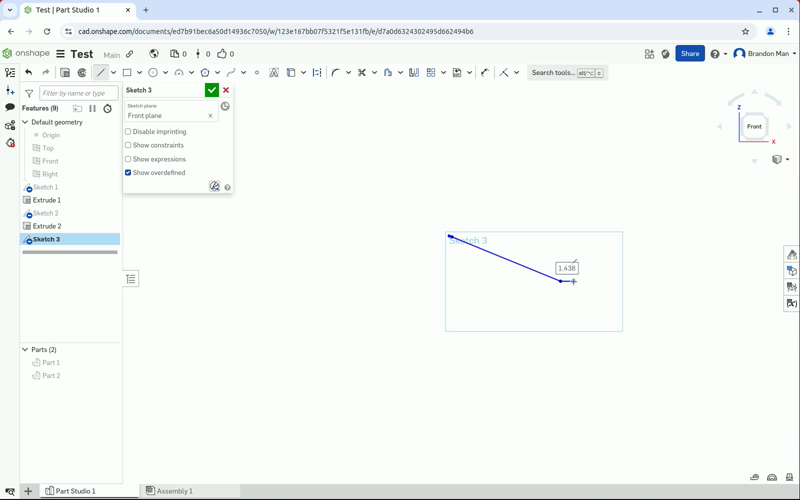
scroll(-6)
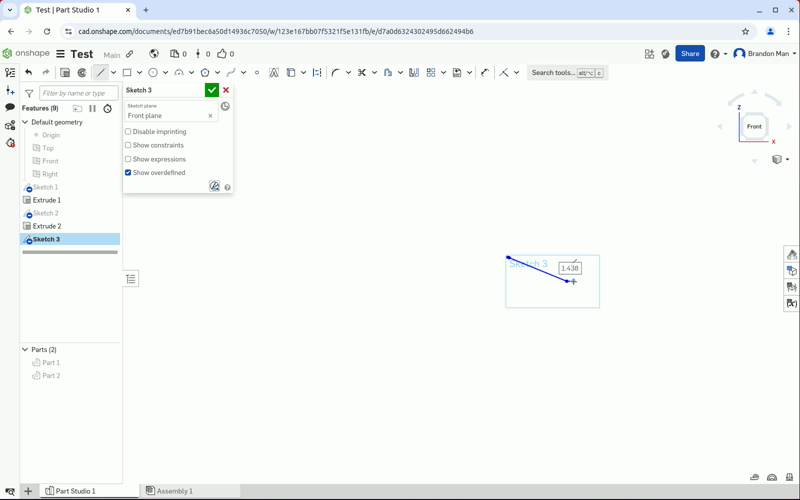
key_up(shift)
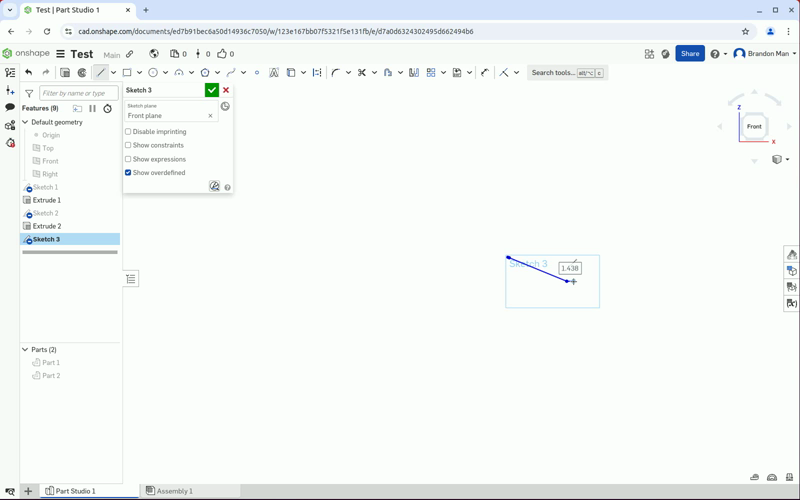
key_down(shift)
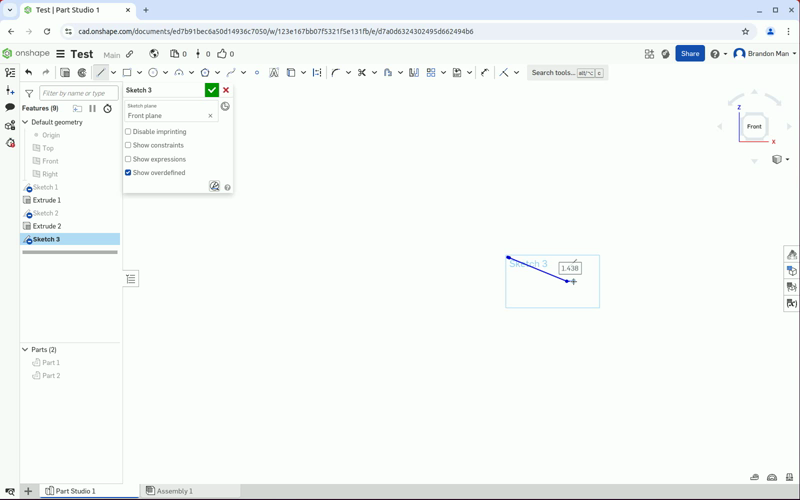
mouse_move(507, 254)
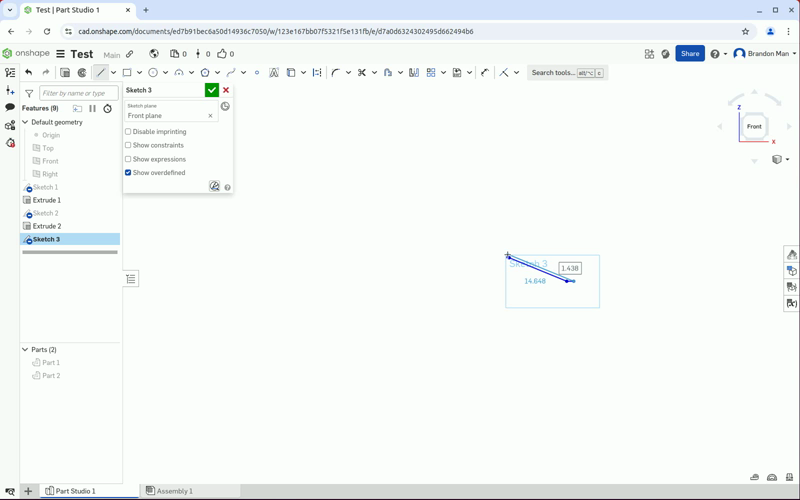
scroll(6)
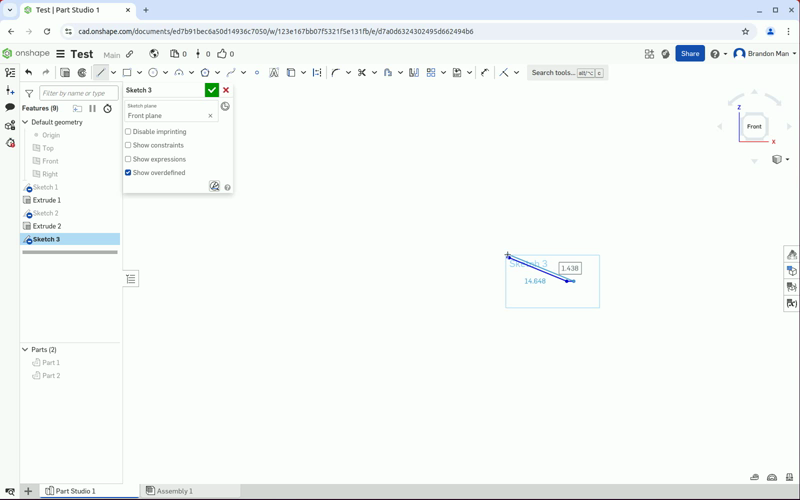
scroll(6)
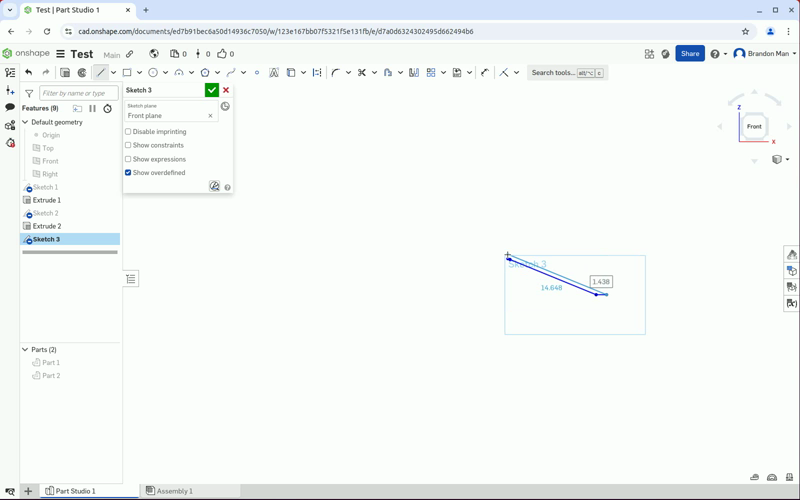
scroll(6)
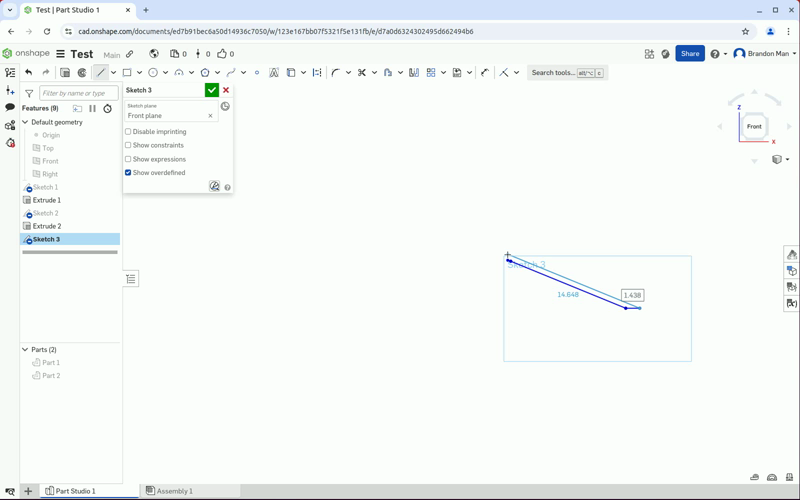
scroll(6)
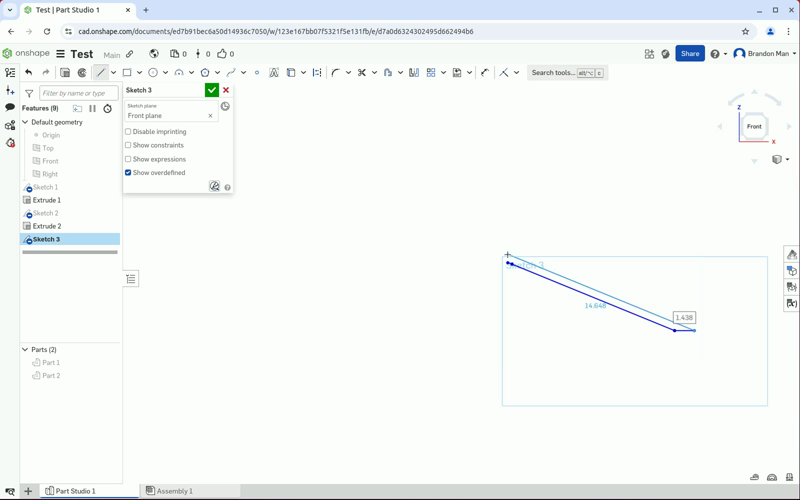
scroll(6)
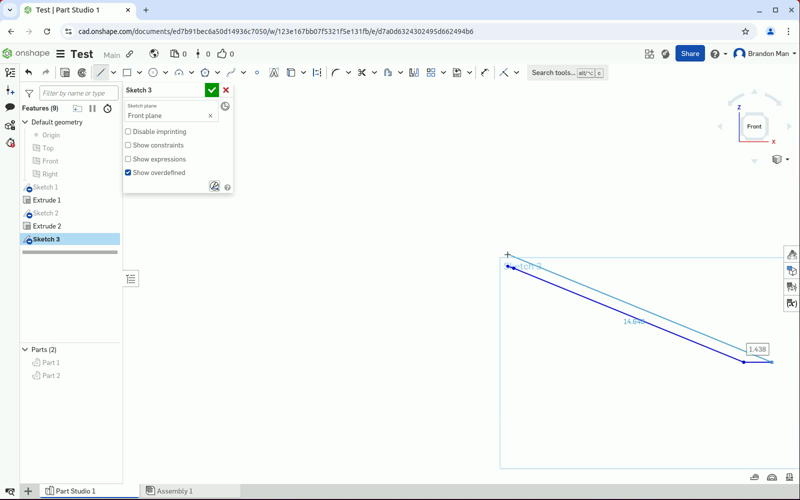
scroll(6)
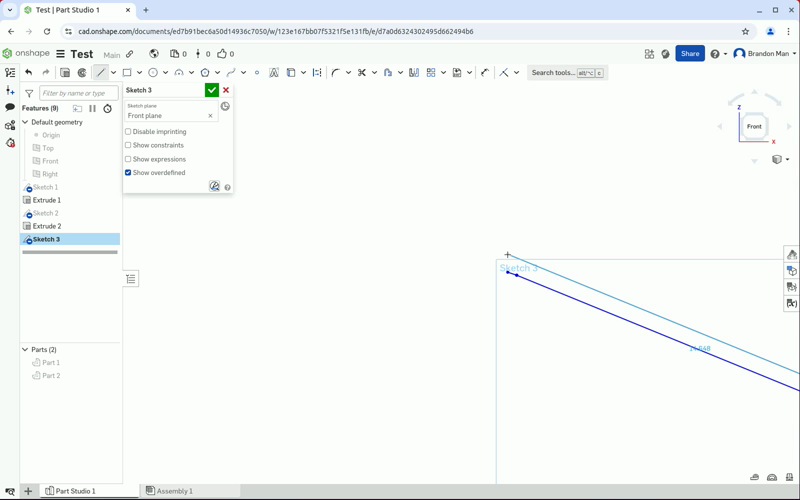
scroll(6)
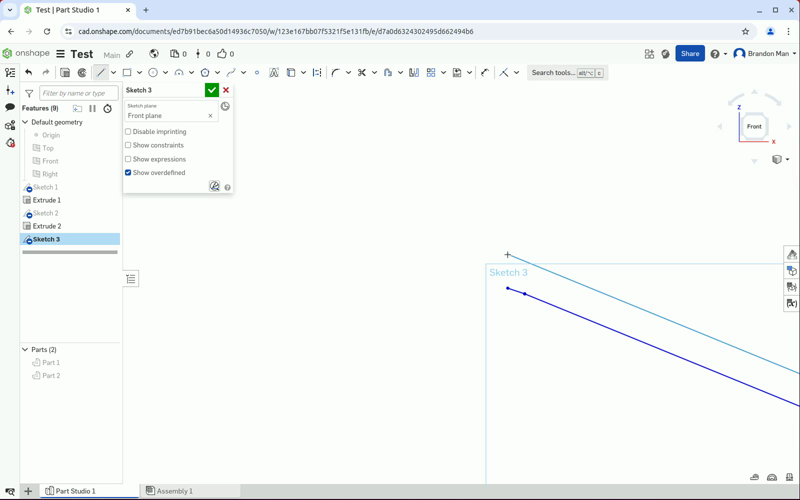
click(507, 254)
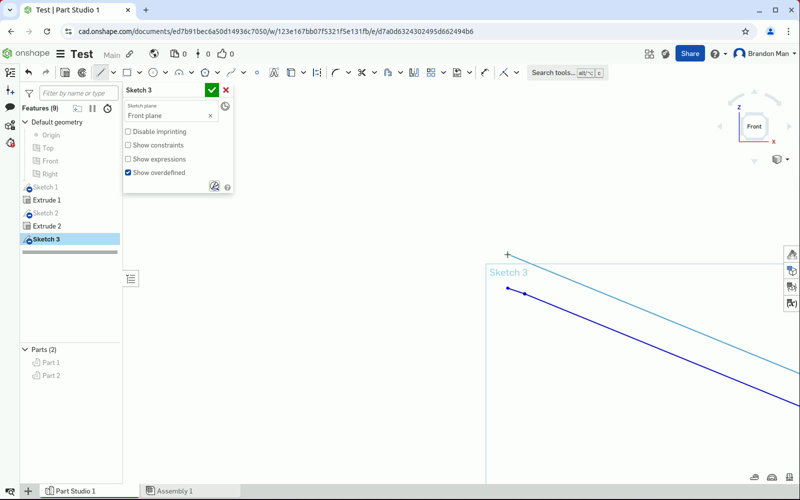
scroll(-6)
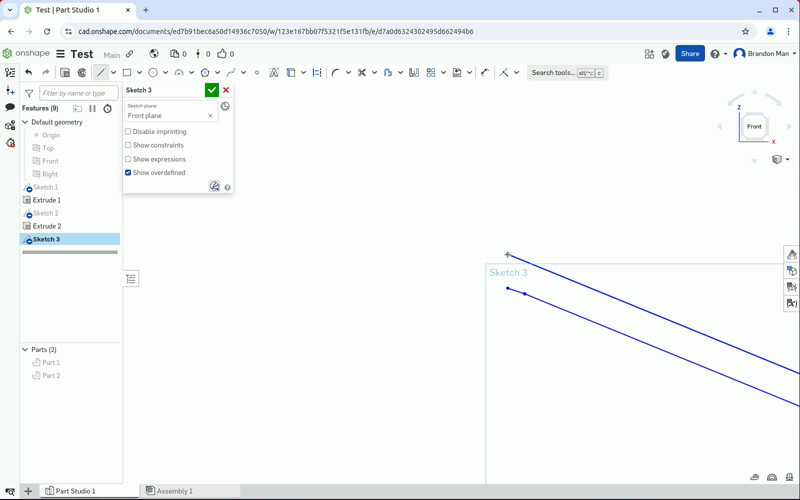
scroll(-6)
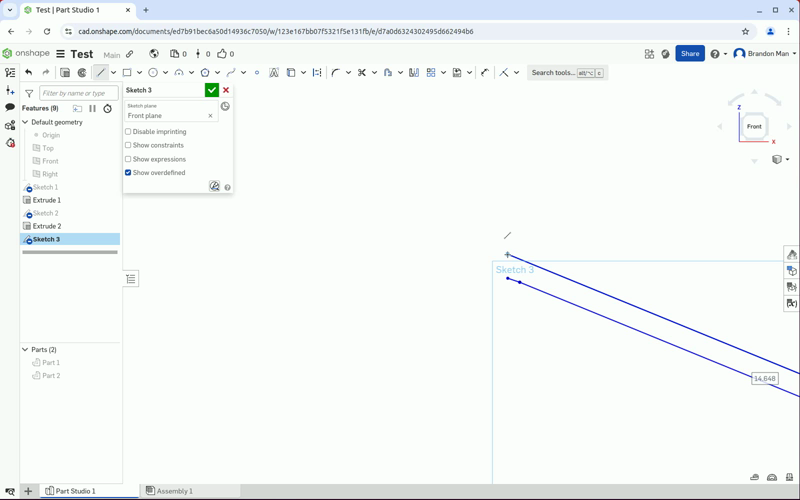
scroll(-6)
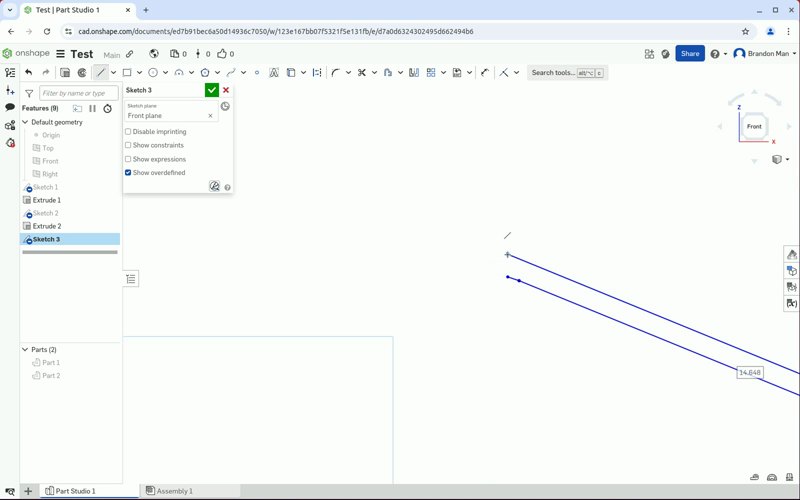
scroll(-6)
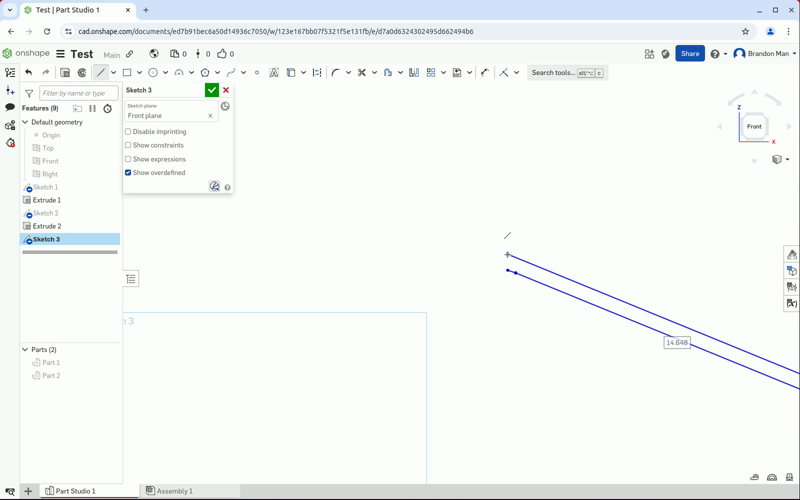
scroll(-6)
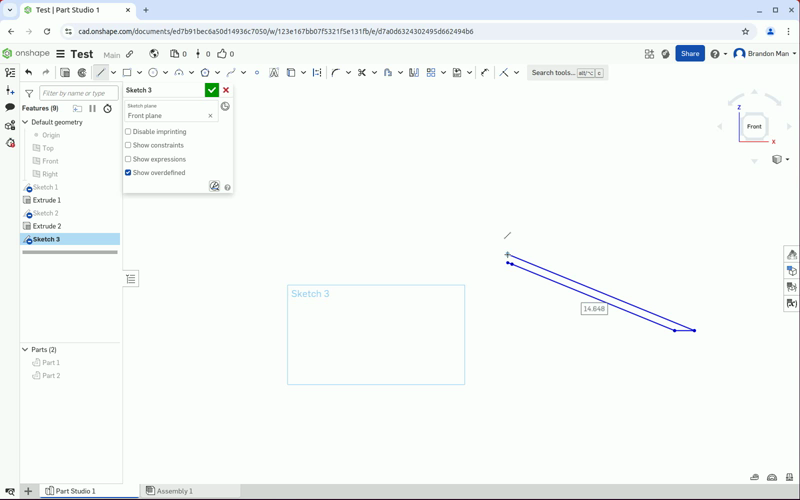
scroll(-6)
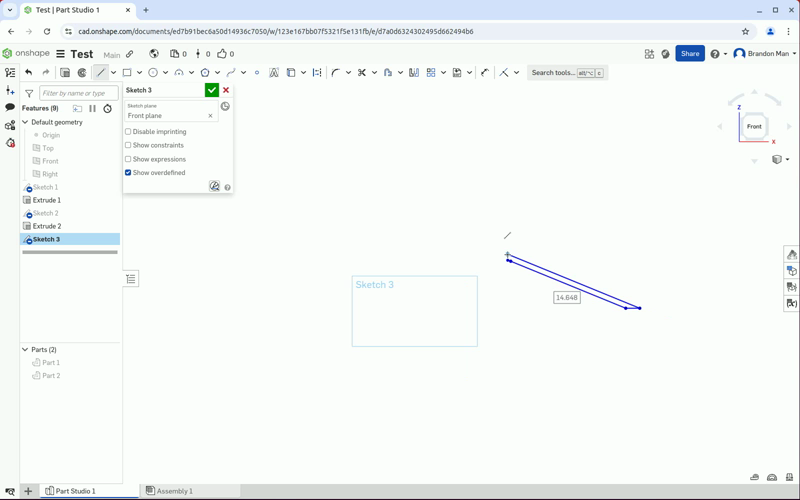
scroll(-6)
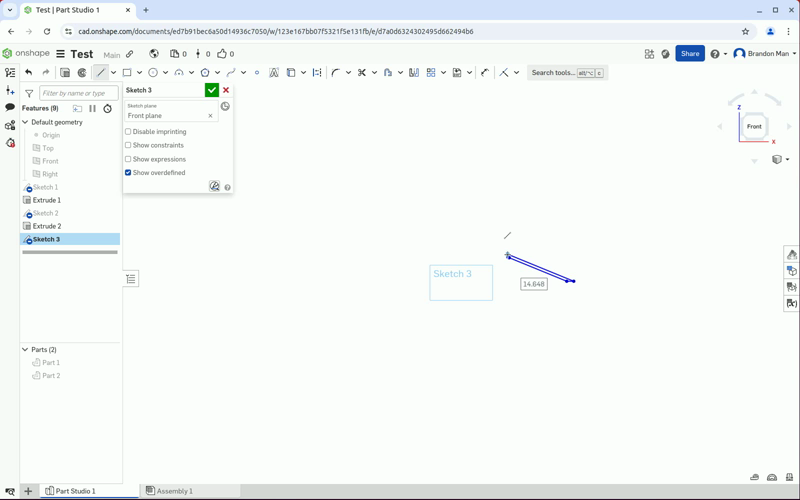
key_up(shift)
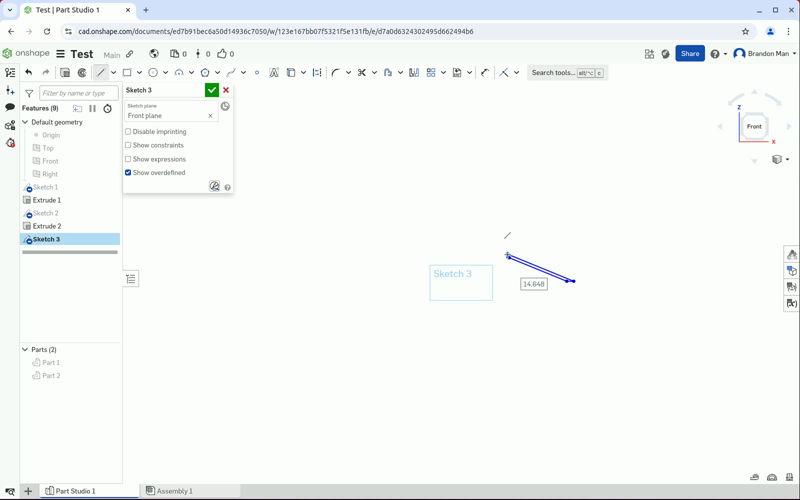
mouse_move(537, 254)
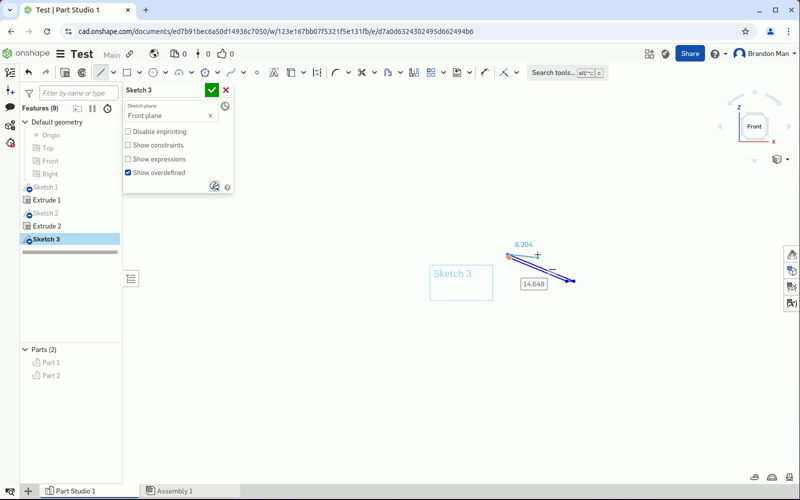
key_down(shift)
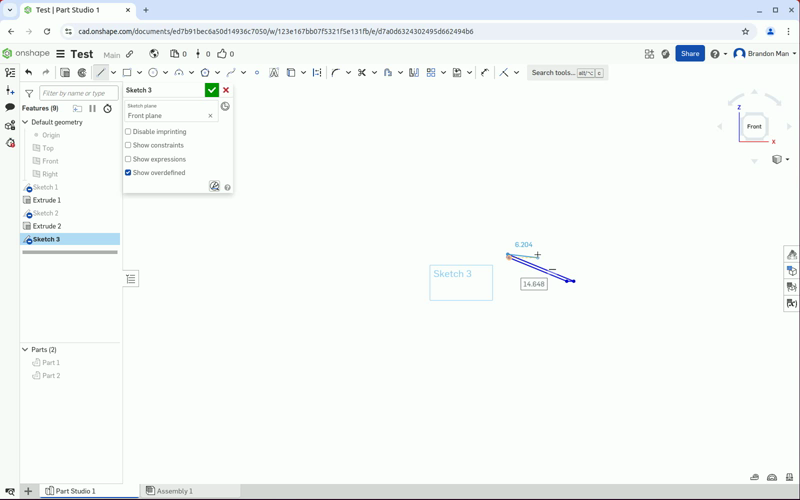
mouse_move(507, 257)
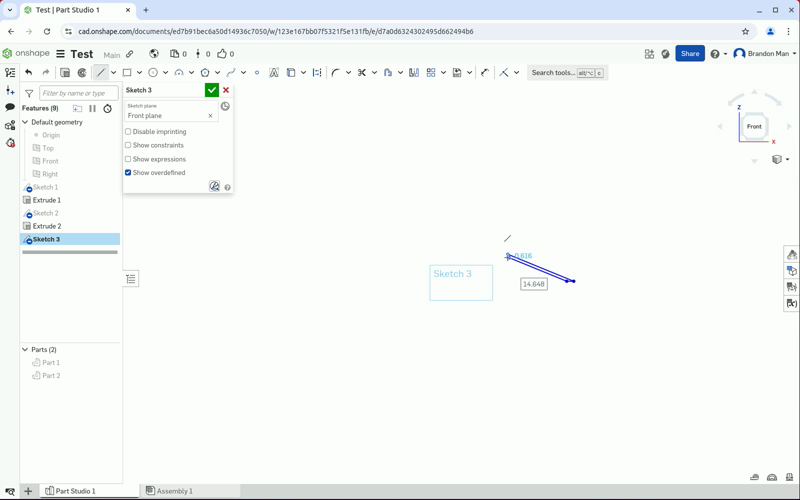
scroll(6)
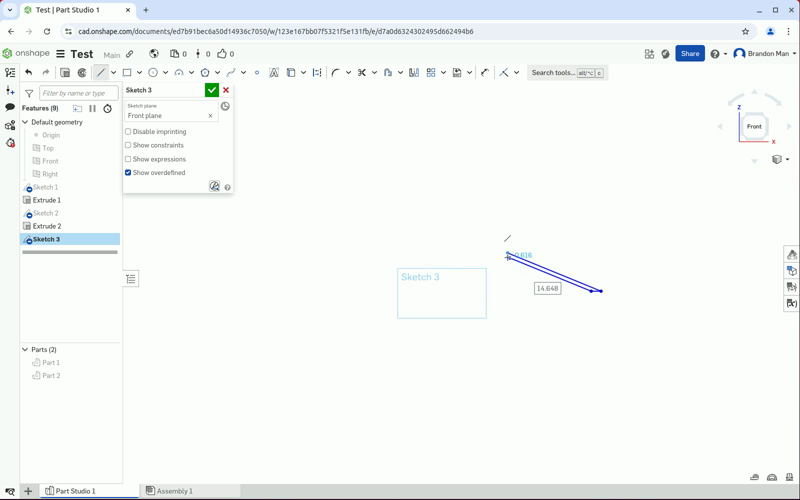
scroll(6)
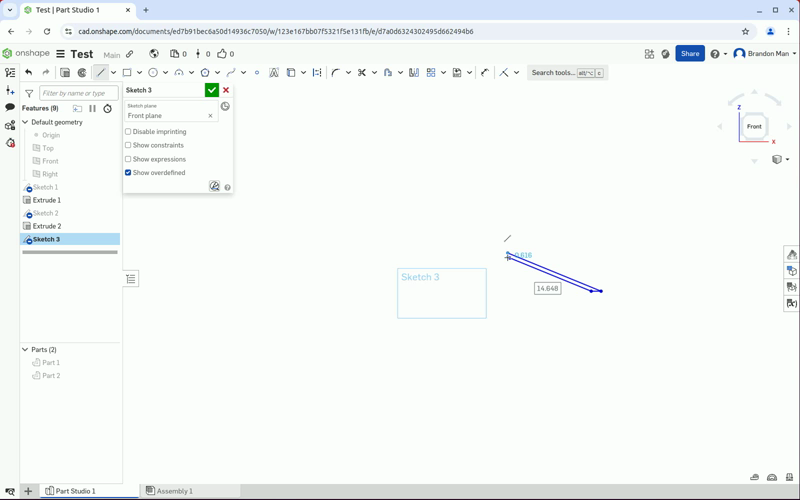
scroll(6)
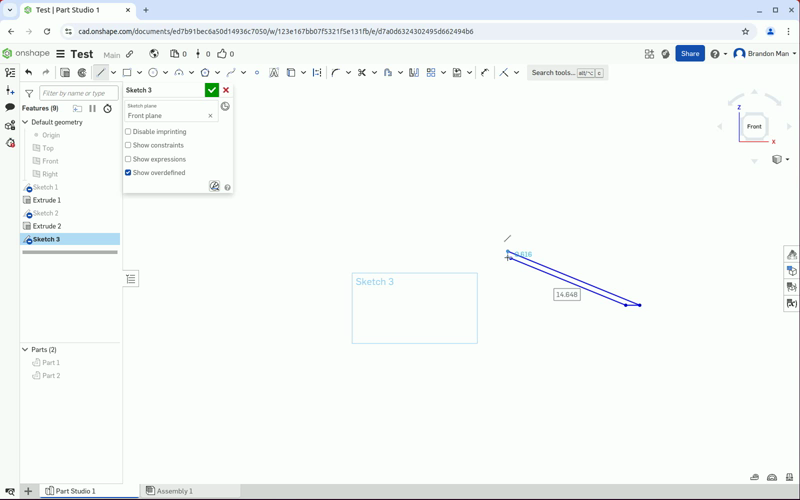
scroll(6)
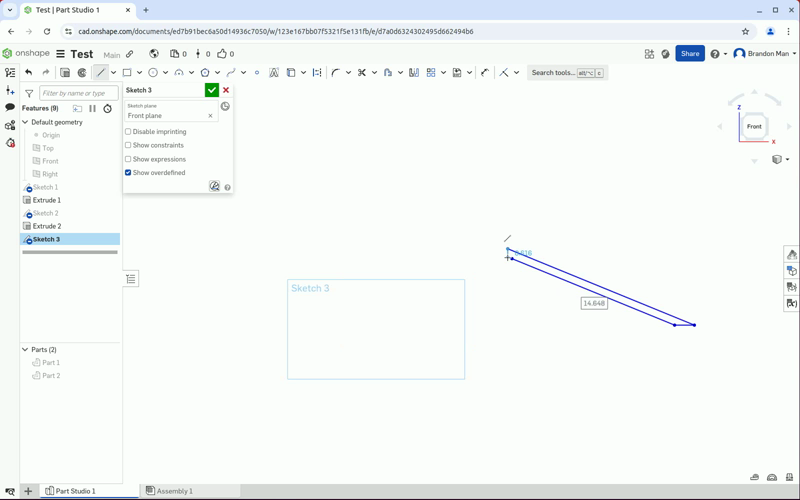
scroll(6)
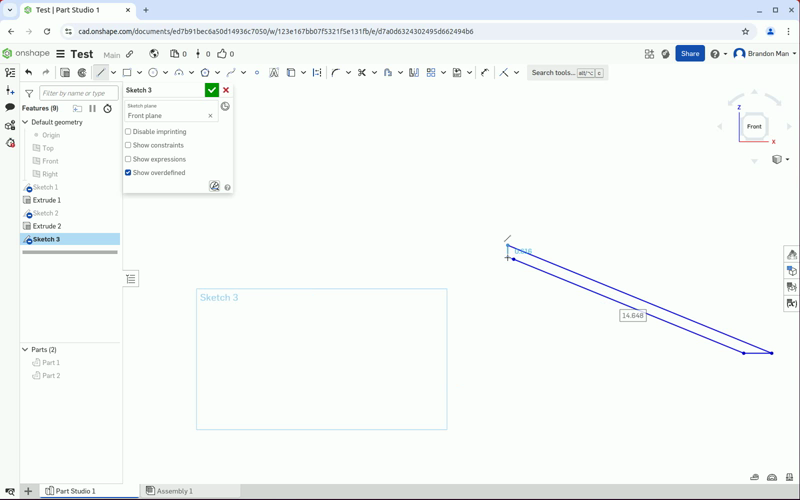
scroll(6)
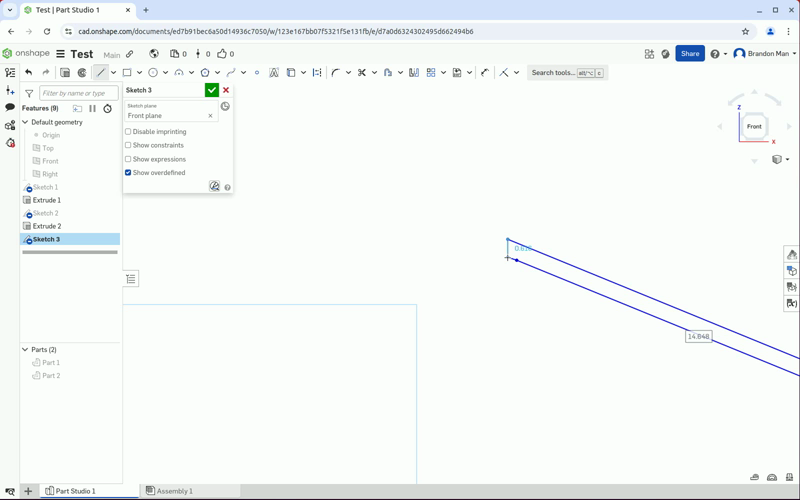
scroll(6)
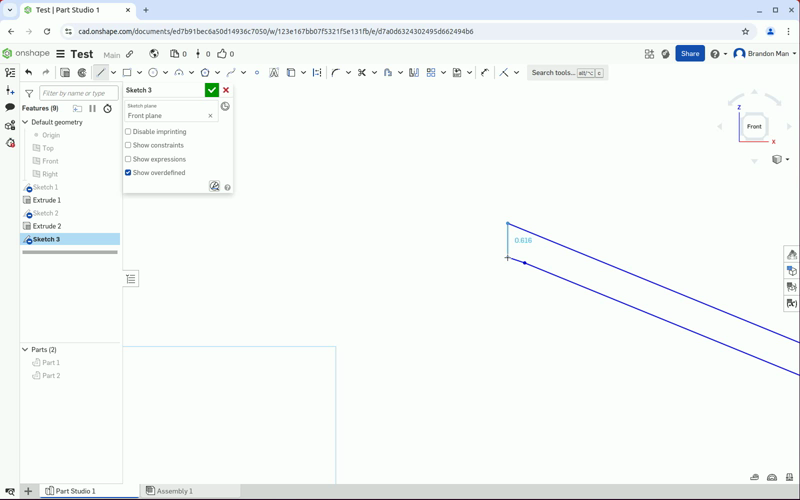
key_up(shift)
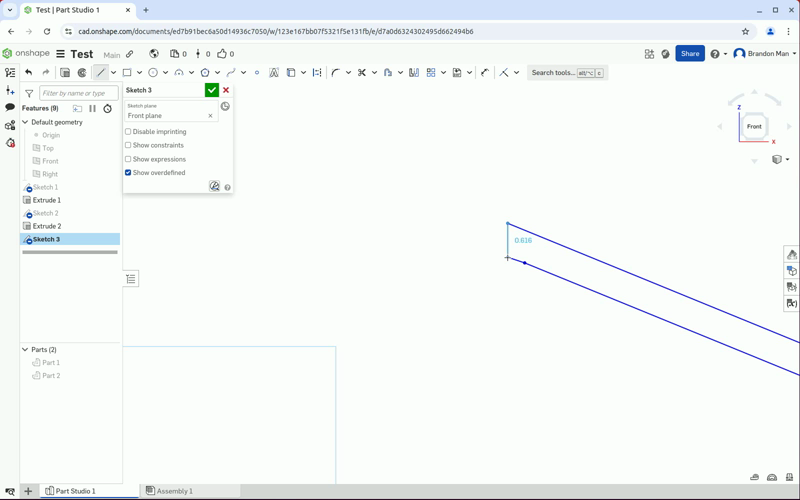
click(507, 257)
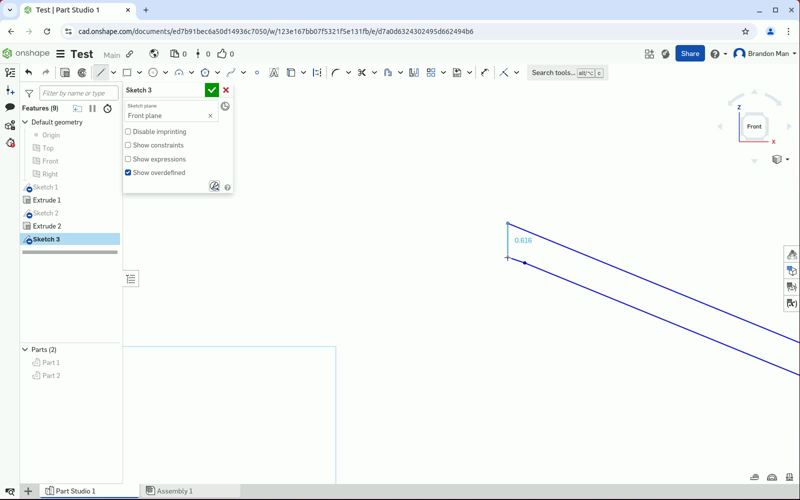
scroll(-6)
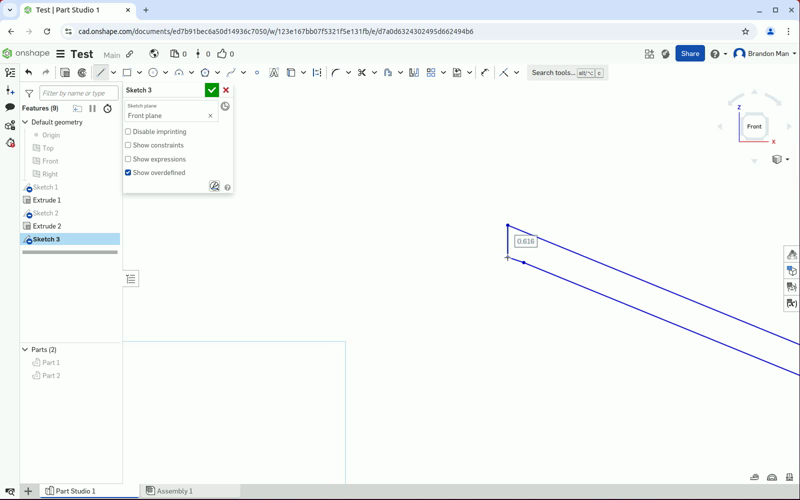
scroll(-6)
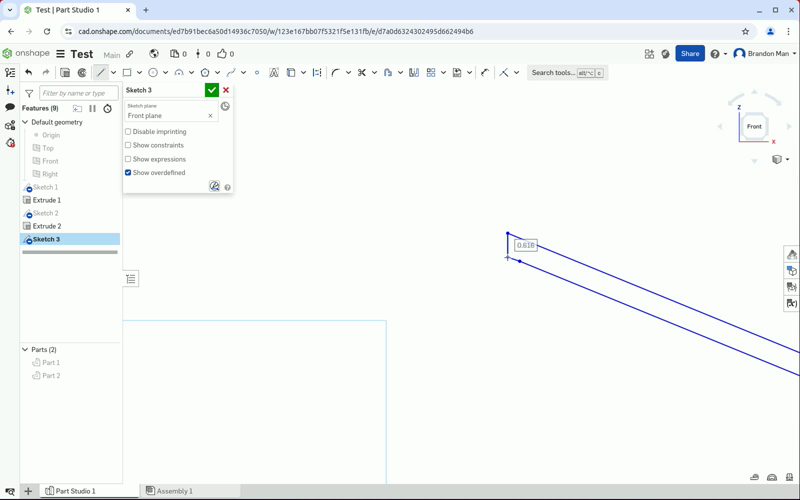
scroll(-6)
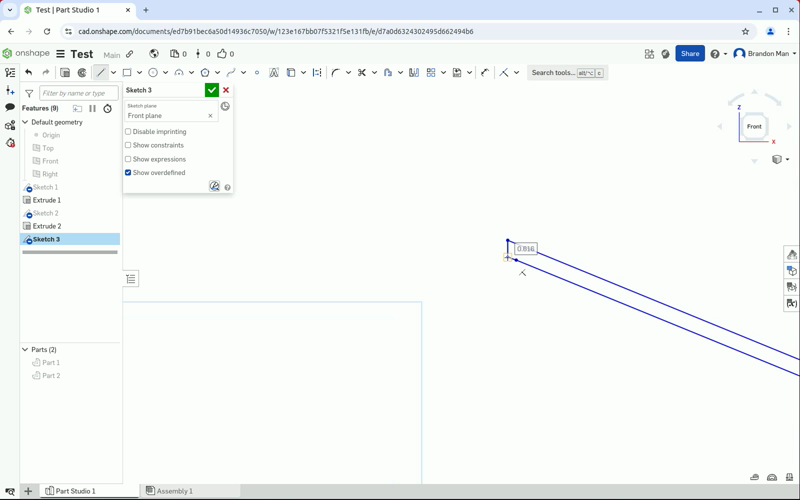
scroll(-6)
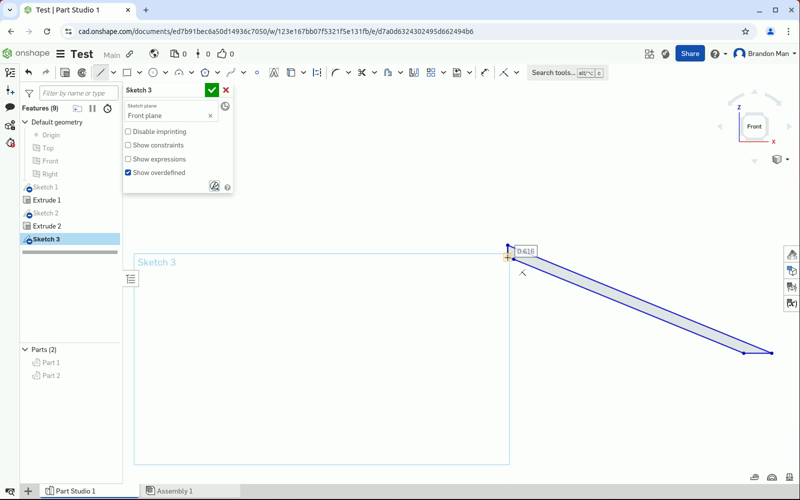
scroll(-6)
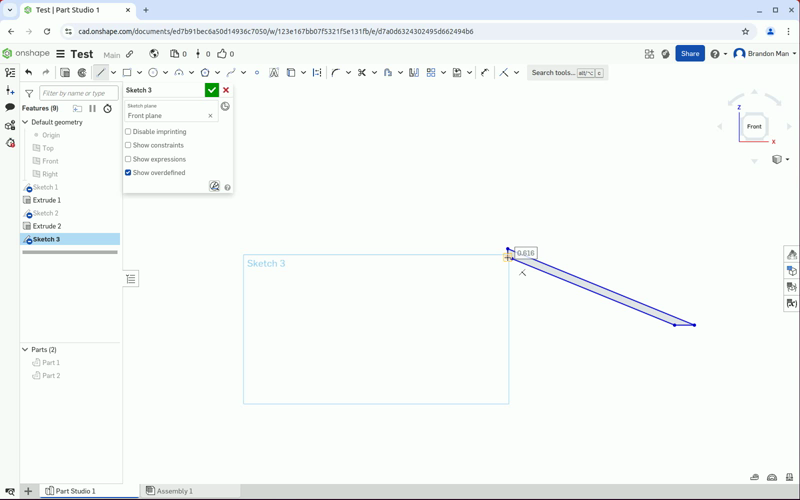
scroll(-6)
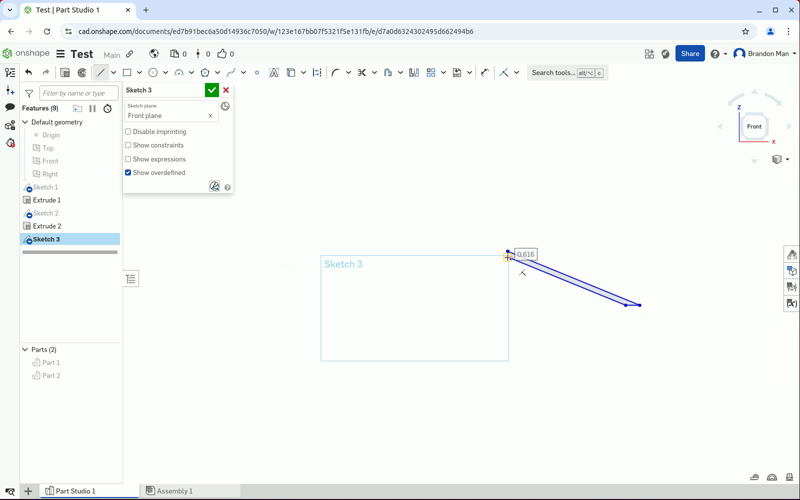
scroll(-6)
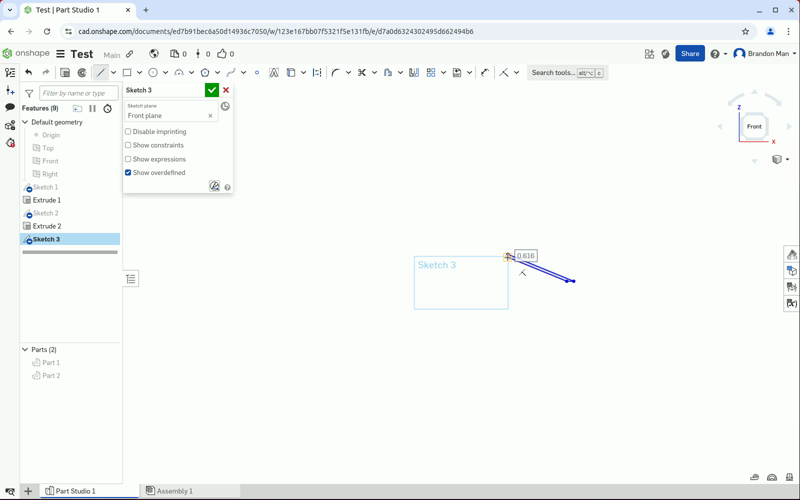
key(esc)
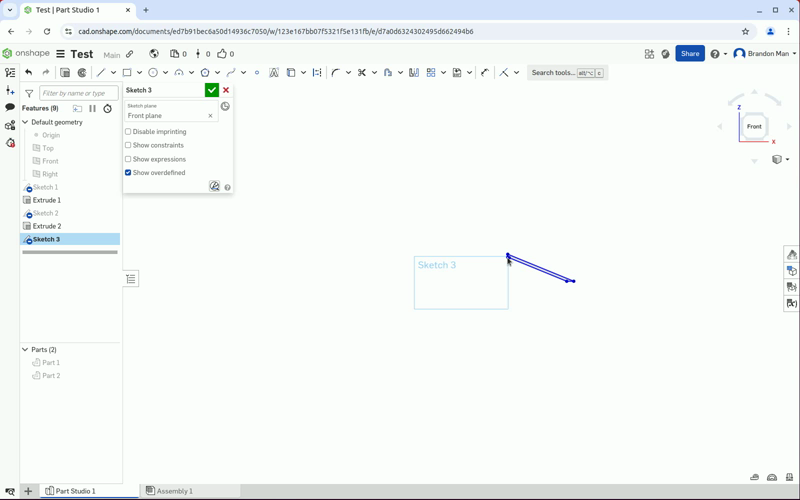
mouse_move(517, 259)
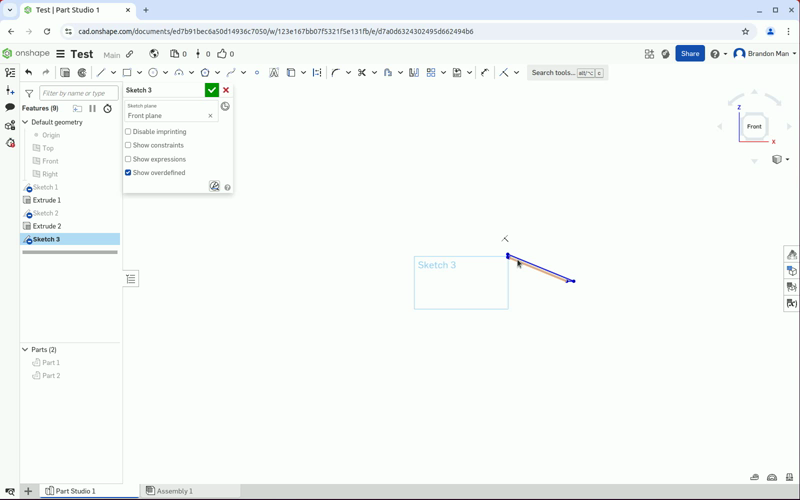
scroll(6)
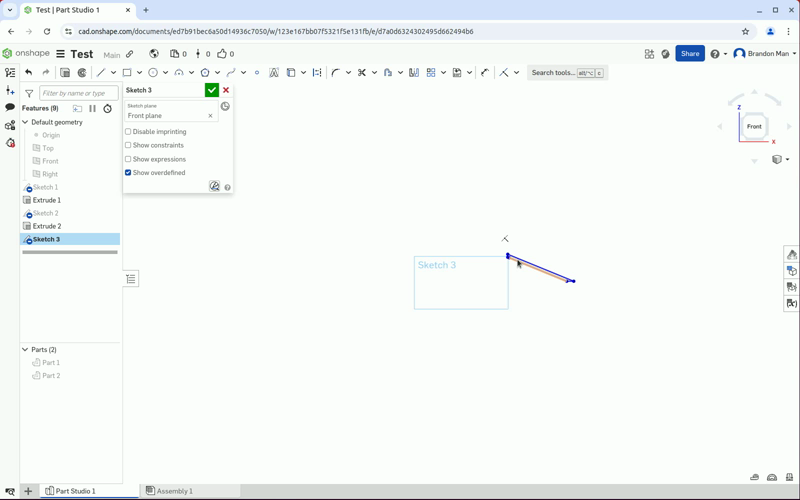
scroll(6)
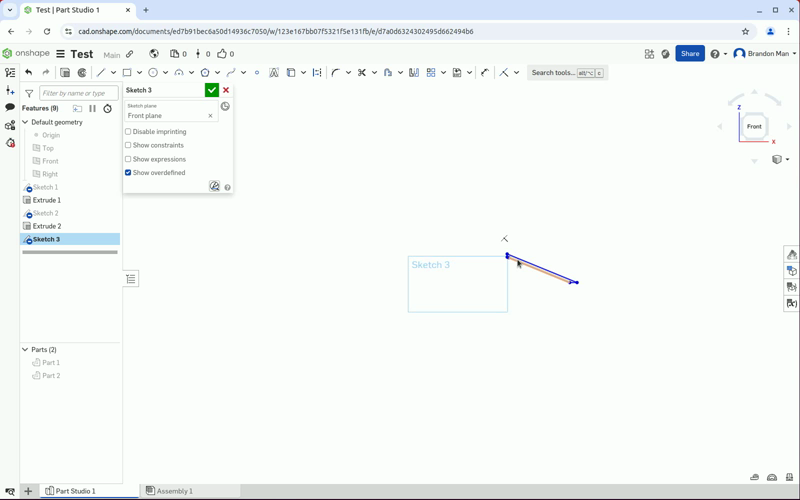
scroll(6)
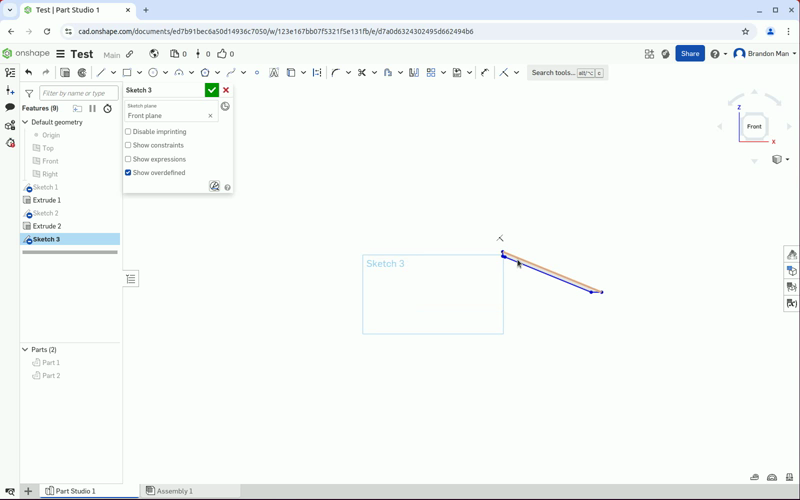
scroll(6)
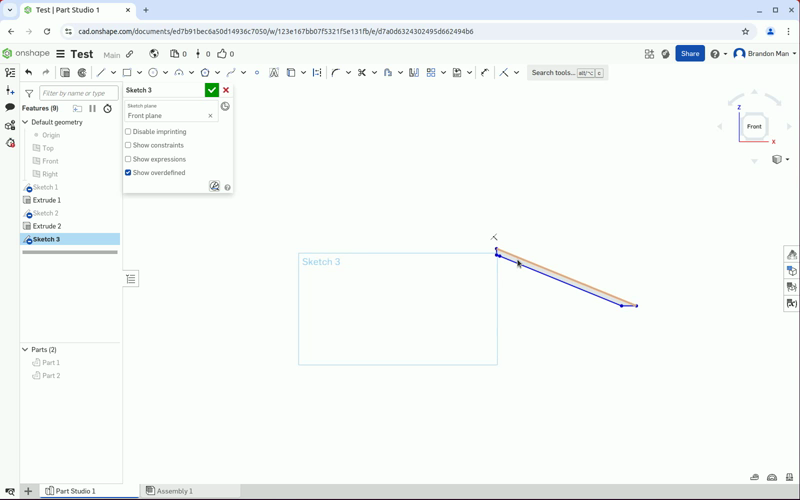
scroll(6)
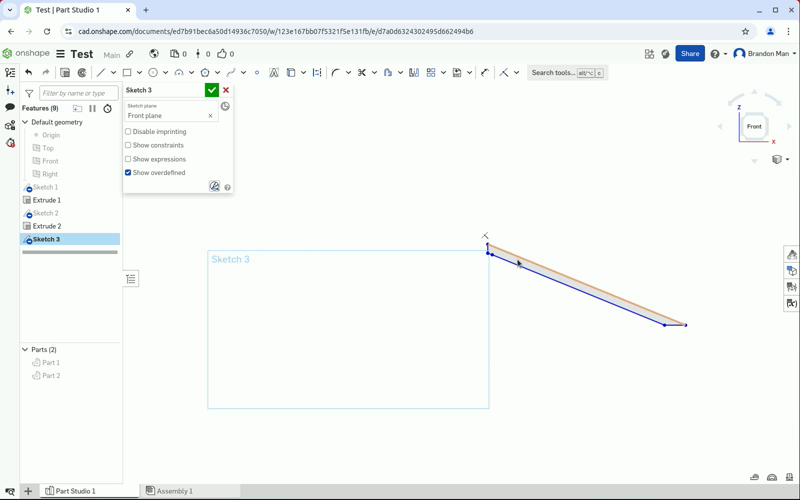
scroll(6)
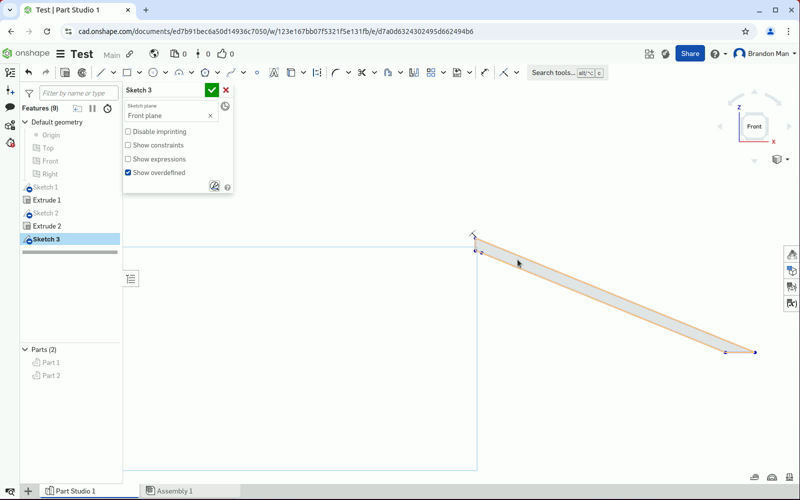
scroll(6)
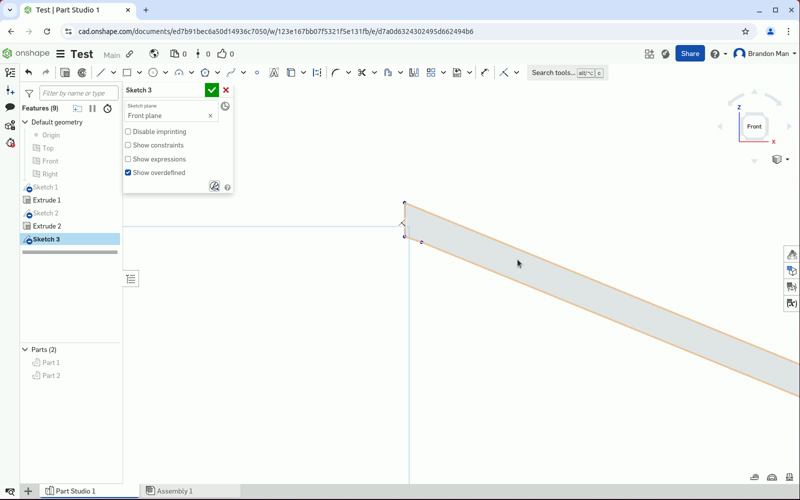
click(517, 259)
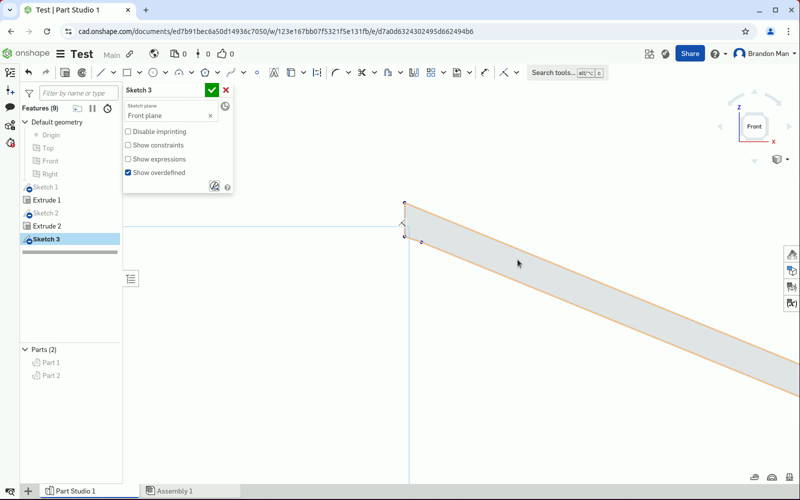
scroll(-6)
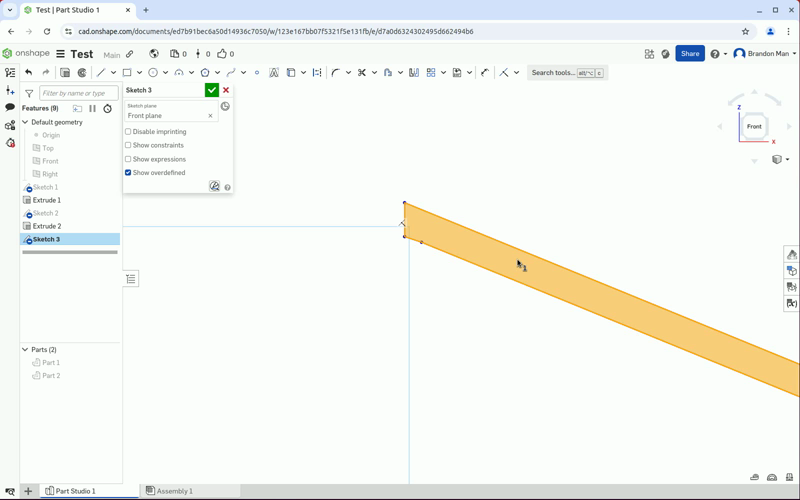
scroll(-6)
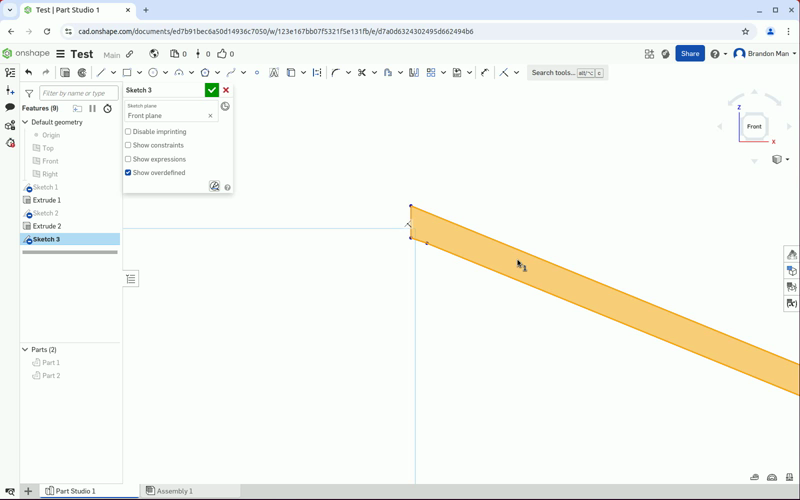
scroll(-6)
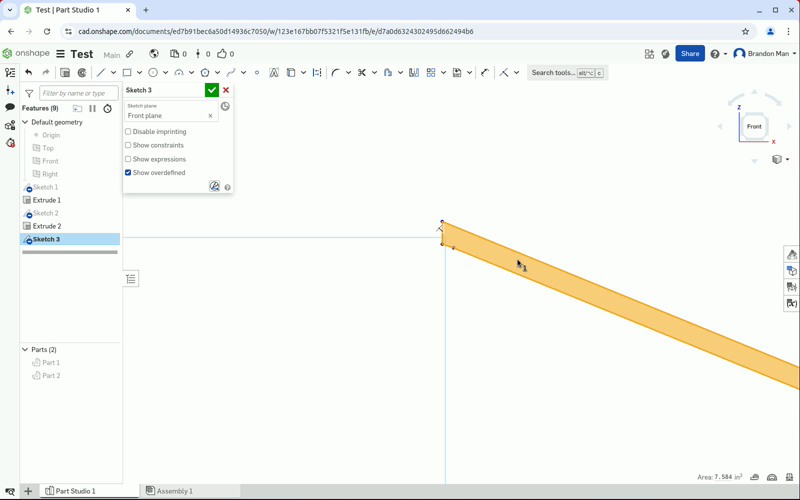
scroll(-6)
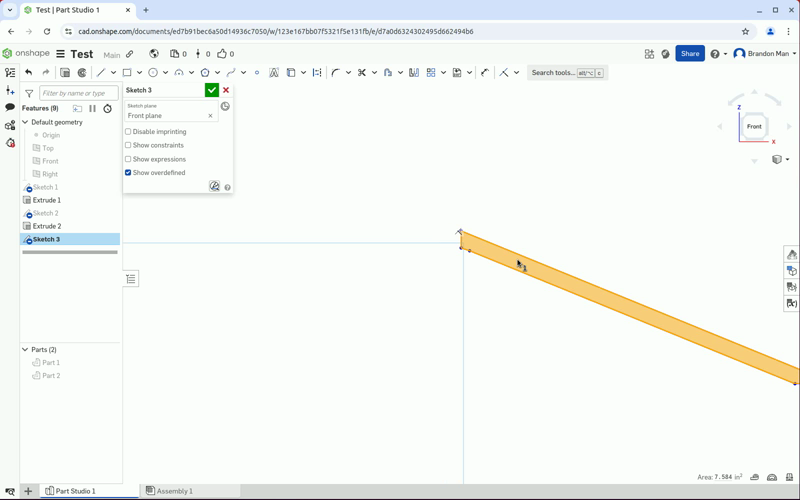
scroll(-6)
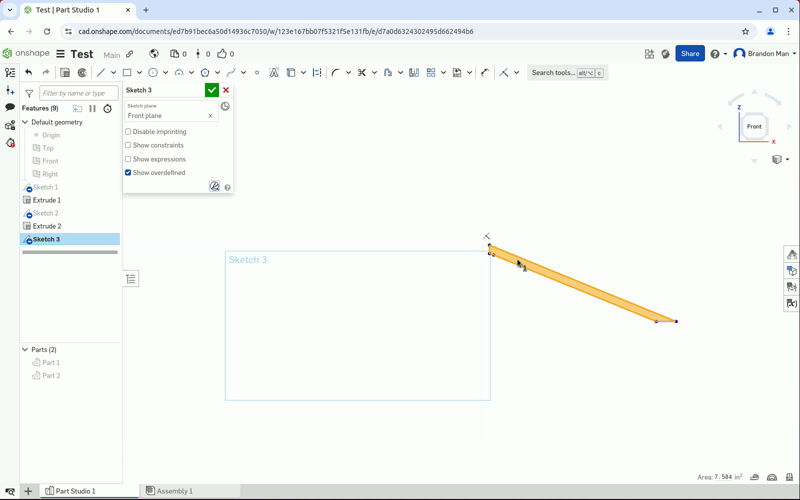
scroll(-6)
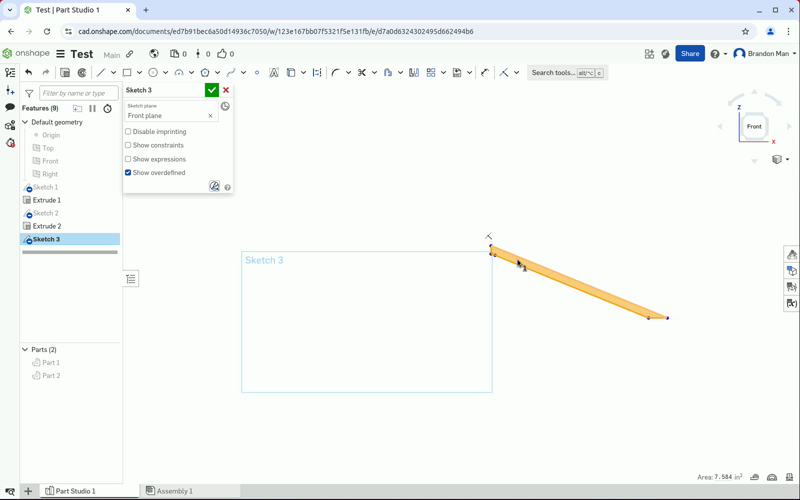
scroll(-6)
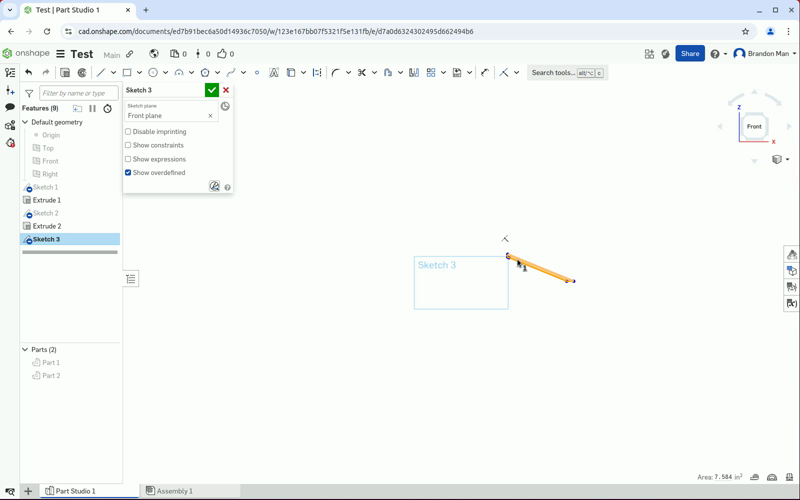
mouse_move(73, 352)
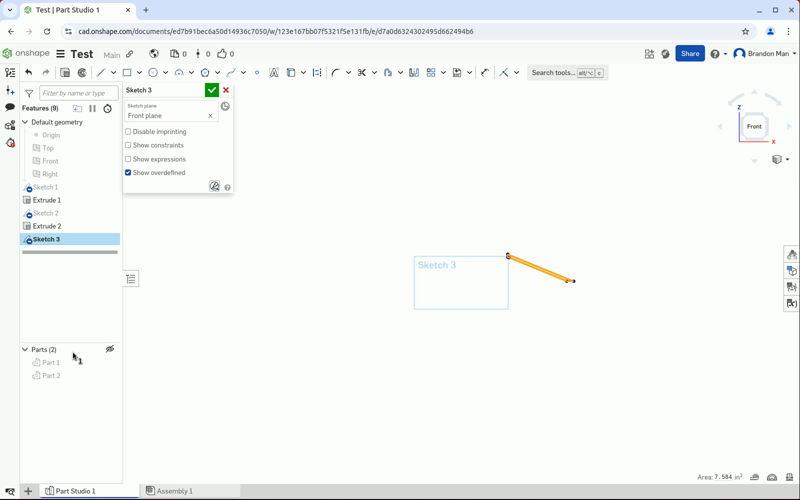
key(shift+y)
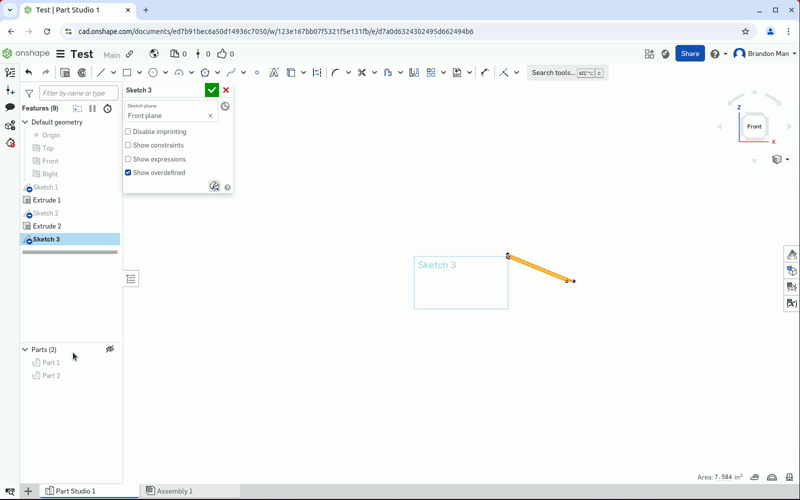
key(shift+e)
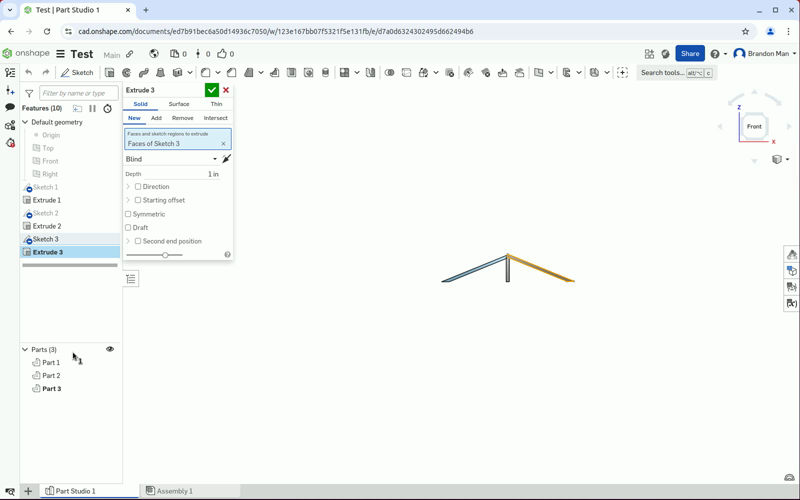
mouse_move(143, 106)
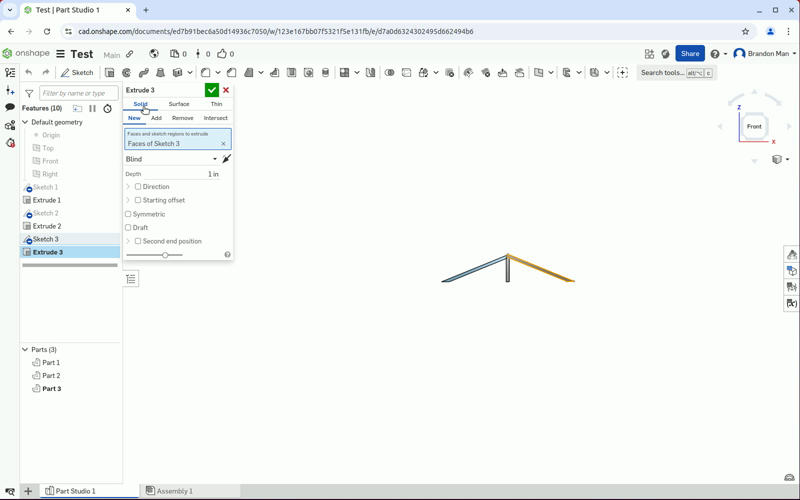
click(143, 106)
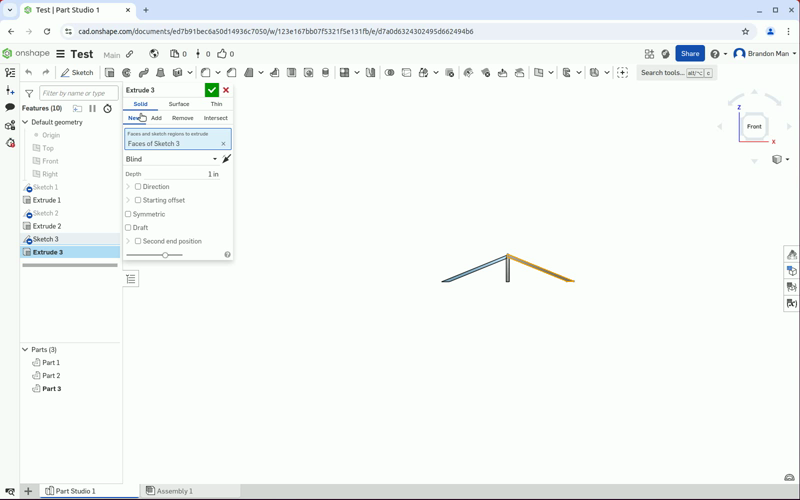
mouse_move(137, 120)
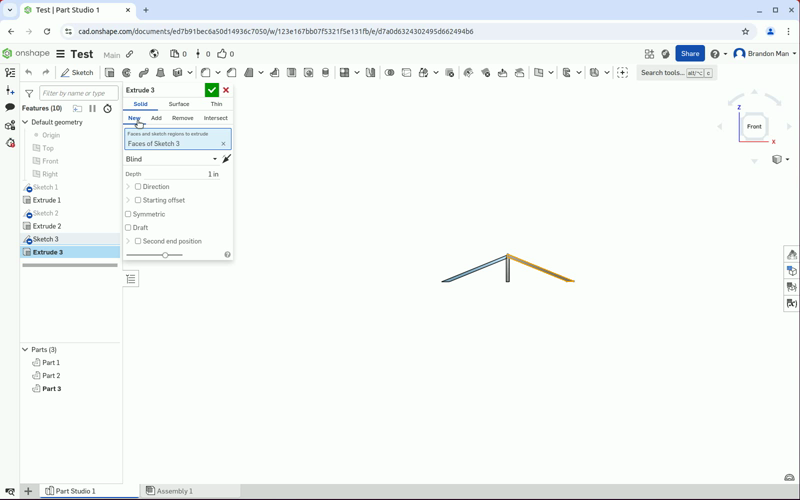
click(137, 120)
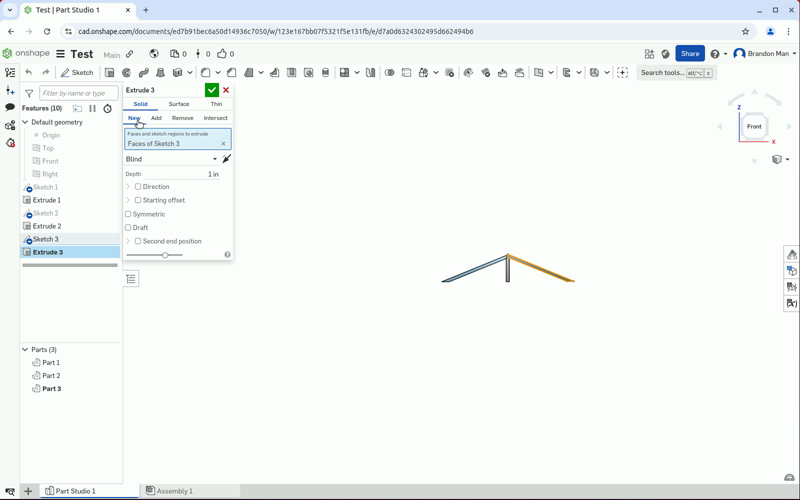
key(tab, 4)
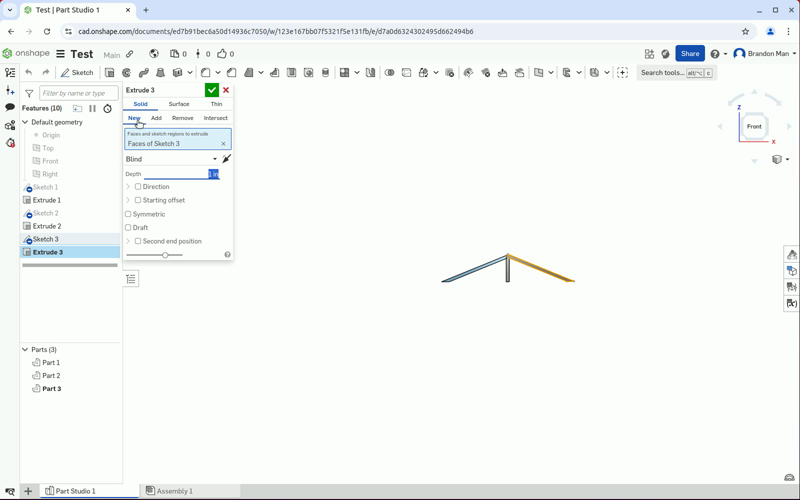
text(0.241)
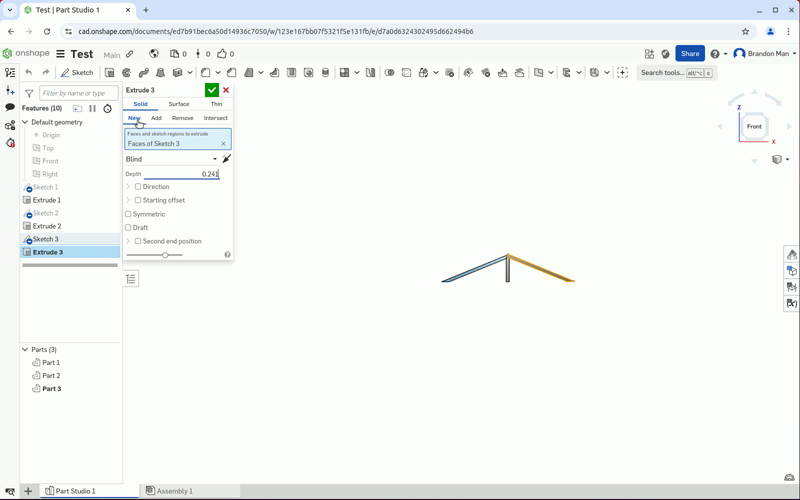
key(enter)
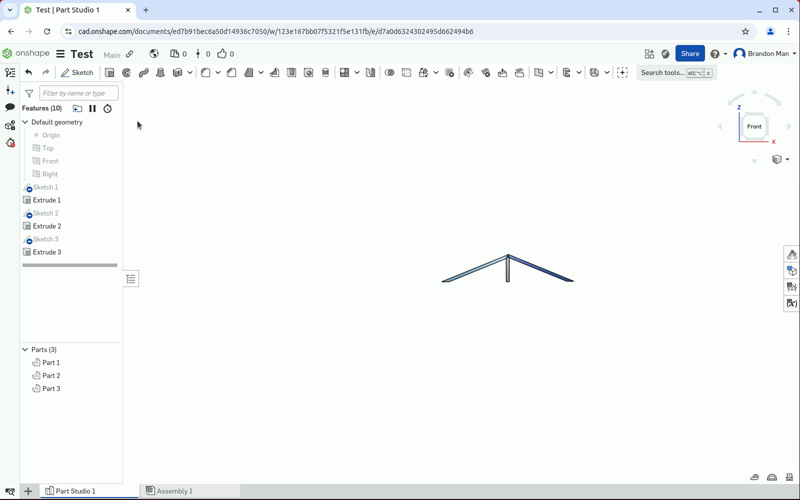
key(shift+h)
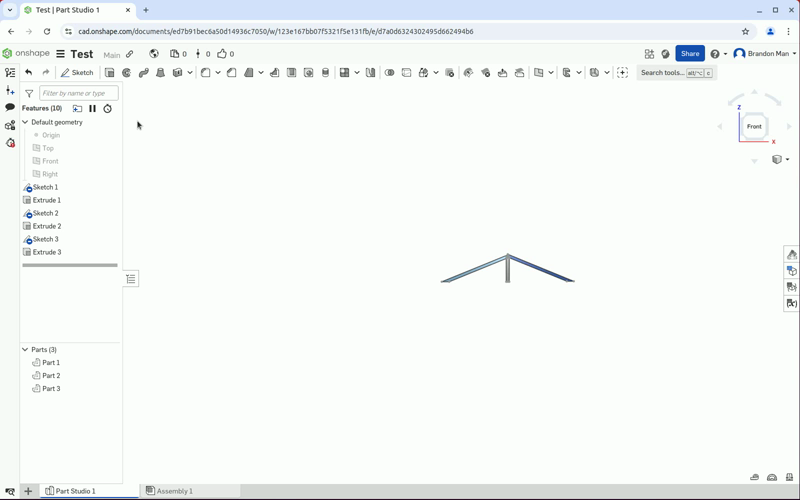
key(shift+h)
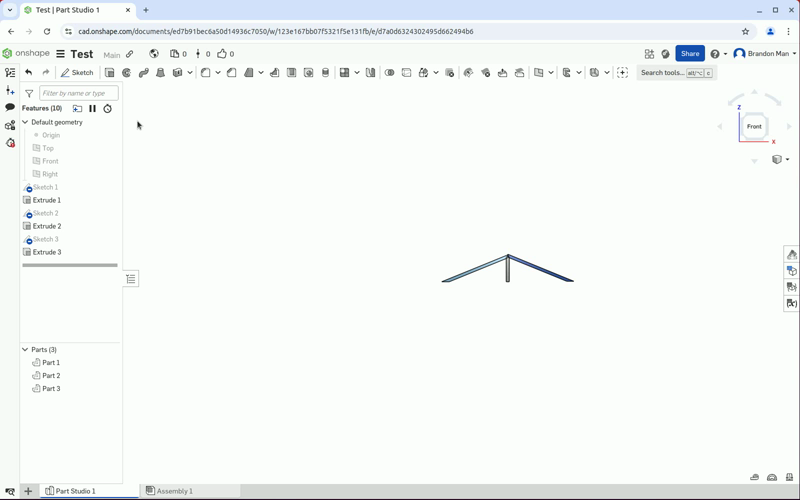
mouse_move(73, 189)
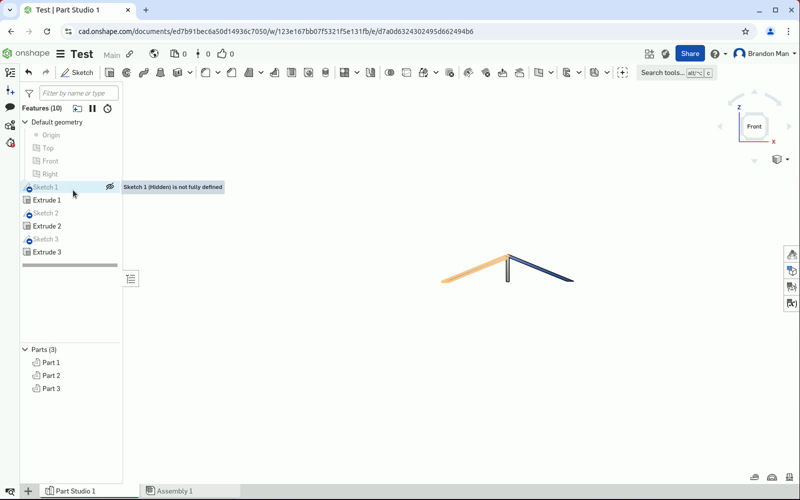
click(73, 189)
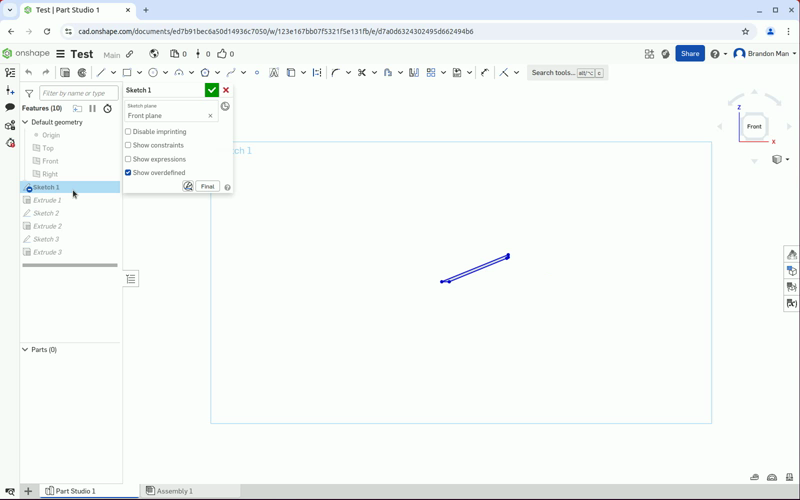
mouse_move(229, 92)
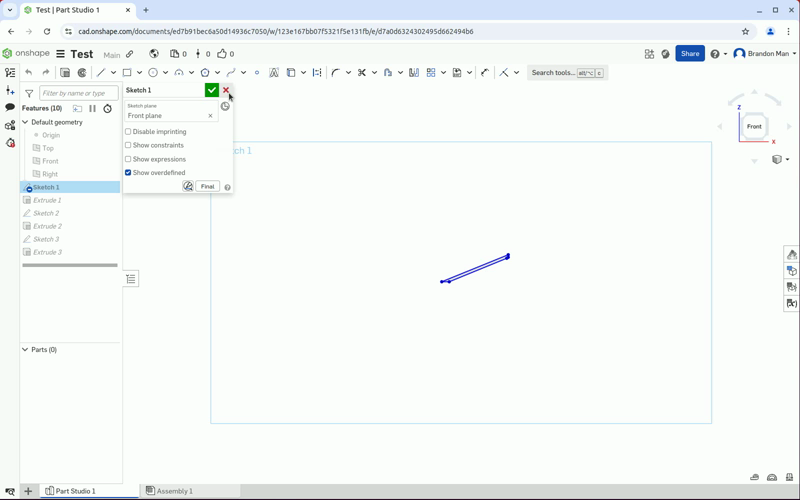
click(229, 92)
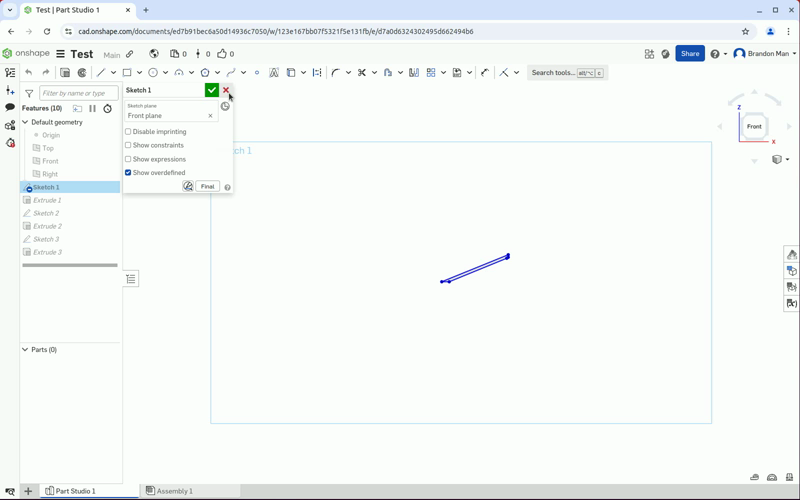
key(shift+s)
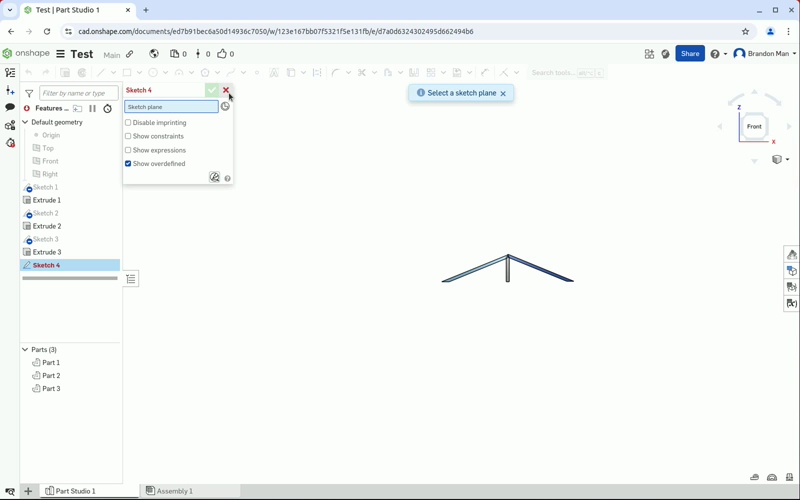
mouse_move(73, 163)
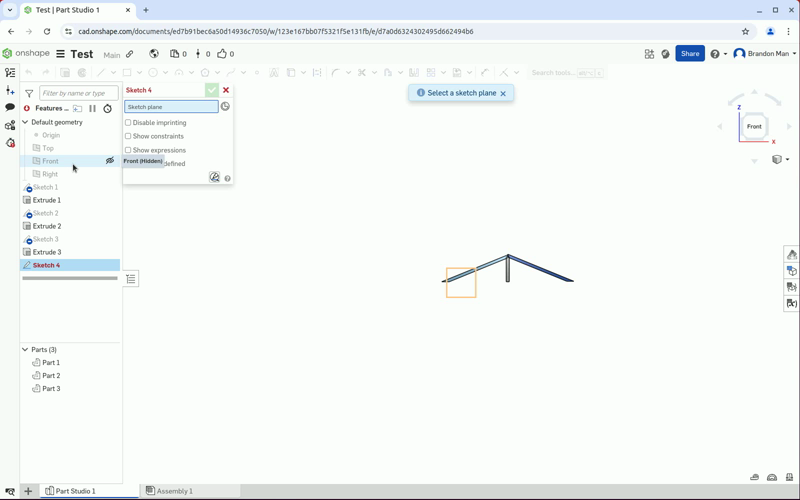
click(73, 163)
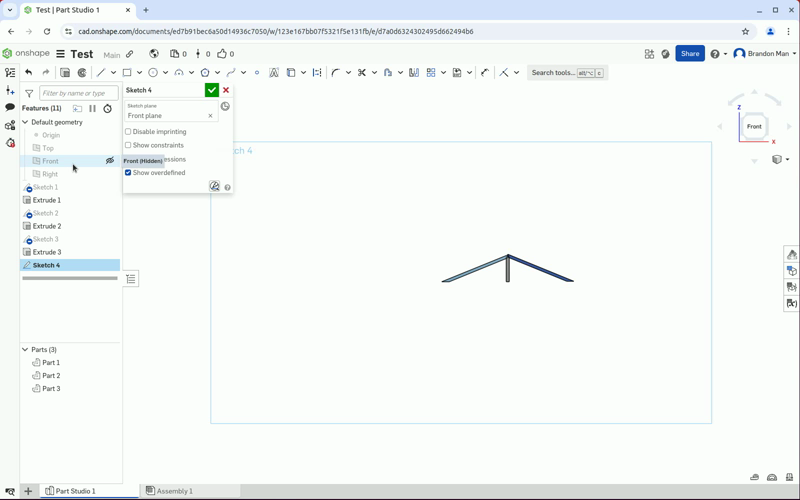
mouse_move(73, 352)
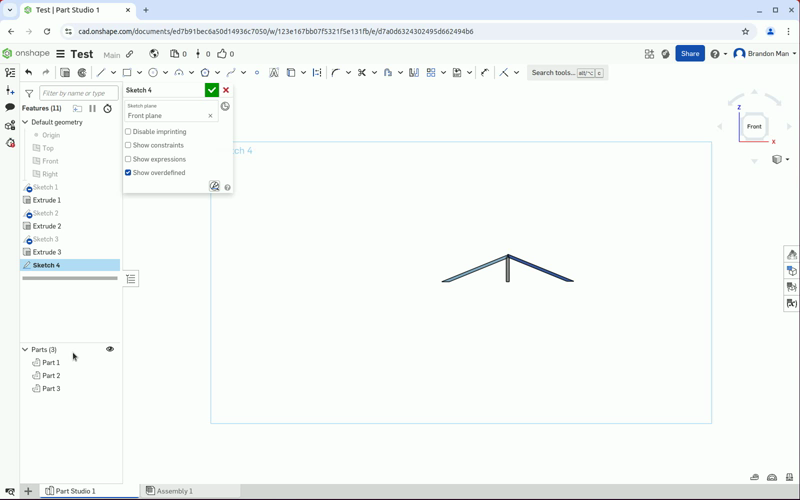
key(y)
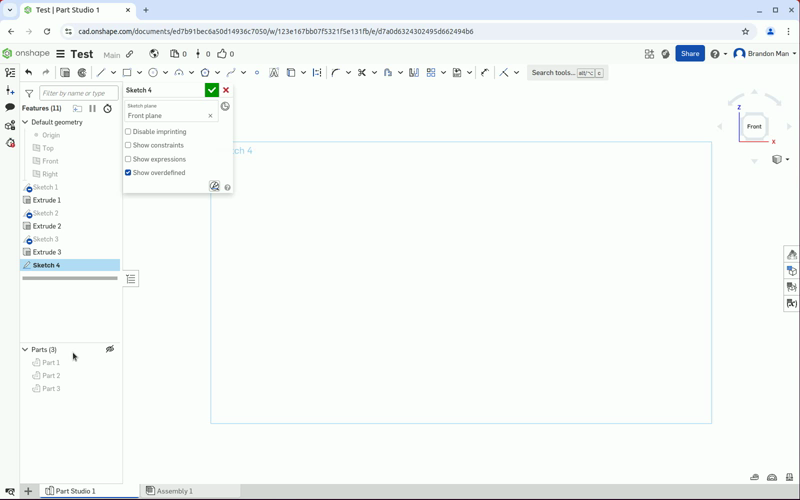
key(l)
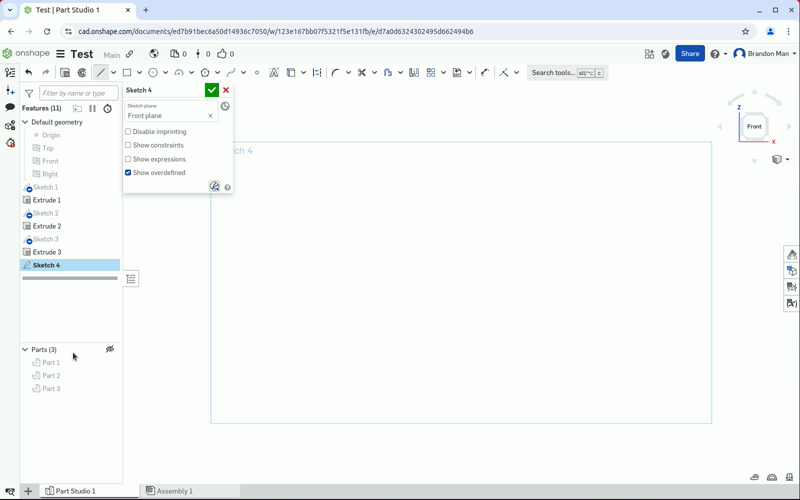
key_down(shift)
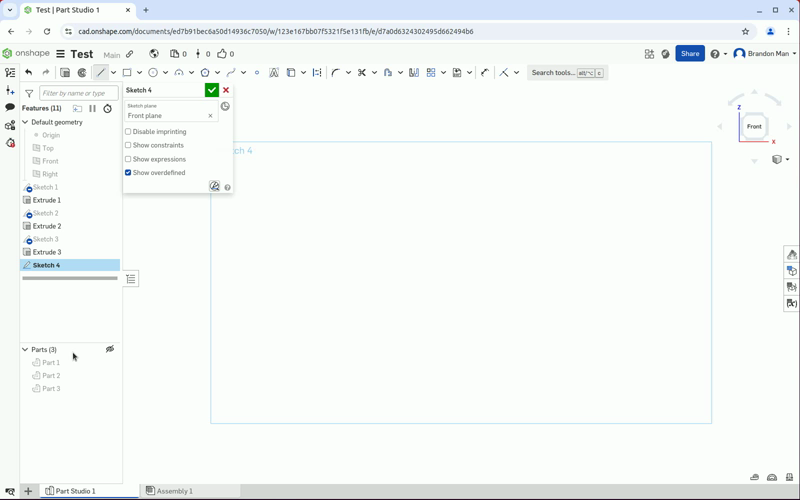
mouse_move(441, 284)
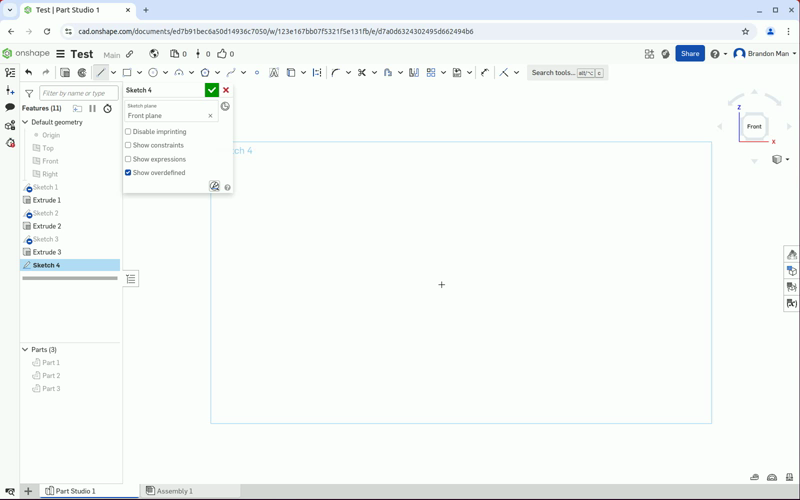
click(441, 284)
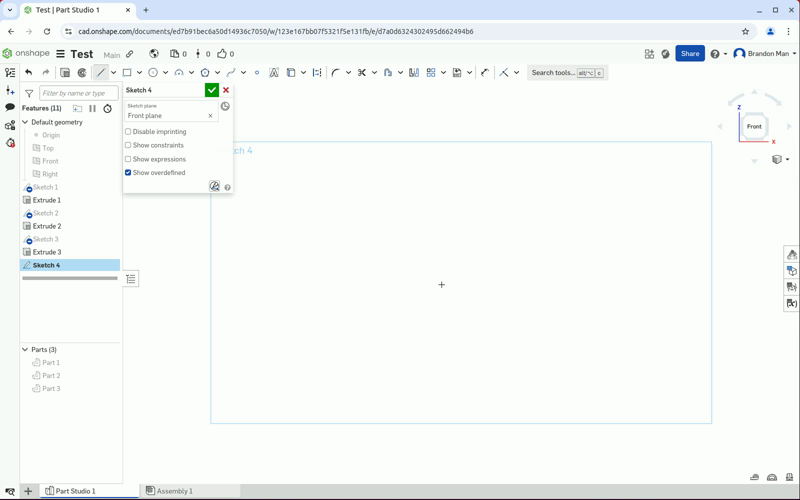
key_up(shift)
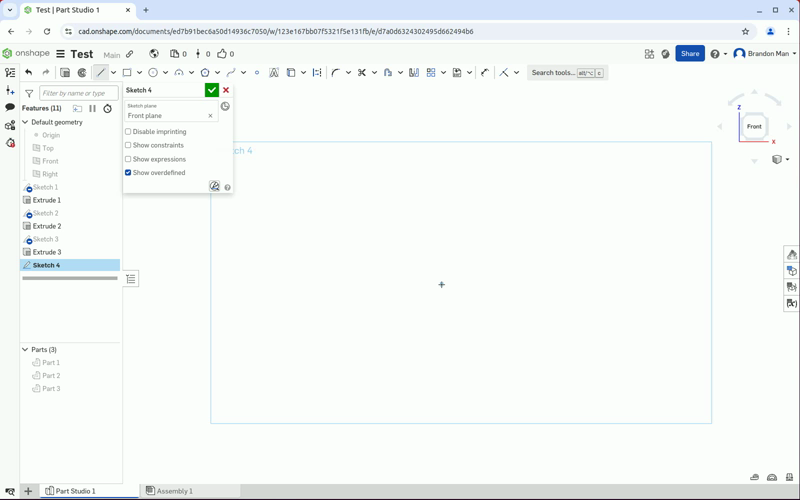
key_down(shift)
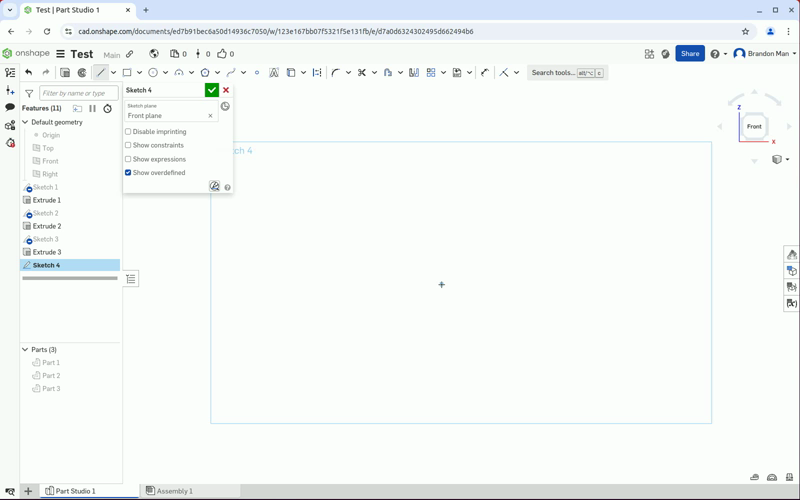
mouse_move(507, 284)
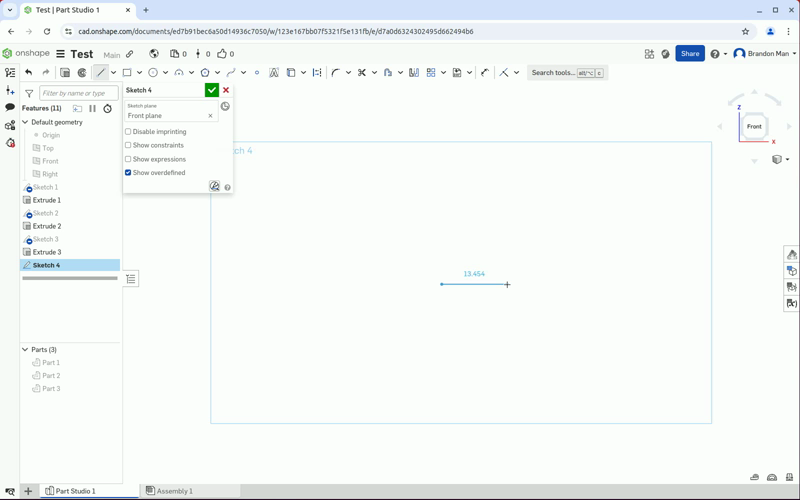
click(507, 284)
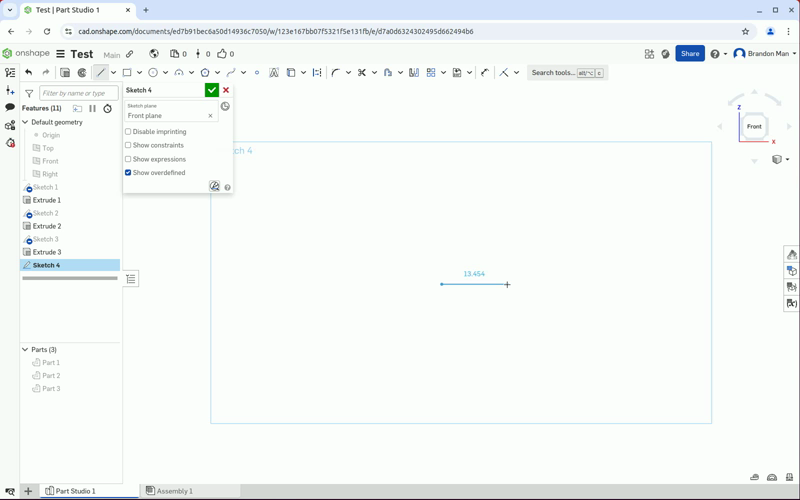
key_up(shift)
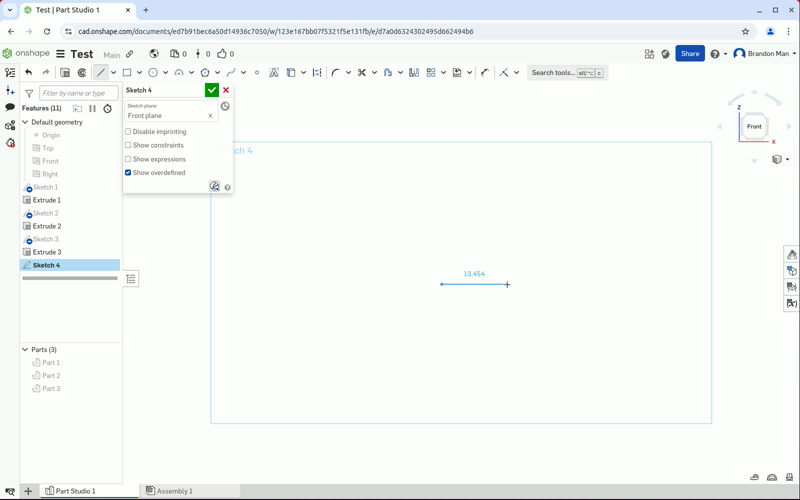
key(esc)
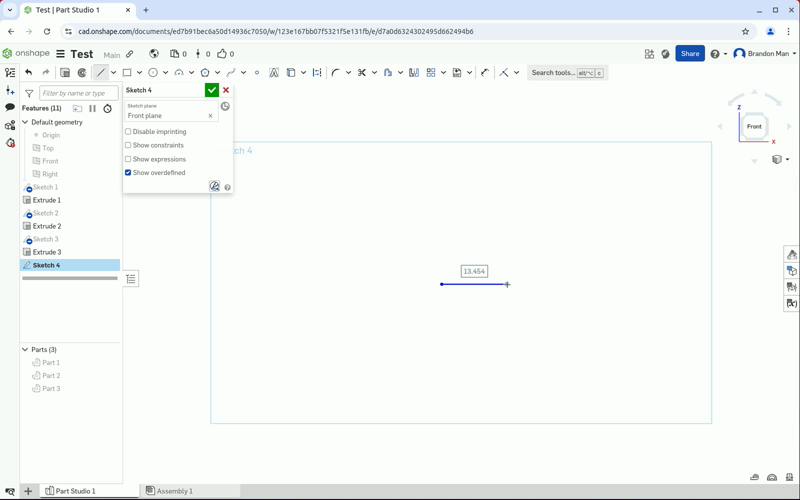
key(a)
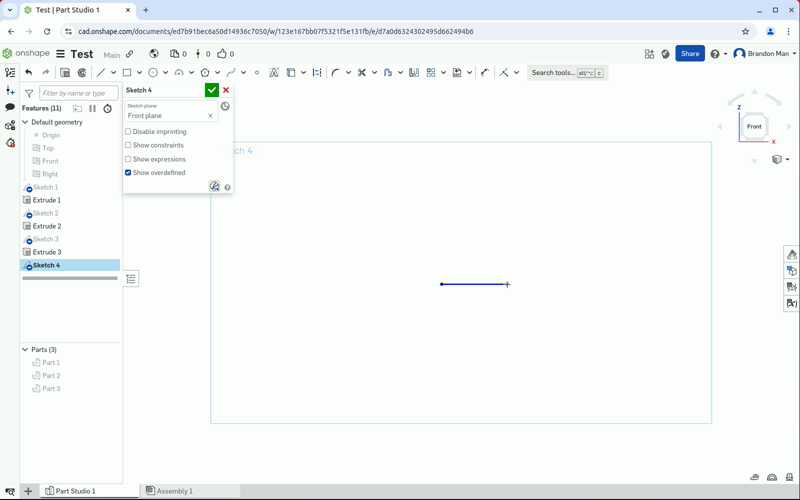
mouse_move(507, 284)
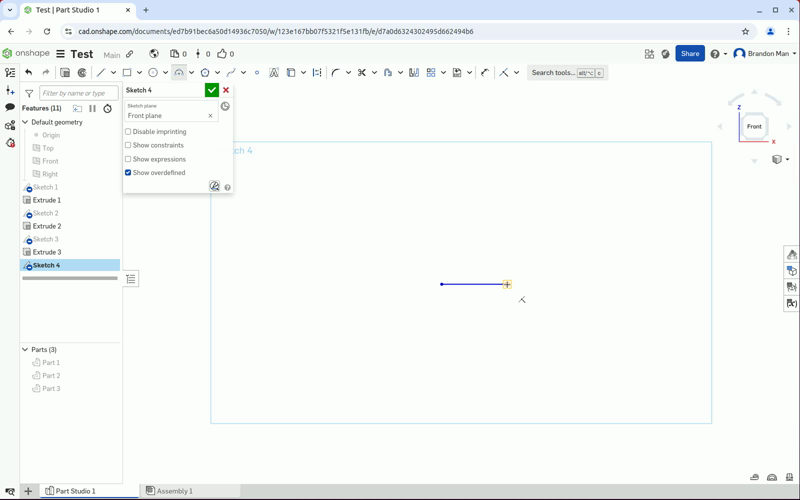
click(507, 284)
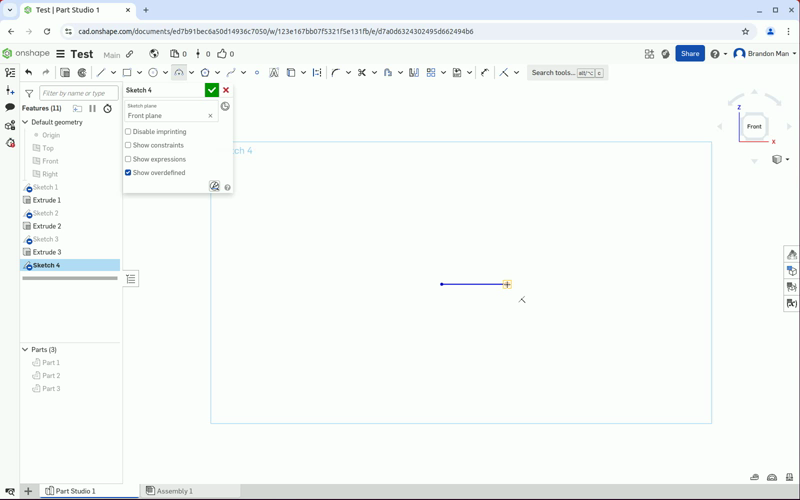
key_down(shift)
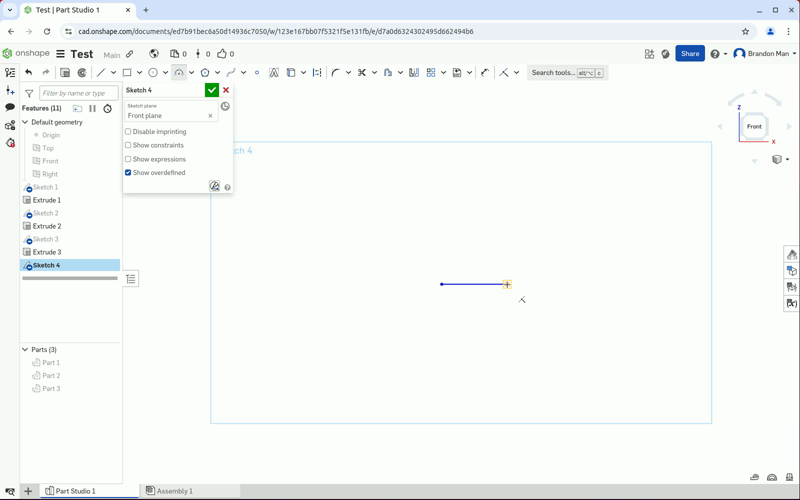
mouse_move(508, 284)
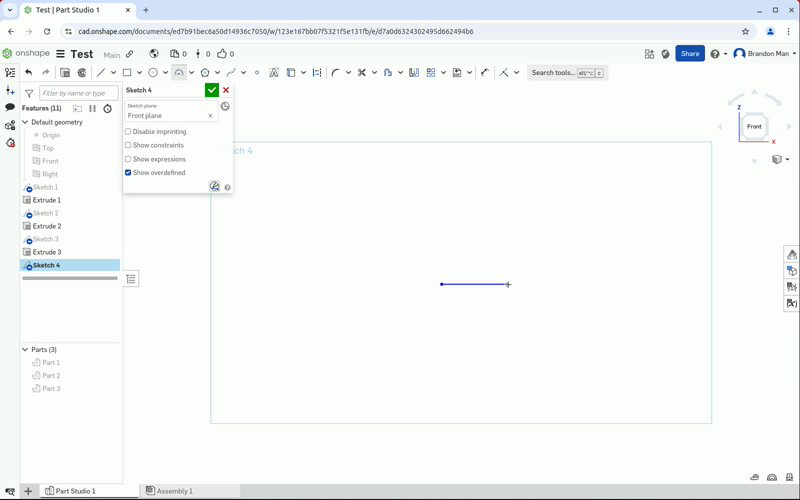
scroll(6)
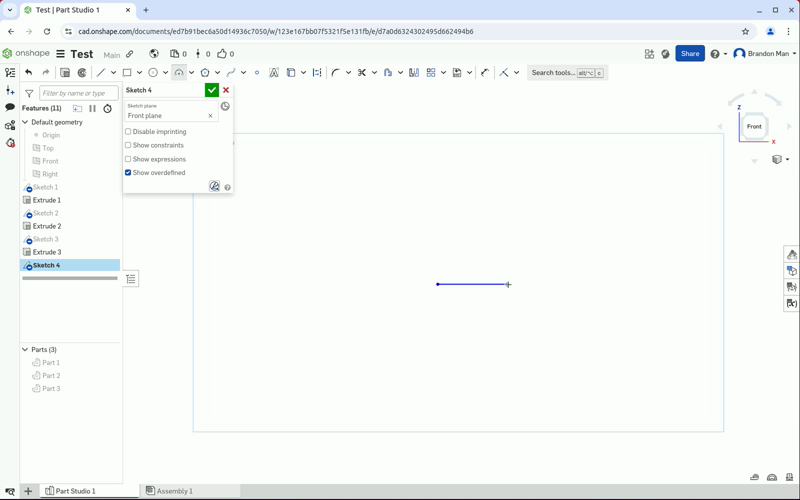
scroll(6)
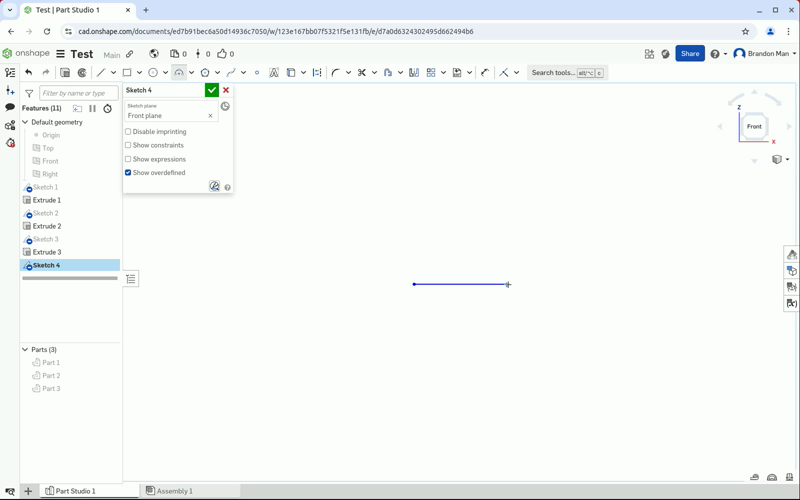
scroll(6)
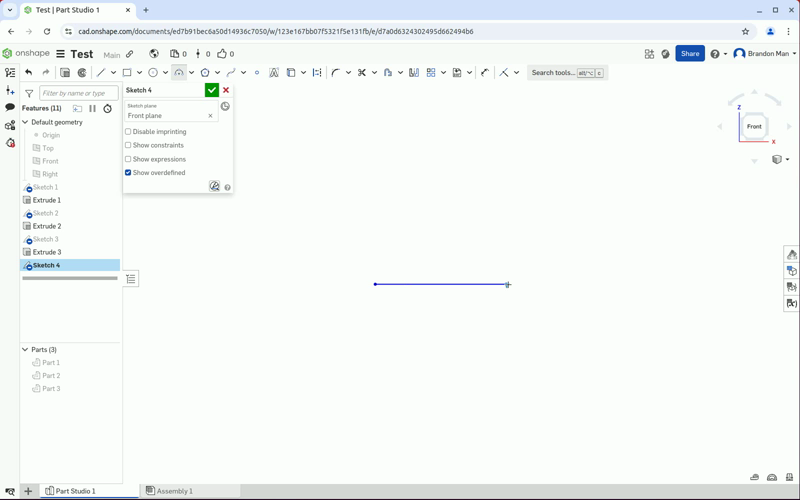
scroll(6)
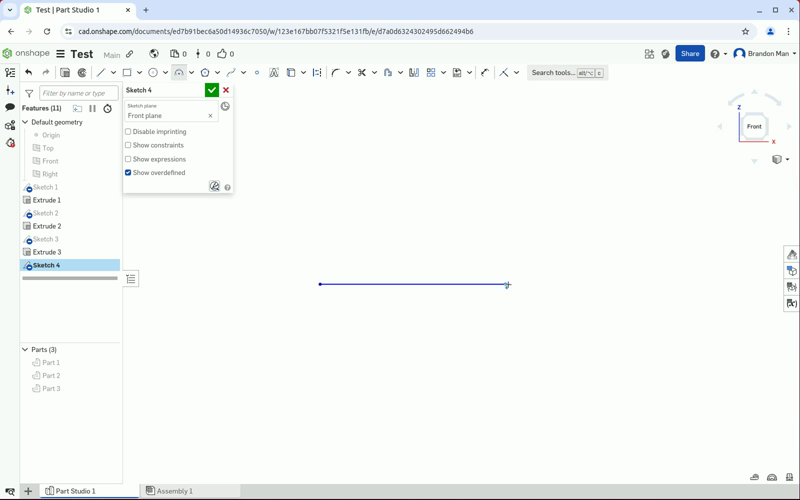
scroll(6)
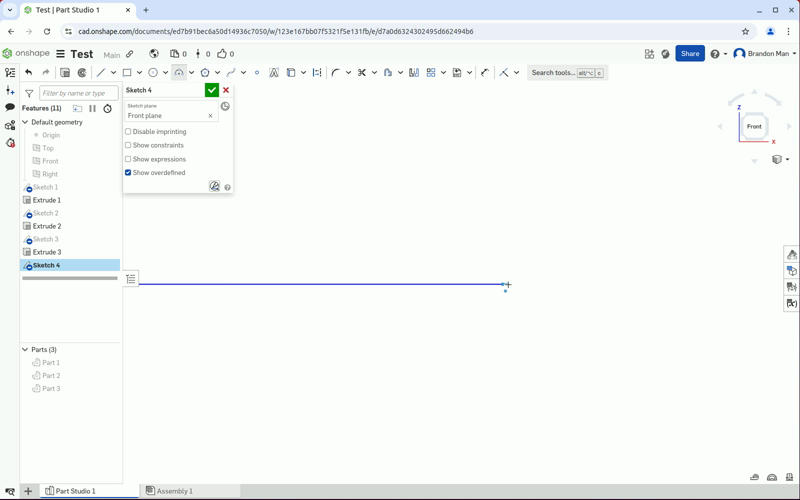
scroll(6)
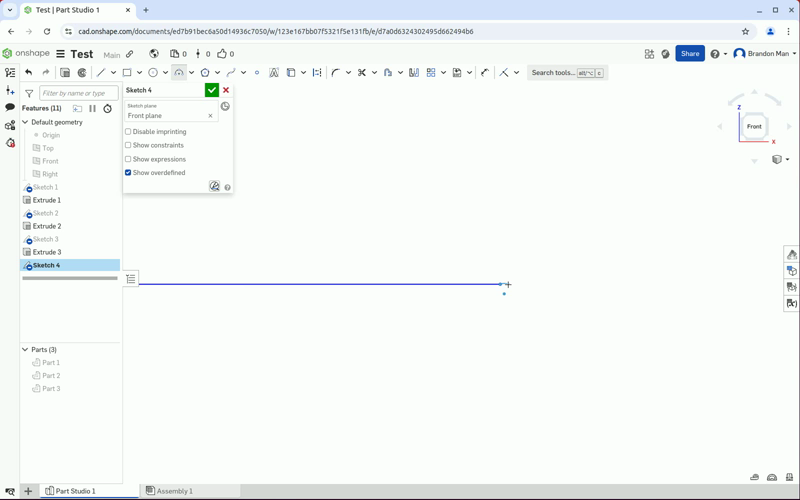
scroll(6)
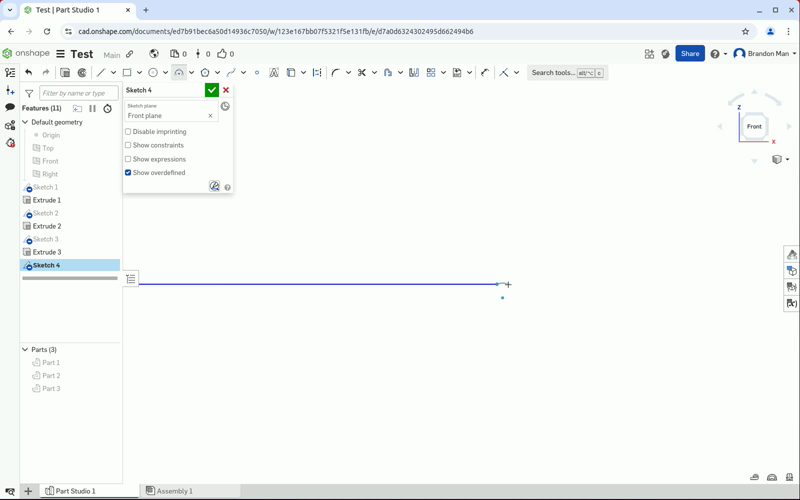
click(508, 284)
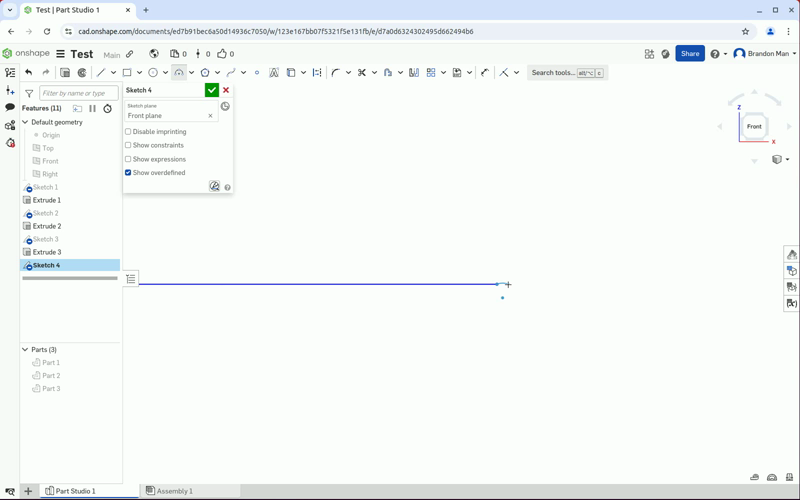
scroll(-6)
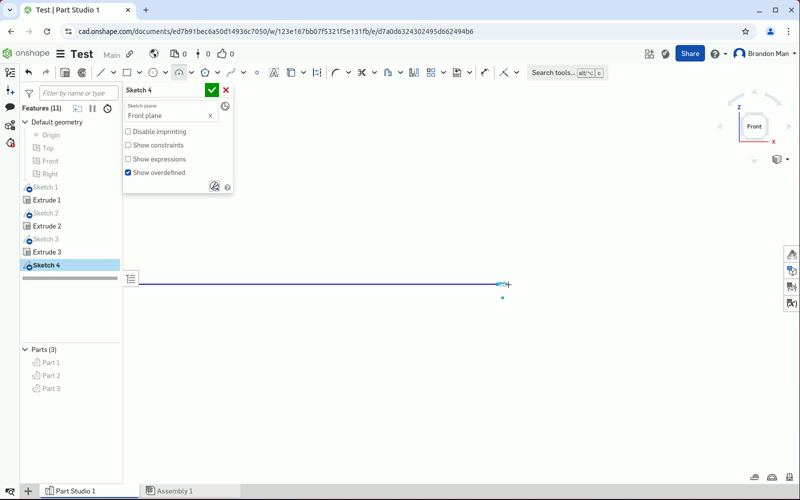
scroll(-6)
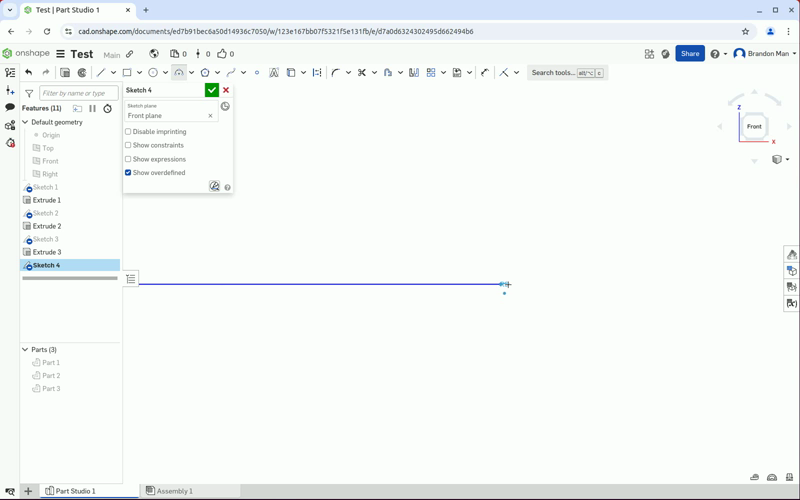
scroll(-6)
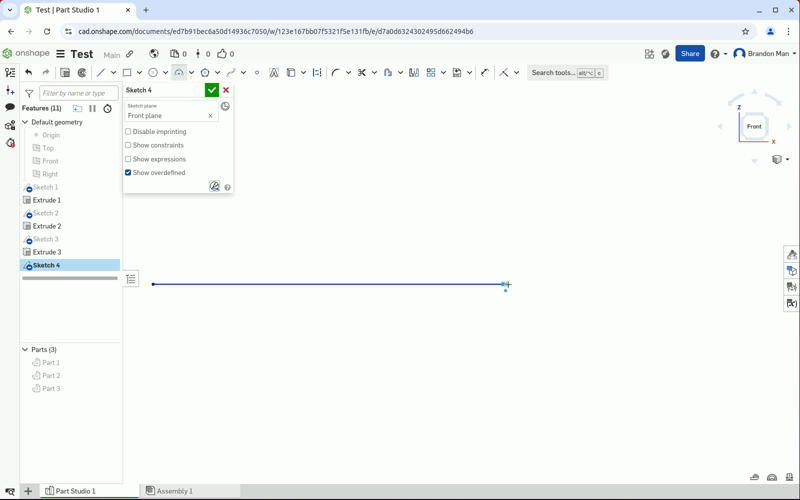
scroll(-6)
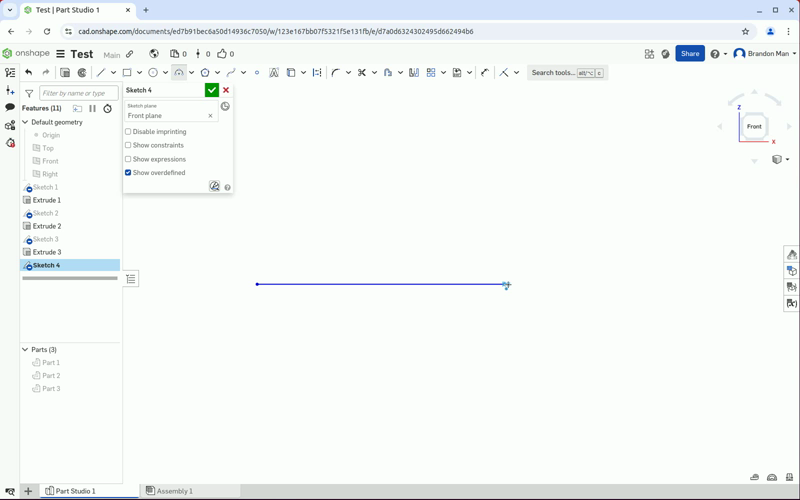
scroll(-6)
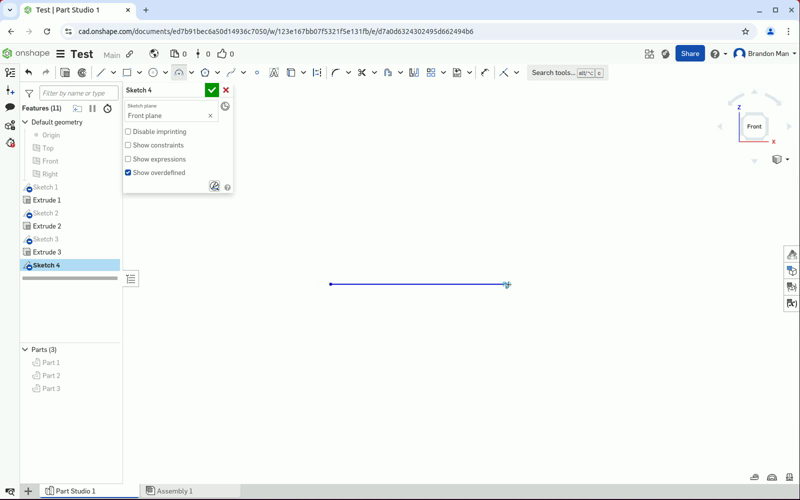
scroll(-6)
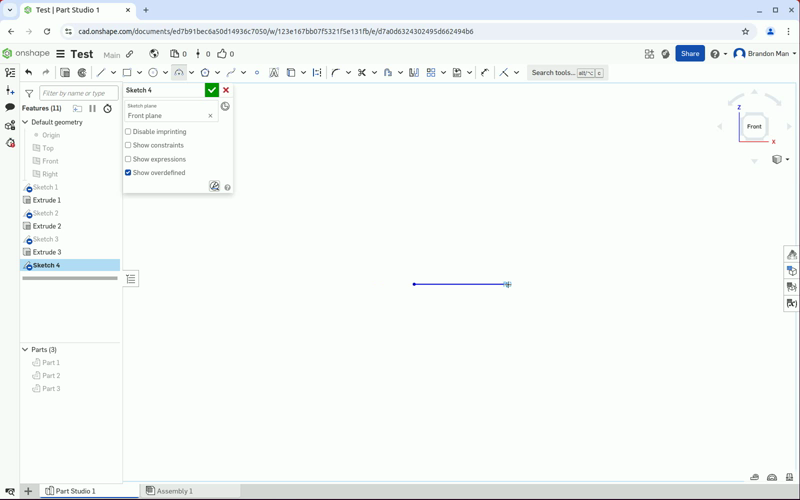
scroll(-6)
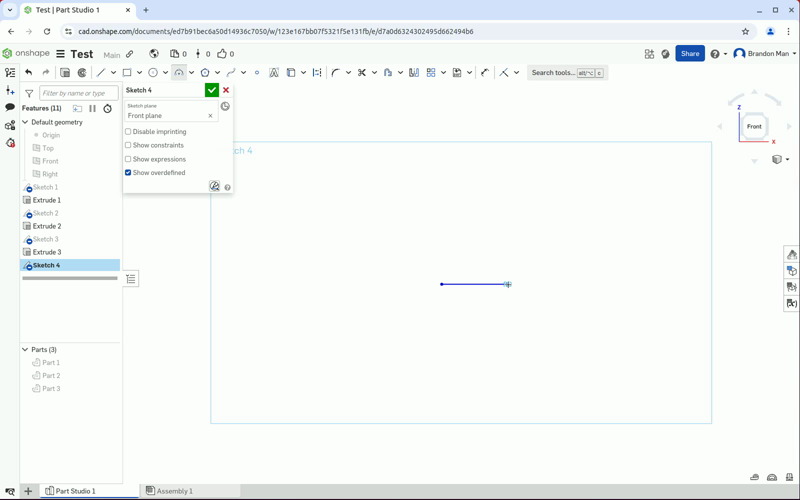
mouse_move(507, 284)
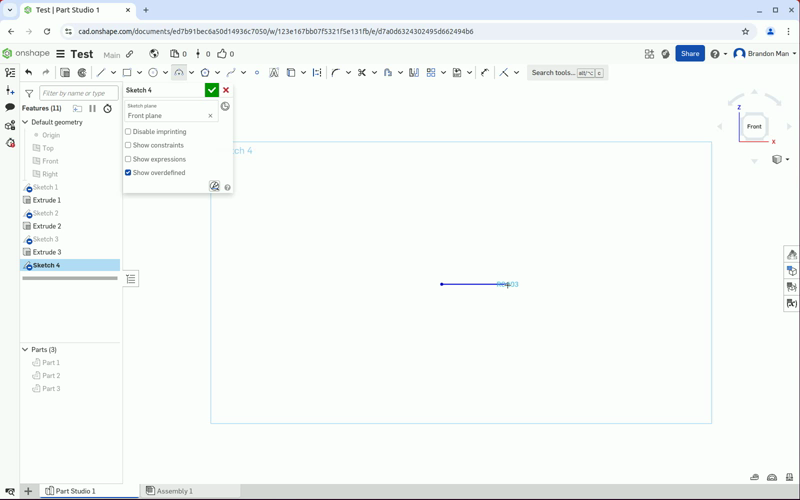
scroll(6)
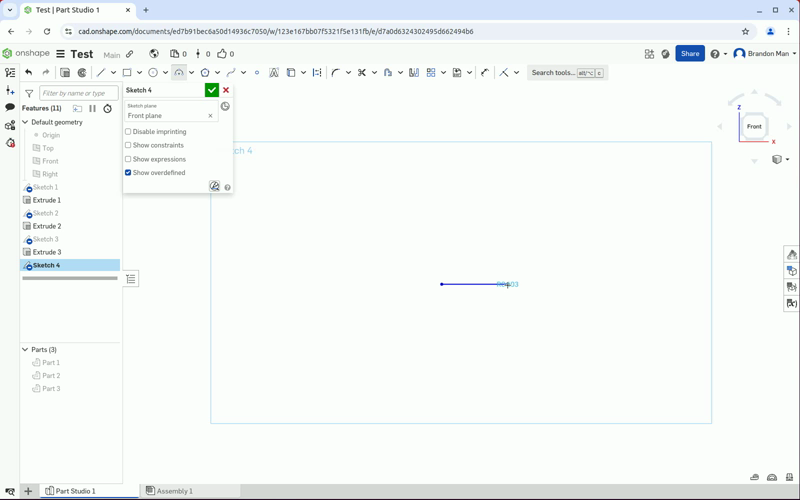
scroll(6)
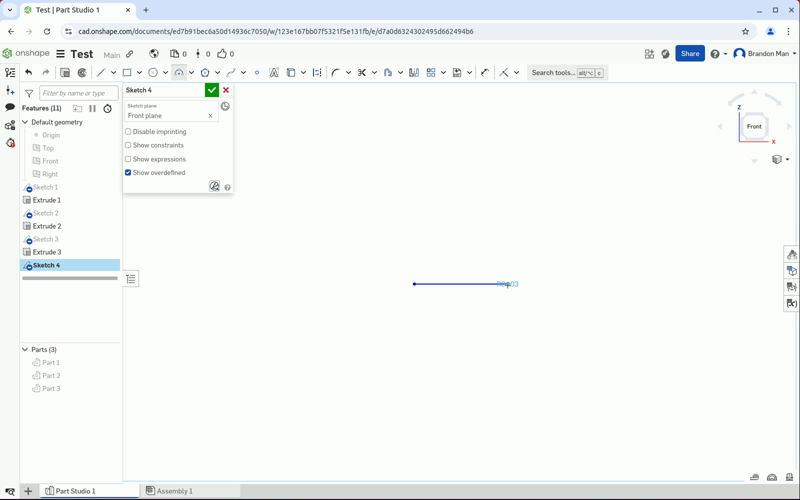
scroll(6)
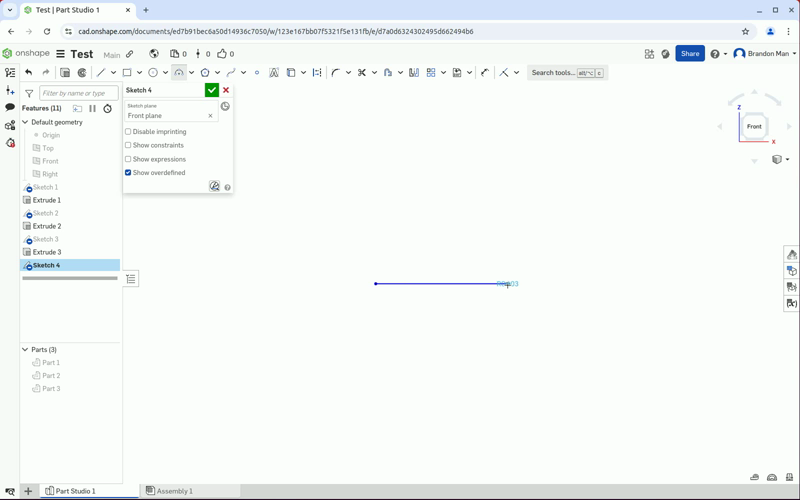
scroll(6)
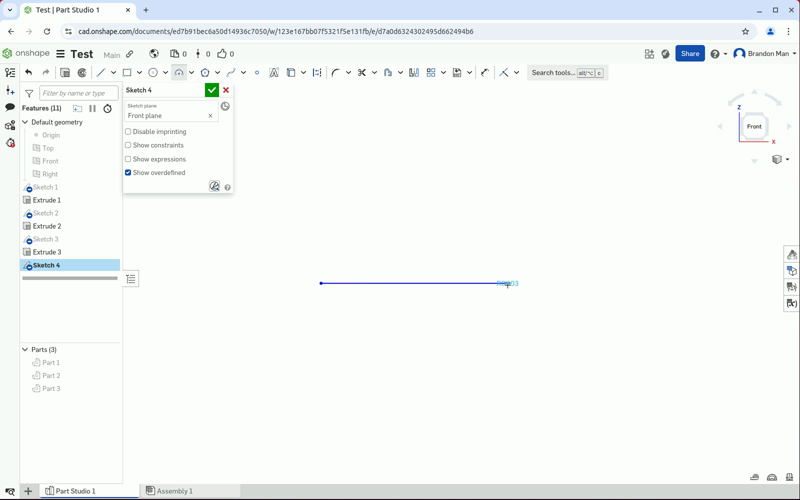
scroll(6)
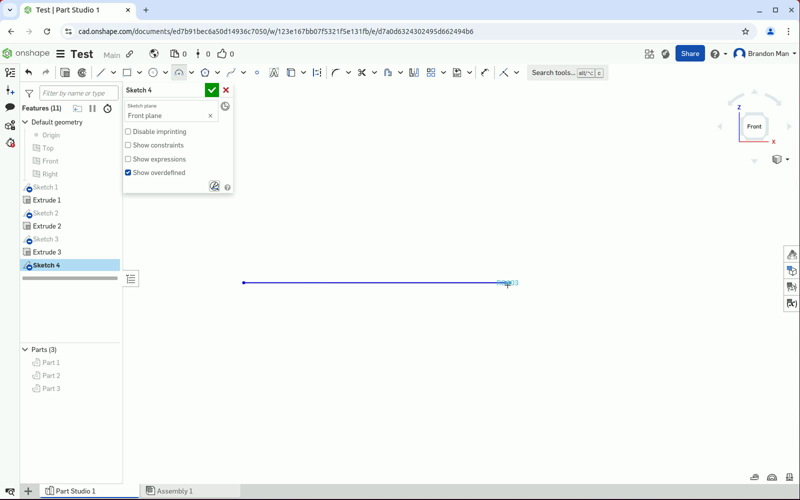
scroll(6)
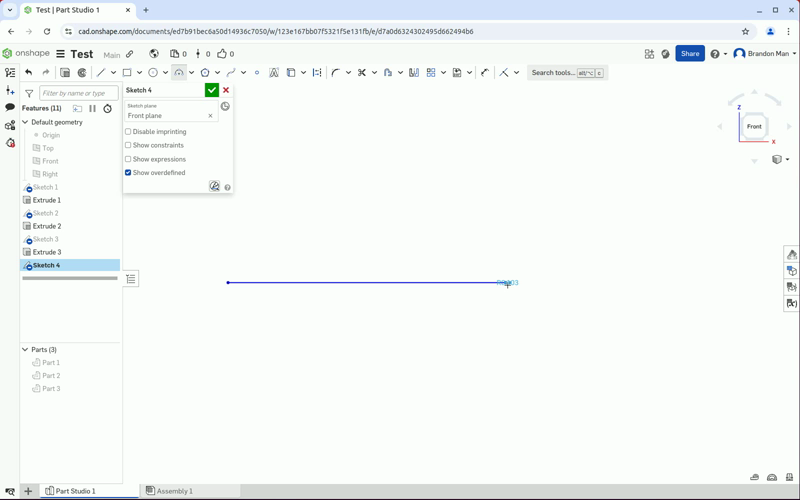
scroll(6)
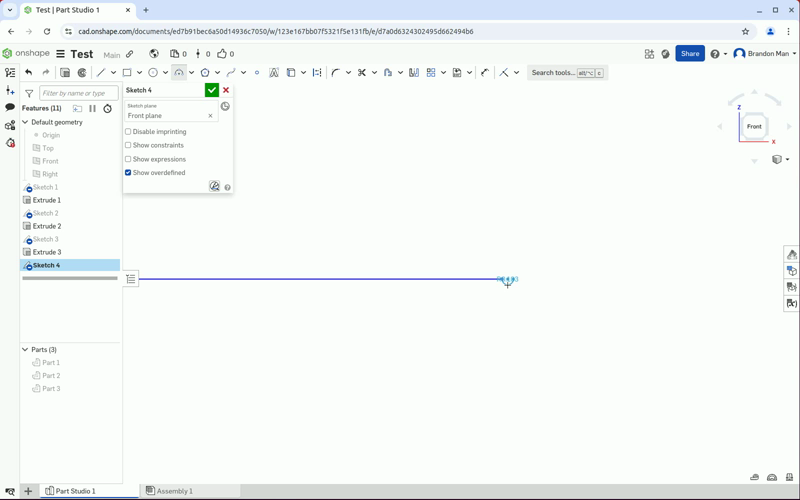
click(507, 284)
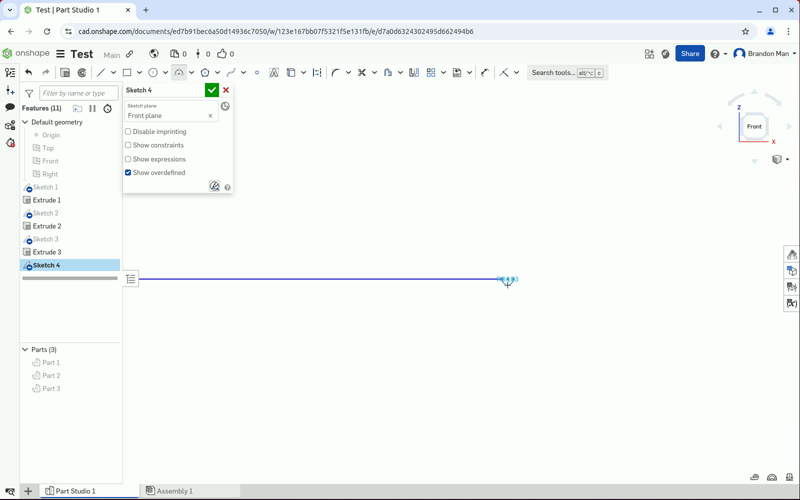
scroll(-6)
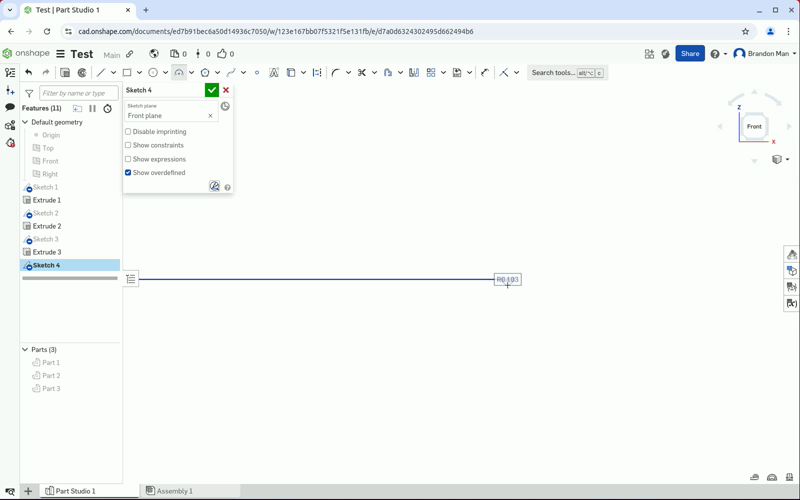
scroll(-6)
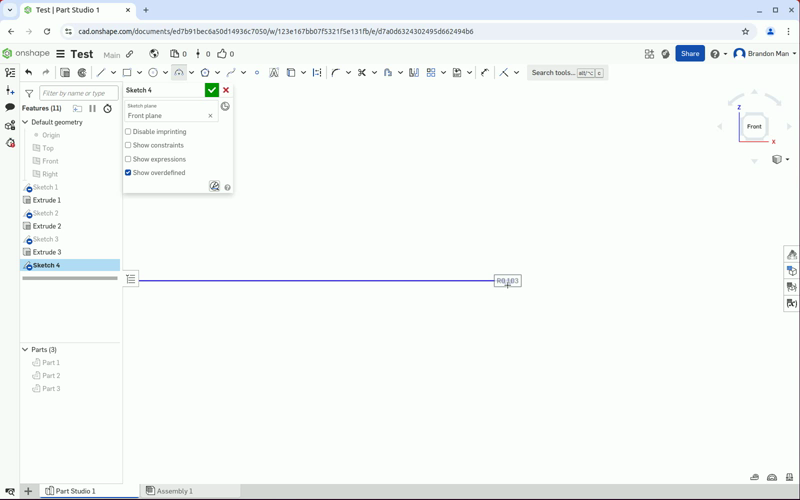
scroll(-6)
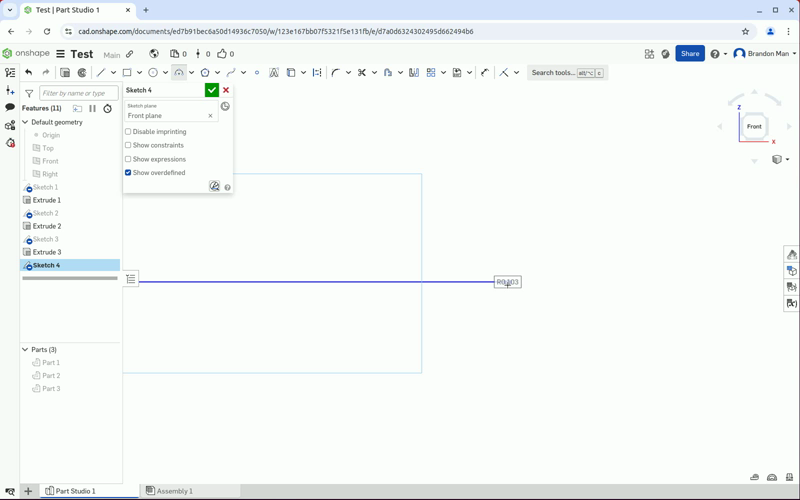
scroll(-6)
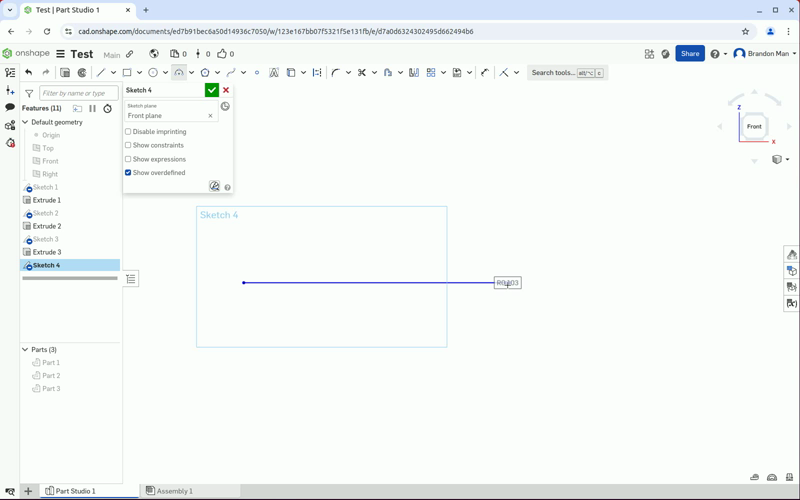
scroll(-6)
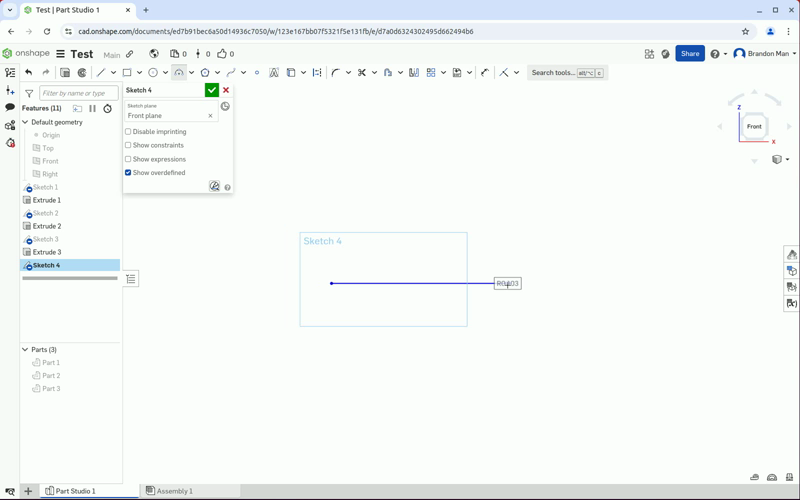
scroll(-6)
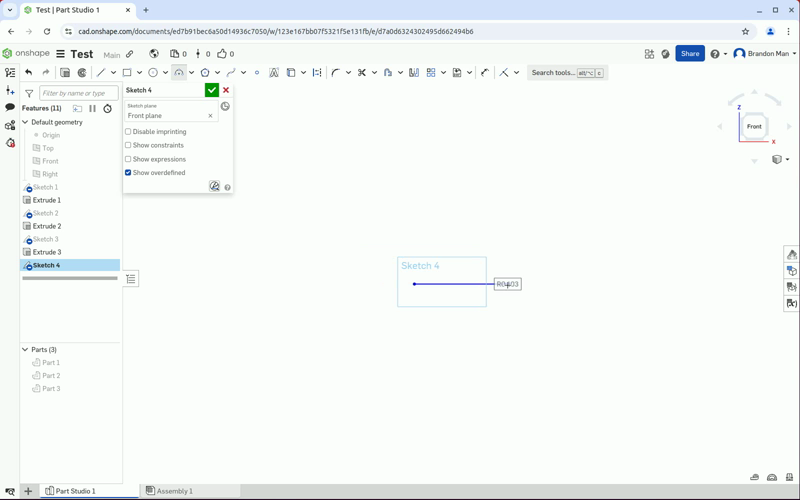
scroll(-6)
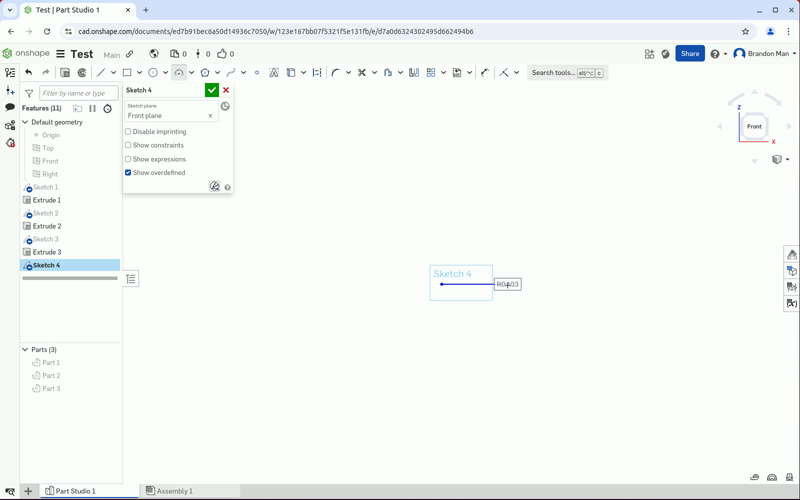
key_up(shift)
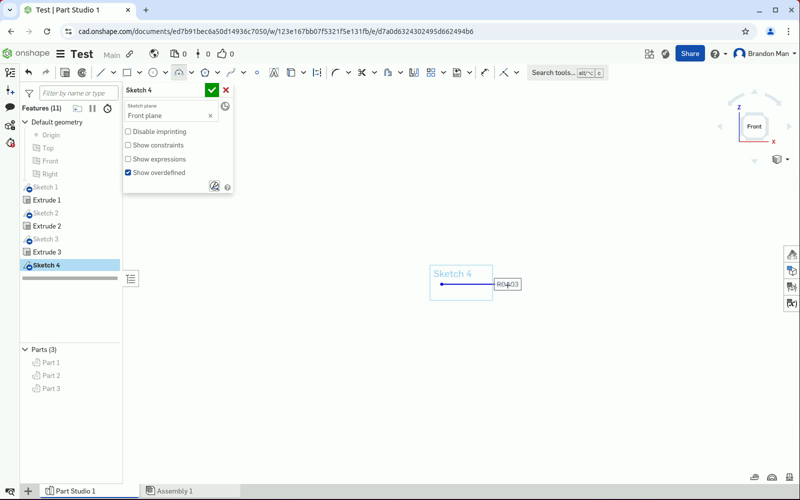
key(esc)
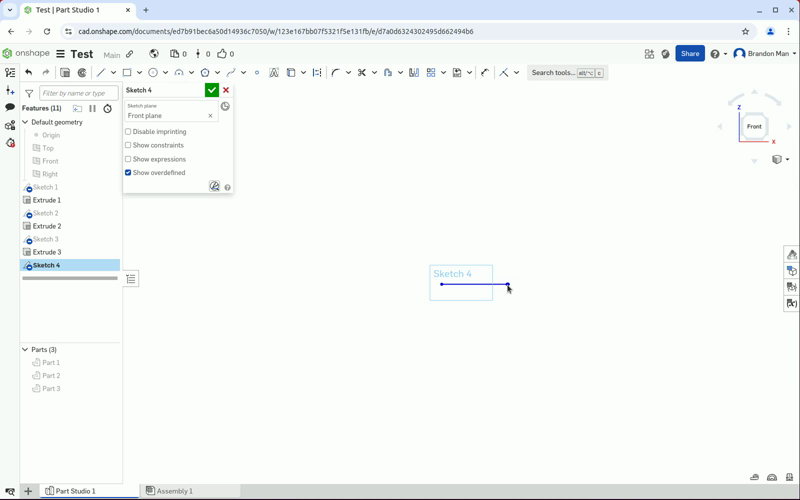
key(l)
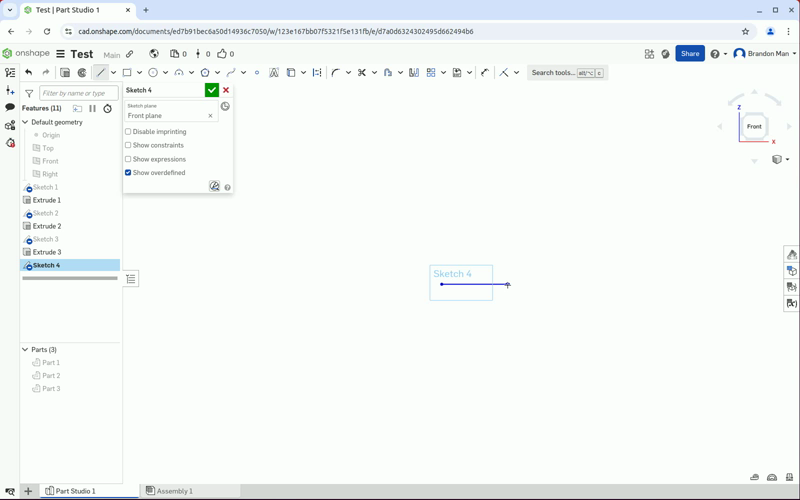
mouse_move(508, 284)
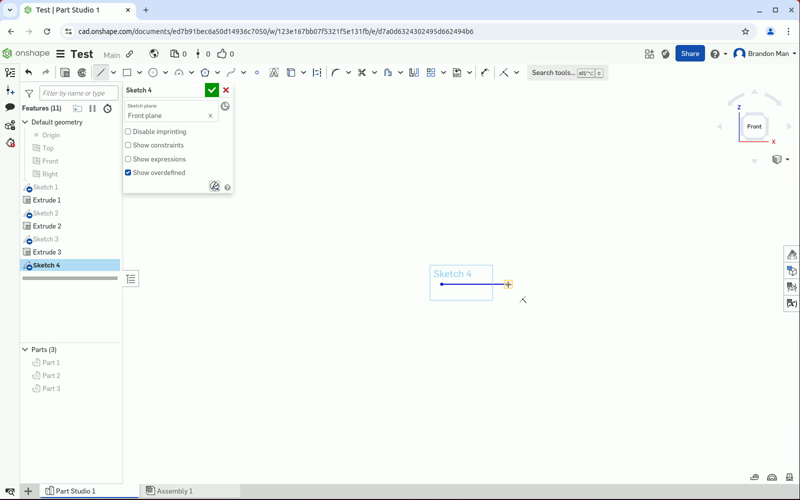
scroll(6)
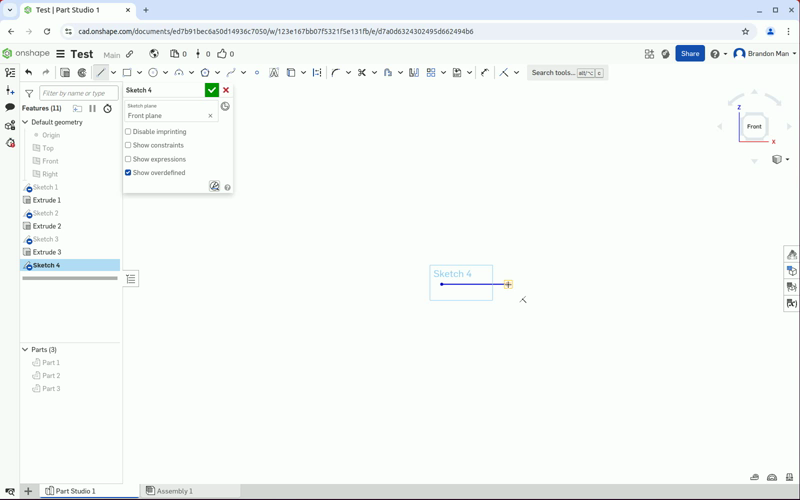
scroll(6)
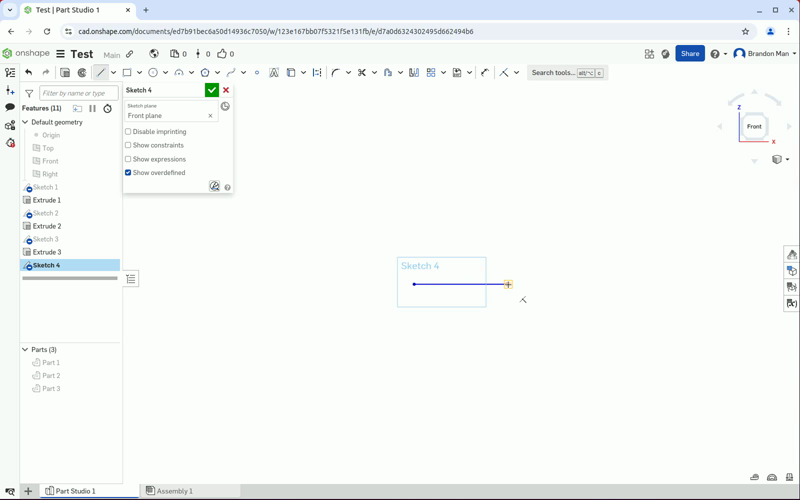
scroll(6)
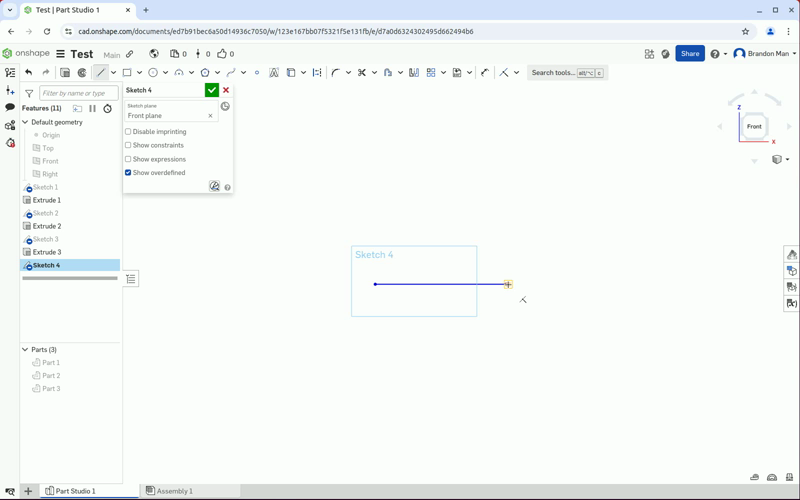
scroll(6)
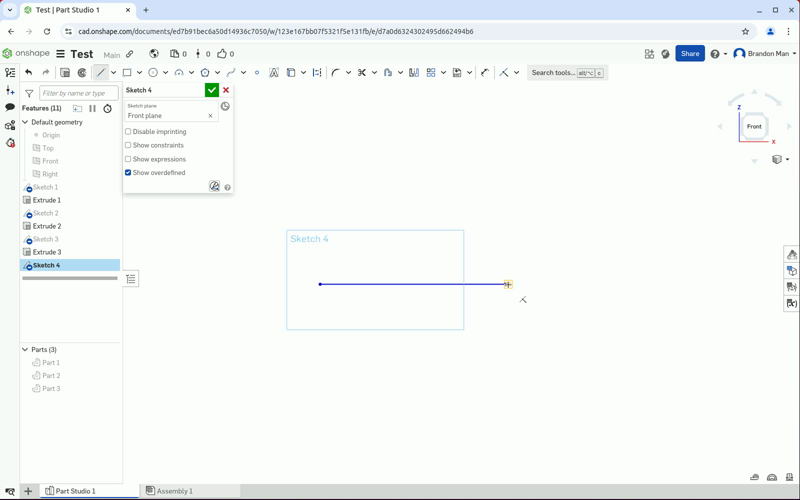
scroll(6)
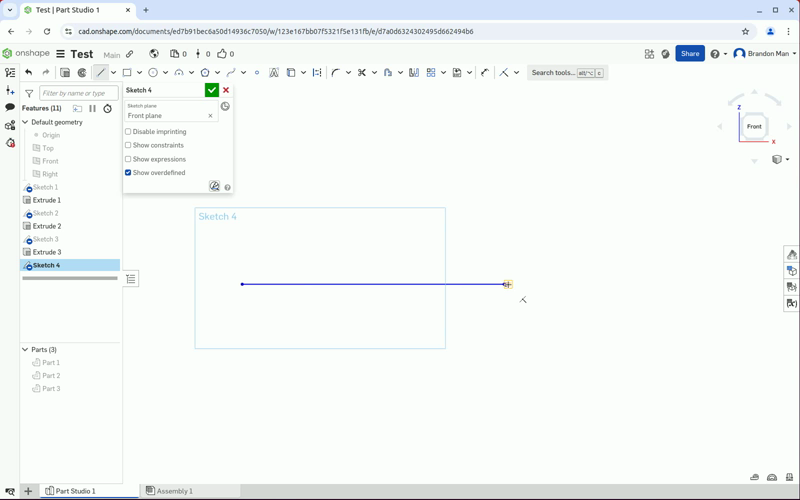
scroll(6)
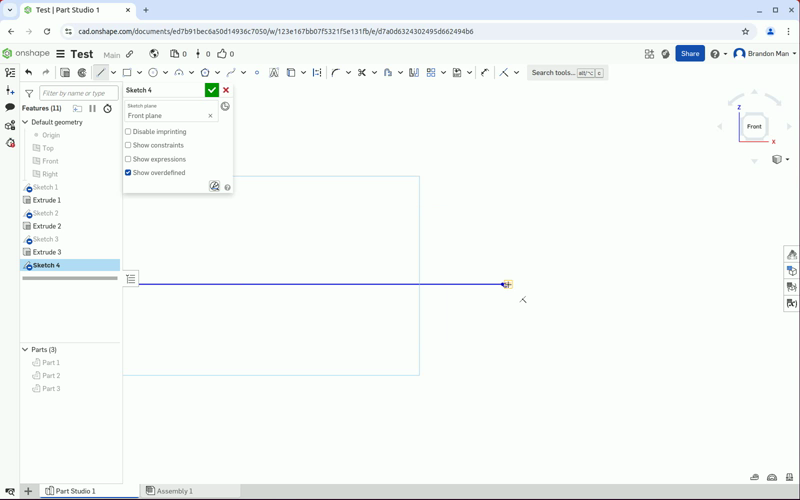
scroll(6)
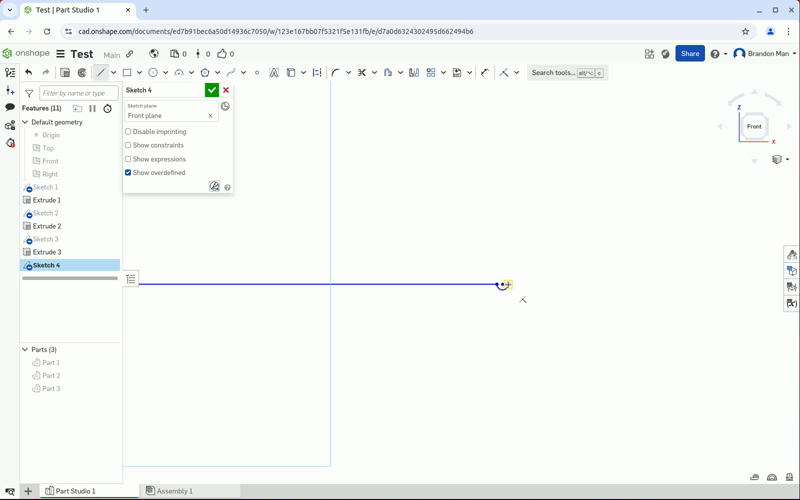
click(508, 284)
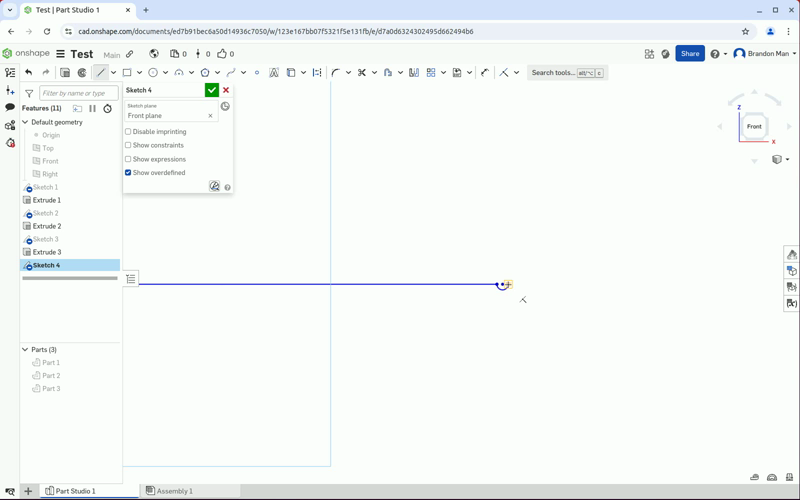
scroll(-6)
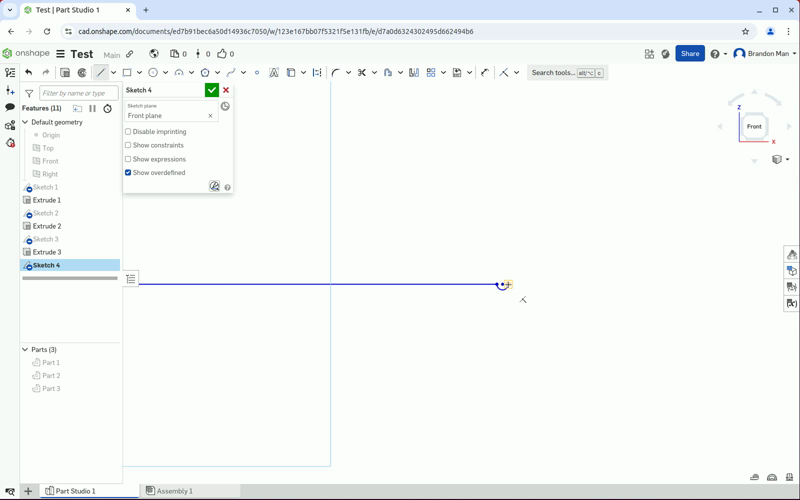
scroll(-6)
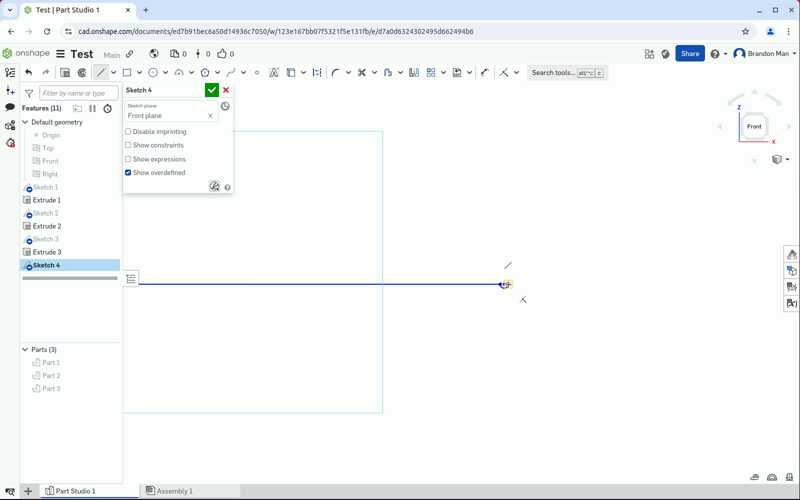
scroll(-6)
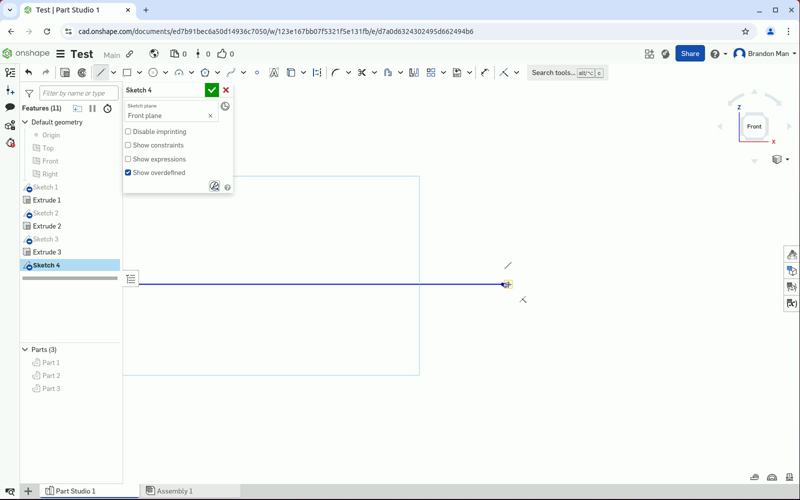
scroll(-6)
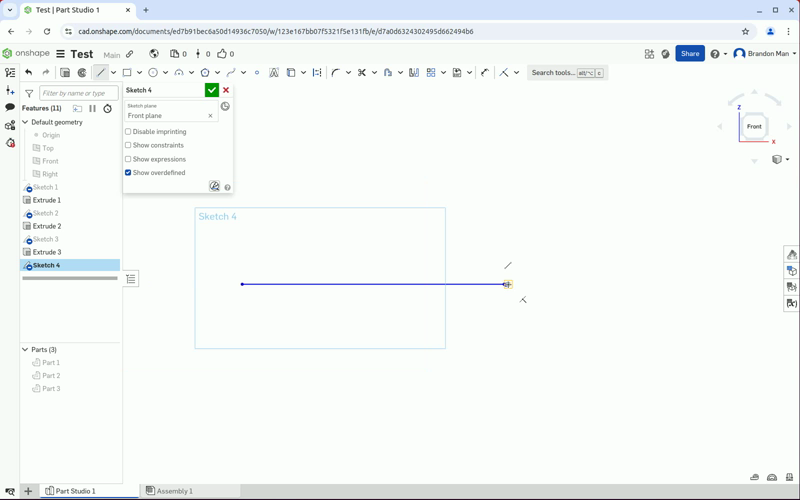
scroll(-6)
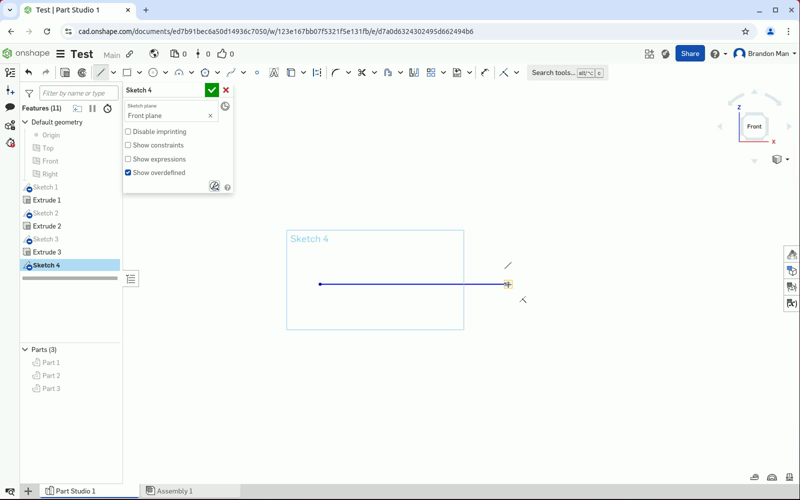
scroll(-6)
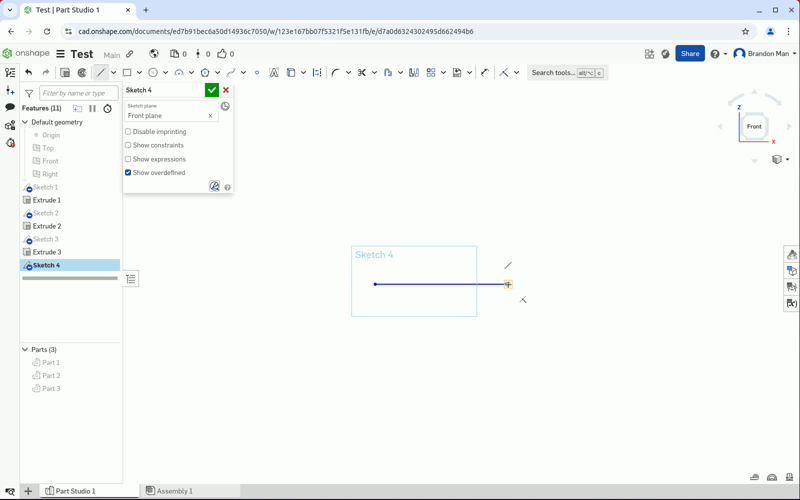
scroll(-6)
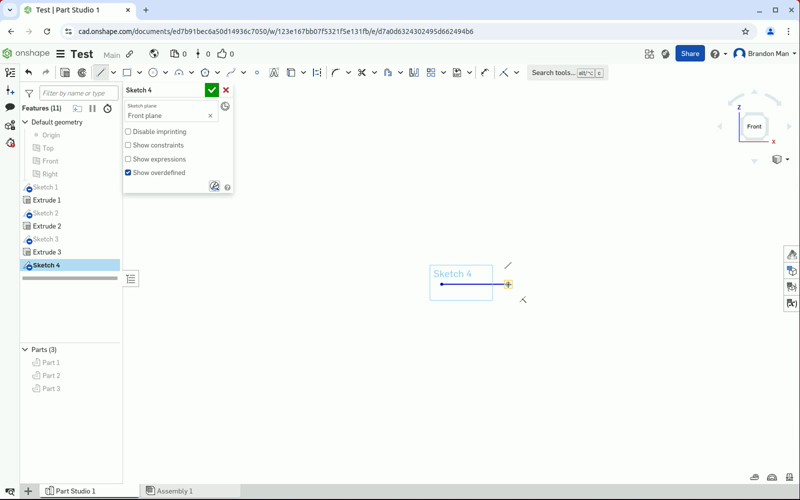
key_down(shift)
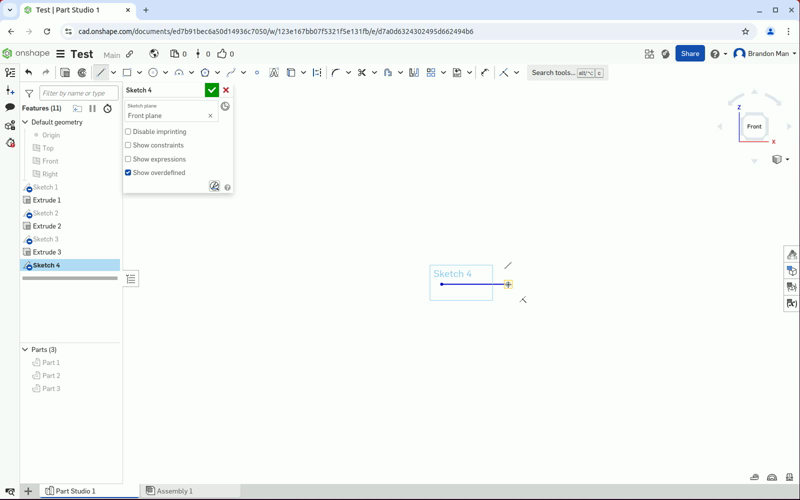
mouse_move(573, 284)
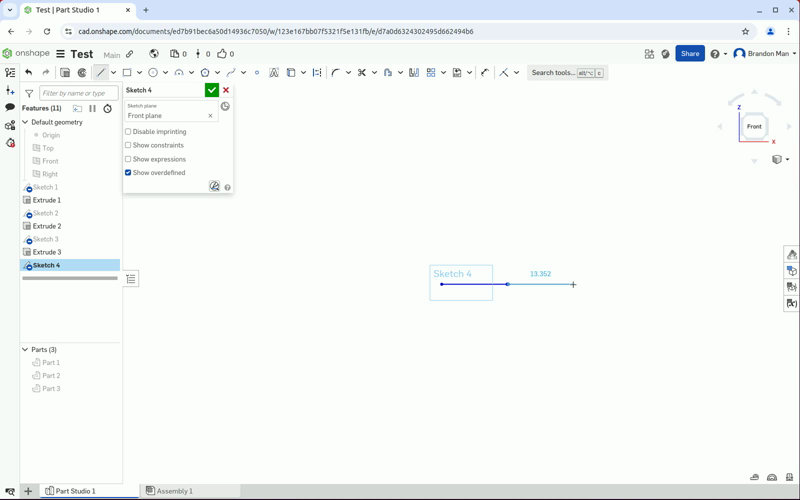
click(573, 284)
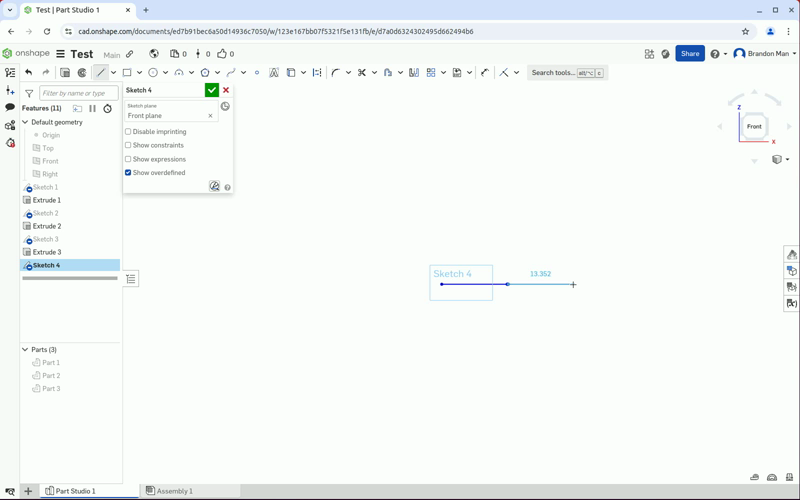
key_up(shift)
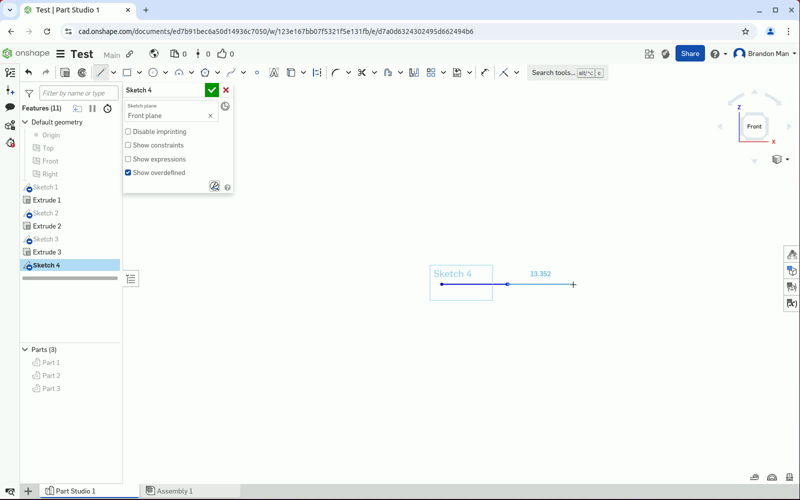
key_down(shift)
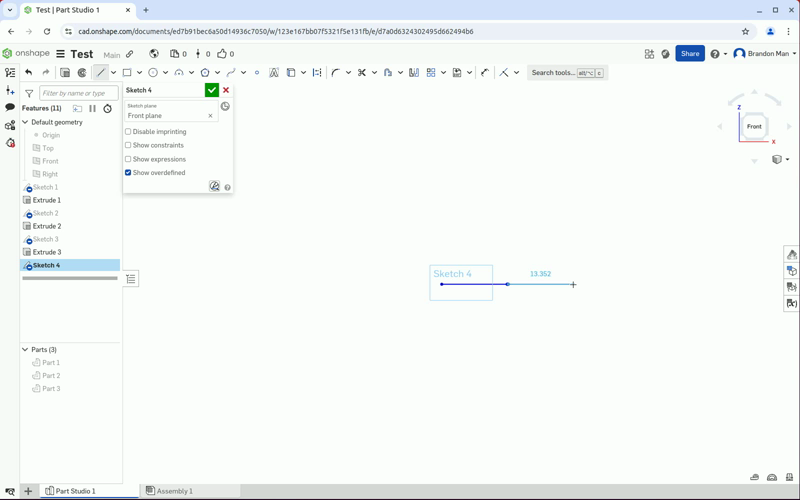
mouse_move(589, 284)
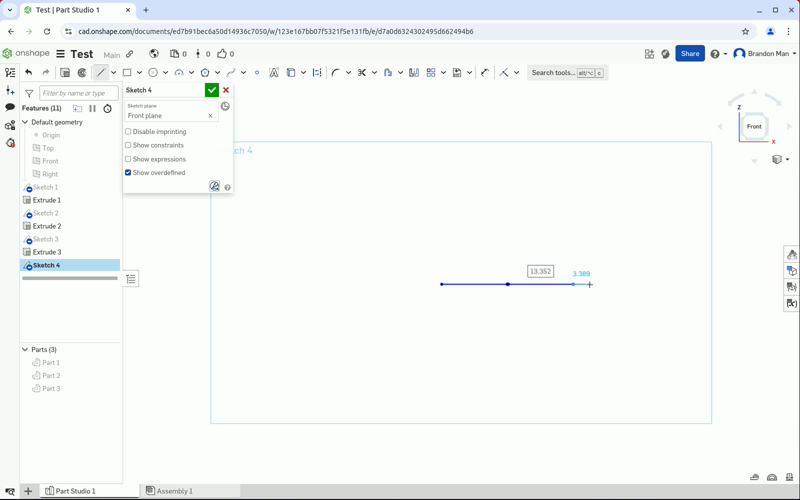
mouse_move(573, 281)
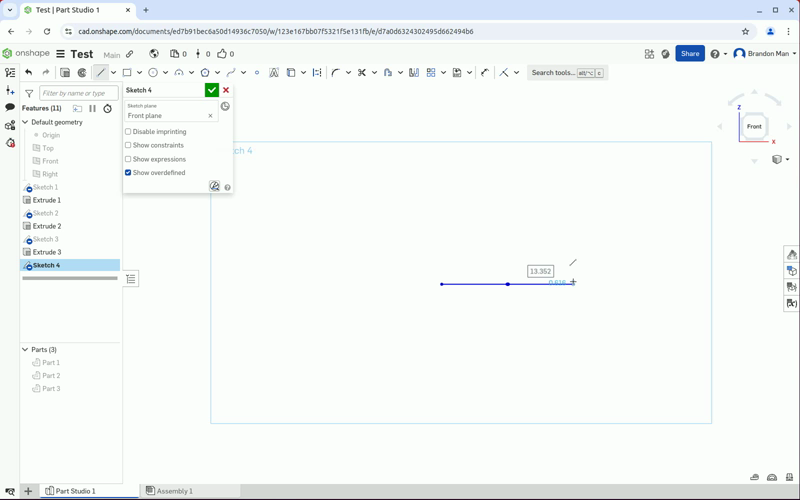
scroll(6)
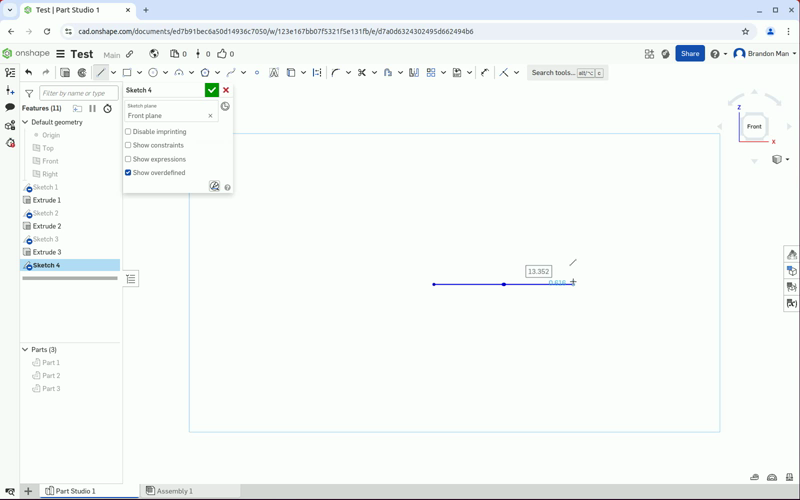
scroll(6)
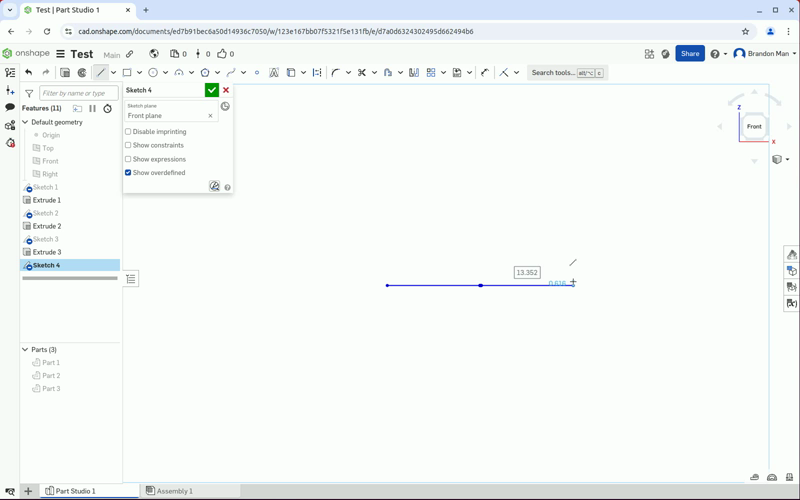
scroll(6)
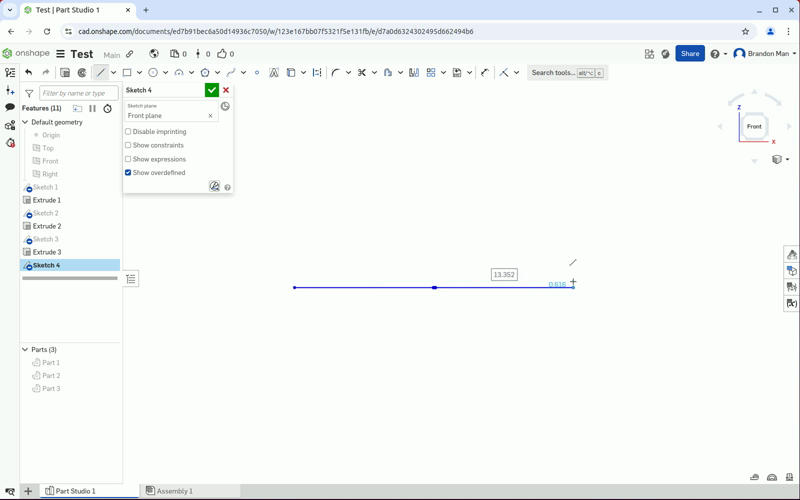
scroll(6)
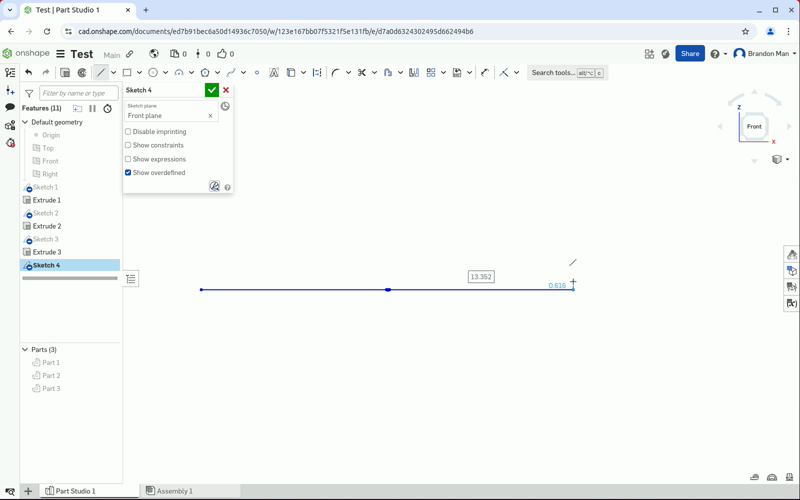
scroll(6)
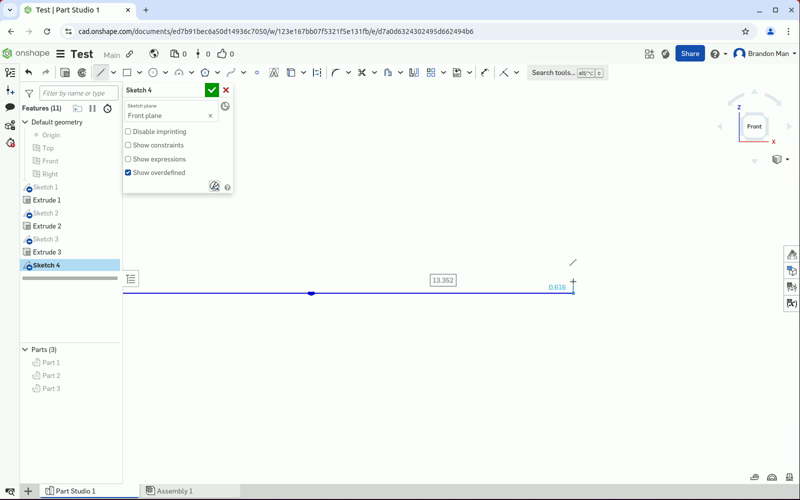
scroll(6)
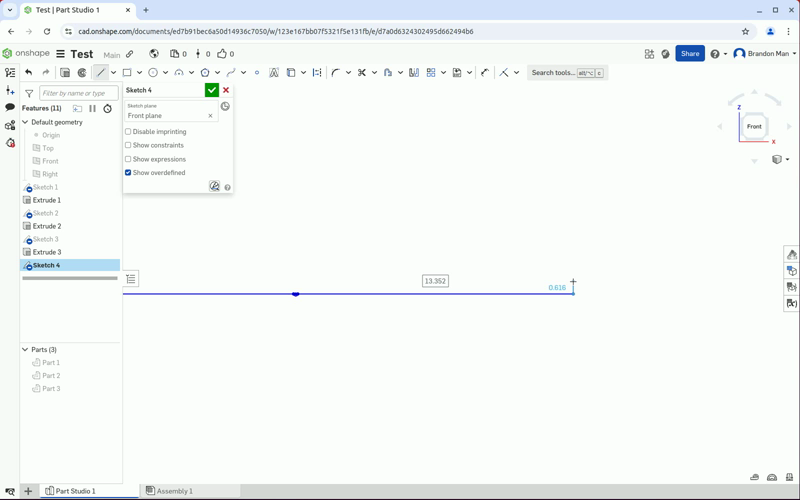
scroll(6)
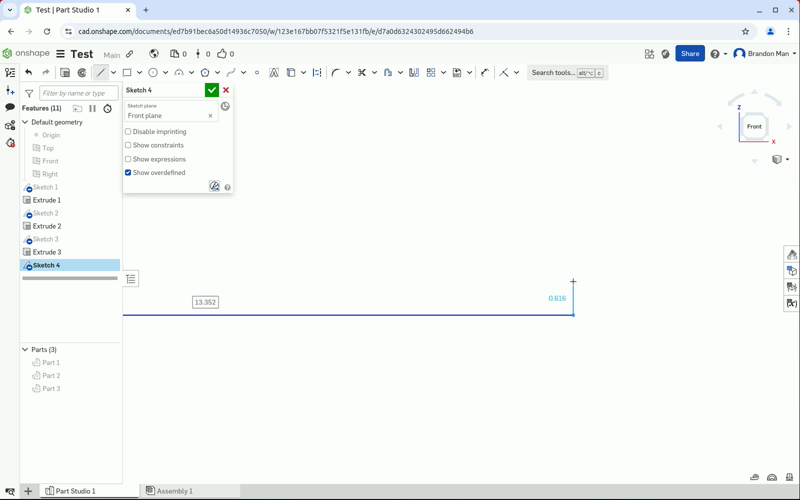
click(573, 281)
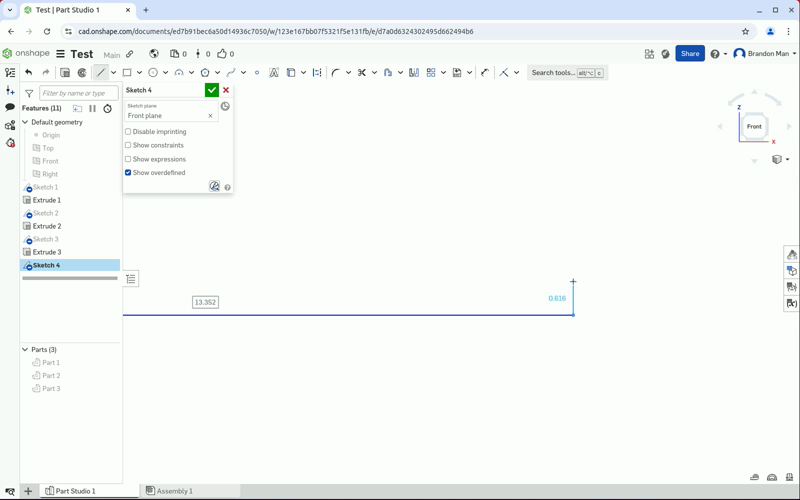
scroll(-6)
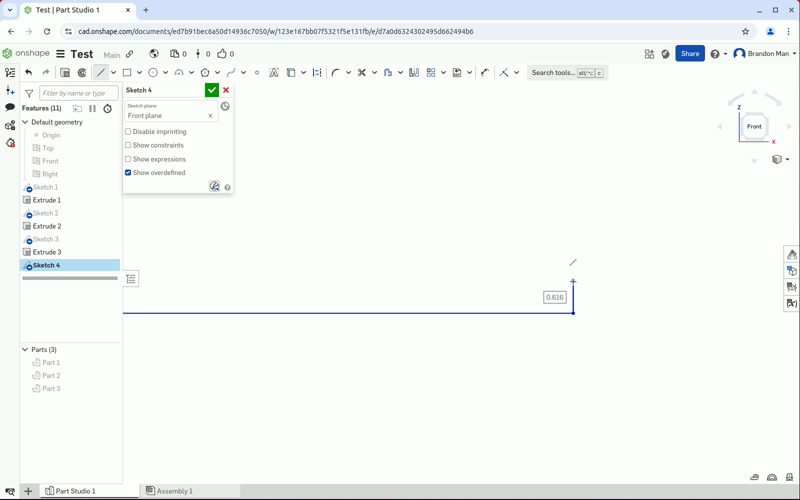
scroll(-6)
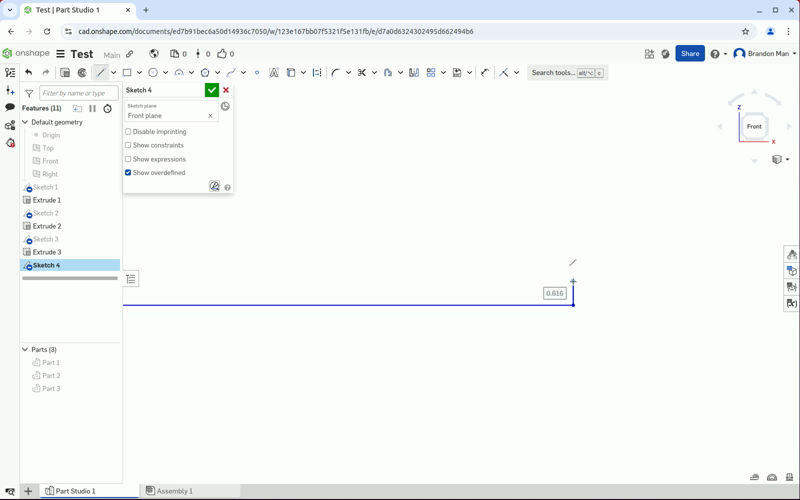
scroll(-6)
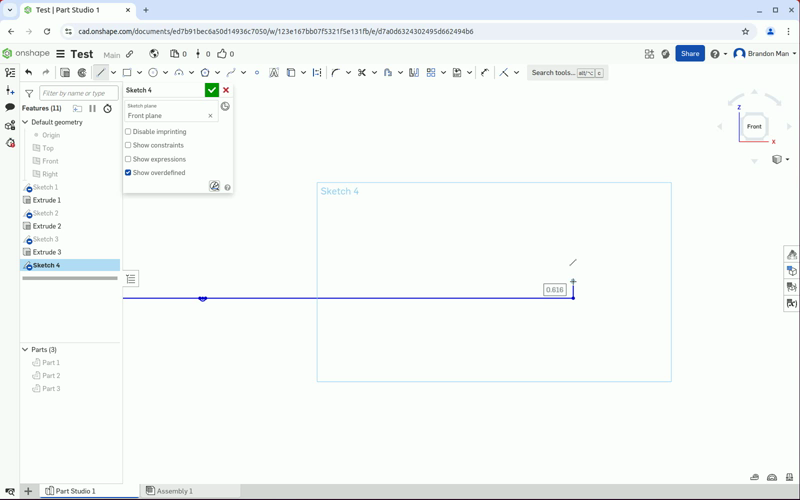
scroll(-6)
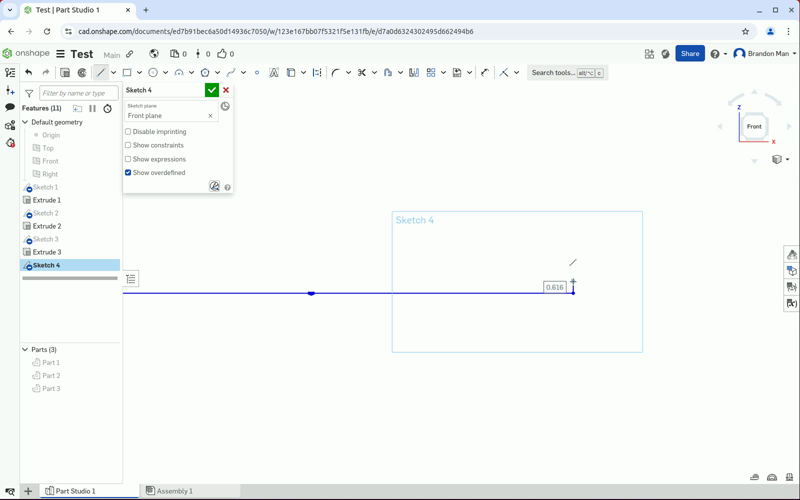
scroll(-6)
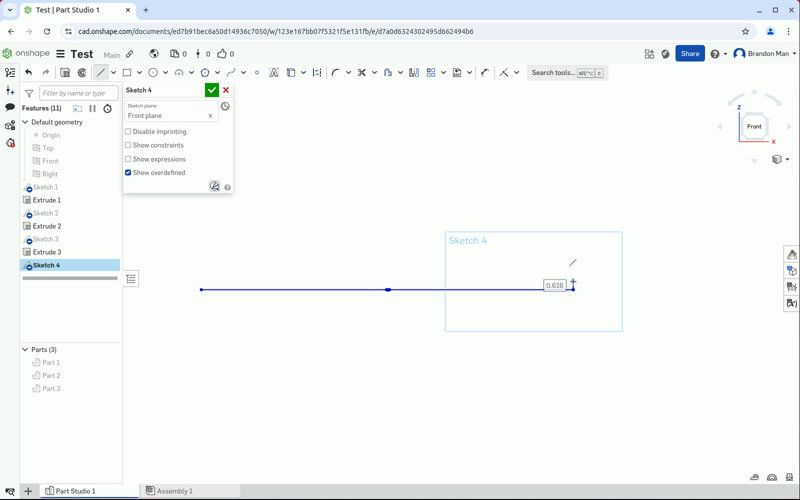
scroll(-6)
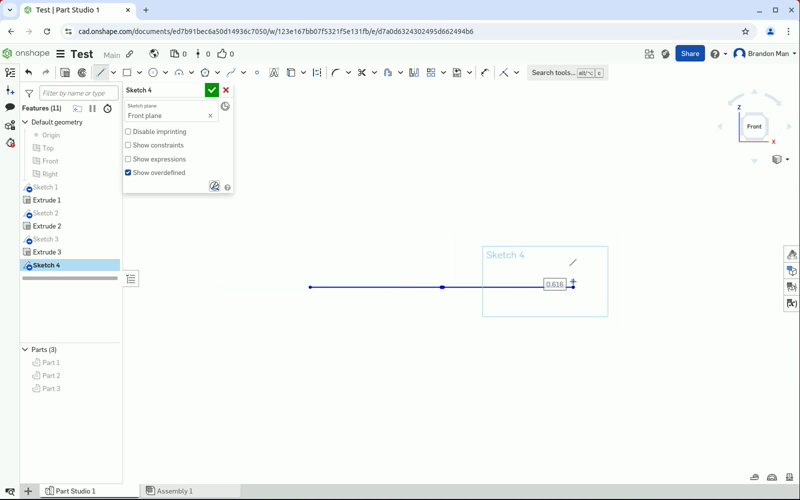
scroll(-6)
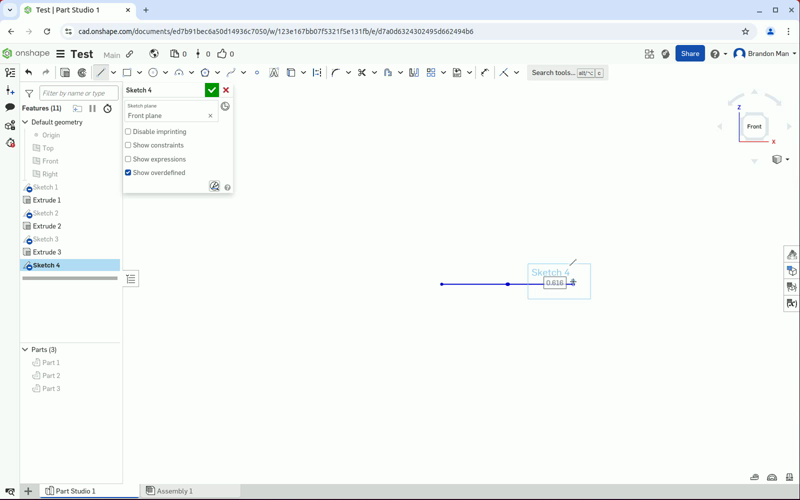
key_up(shift)
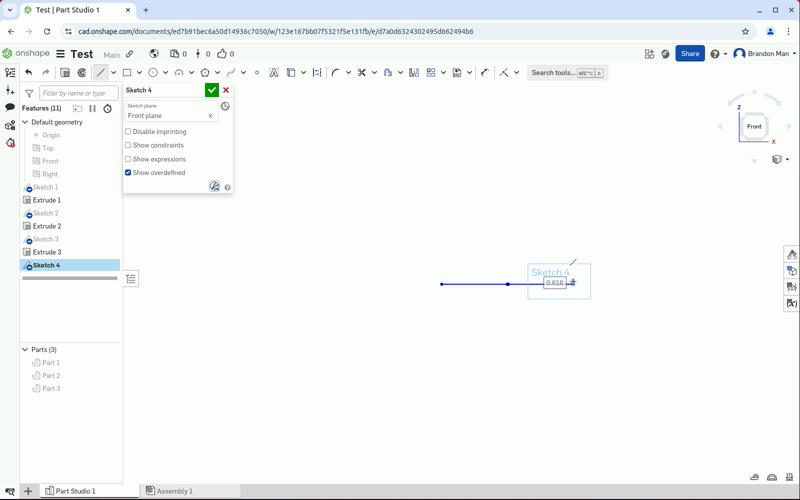
key_down(shift)
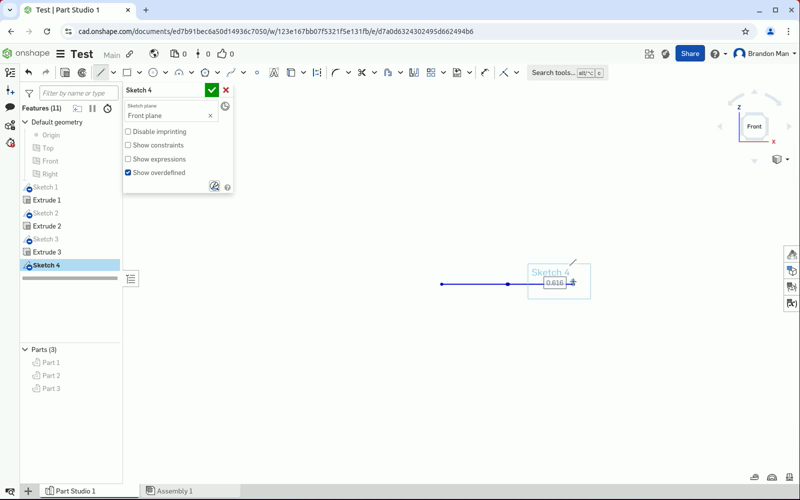
mouse_move(589, 281)
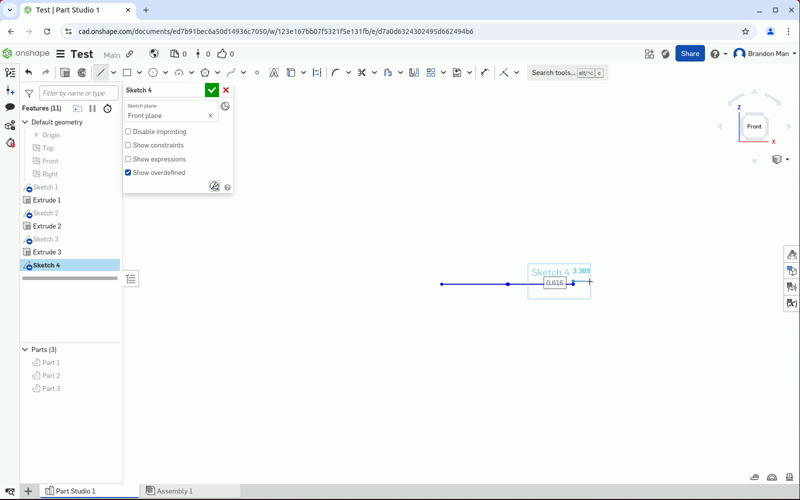
mouse_move(566, 281)
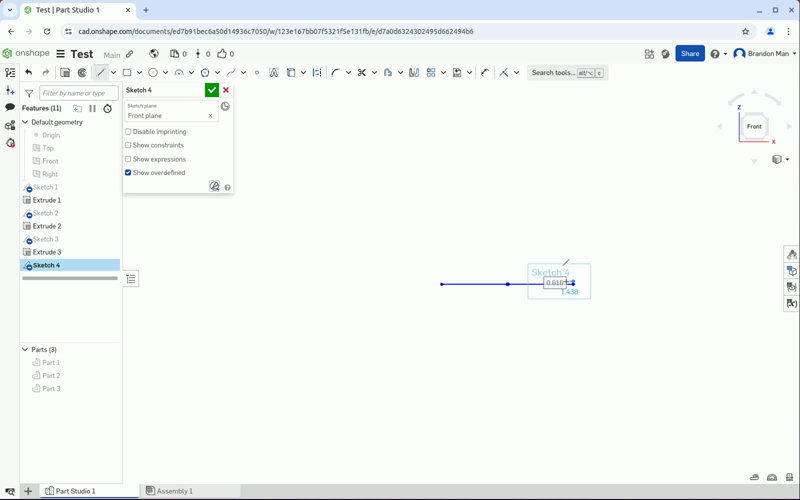
scroll(6)
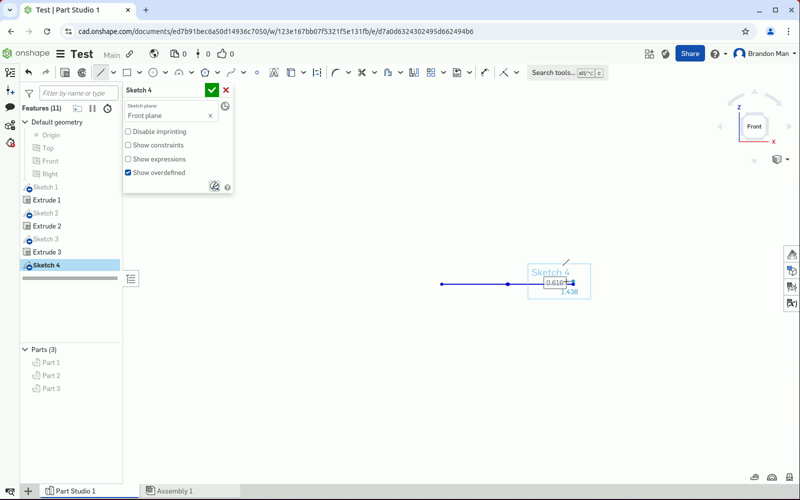
scroll(6)
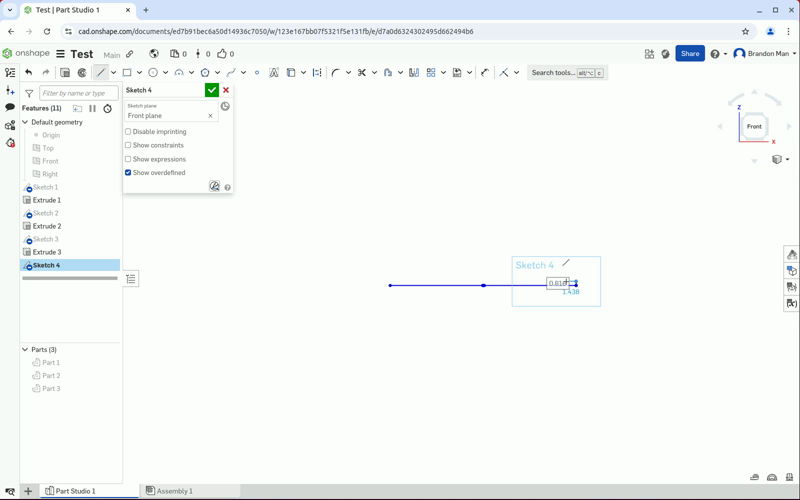
scroll(6)
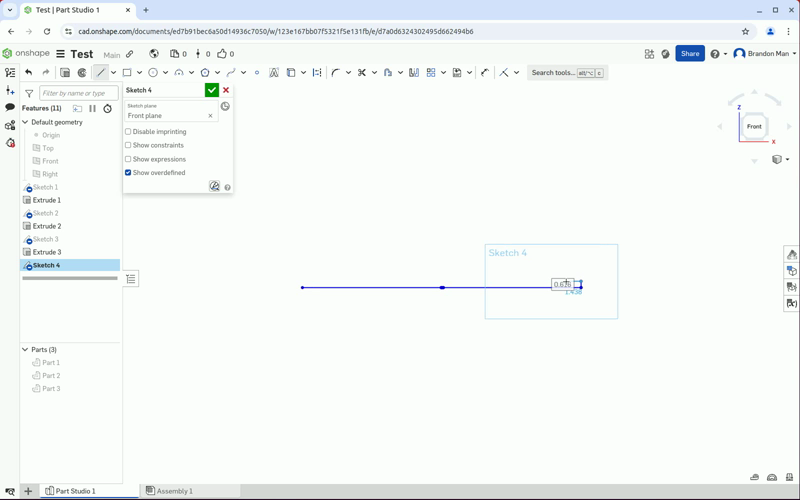
scroll(6)
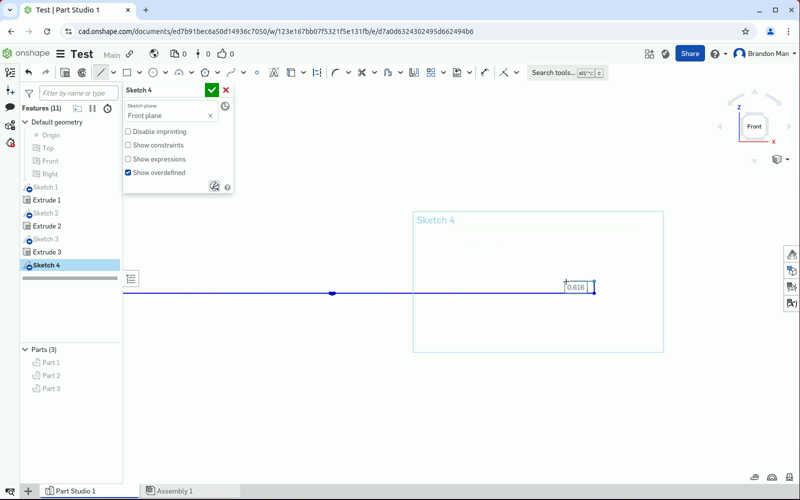
scroll(6)
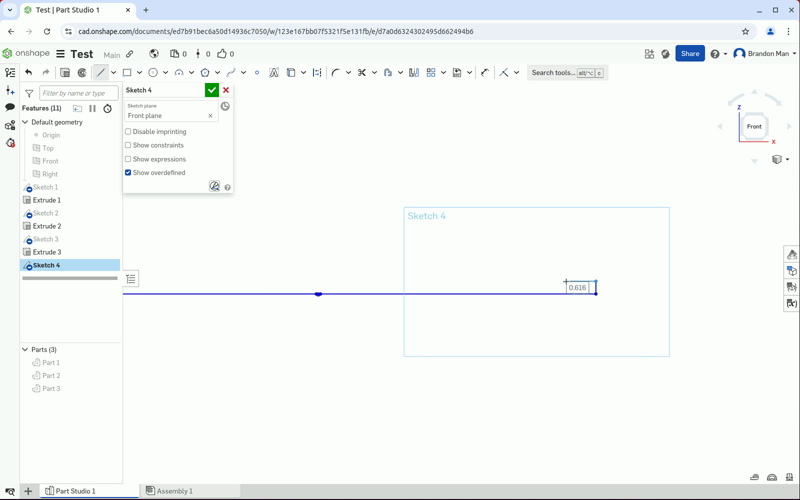
scroll(6)
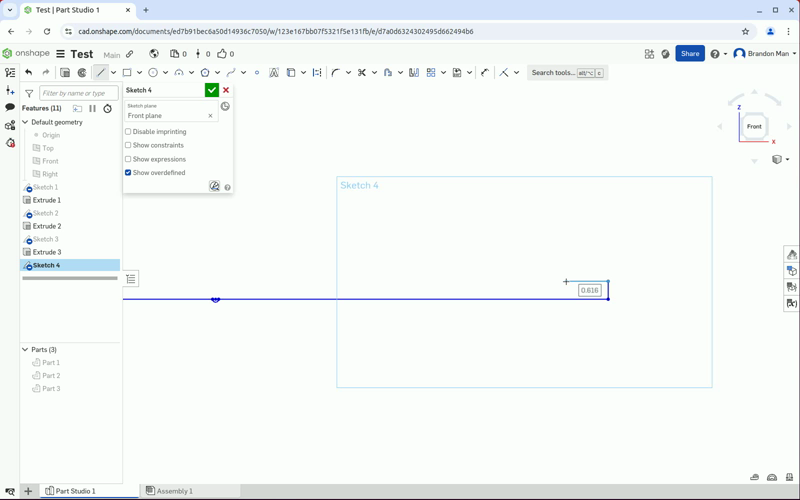
scroll(6)
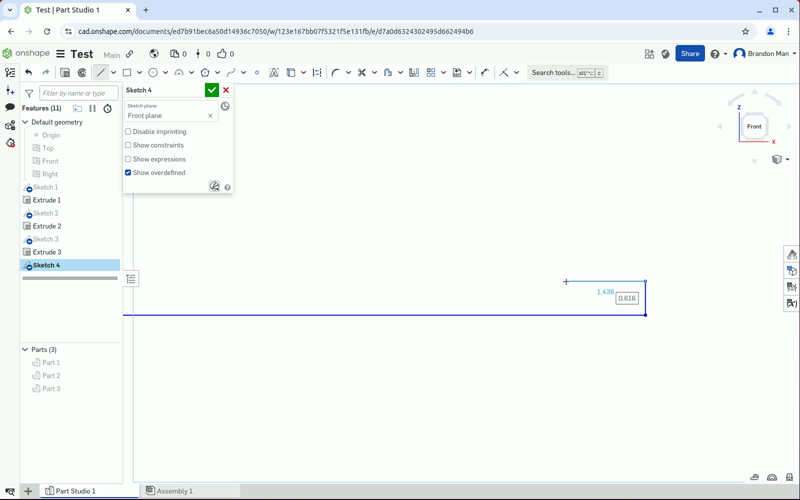
click(566, 281)
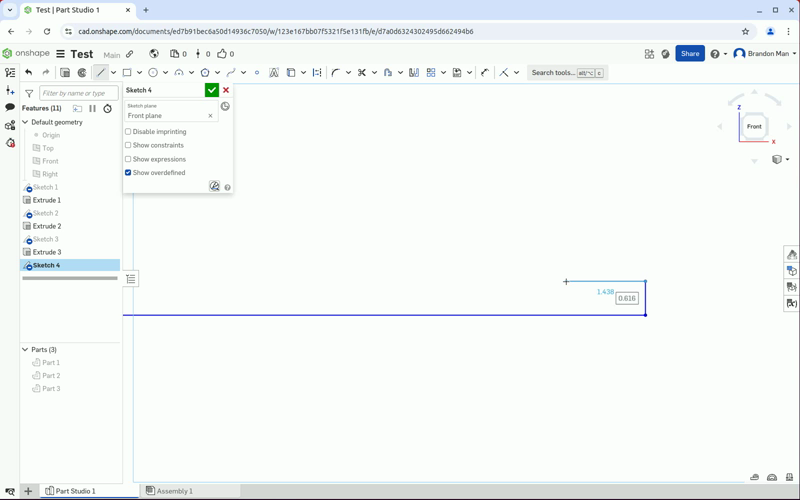
scroll(-6)
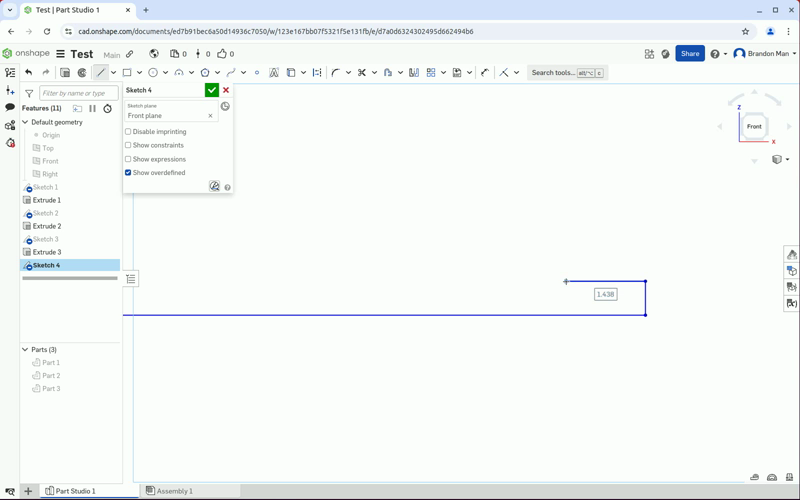
scroll(-6)
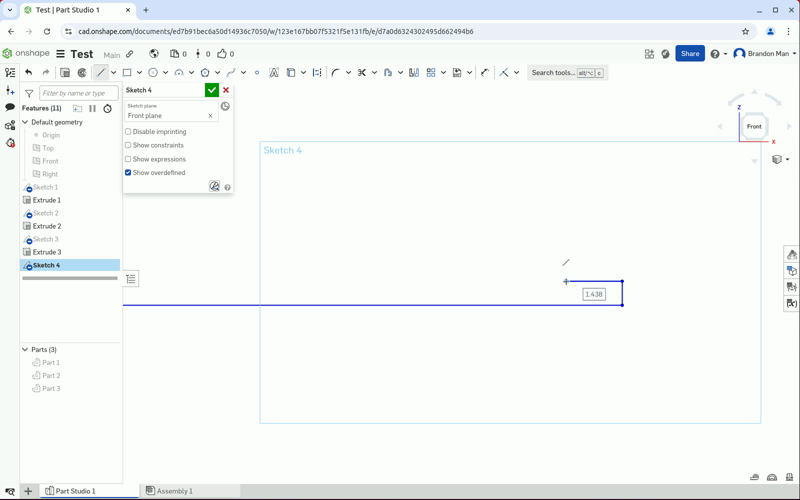
scroll(-6)
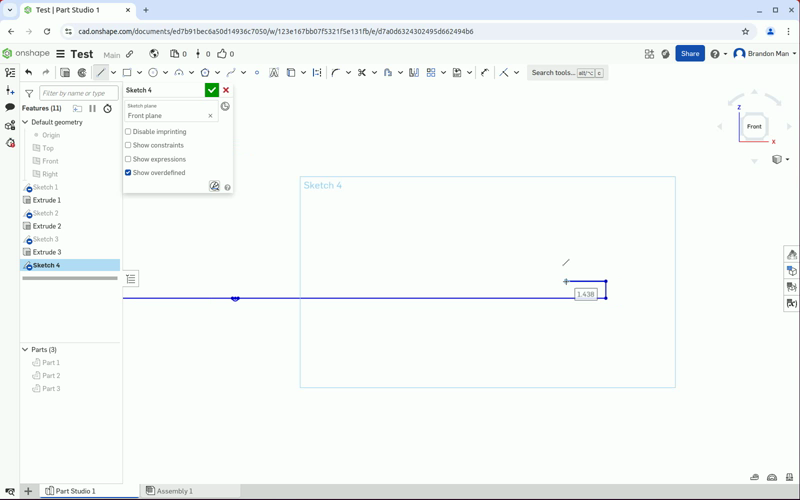
scroll(-6)
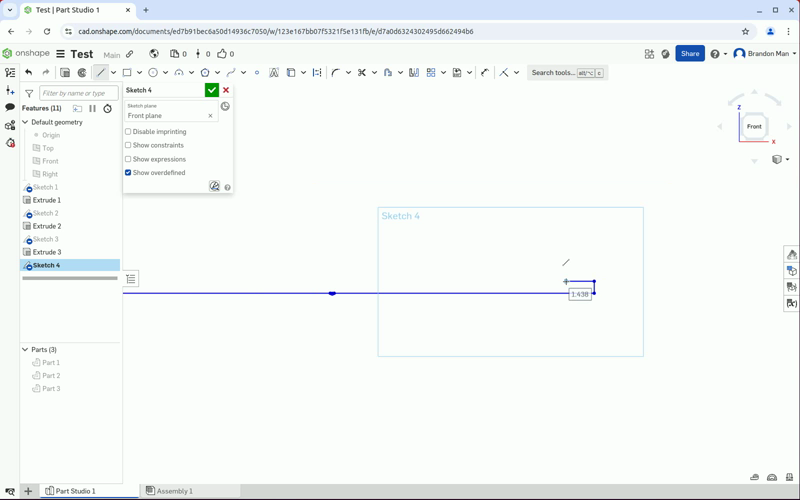
scroll(-6)
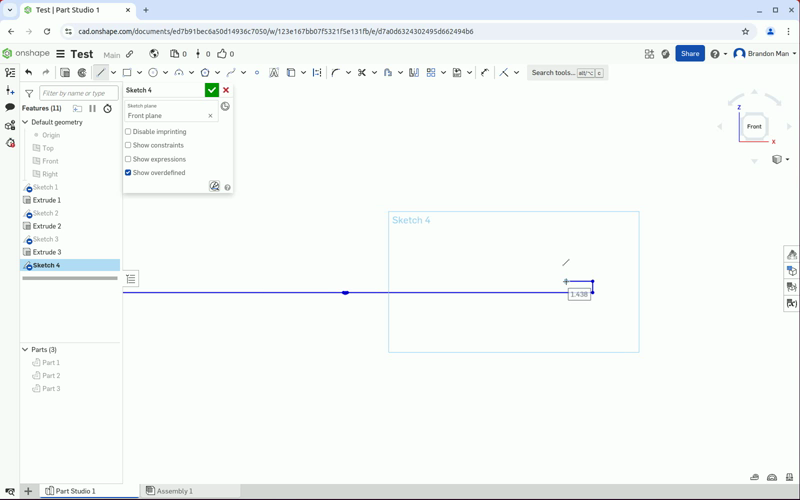
scroll(-6)
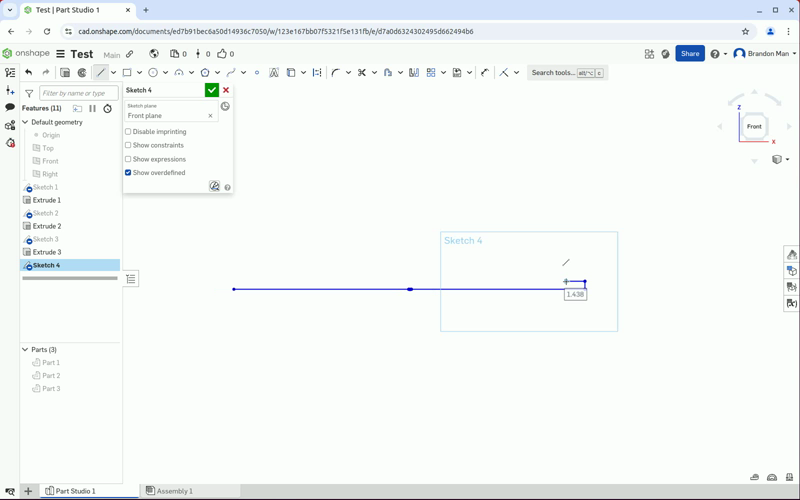
scroll(-6)
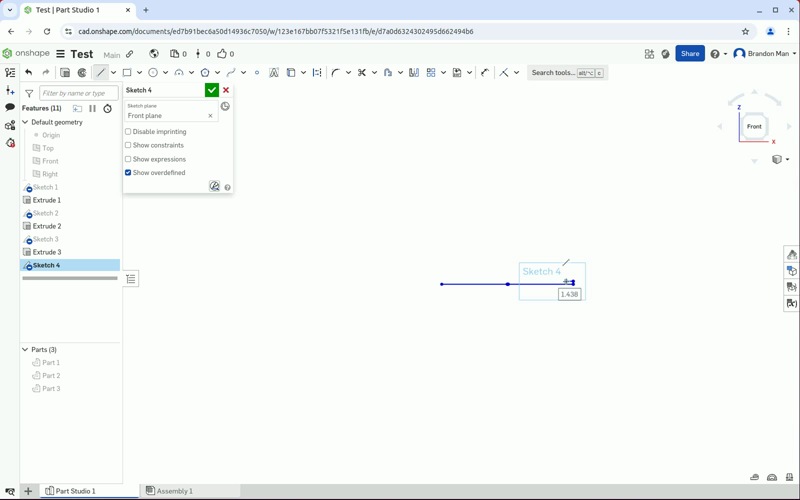
key_up(shift)
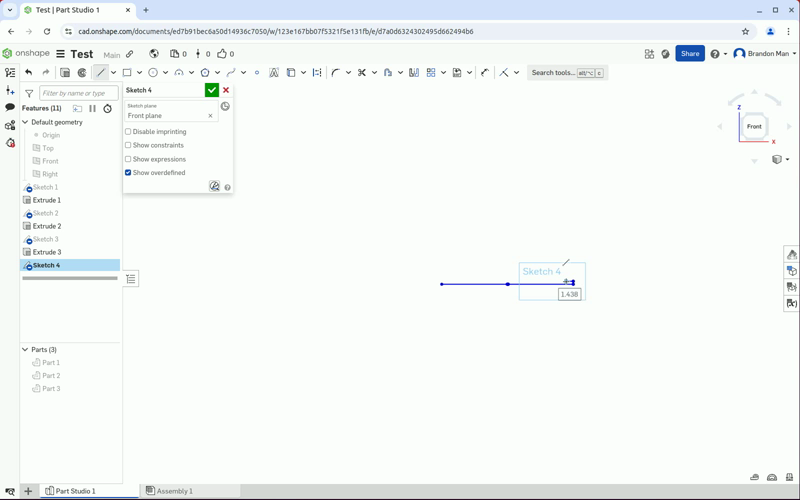
key_down(shift)
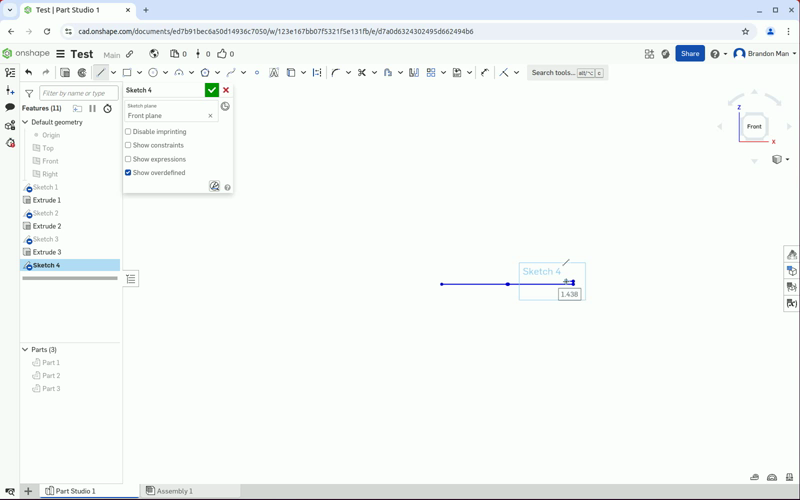
mouse_move(589, 281)
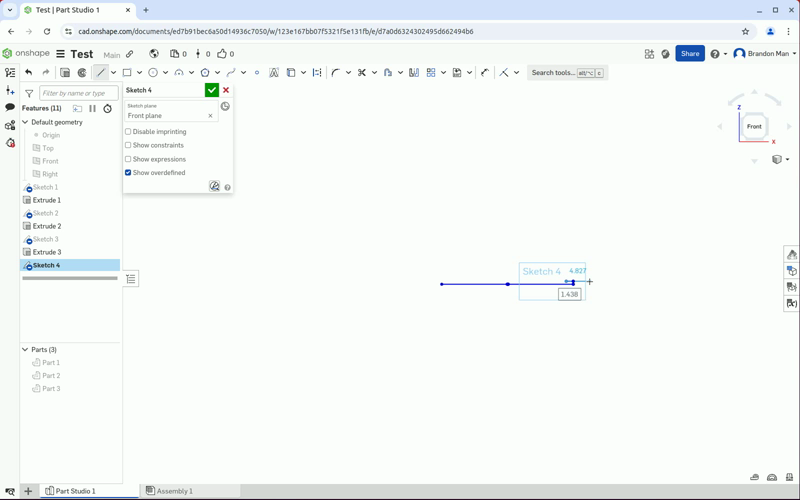
mouse_move(508, 281)
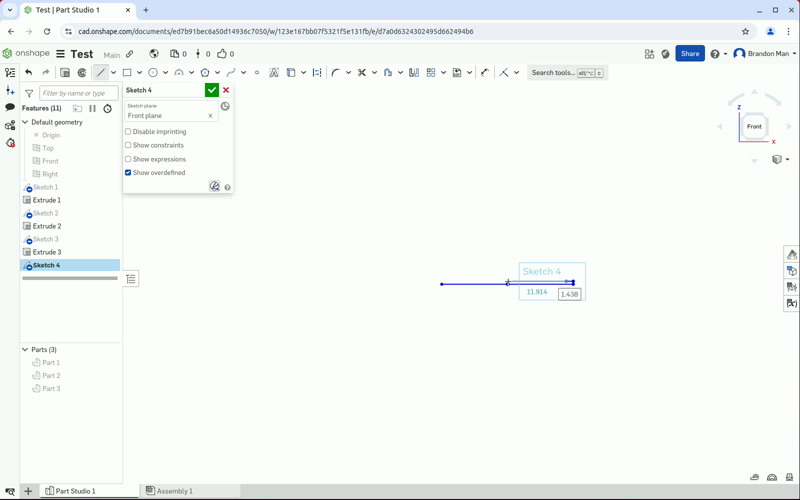
scroll(6)
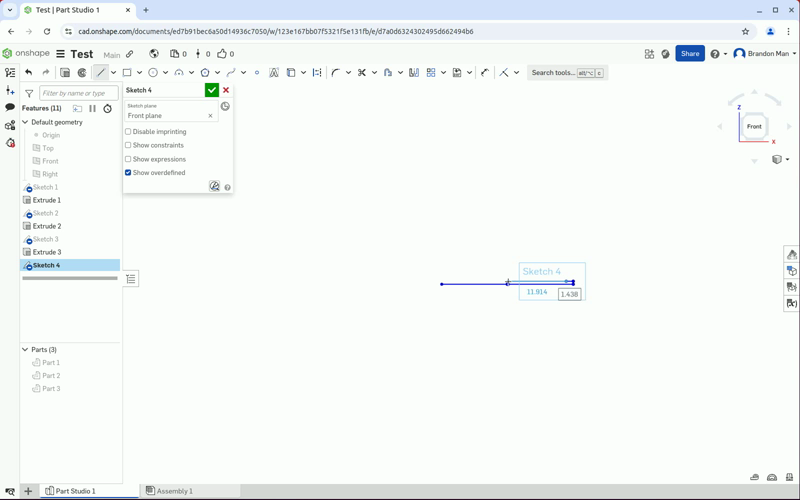
scroll(6)
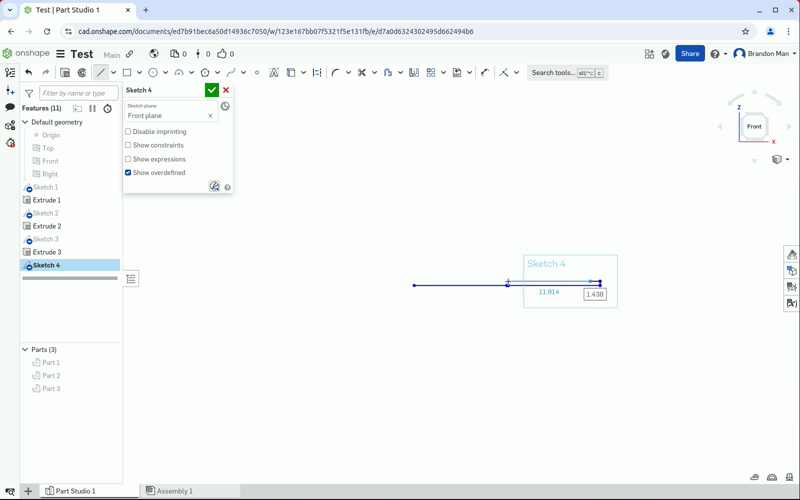
scroll(6)
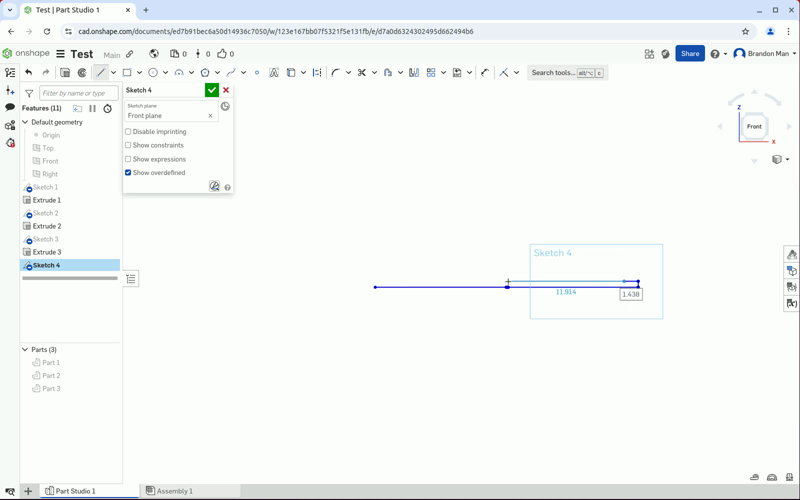
scroll(6)
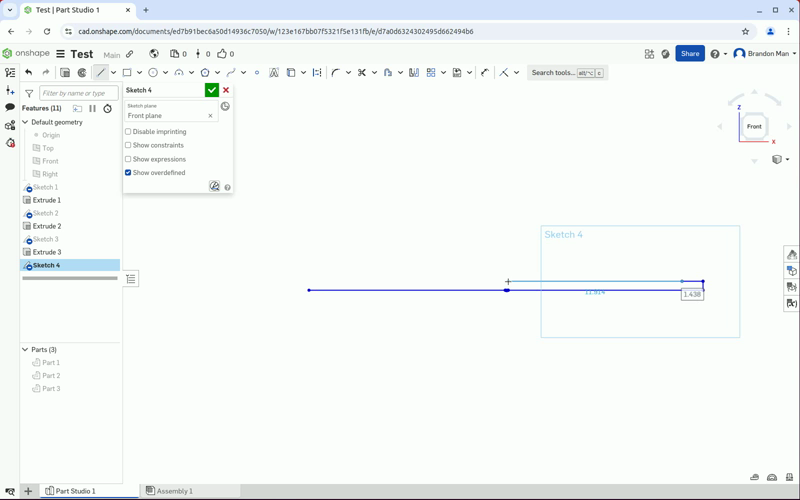
scroll(6)
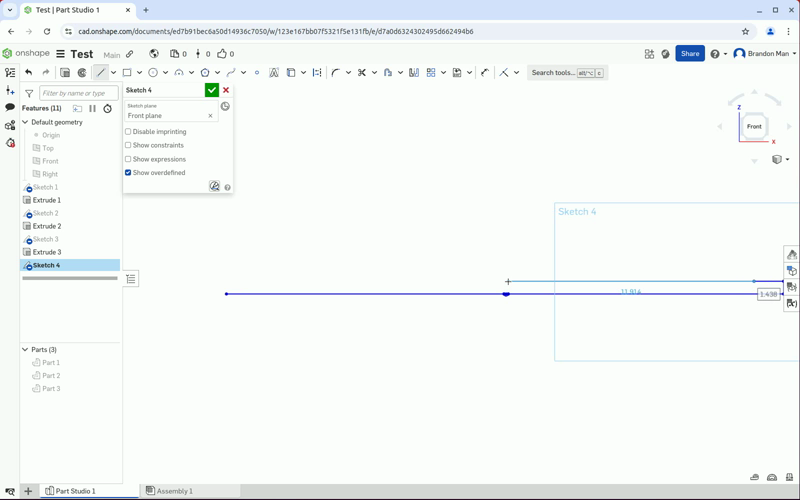
scroll(6)
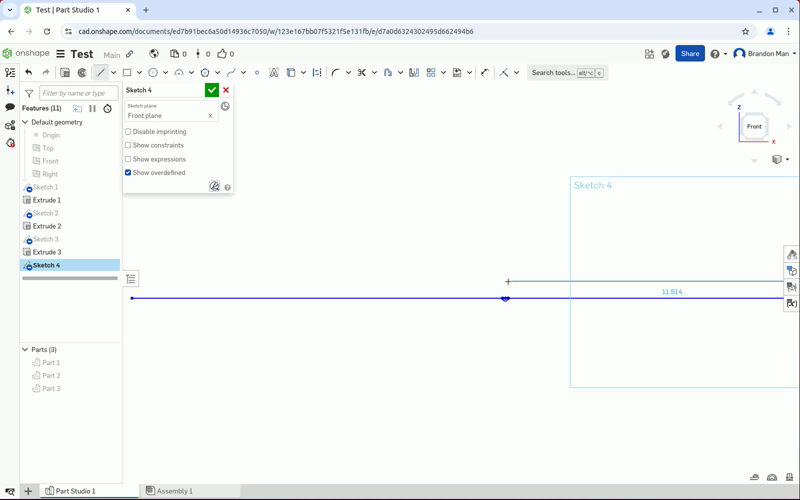
scroll(6)
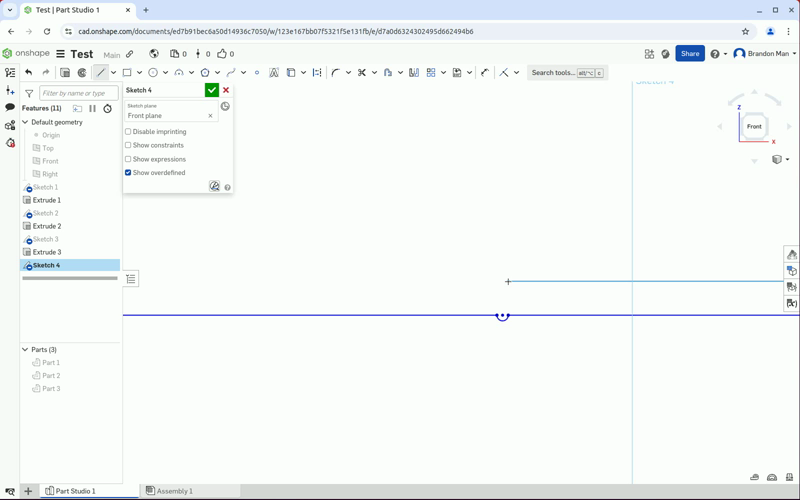
click(508, 281)
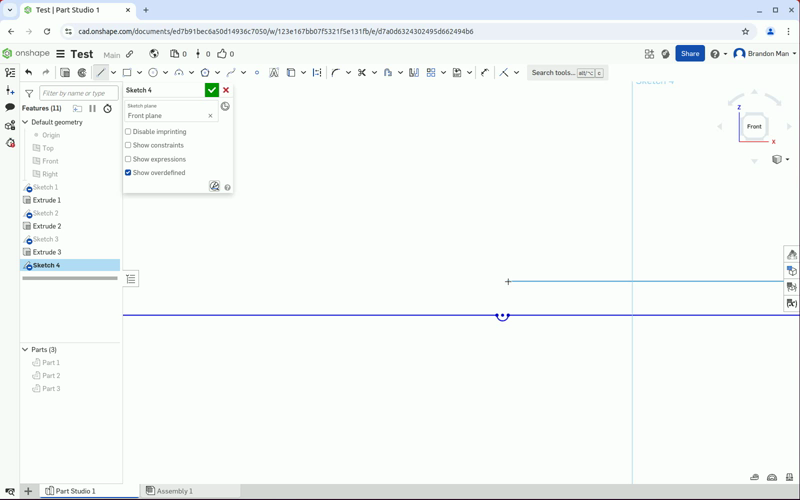
scroll(-6)
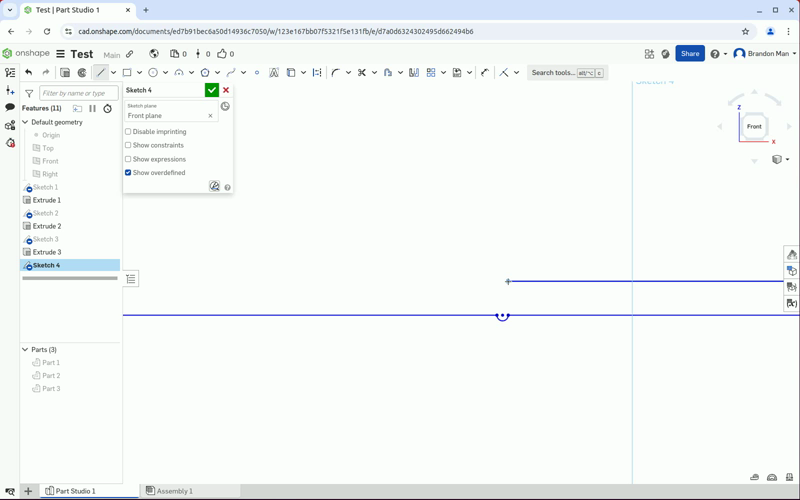
scroll(-6)
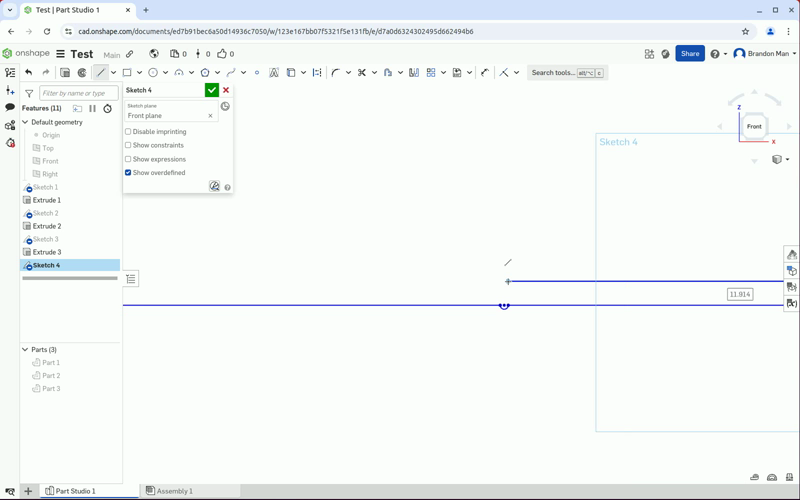
scroll(-6)
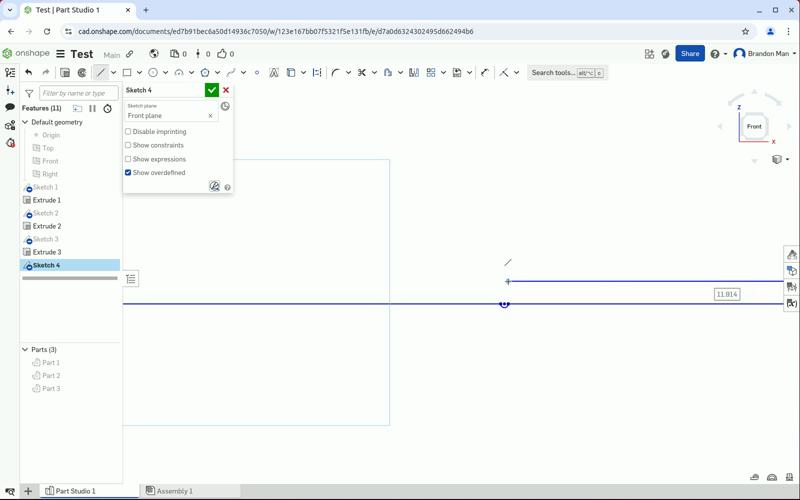
scroll(-6)
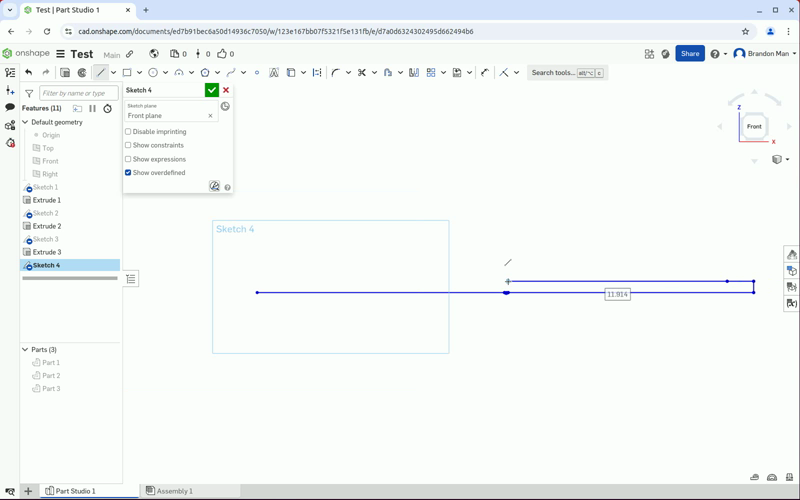
scroll(-6)
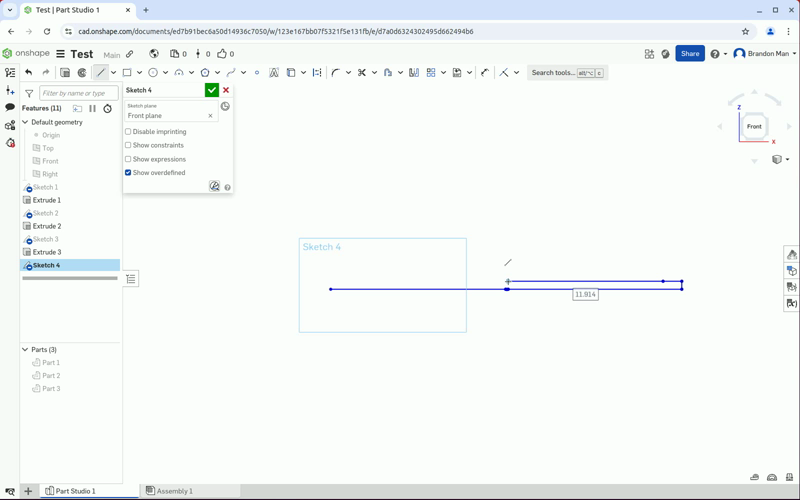
scroll(-6)
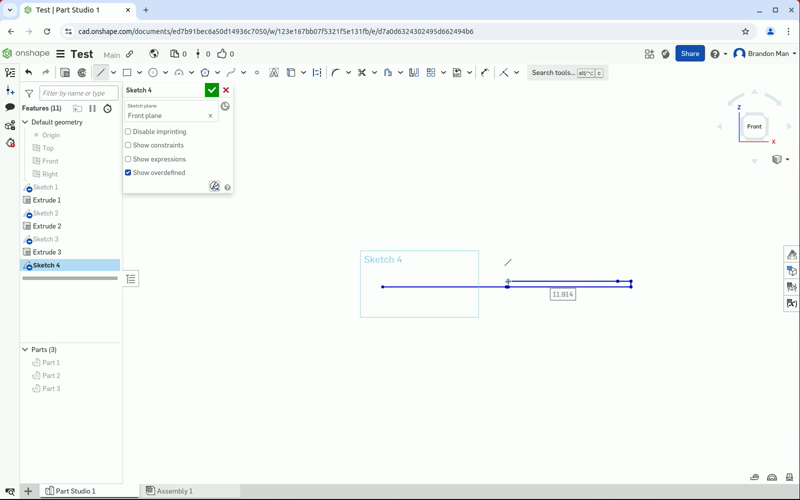
scroll(-6)
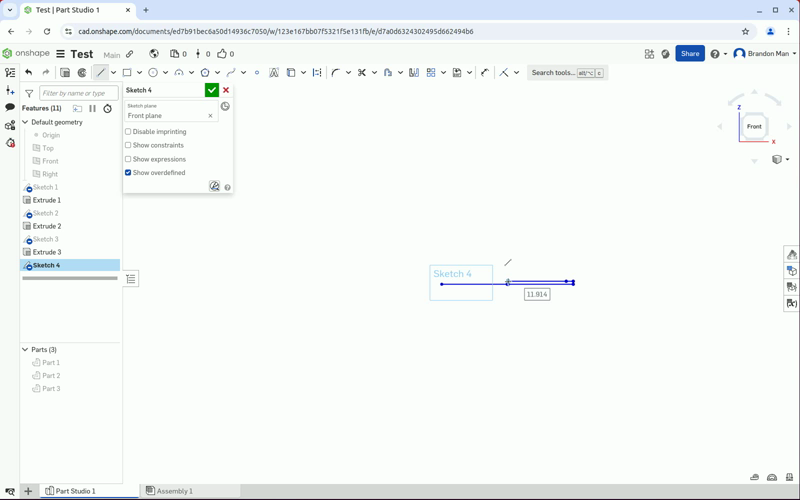
key_up(shift)
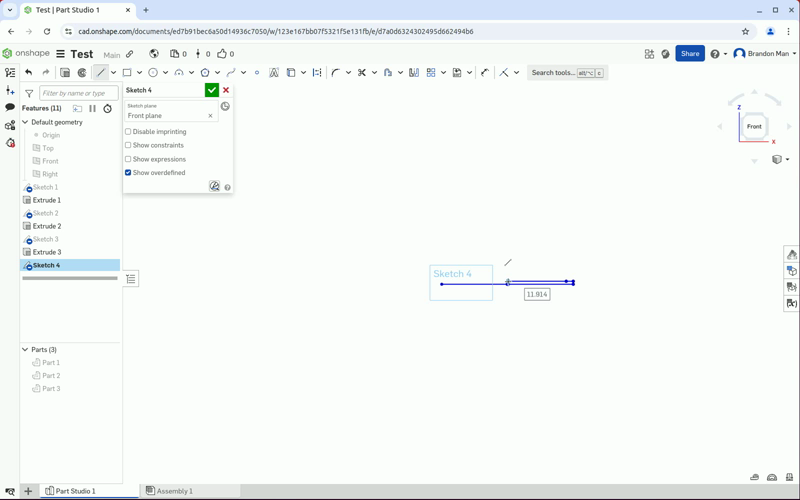
key_down(shift)
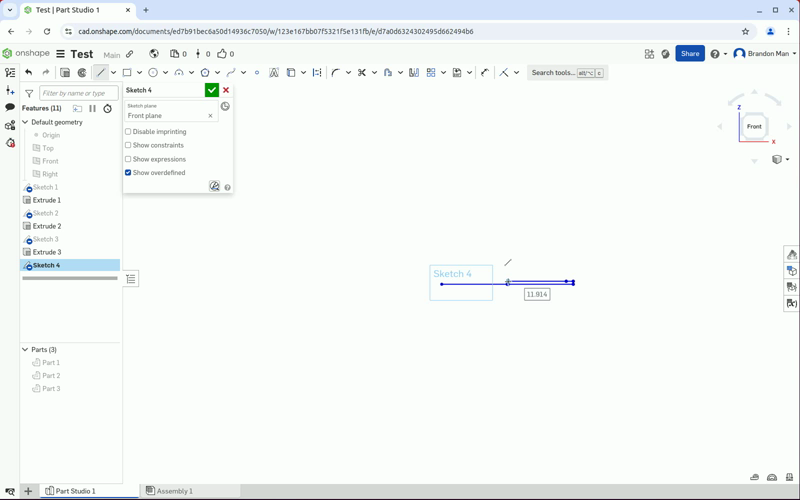
mouse_move(538, 281)
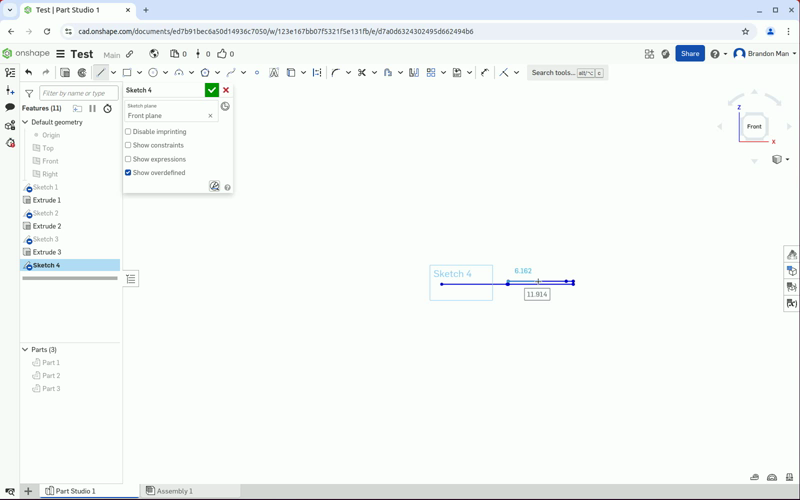
mouse_move(507, 281)
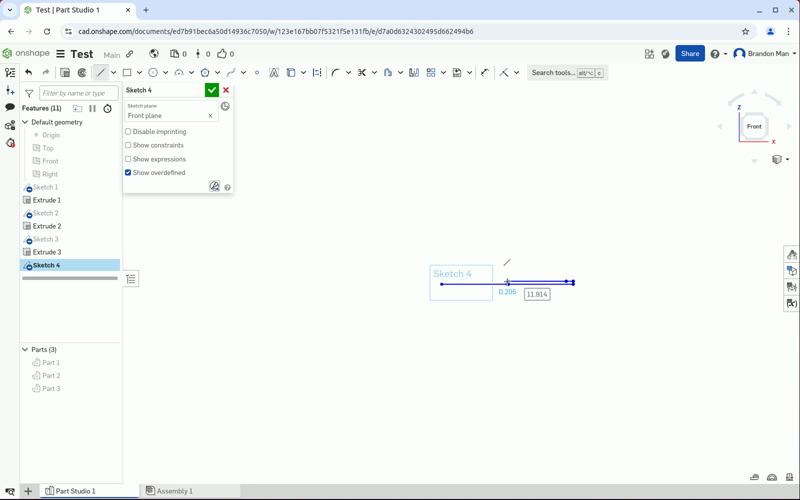
scroll(6)
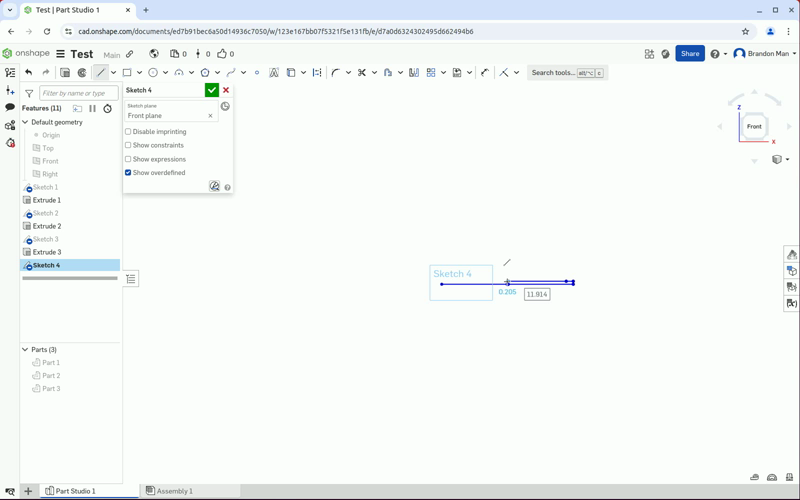
scroll(6)
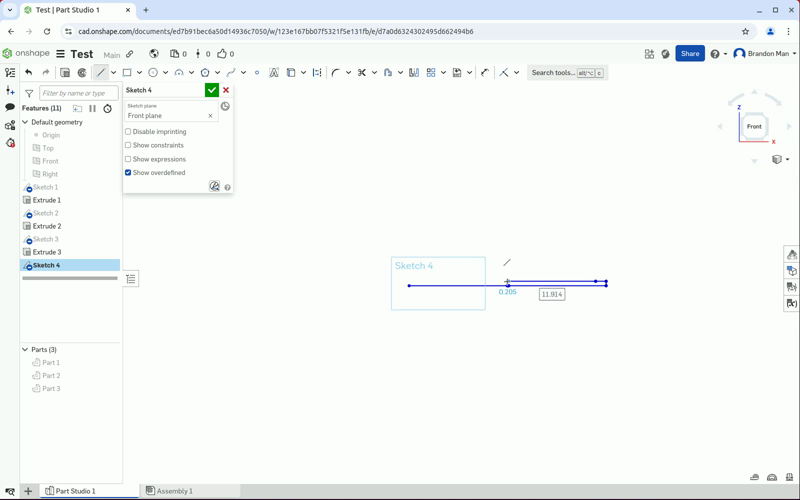
scroll(6)
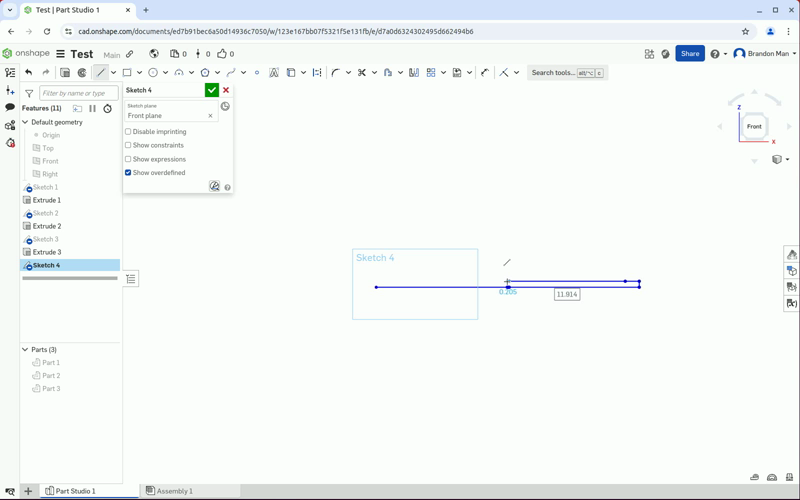
scroll(6)
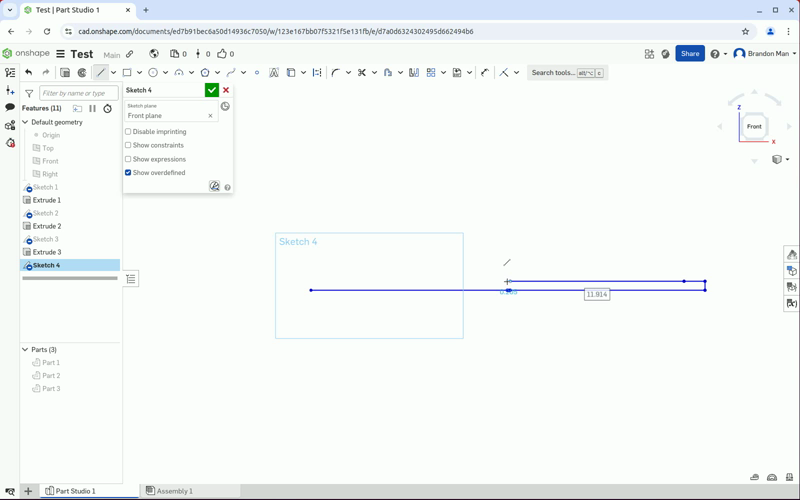
scroll(6)
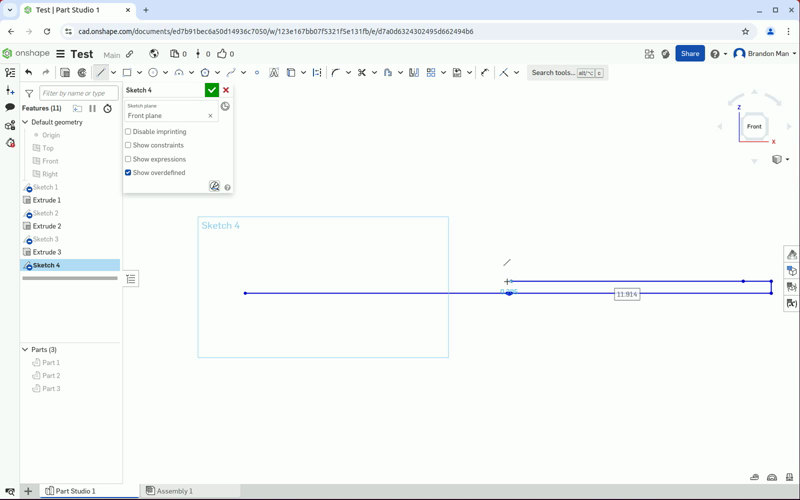
scroll(6)
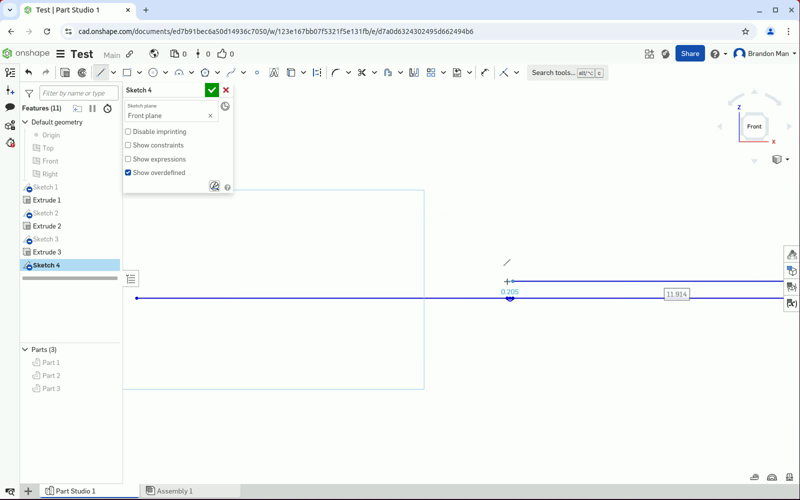
scroll(6)
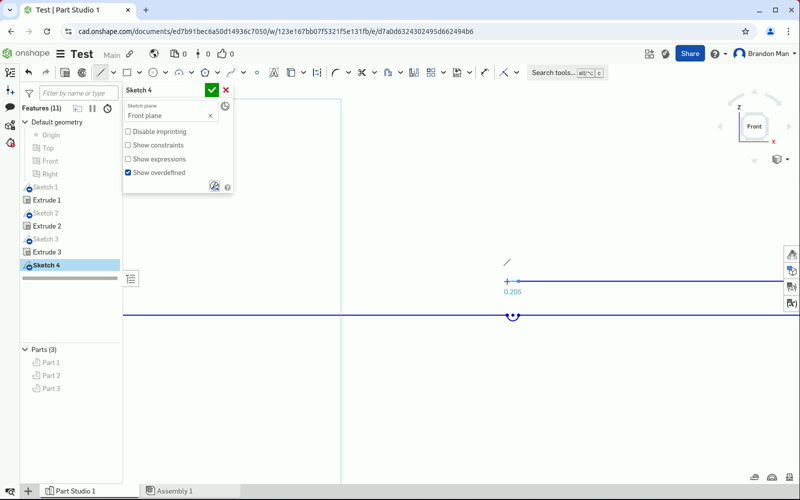
click(507, 281)
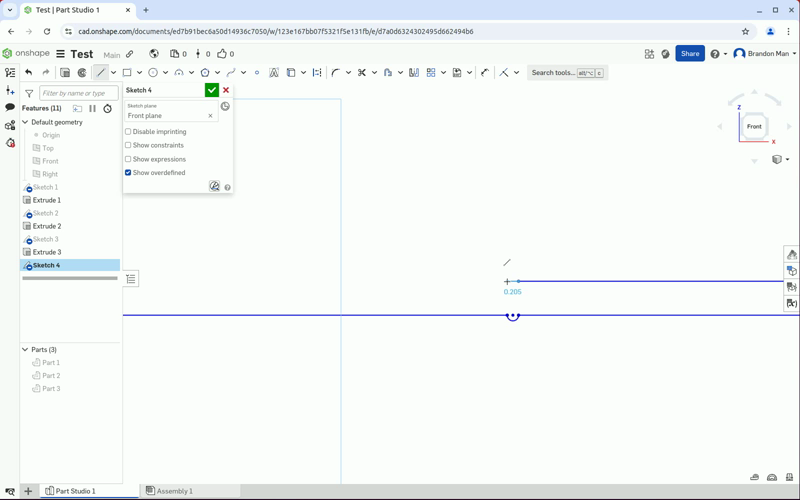
scroll(-6)
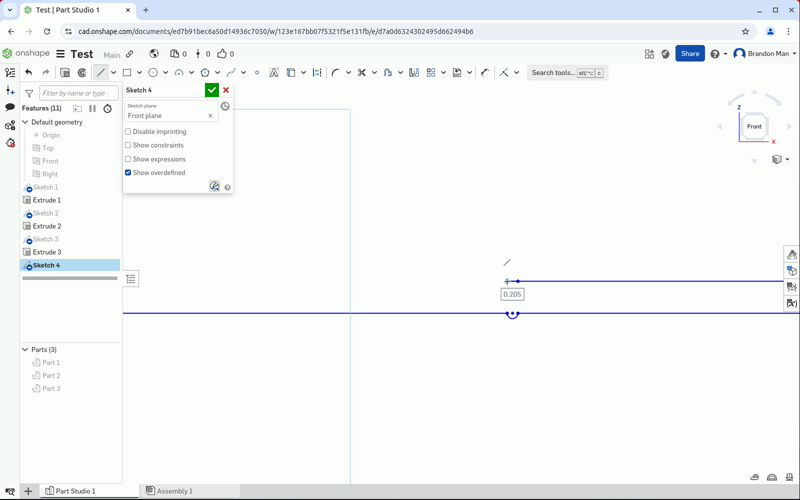
scroll(-6)
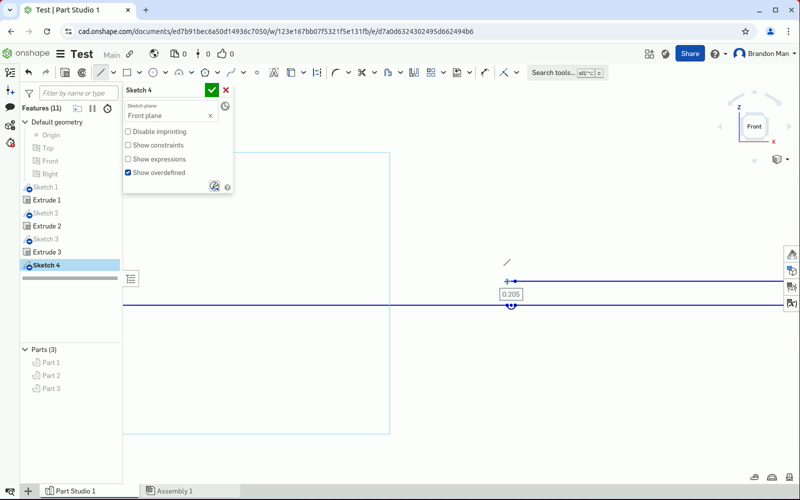
scroll(-6)
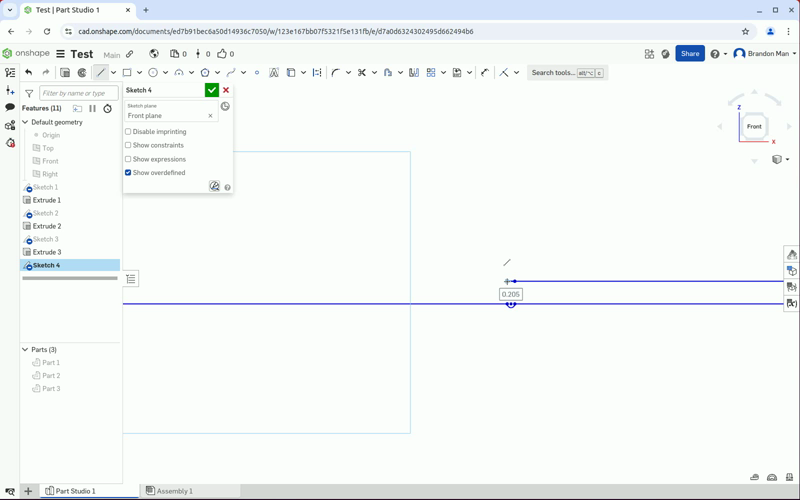
scroll(-6)
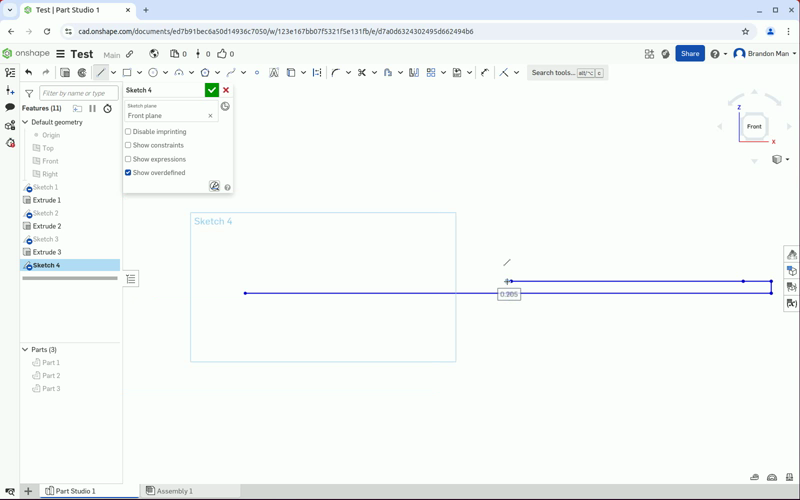
scroll(-6)
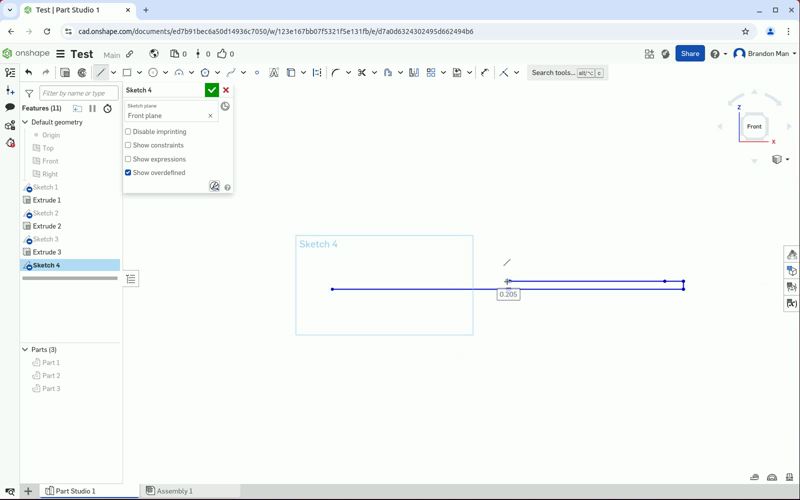
scroll(-6)
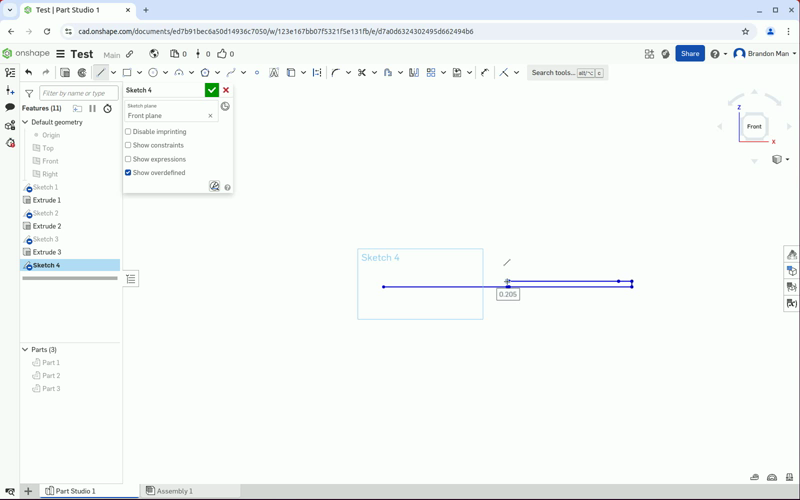
scroll(-6)
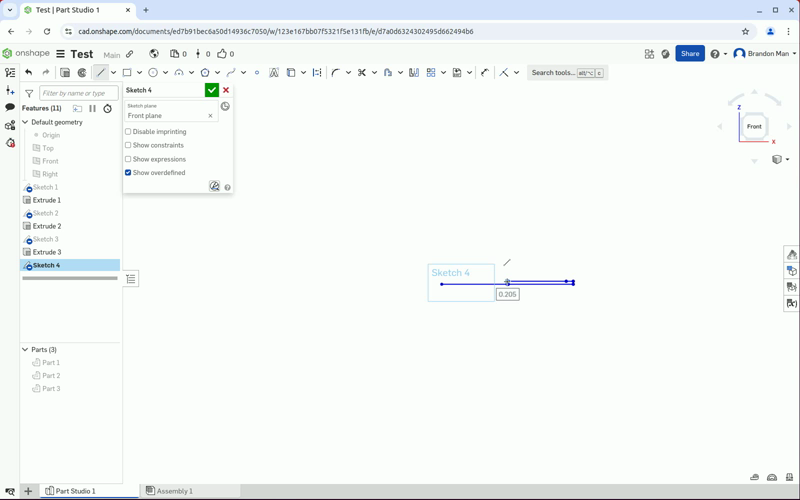
key_up(shift)
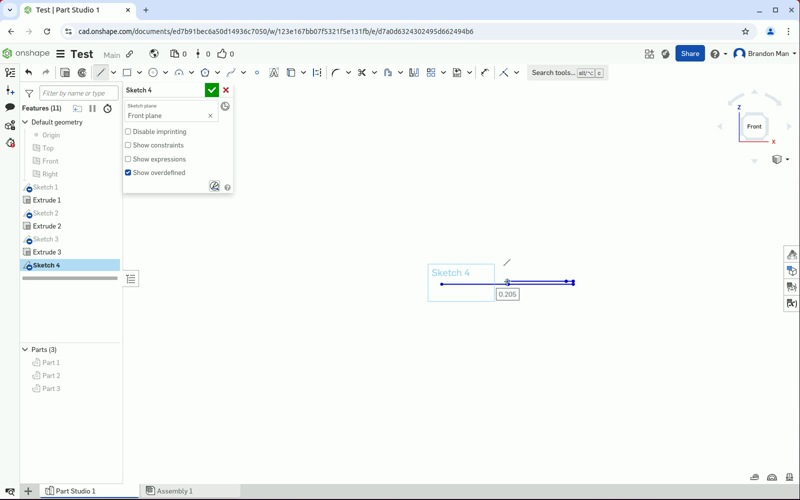
key_down(shift)
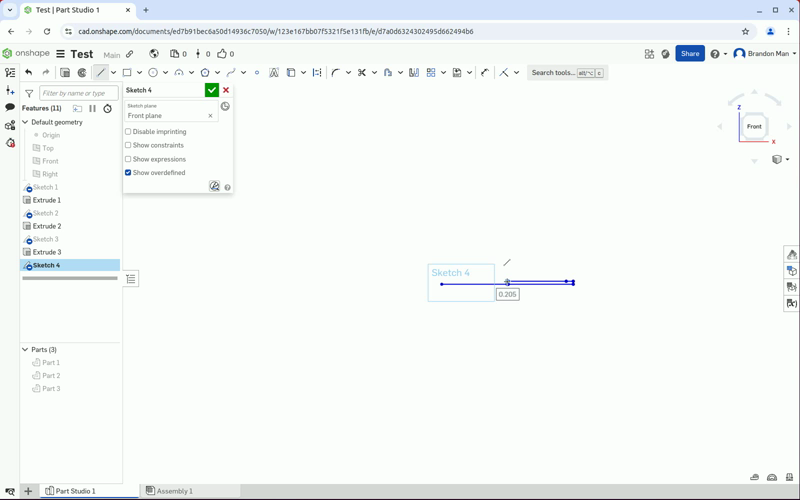
mouse_move(537, 281)
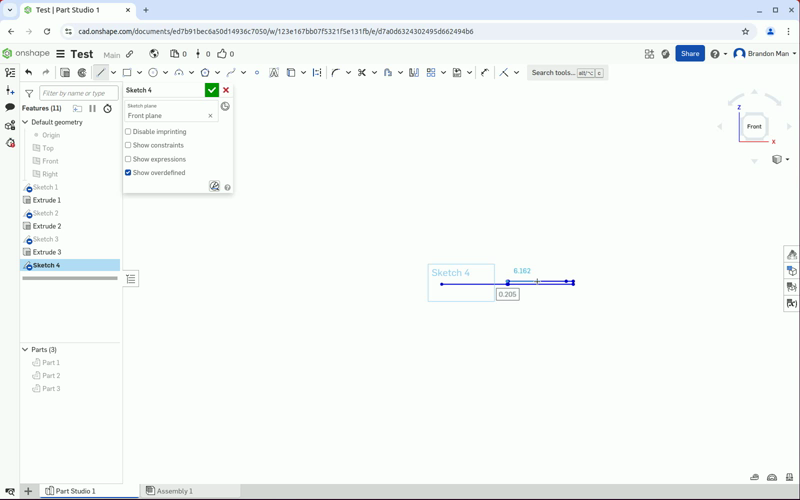
mouse_move(448, 281)
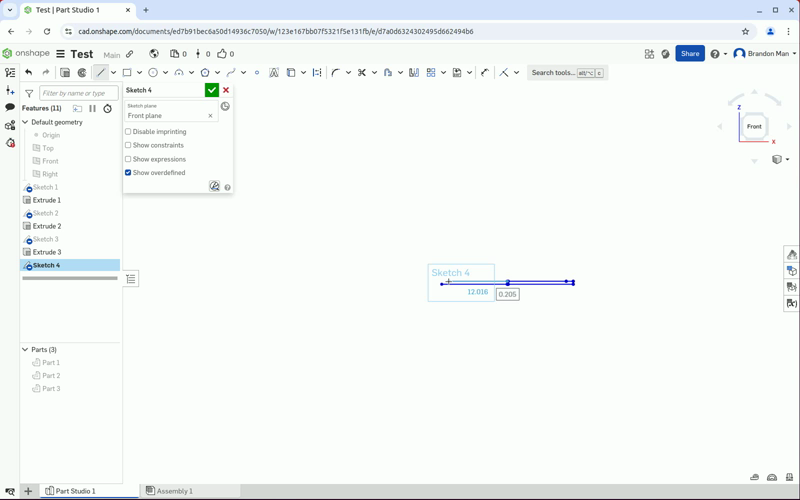
click(448, 281)
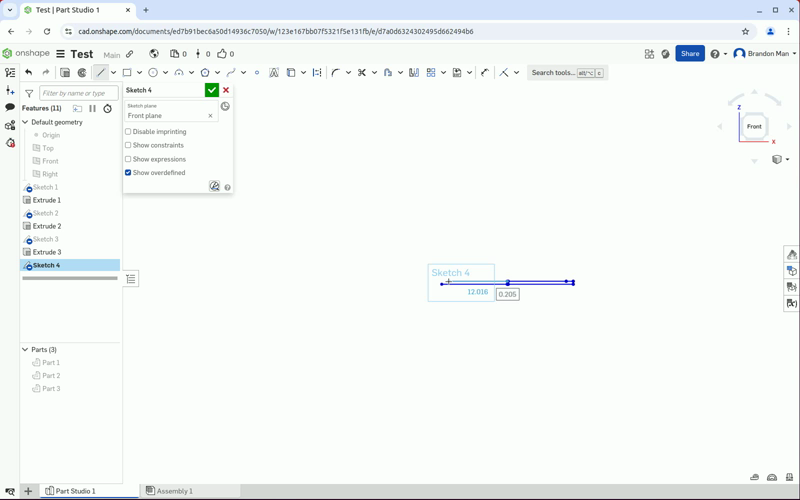
key_up(shift)
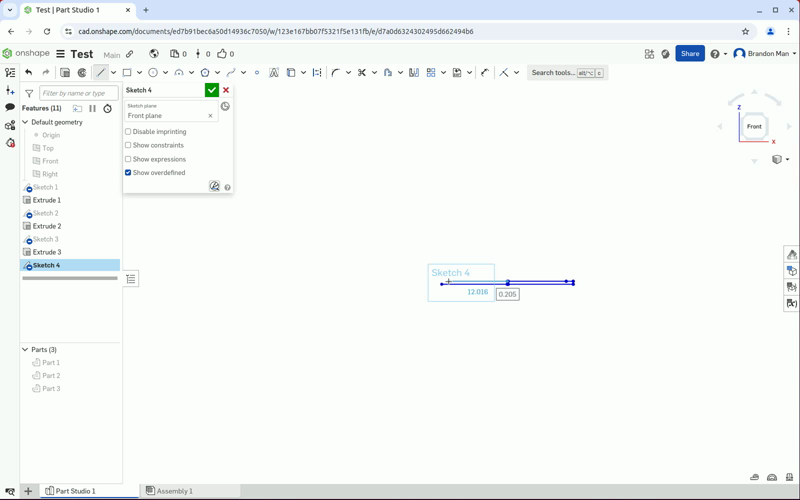
key_down(shift)
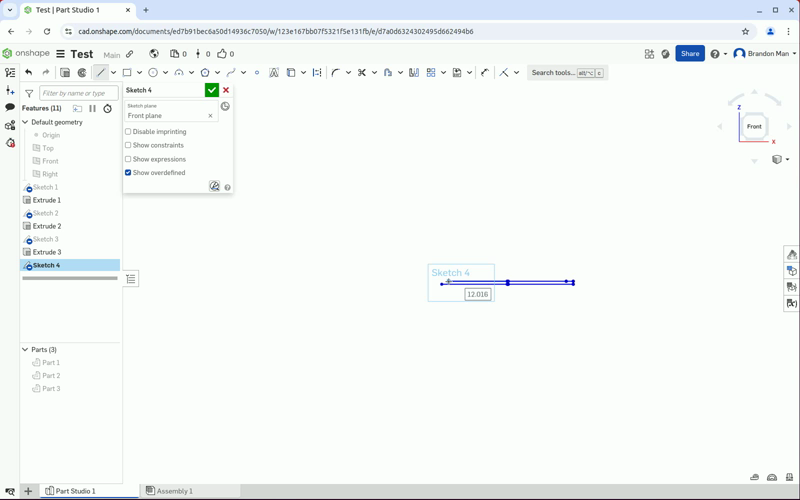
mouse_move(478, 281)
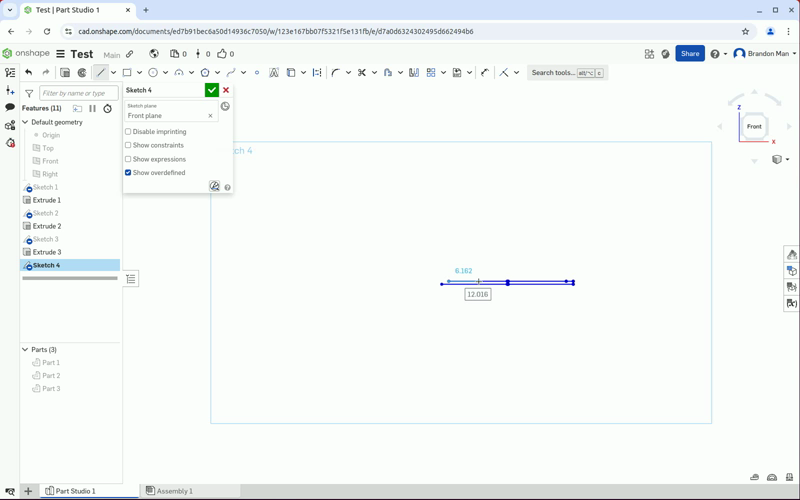
mouse_move(441, 281)
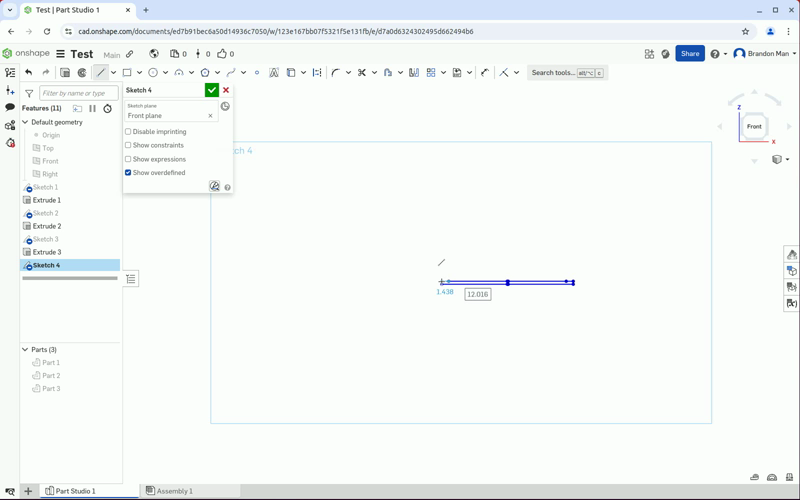
scroll(6)
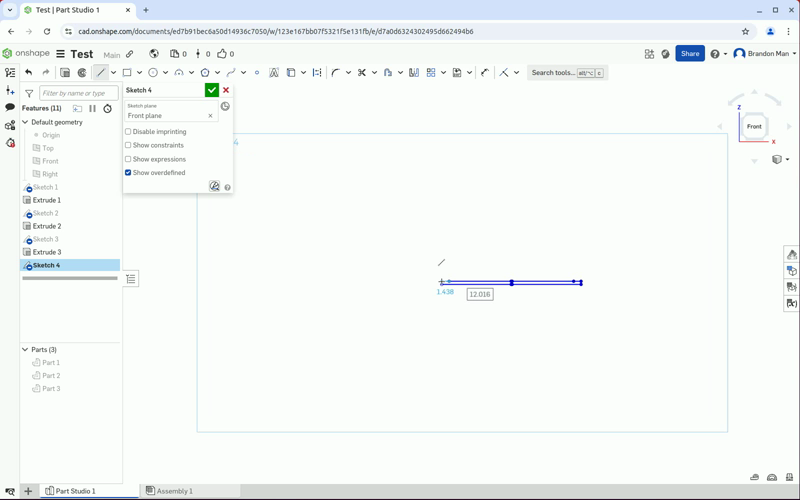
scroll(6)
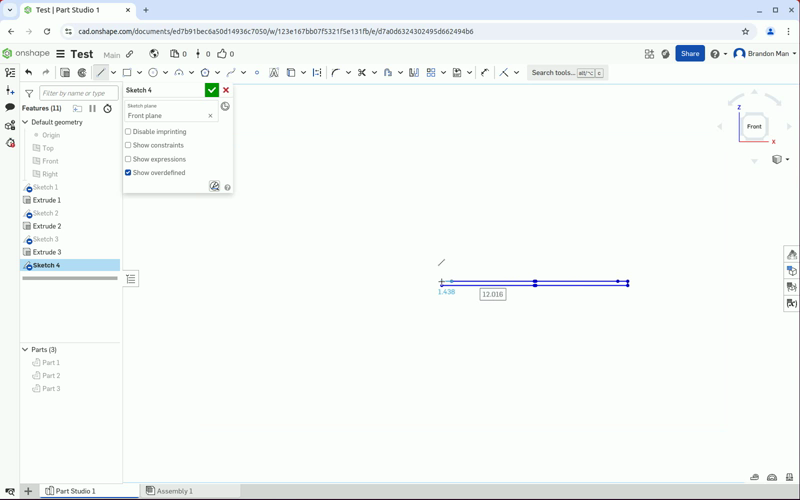
scroll(6)
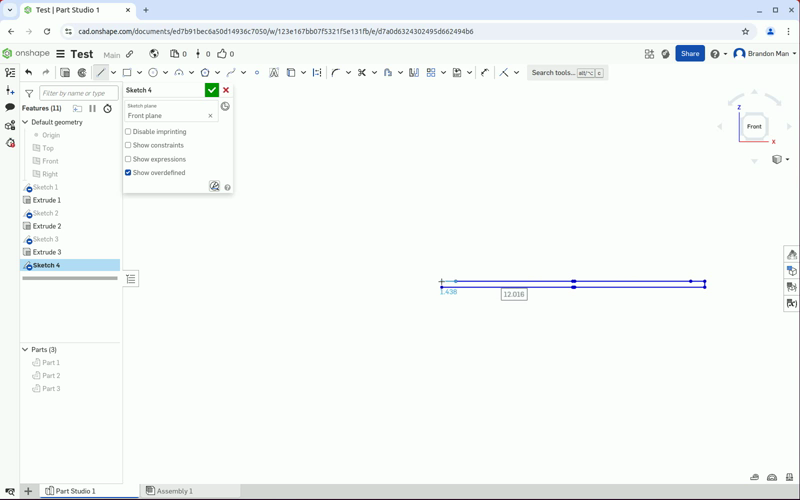
scroll(6)
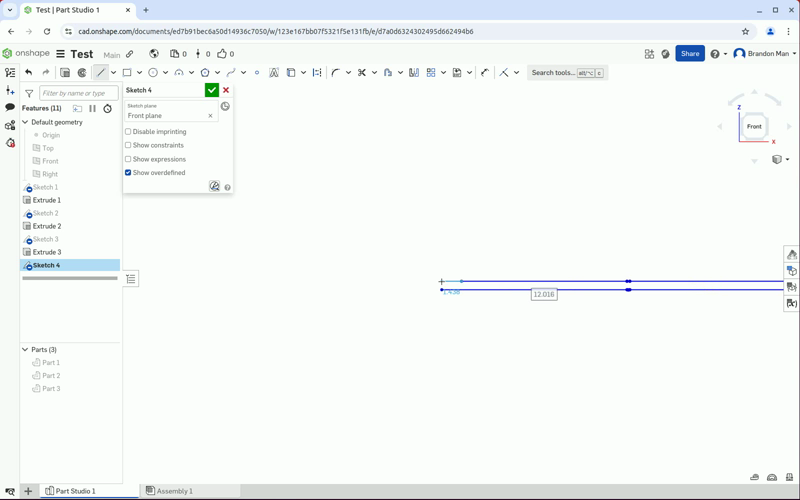
scroll(6)
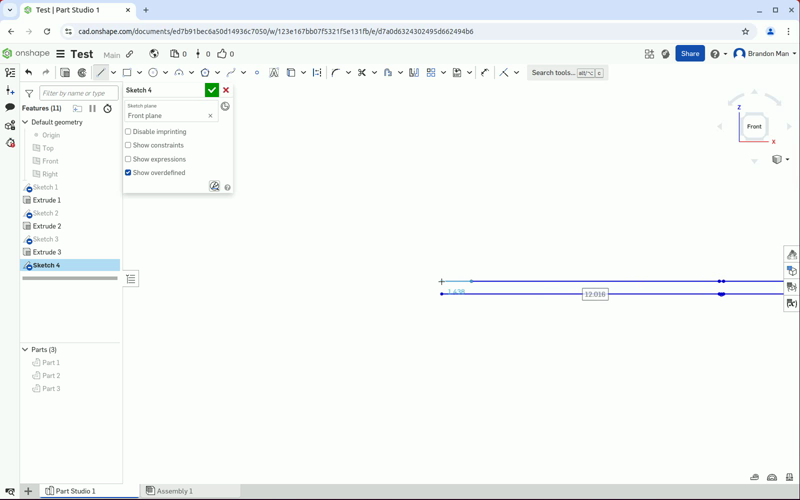
scroll(6)
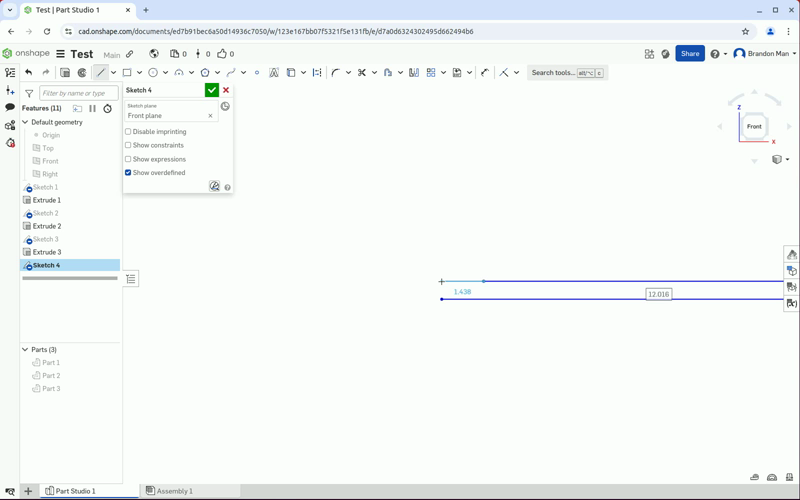
scroll(6)
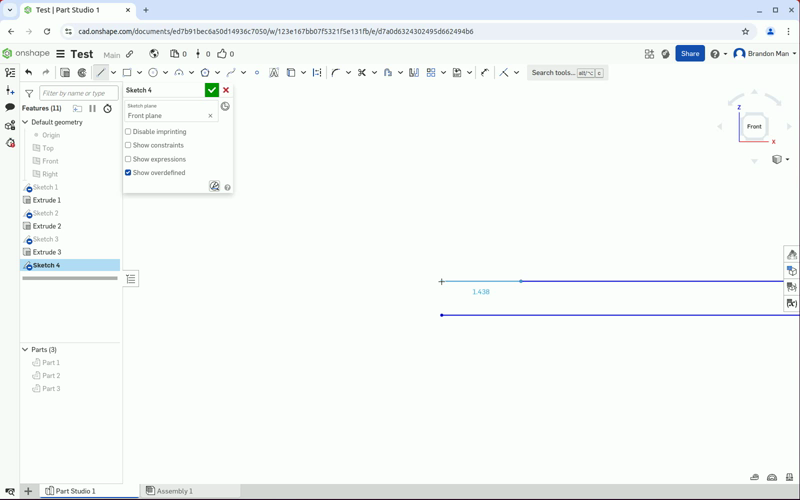
click(441, 281)
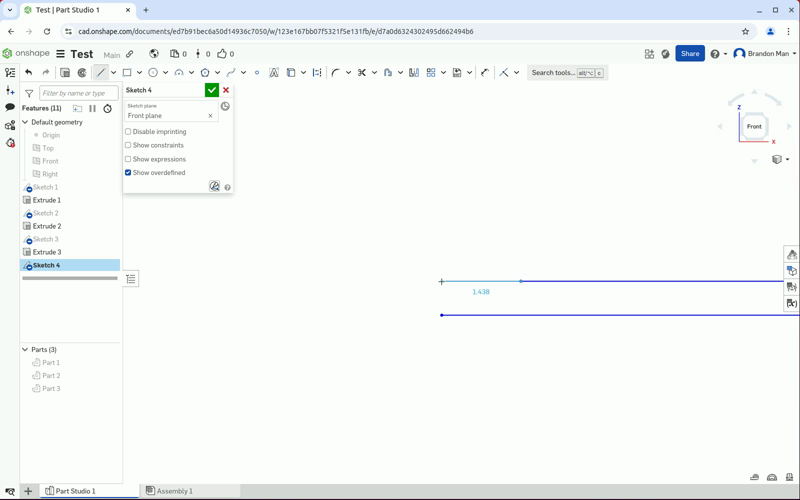
scroll(-6)
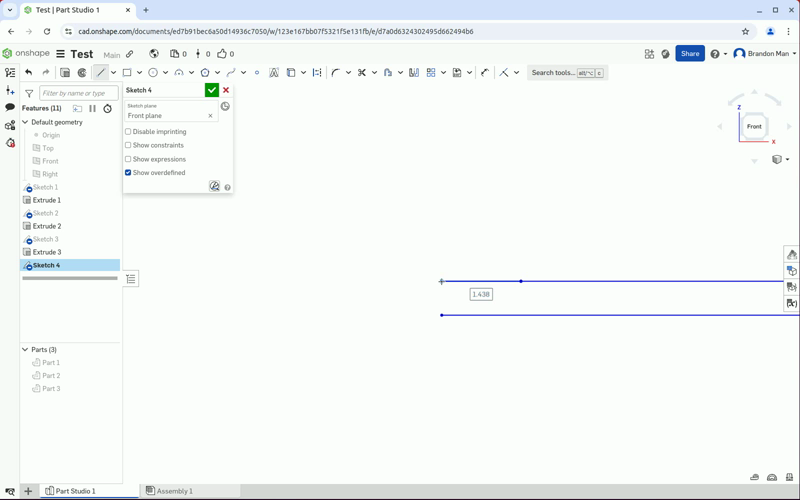
scroll(-6)
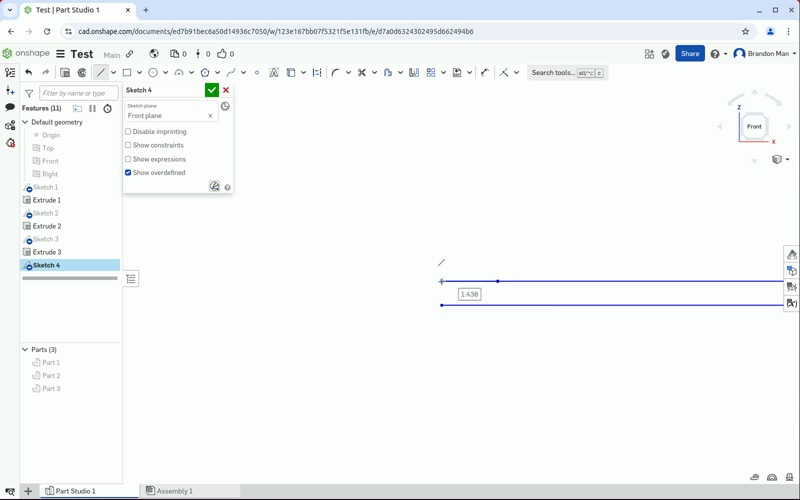
scroll(-6)
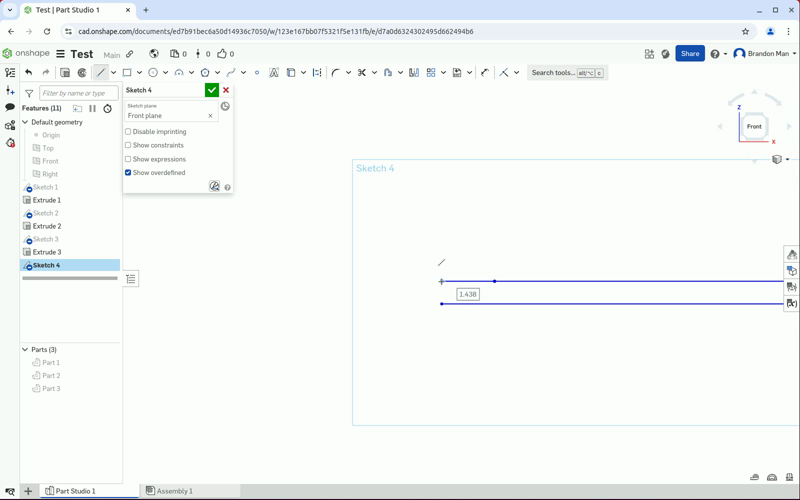
scroll(-6)
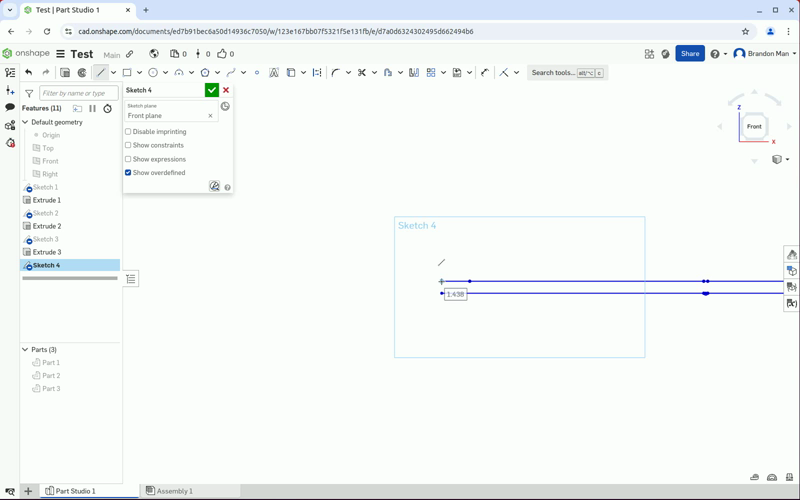
scroll(-6)
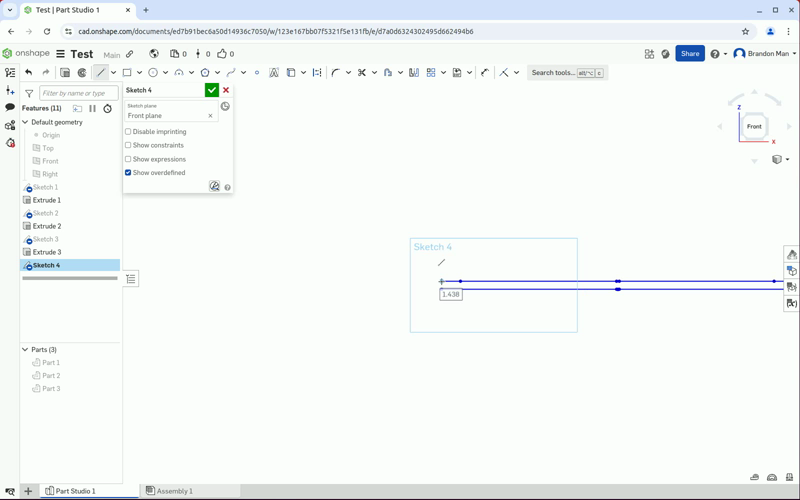
scroll(-6)
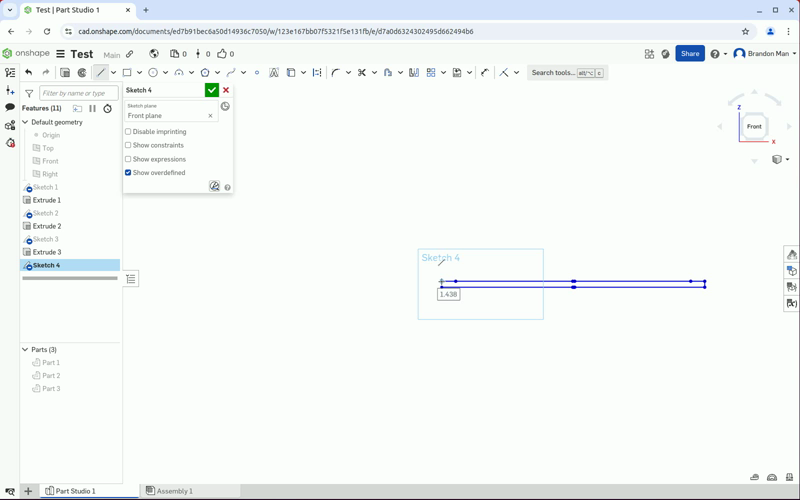
scroll(-6)
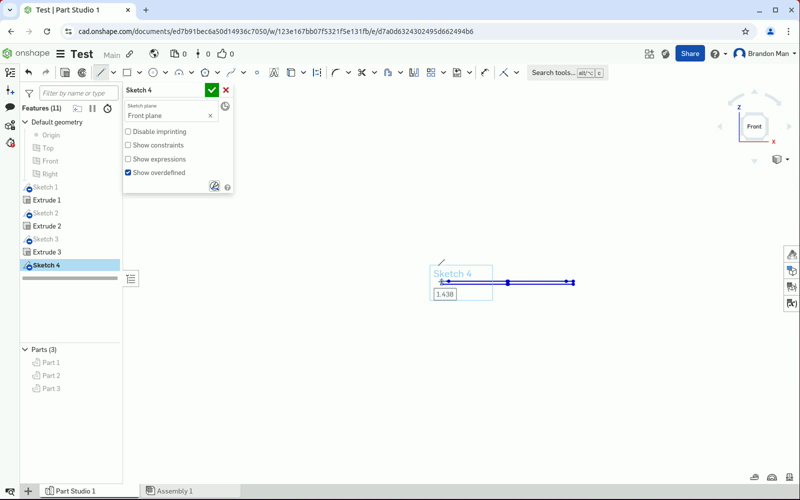
key_up(shift)
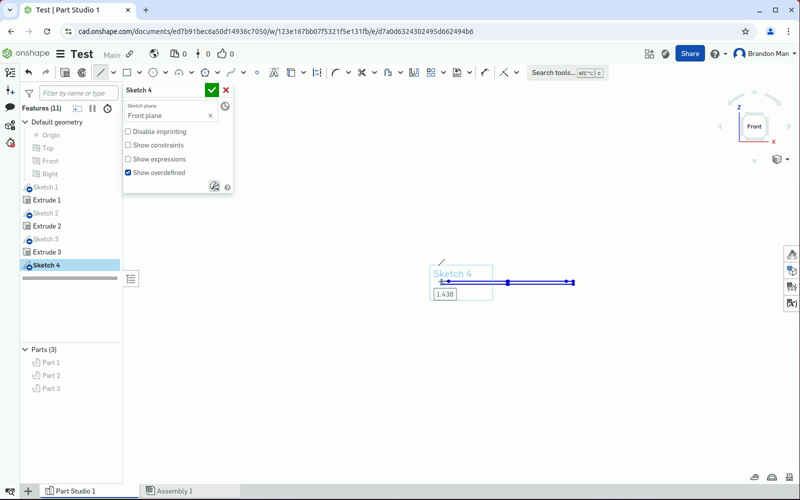
mouse_move(471, 281)
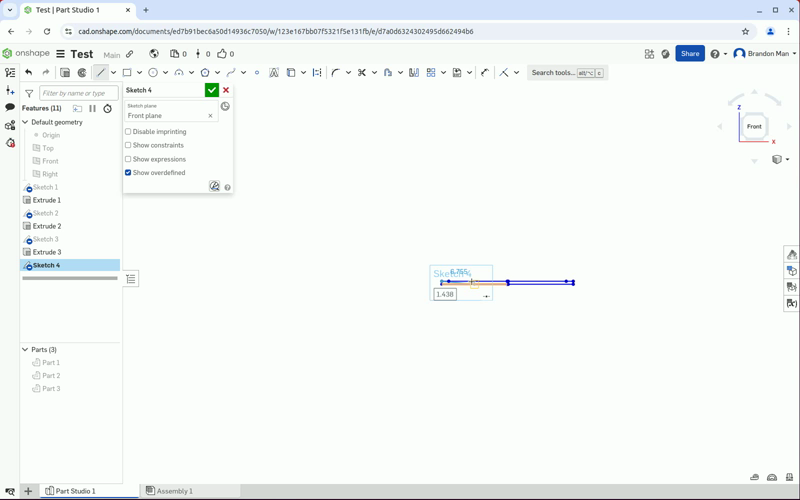
key_down(shift)
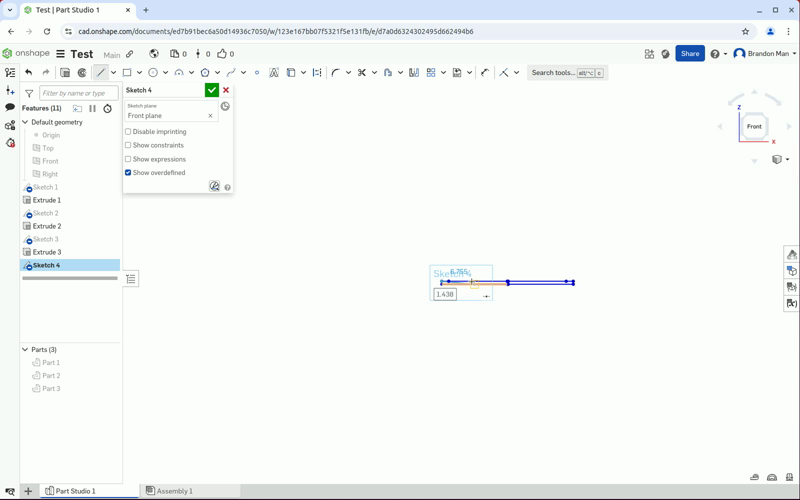
mouse_move(441, 284)
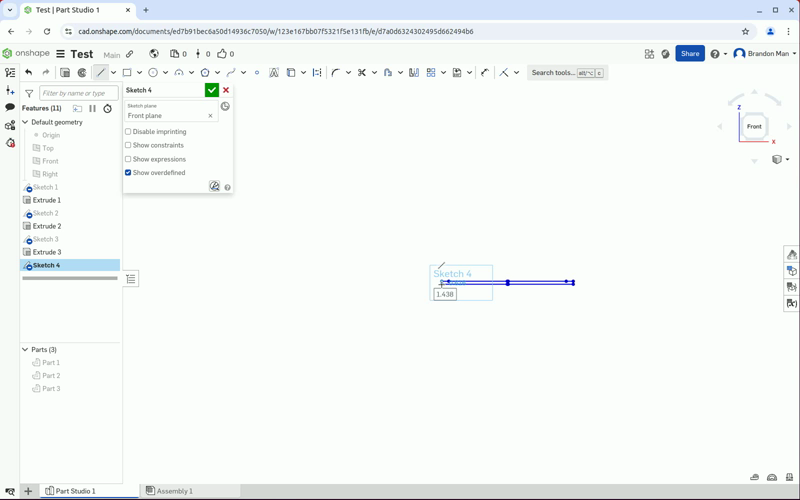
scroll(6)
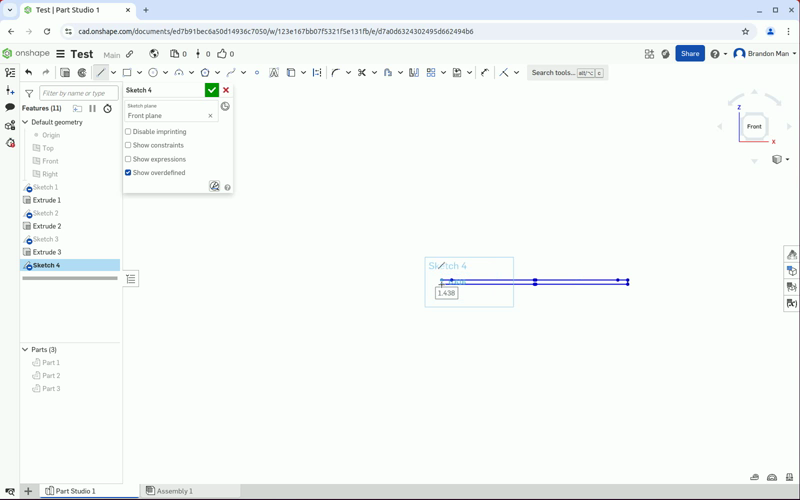
scroll(6)
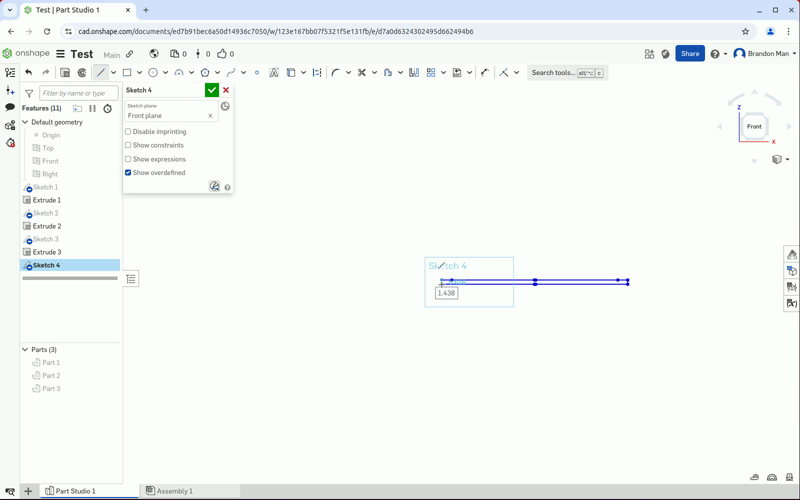
scroll(6)
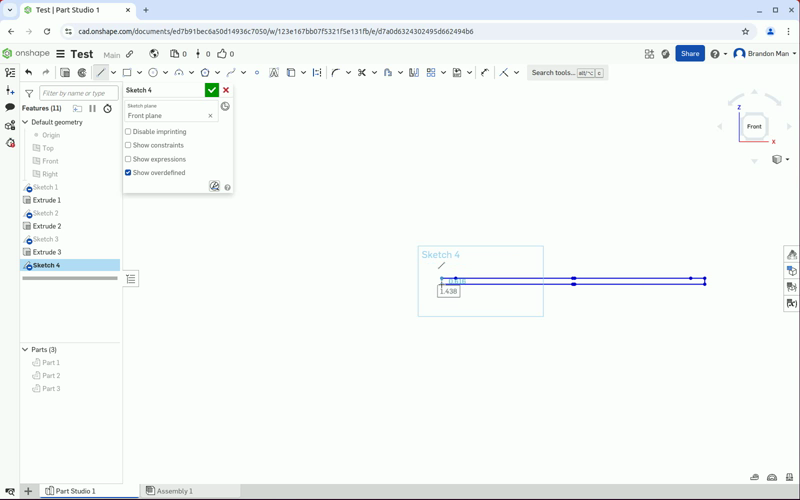
scroll(6)
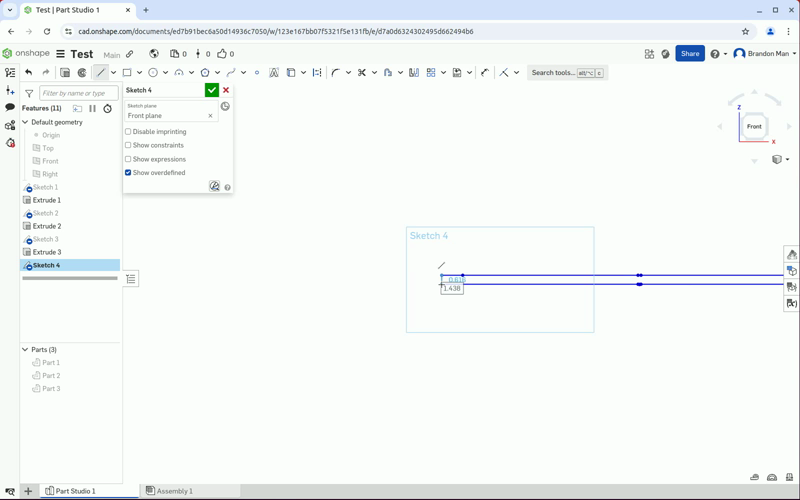
scroll(6)
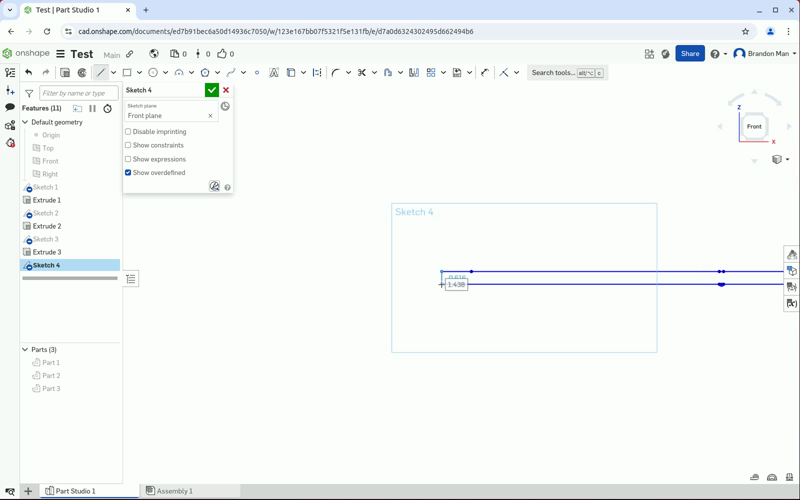
scroll(6)
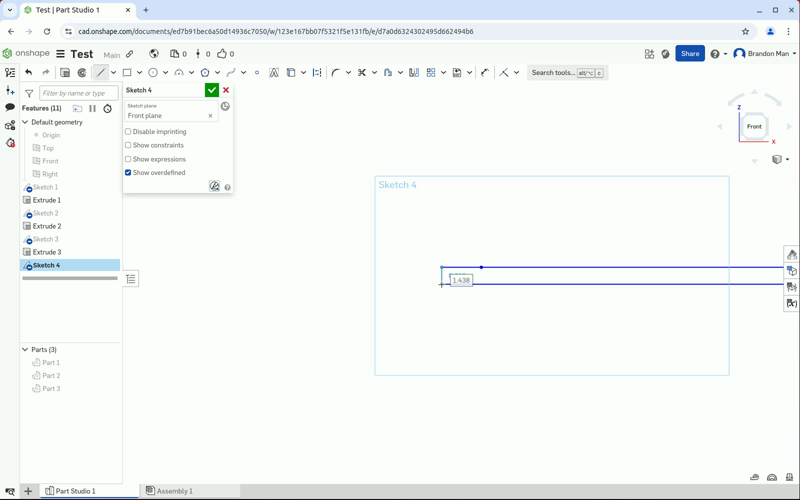
scroll(6)
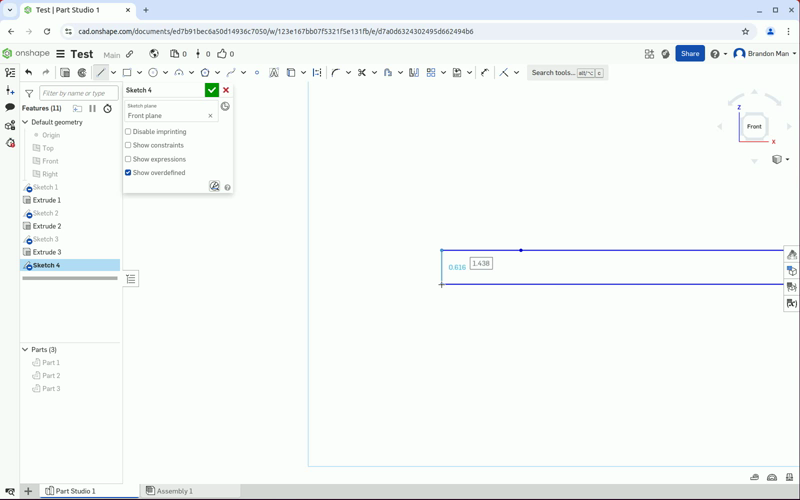
key_up(shift)
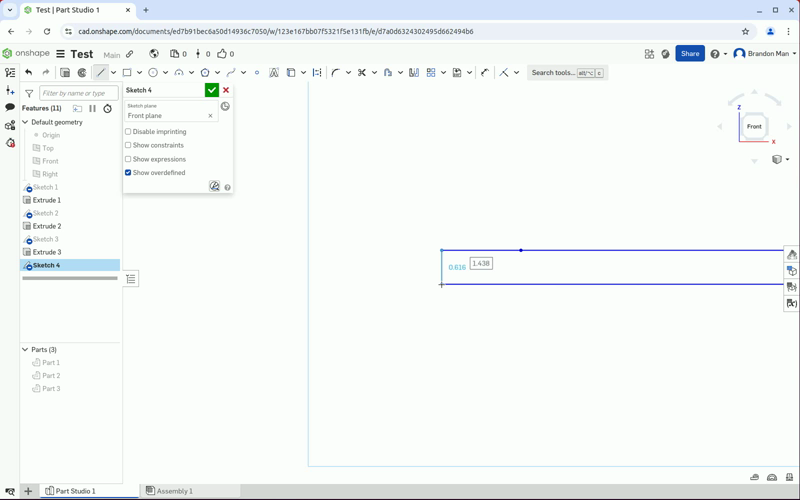
click(441, 284)
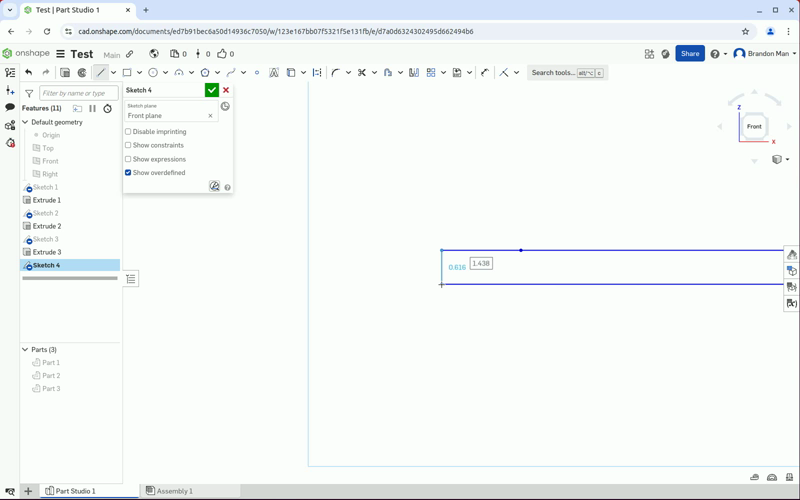
scroll(-6)
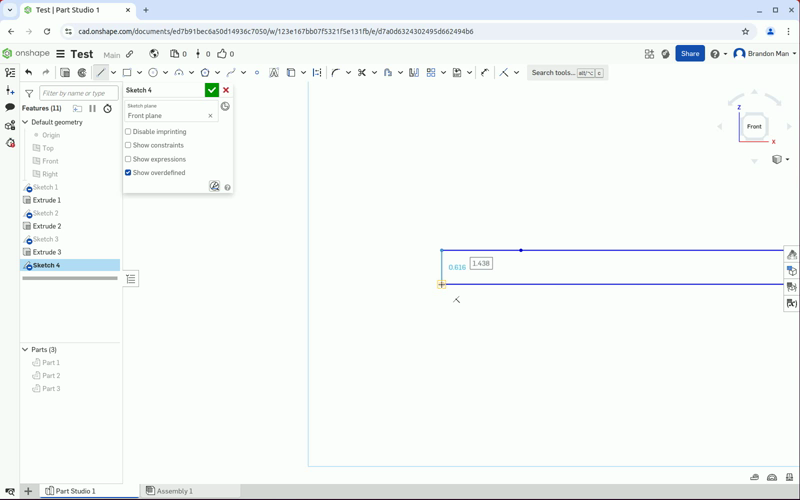
scroll(-6)
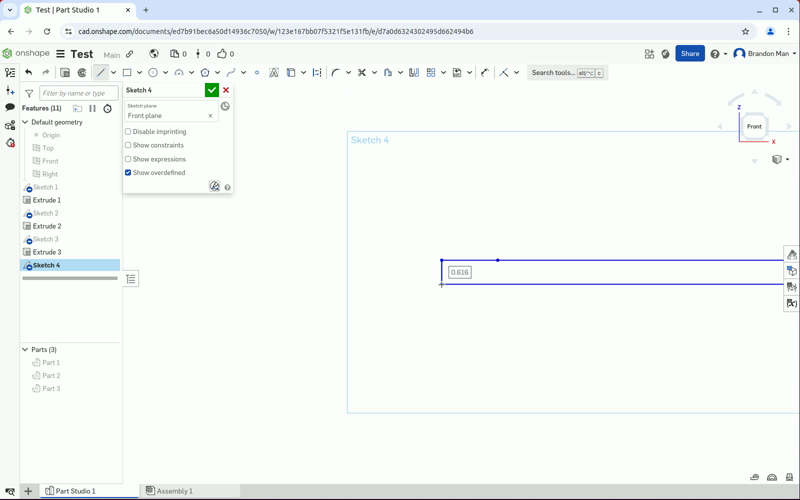
scroll(-6)
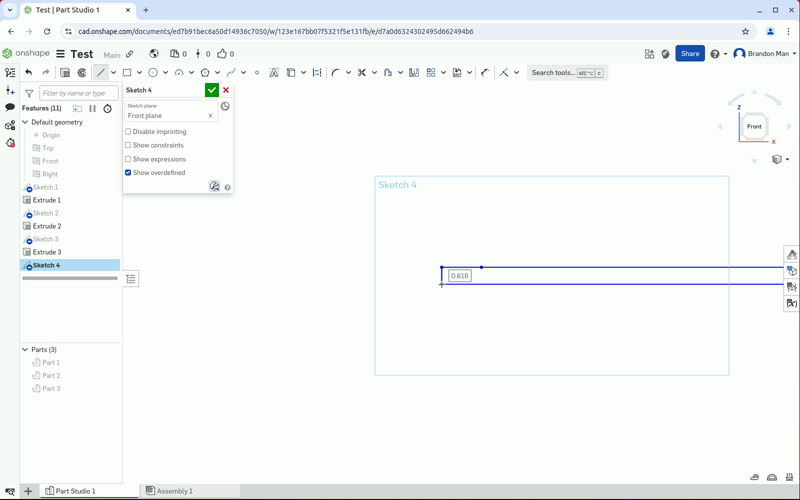
scroll(-6)
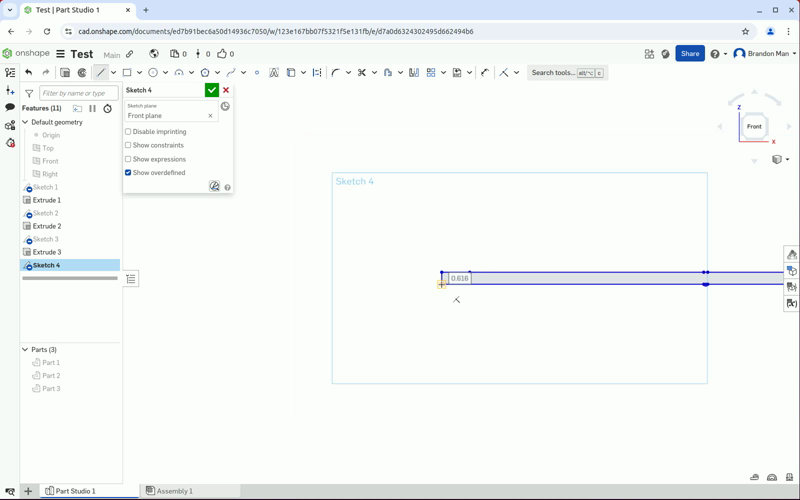
scroll(-6)
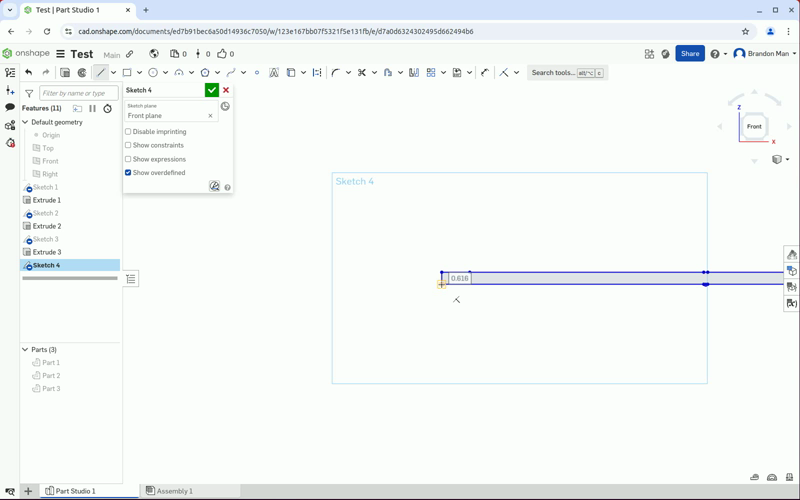
scroll(-6)
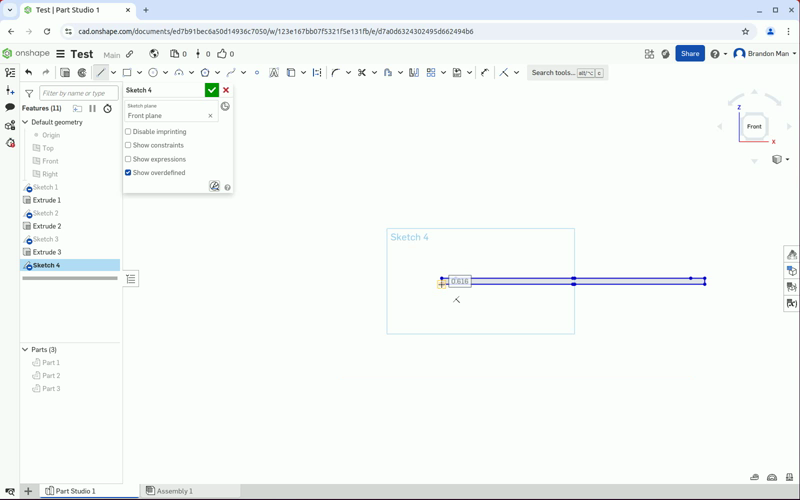
scroll(-6)
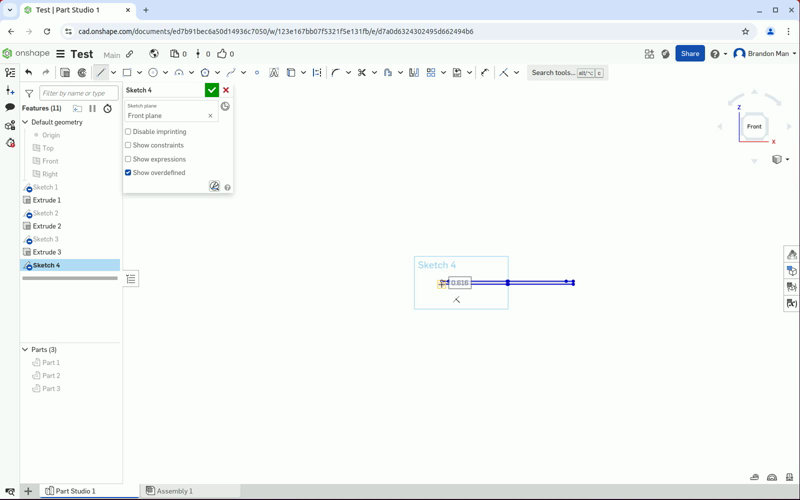
key(esc)
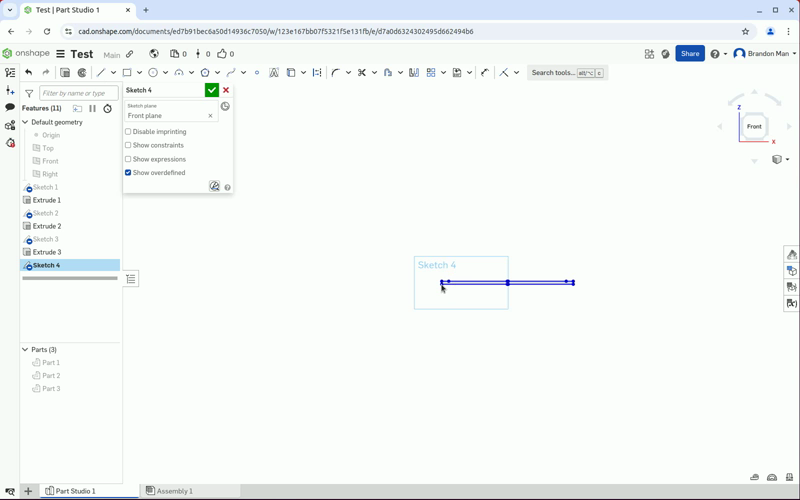
mouse_move(475, 282)
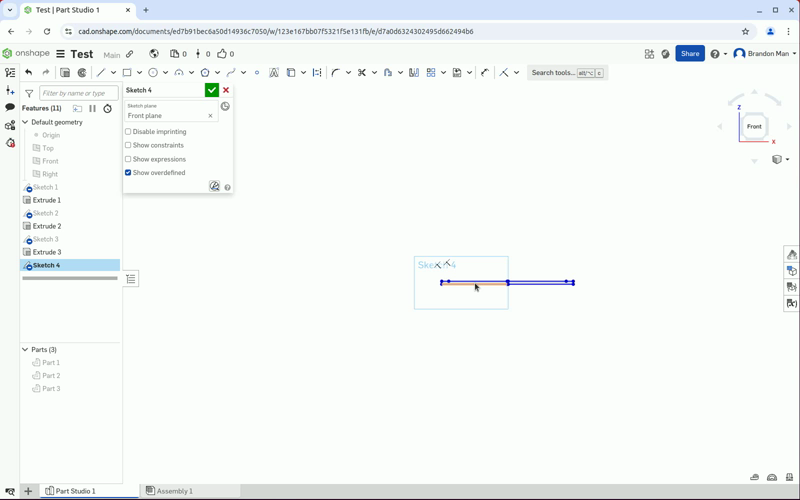
scroll(6)
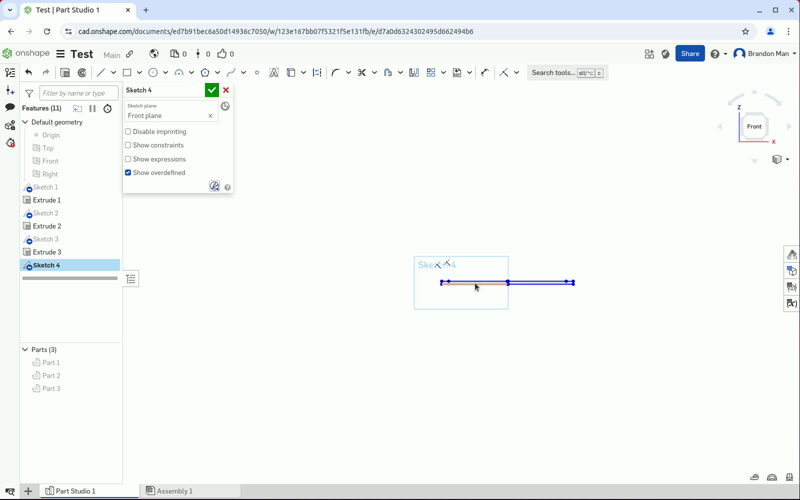
scroll(6)
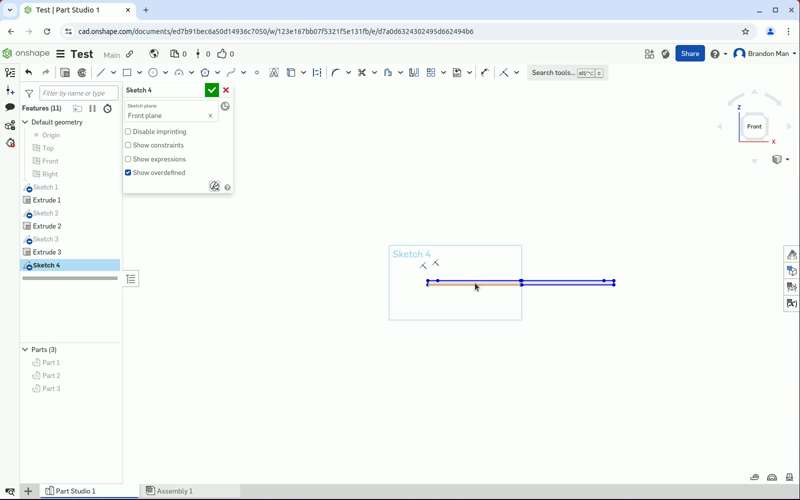
scroll(6)
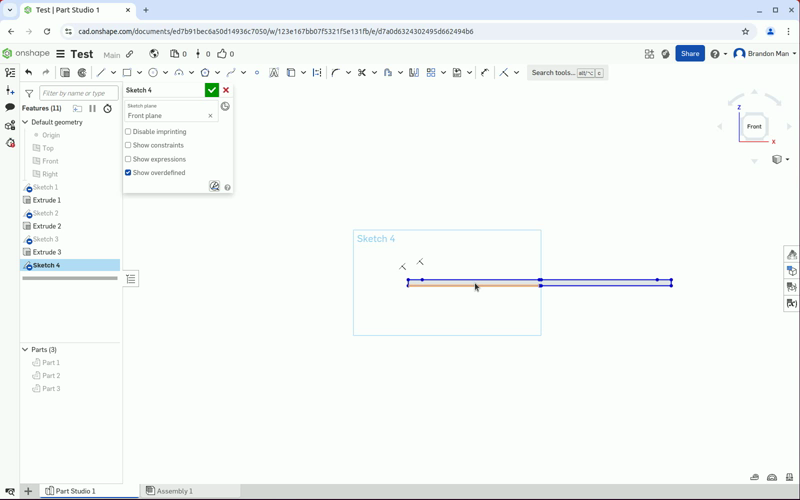
scroll(6)
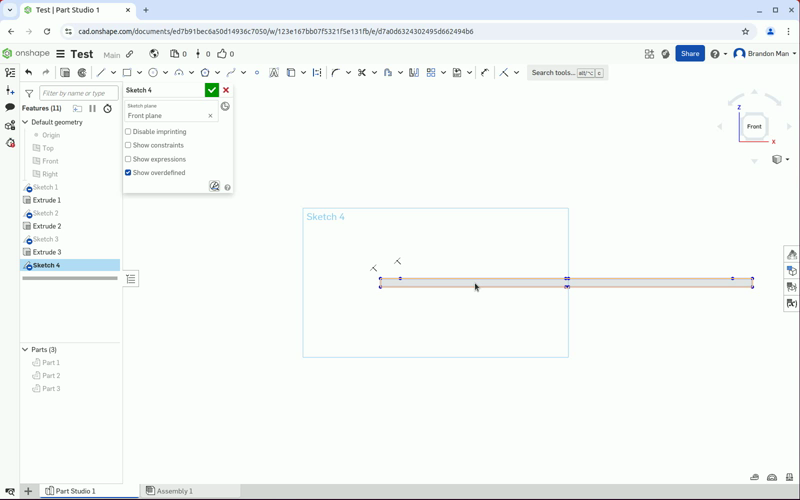
scroll(6)
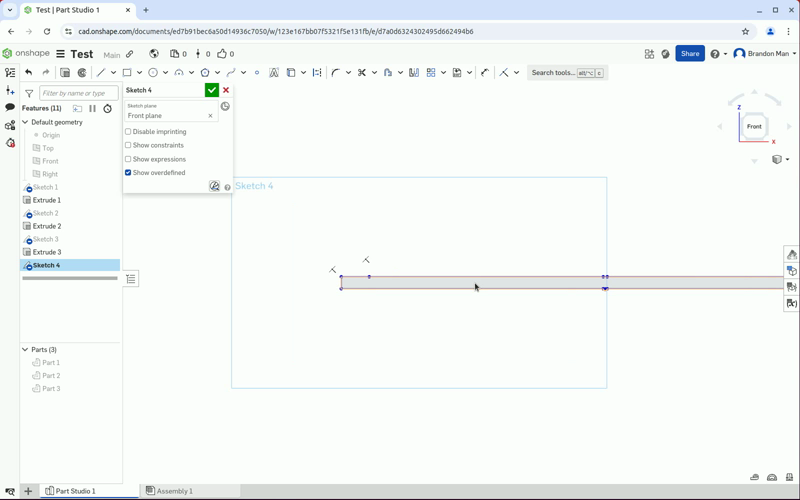
scroll(6)
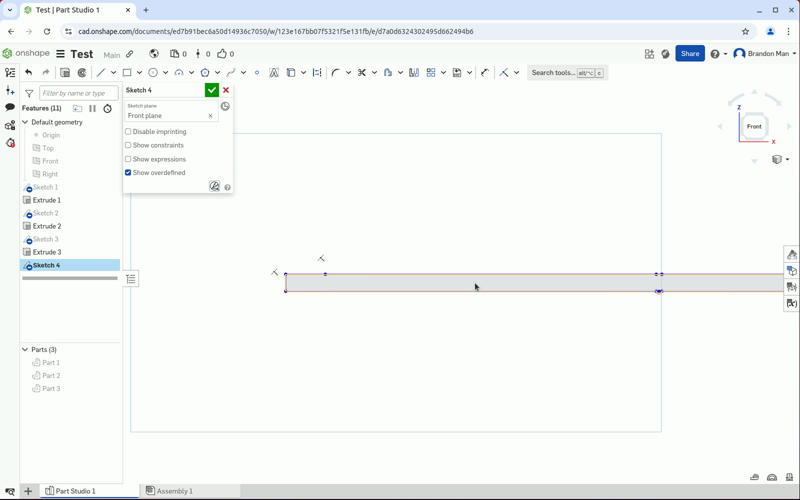
scroll(6)
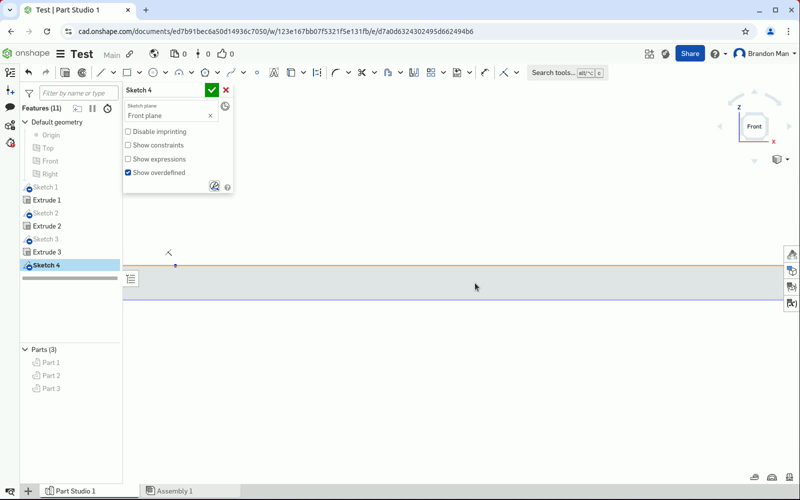
click(475, 282)
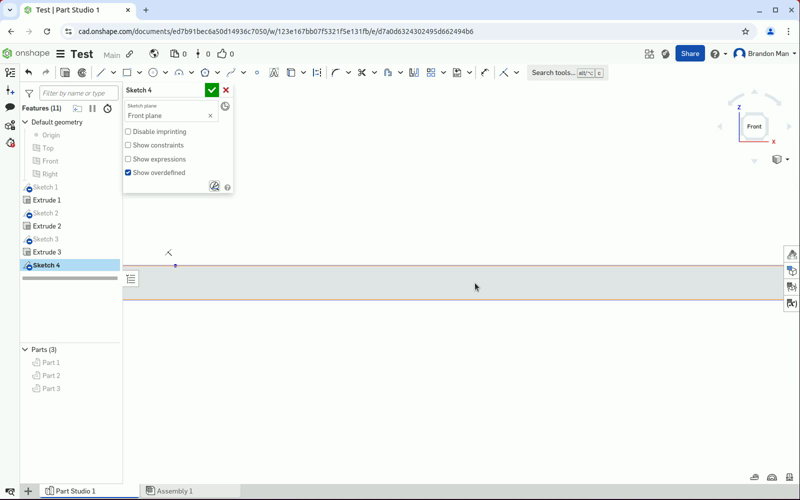
scroll(-6)
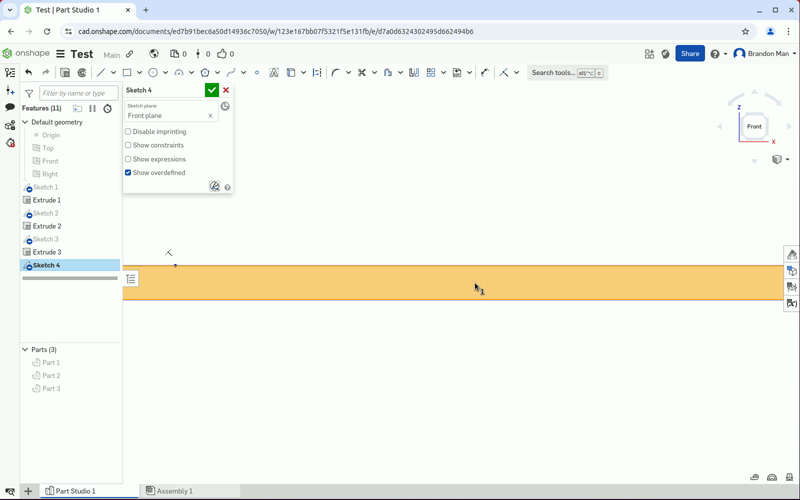
scroll(-6)
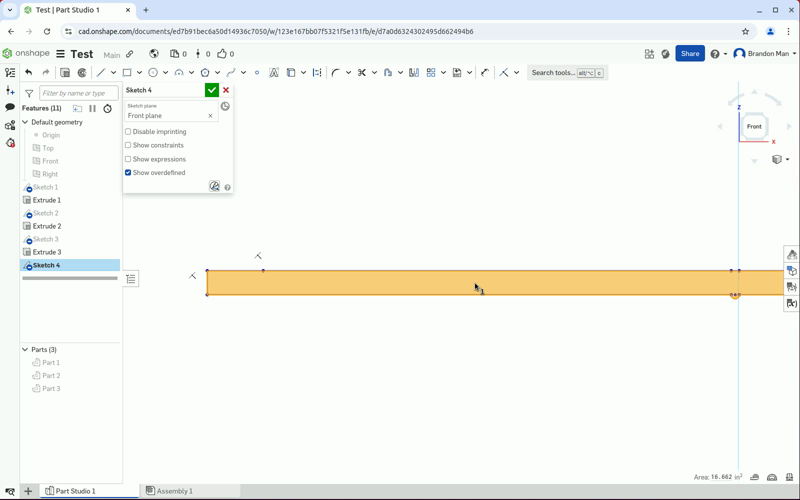
scroll(-6)
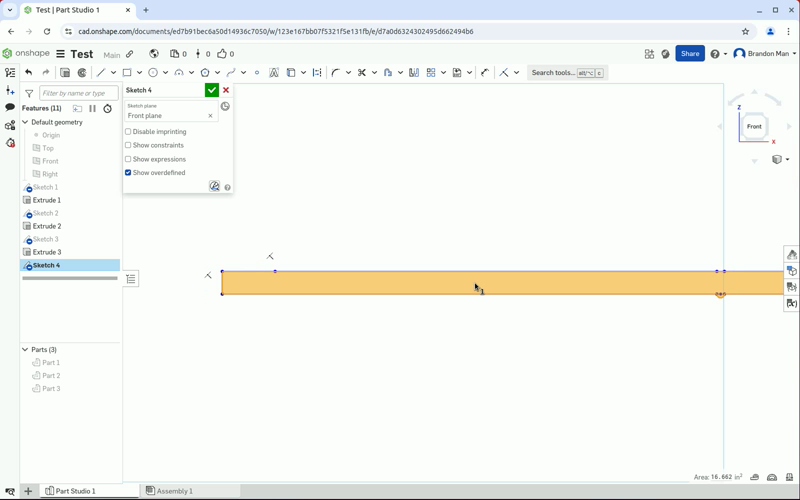
scroll(-6)
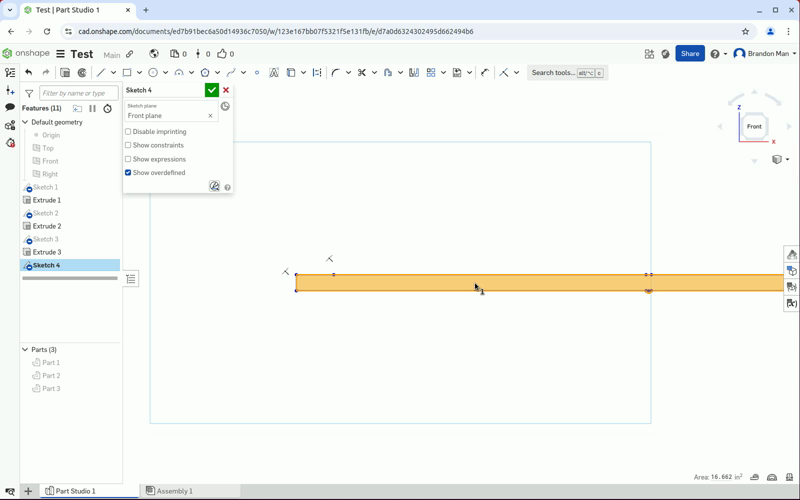
scroll(-6)
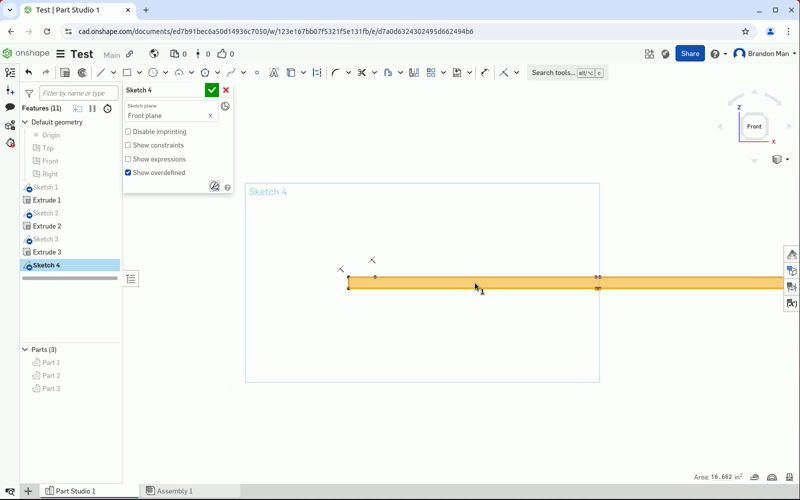
scroll(-6)
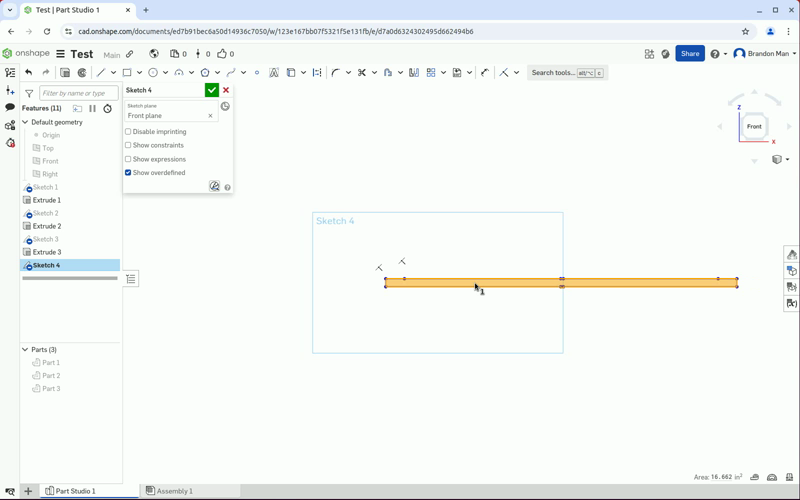
scroll(-6)
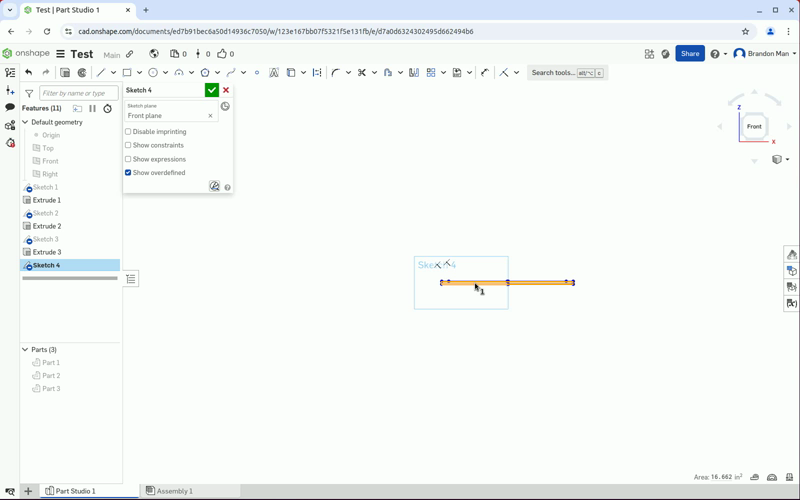
mouse_move(73, 352)
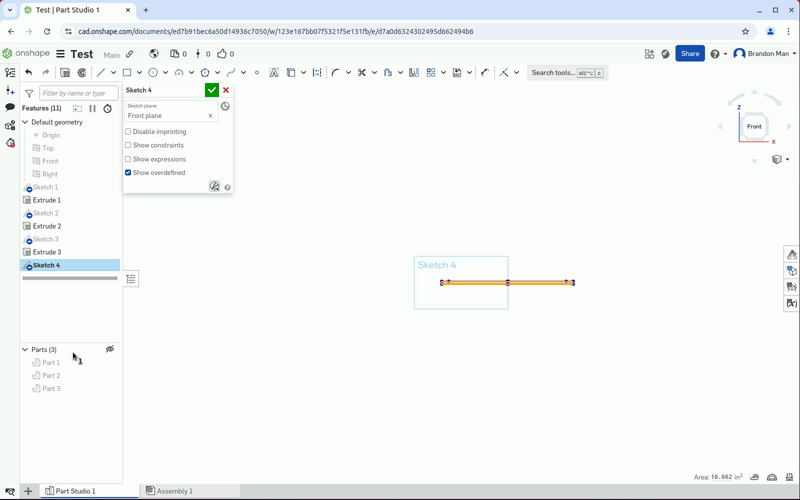
key(shift+y)
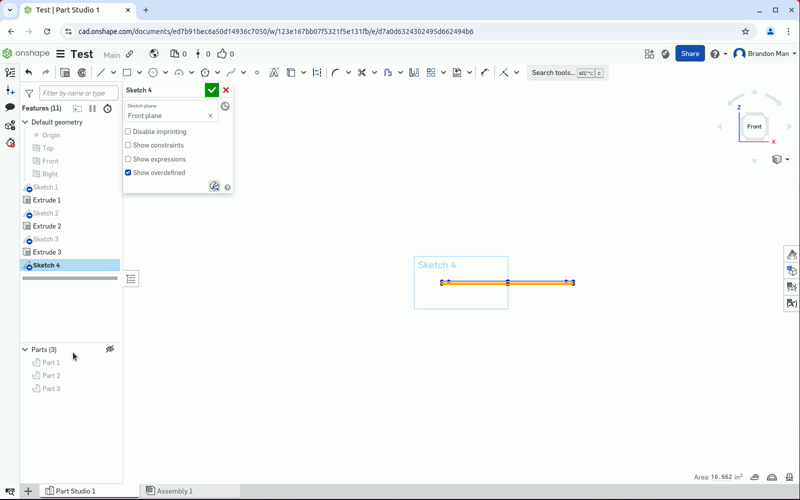
key(shift+e)
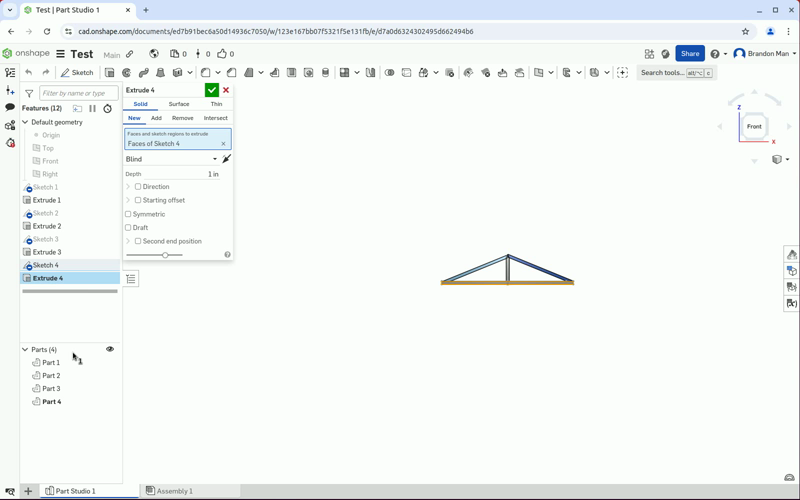
mouse_move(143, 106)
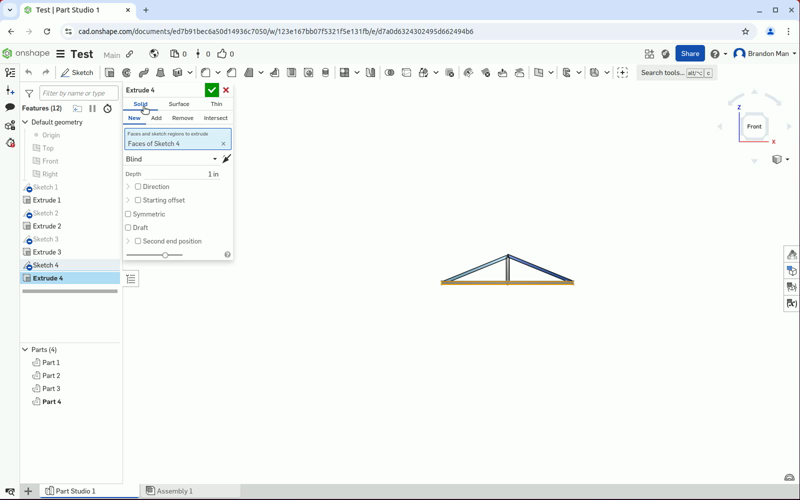
click(143, 106)
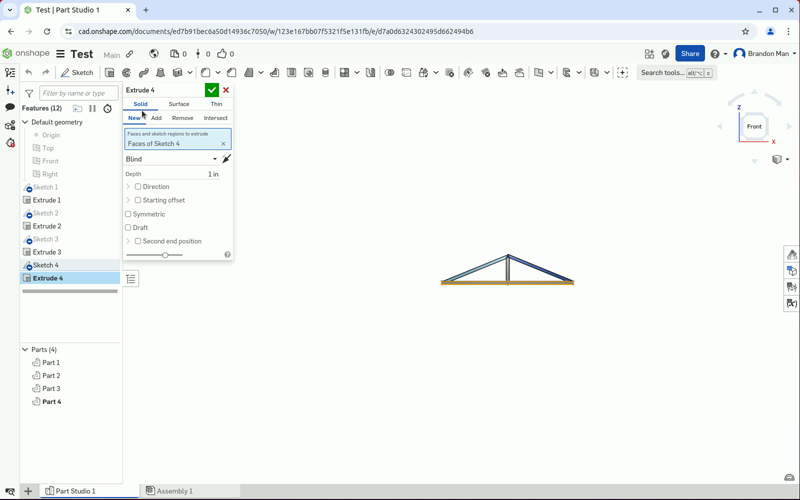
mouse_move(137, 120)
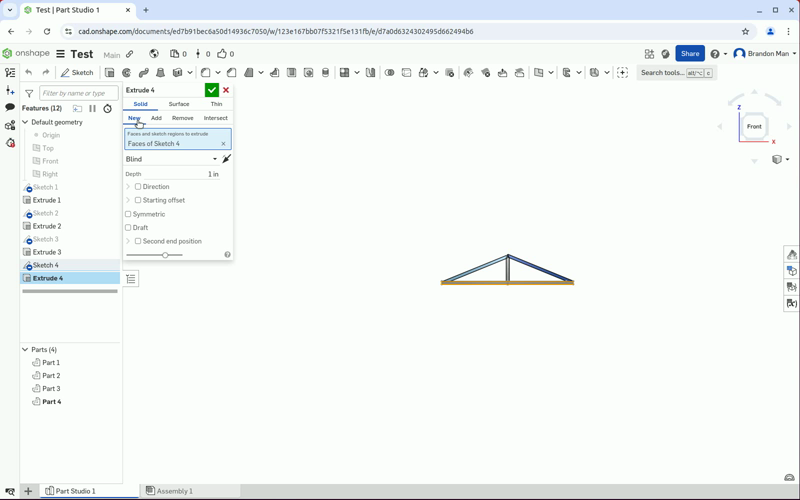
click(137, 120)
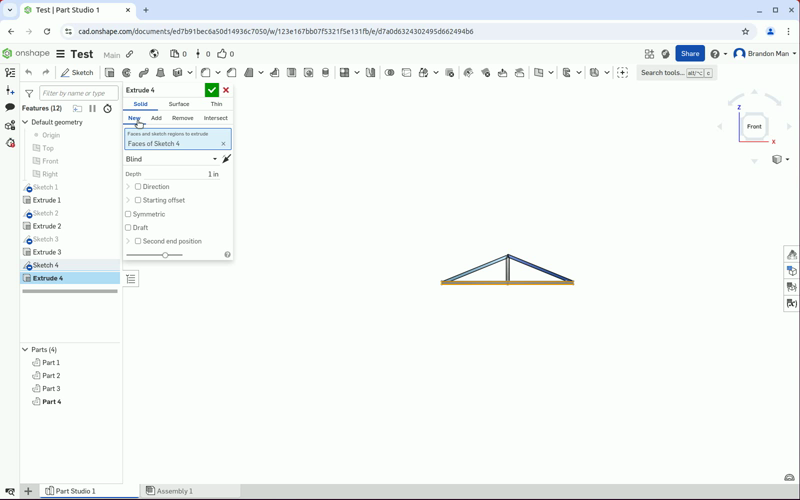
key(tab, 4)
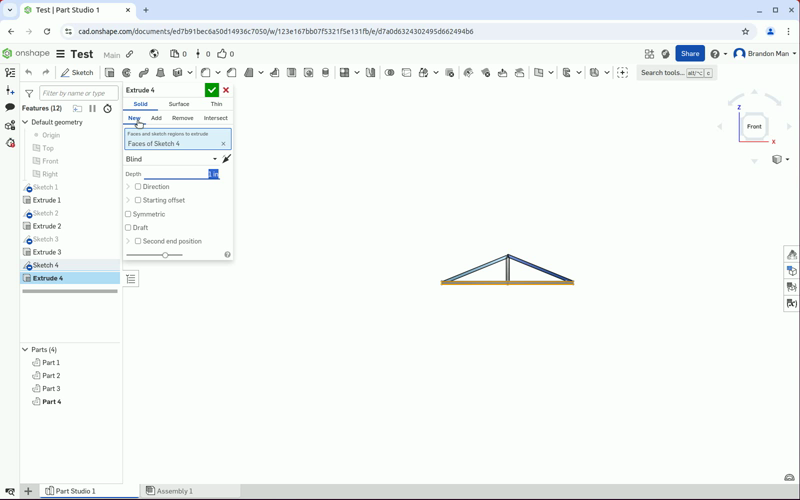
text(0.241)
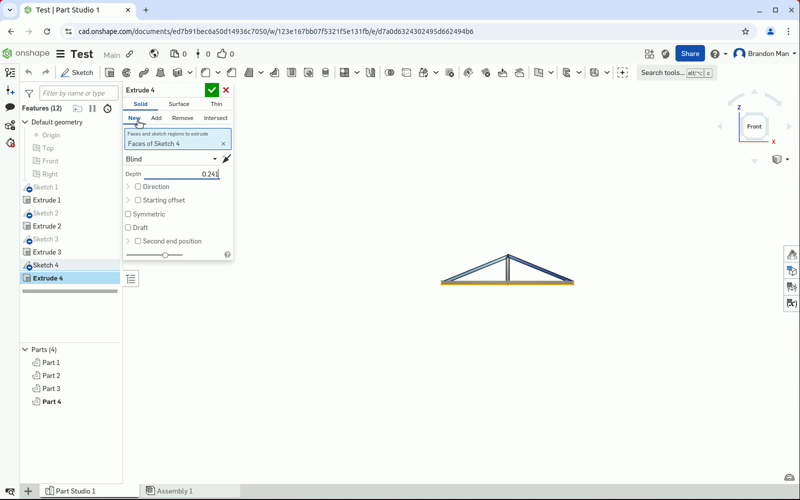
key(enter)
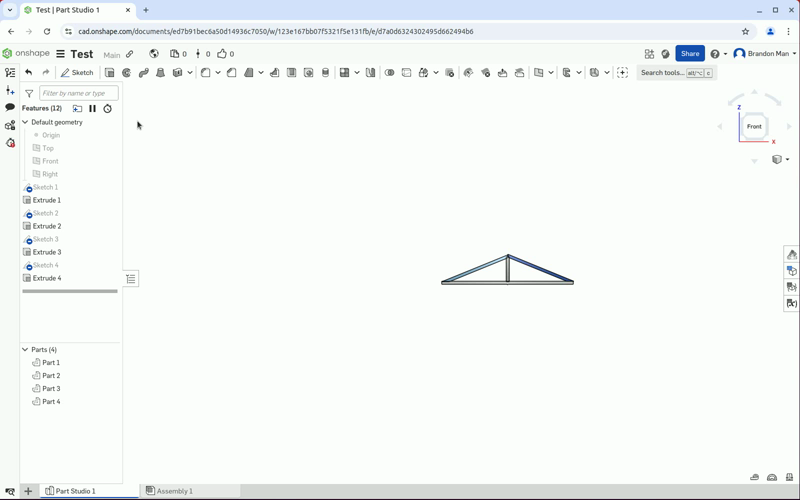
key(shift+h)
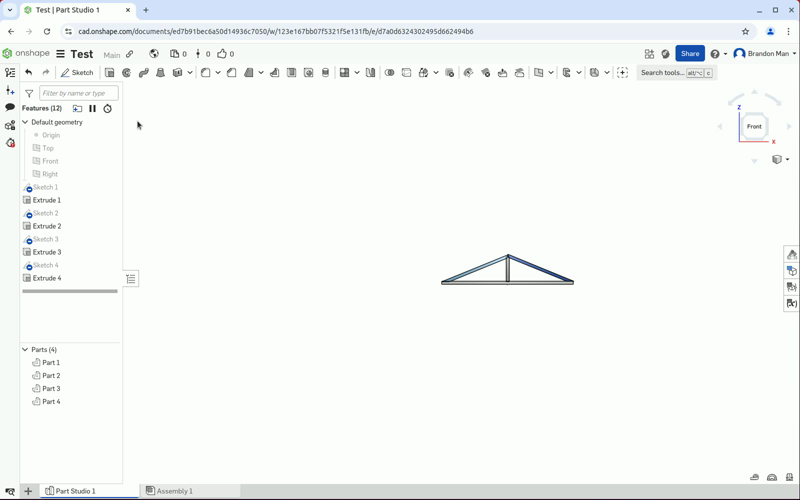
key(shift+h)
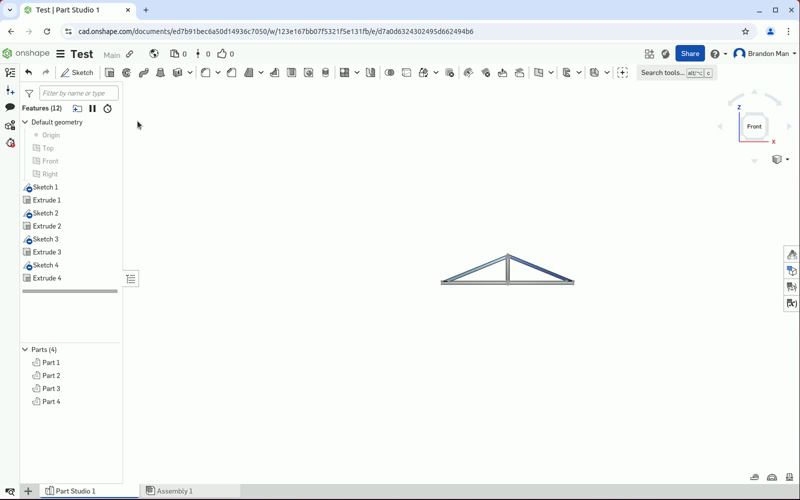
key(shift+7)
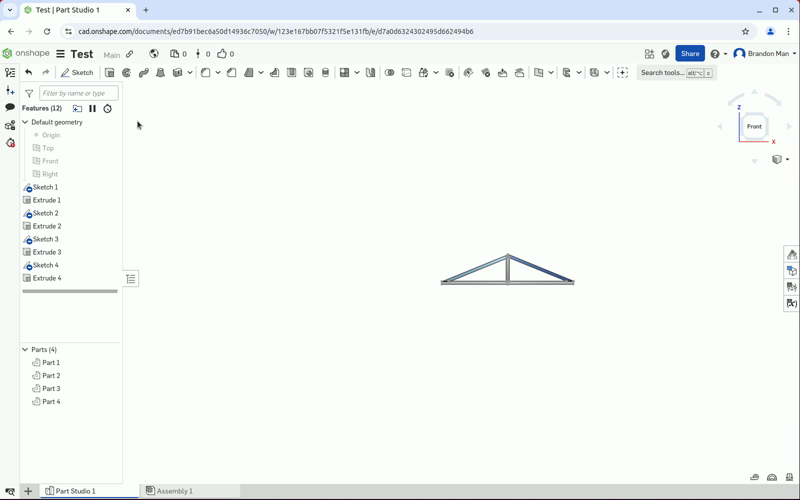
key(left, 2)
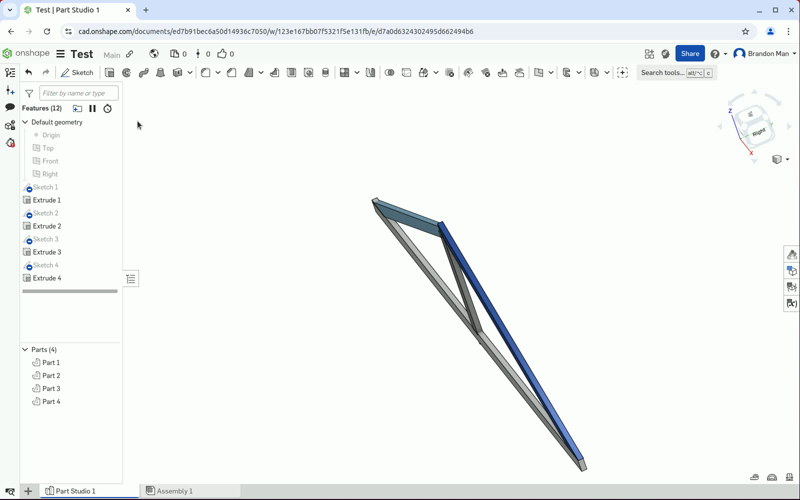
key(down, 2)
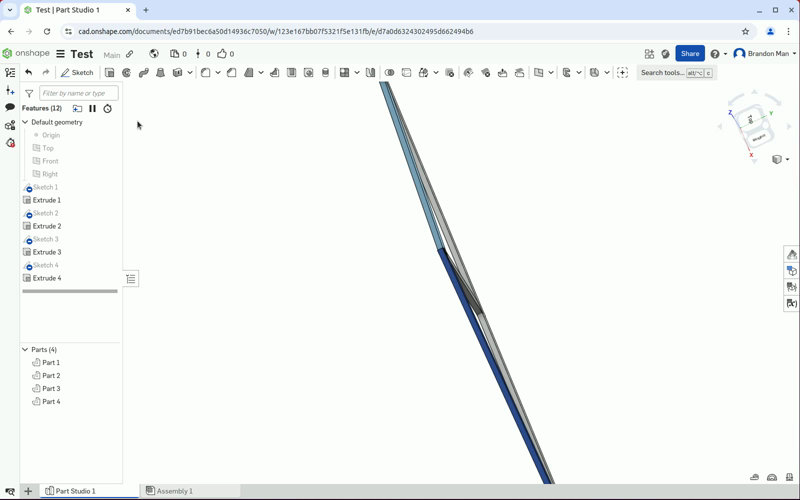
key(up, 2)
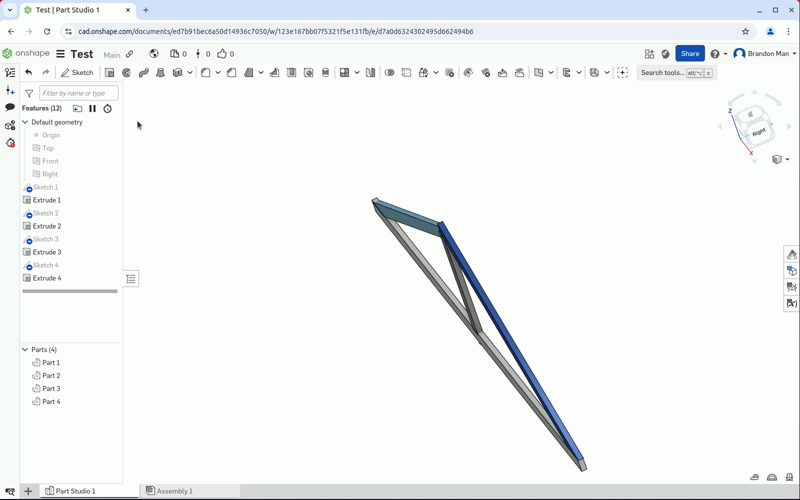
key(right, 2)
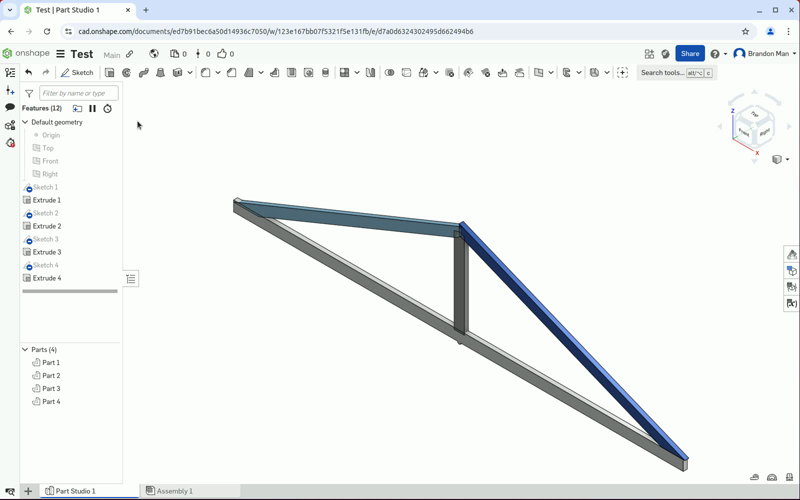
mouse_move(73, 189)
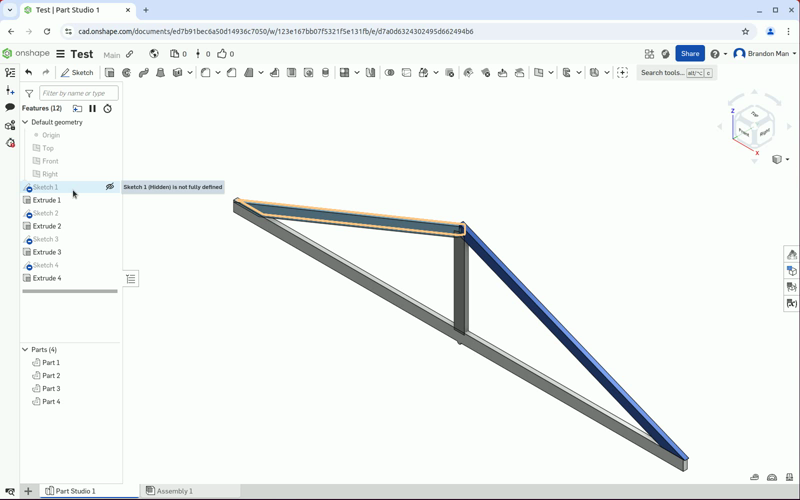
click(73, 189)